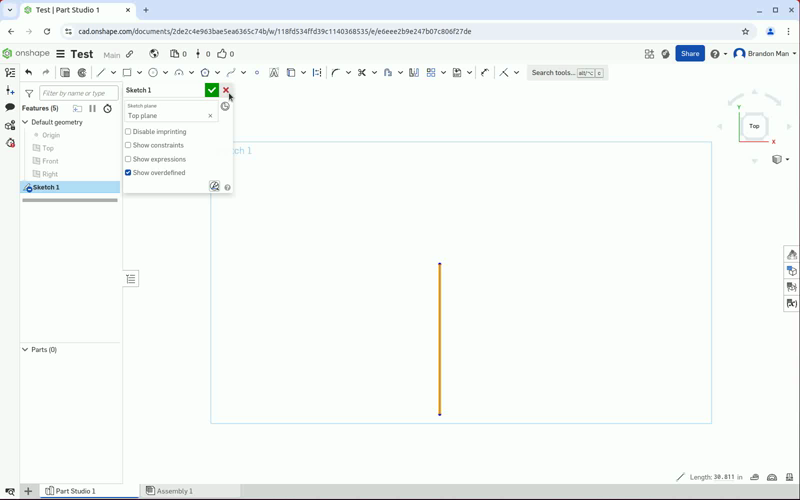
key(shift+h)
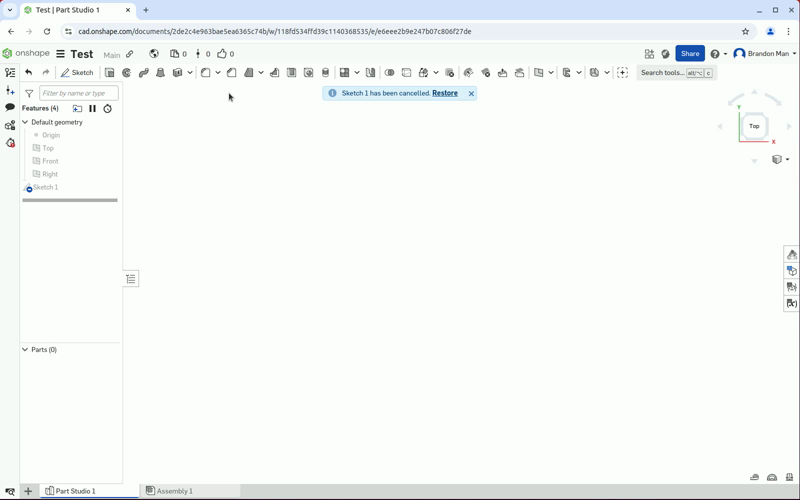
mouse_move(73, 352)
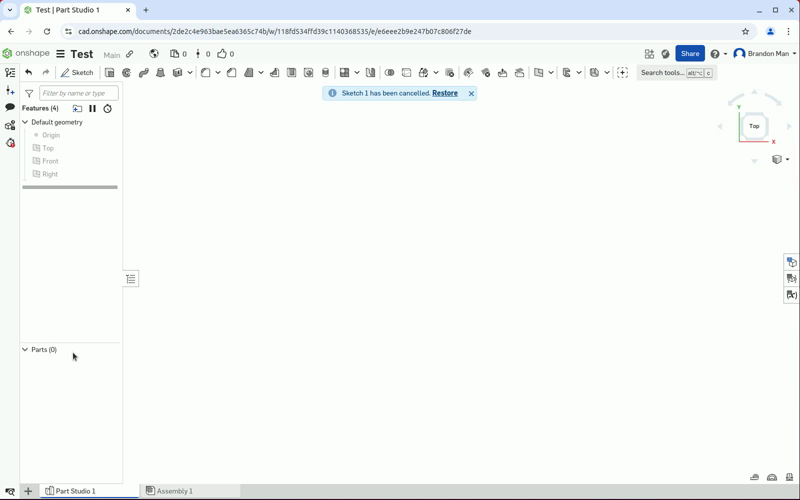
key(y)
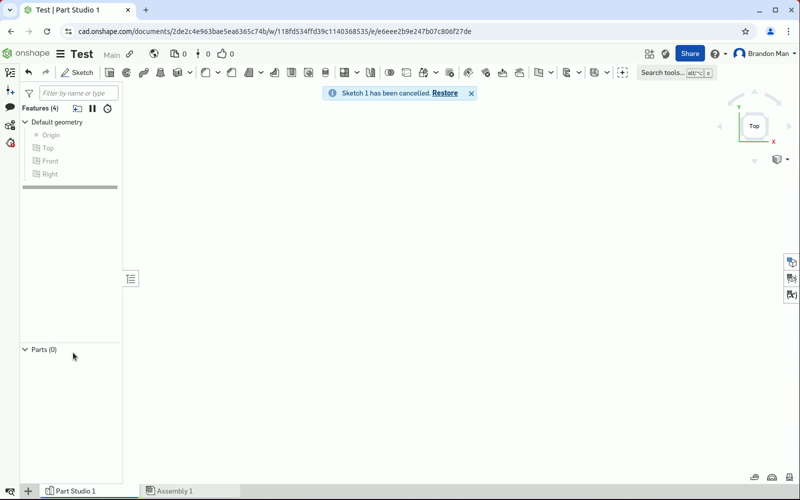
key(shift+p)
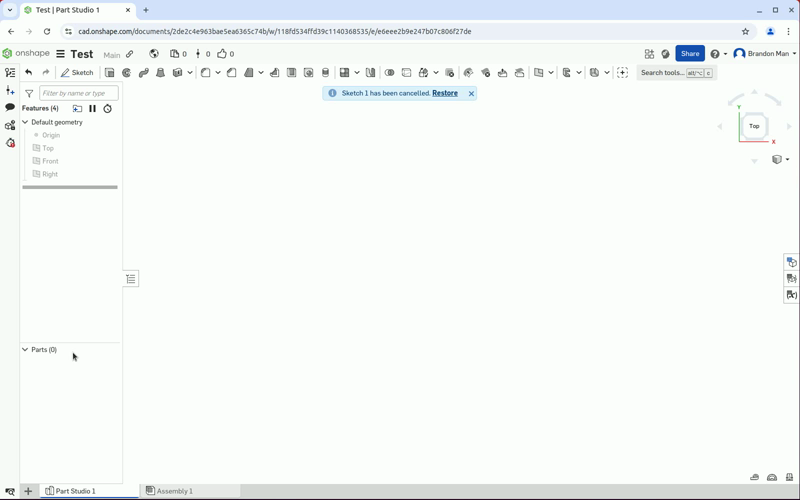
key(space)
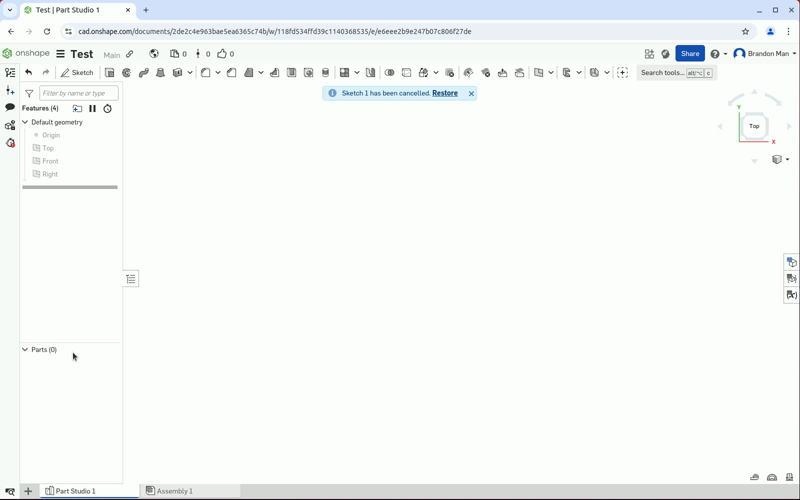
key_down(shift)
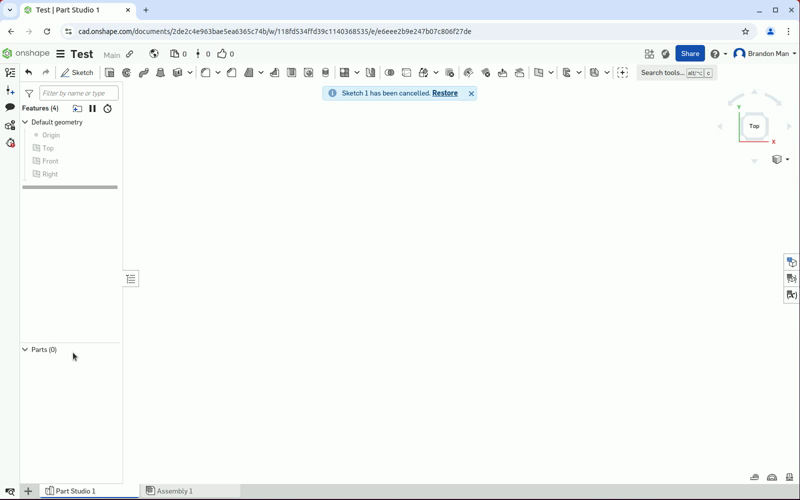
key(up)
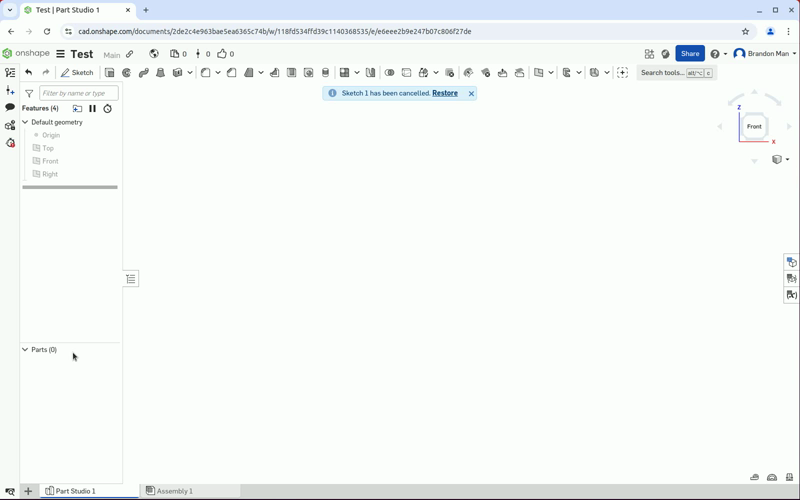
key_up(shift)
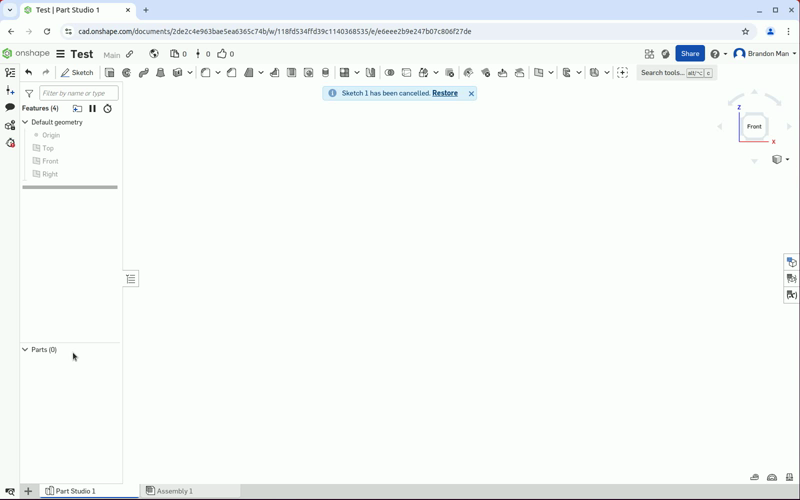
mouse_move(73, 352)
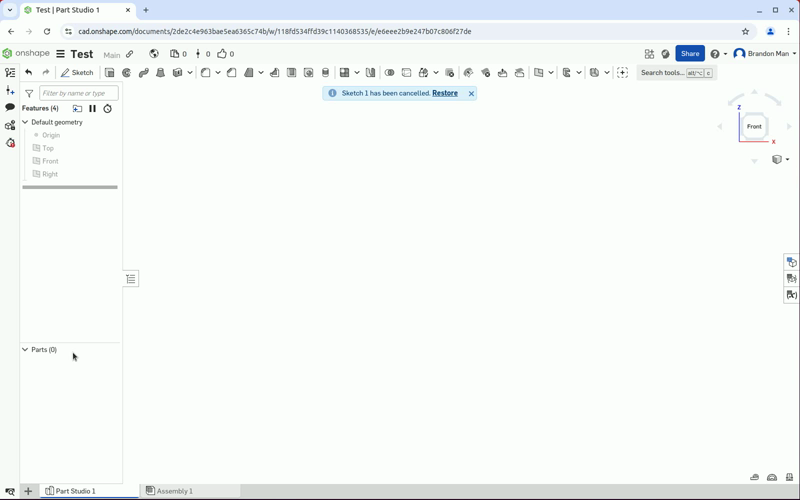
key(shift+y)
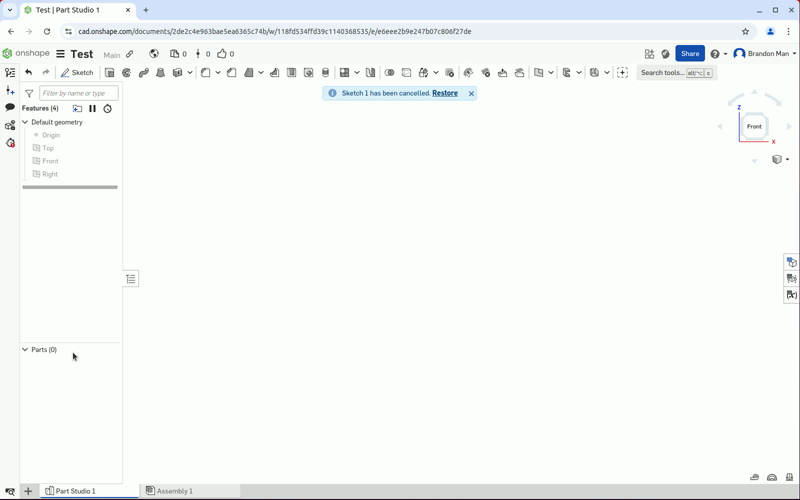
key(shift+s)
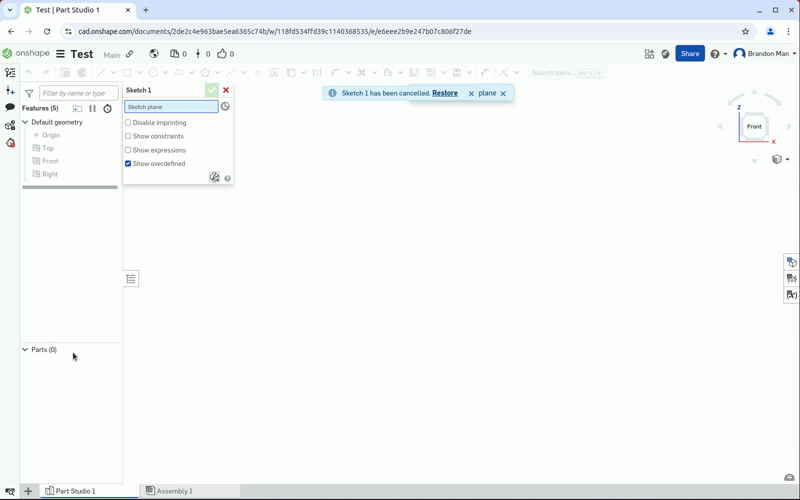
mouse_move(73, 163)
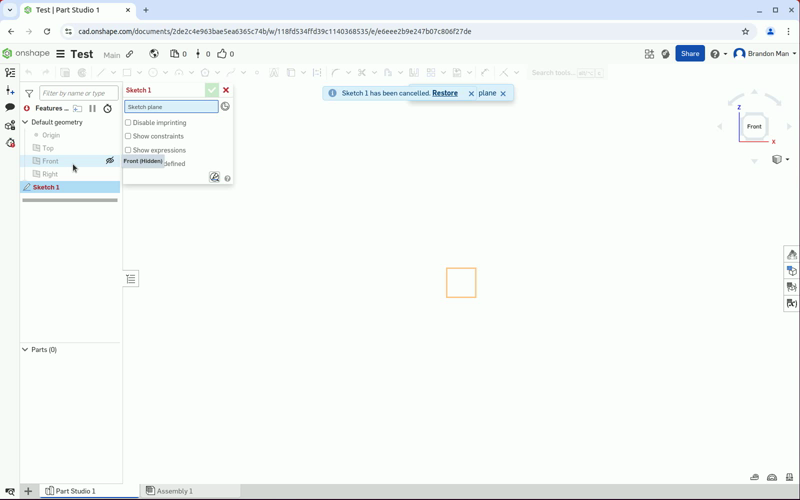
click(73, 163)
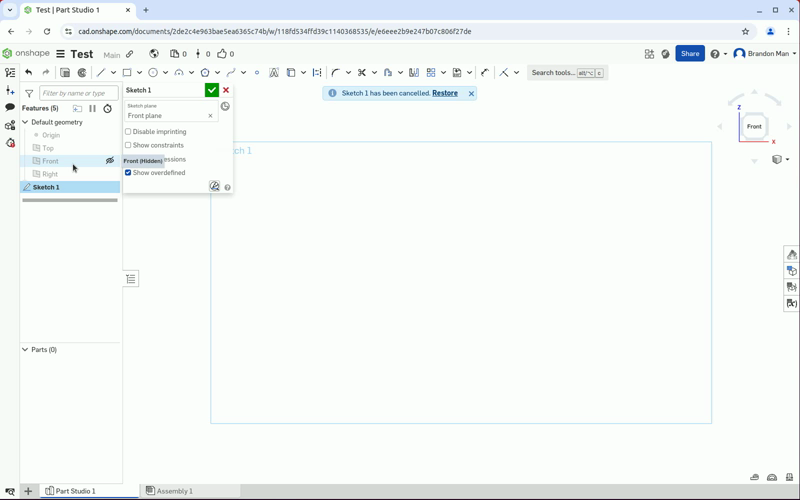
mouse_move(73, 352)
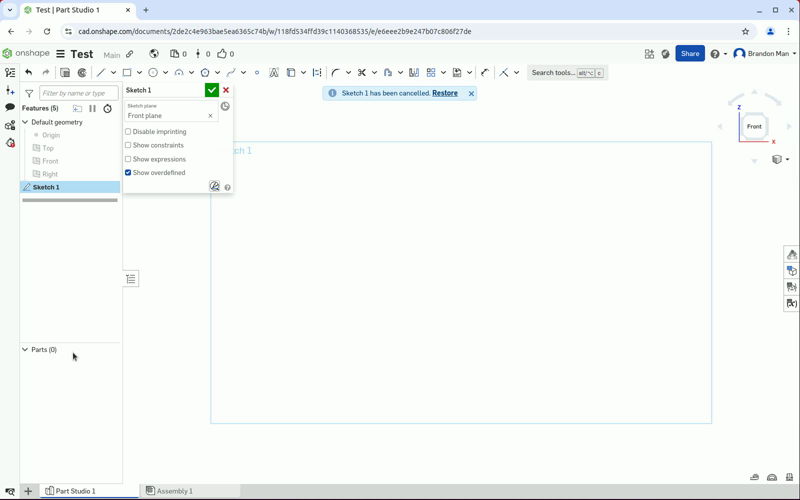
key(y)
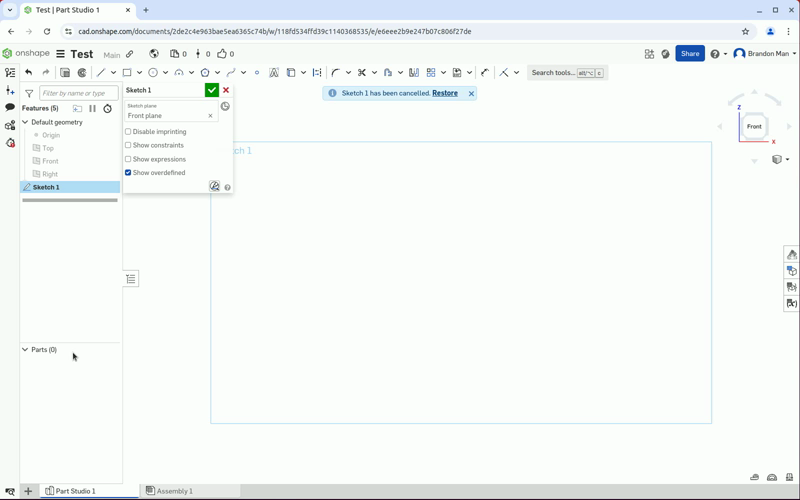
key(l)
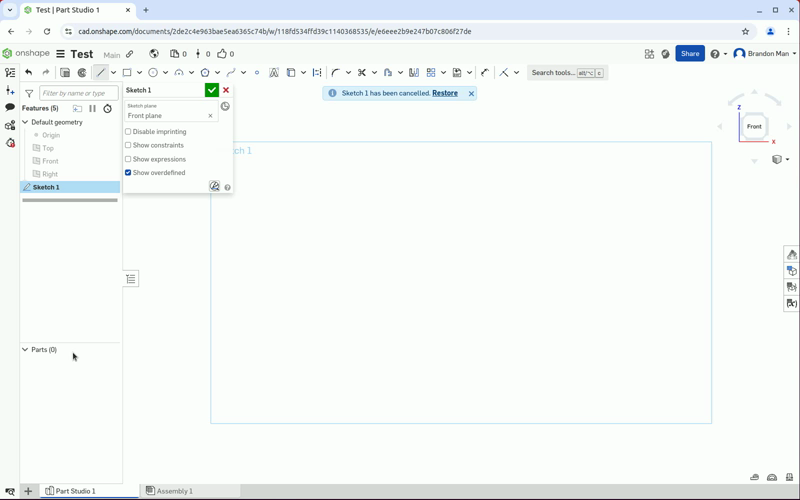
key_down(shift)
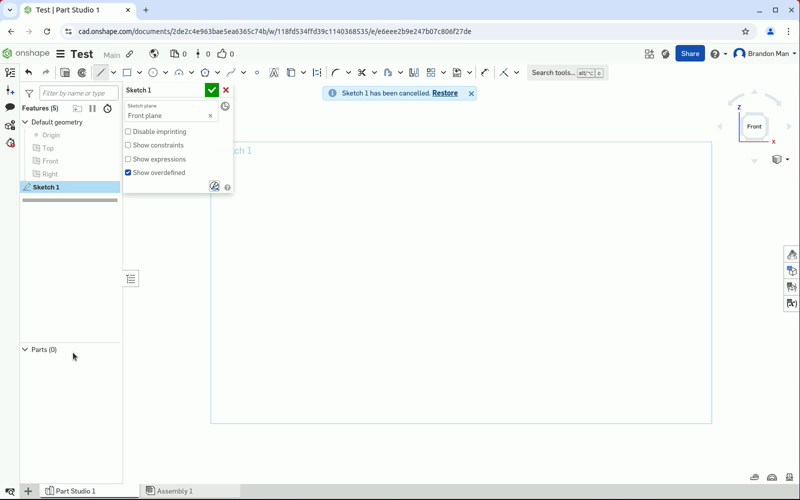
mouse_move(460, 282)
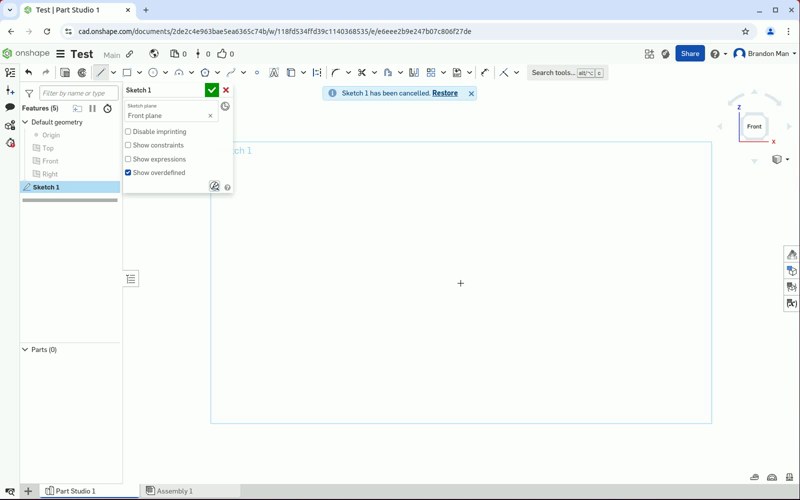
click(460, 282)
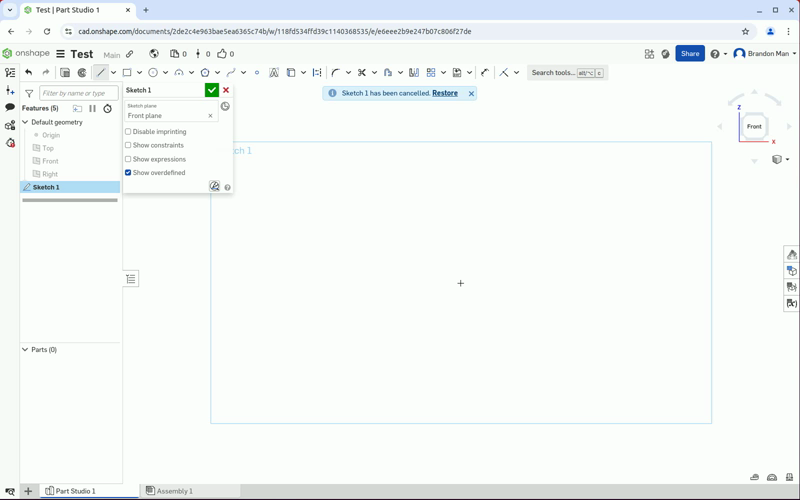
key_up(shift)
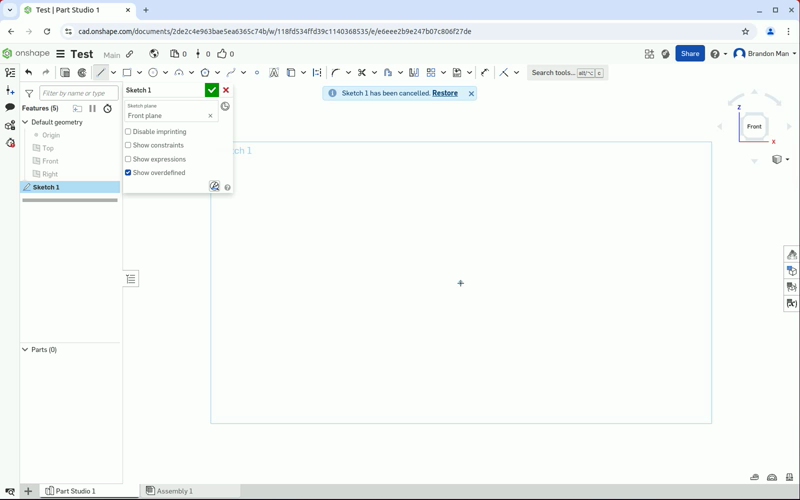
key_down(shift)
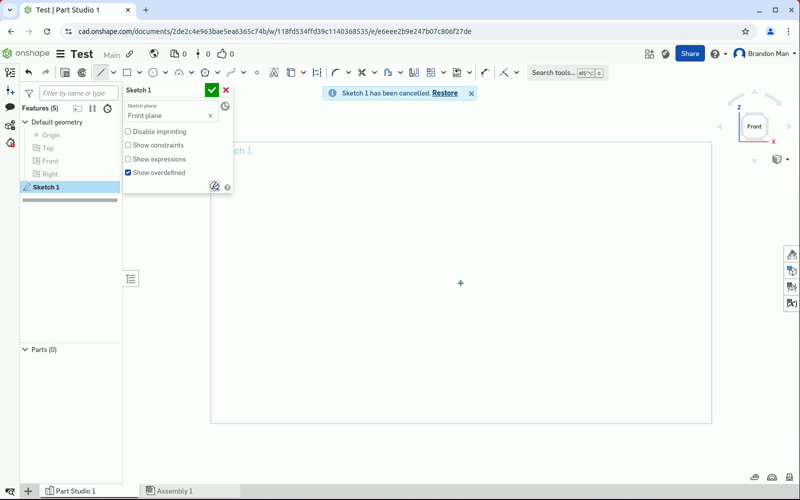
mouse_move(490, 282)
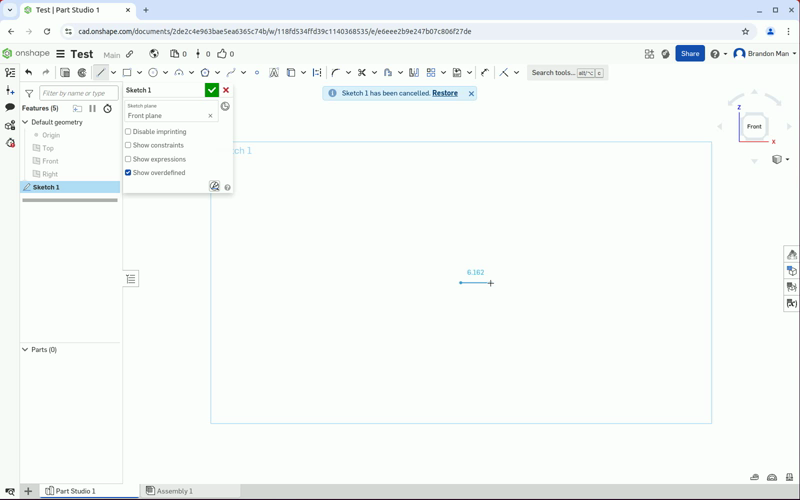
mouse_move(501, 282)
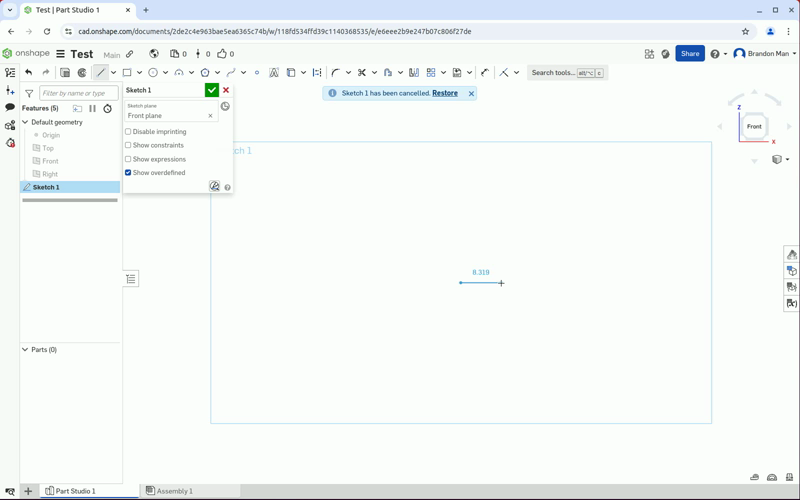
click(501, 282)
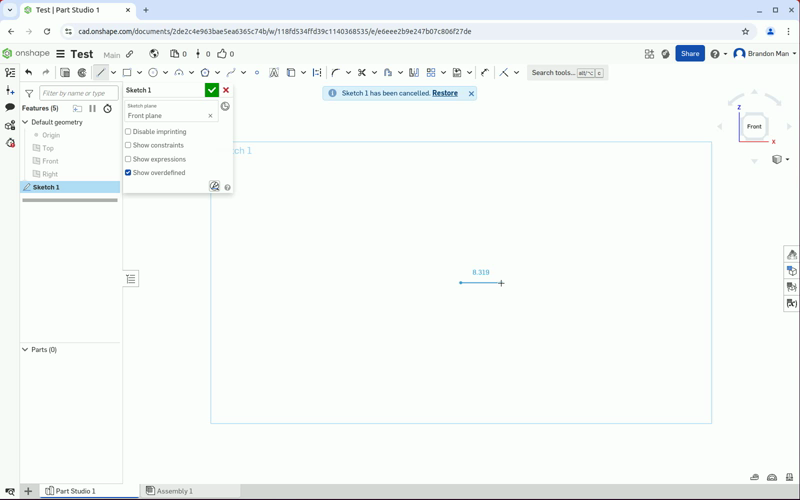
key_up(shift)
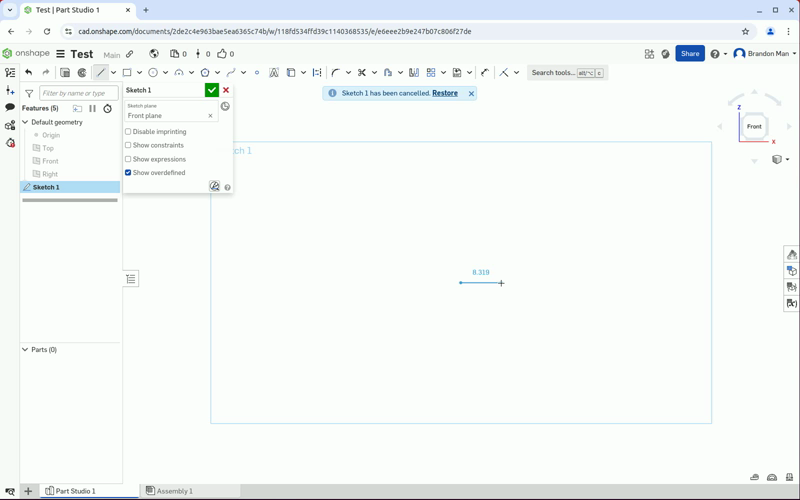
key_down(shift)
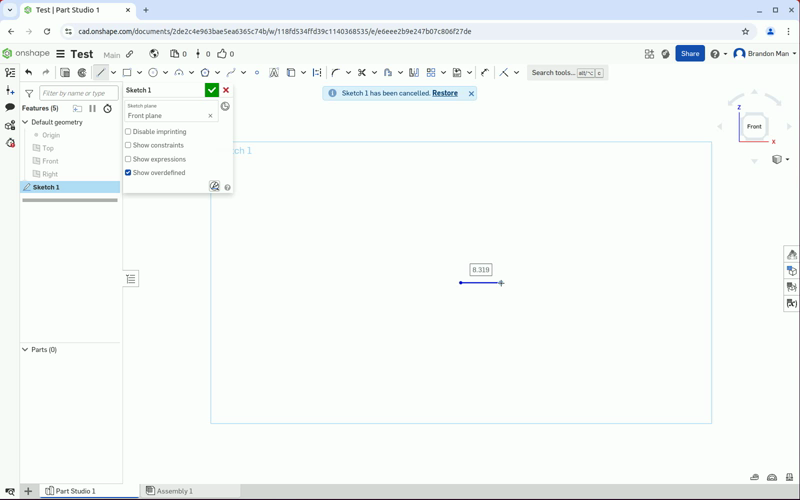
mouse_move(531, 282)
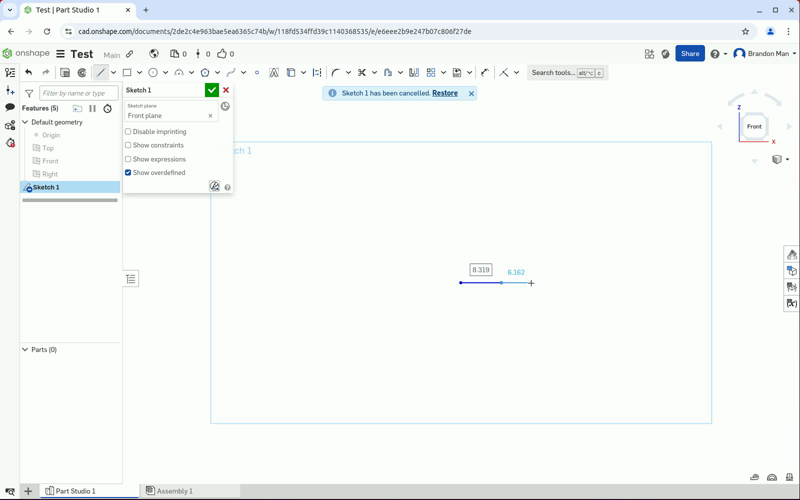
mouse_move(501, 316)
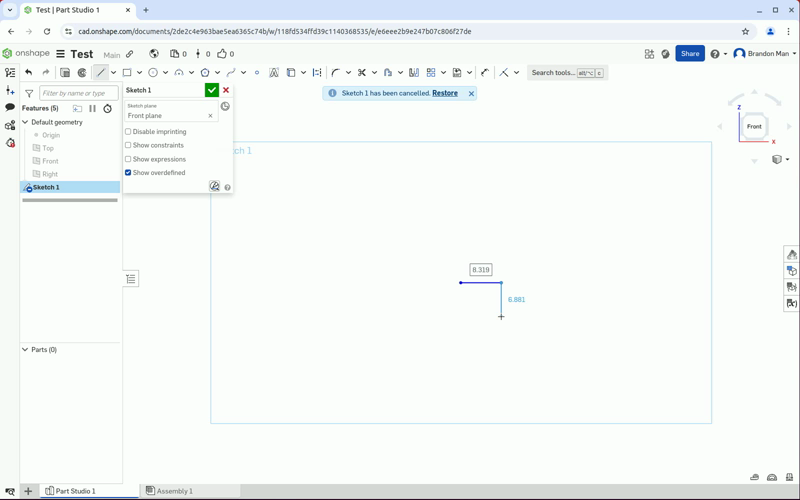
click(501, 316)
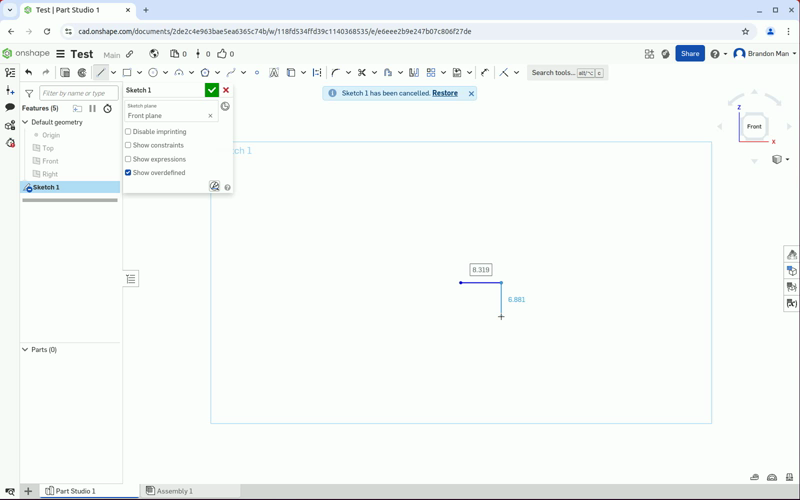
key_up(shift)
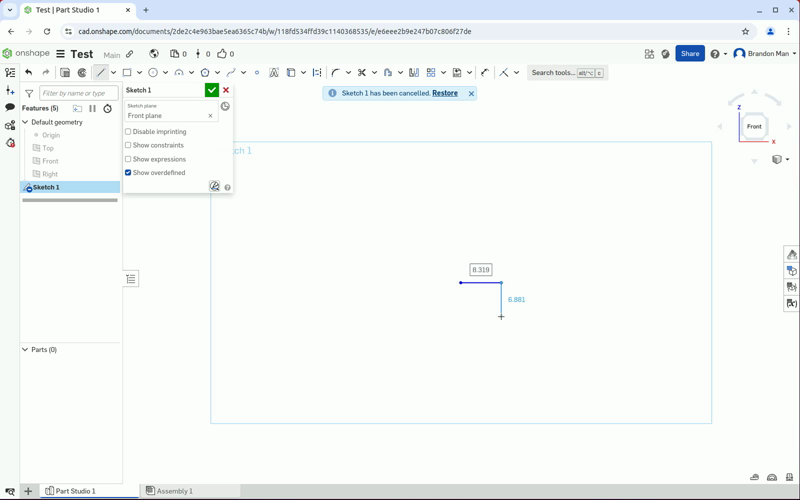
key_down(shift)
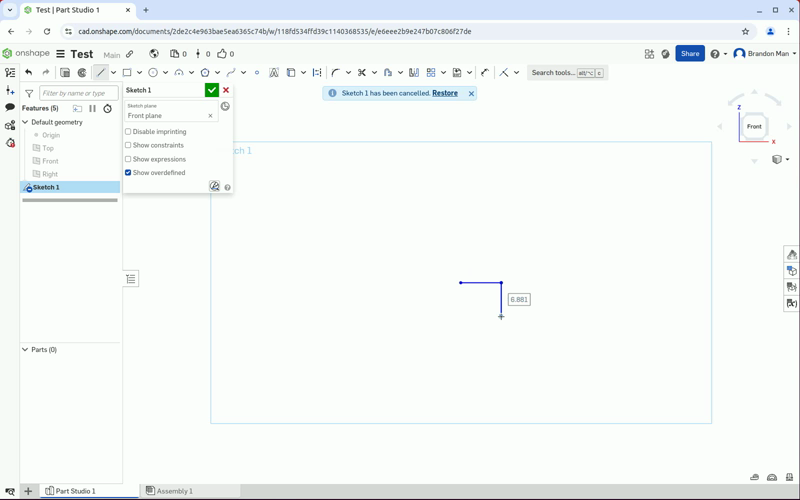
mouse_move(531, 316)
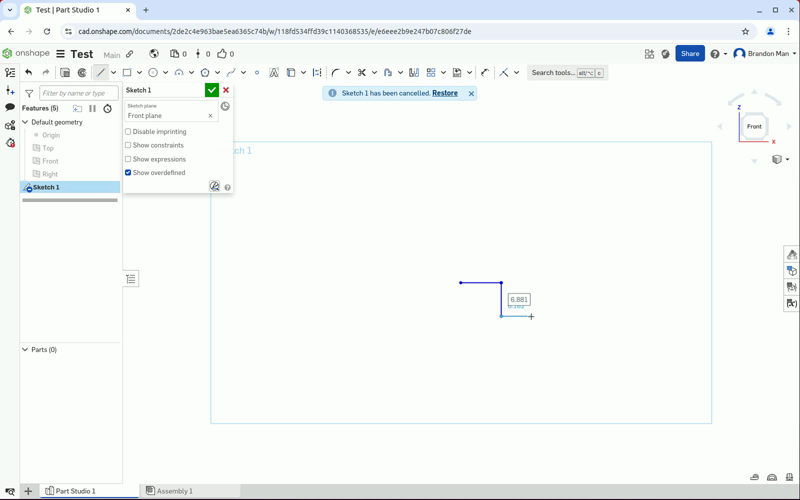
mouse_move(501, 319)
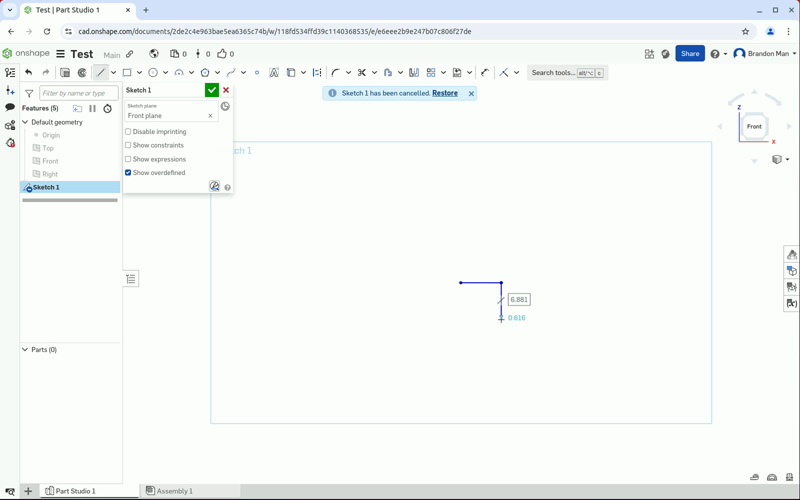
scroll(6)
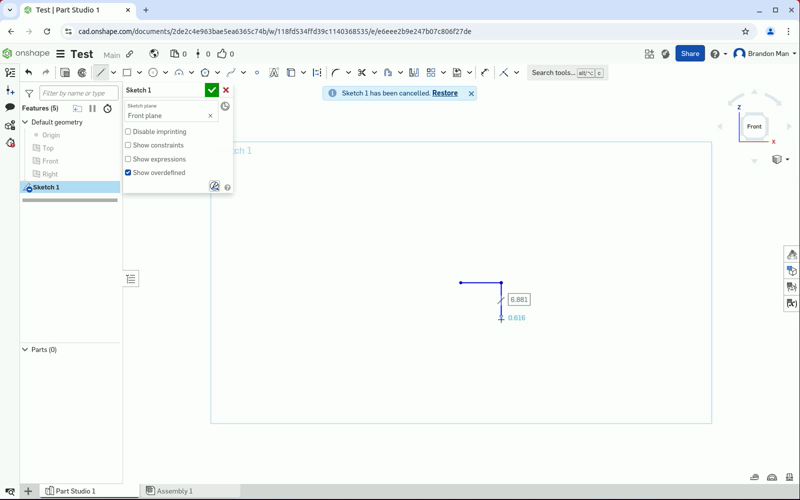
scroll(6)
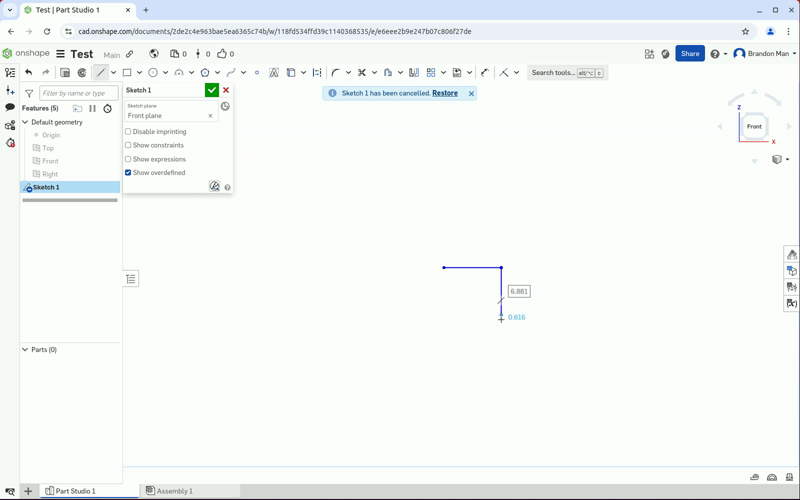
scroll(6)
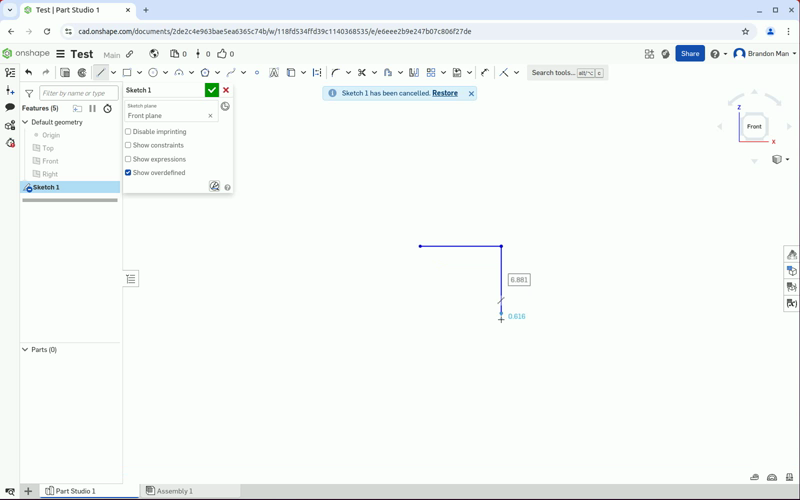
scroll(6)
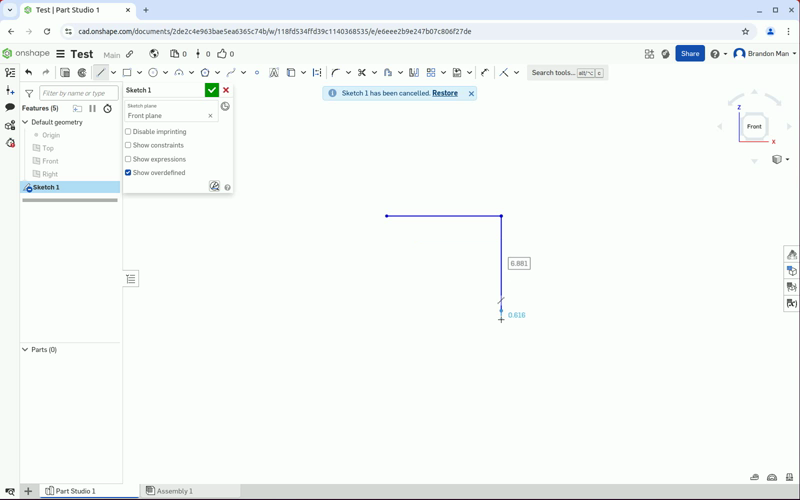
scroll(6)
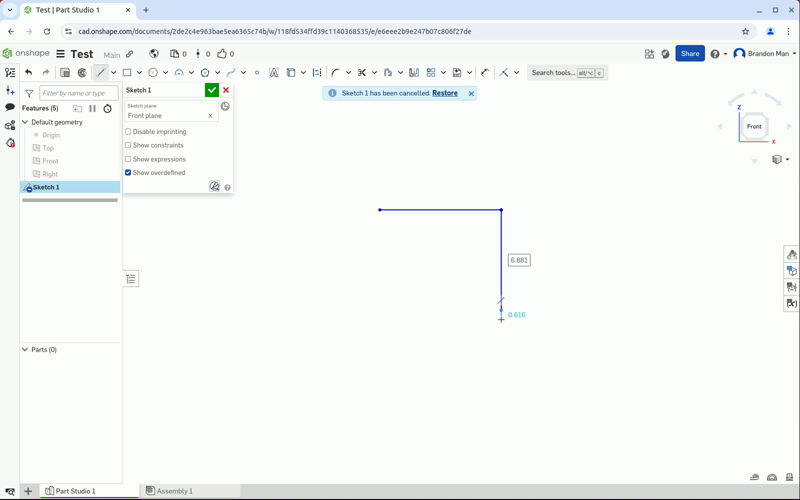
scroll(6)
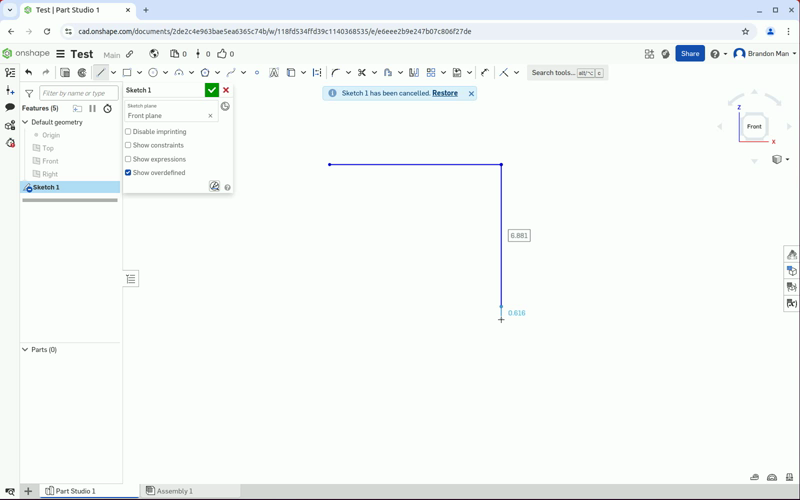
scroll(6)
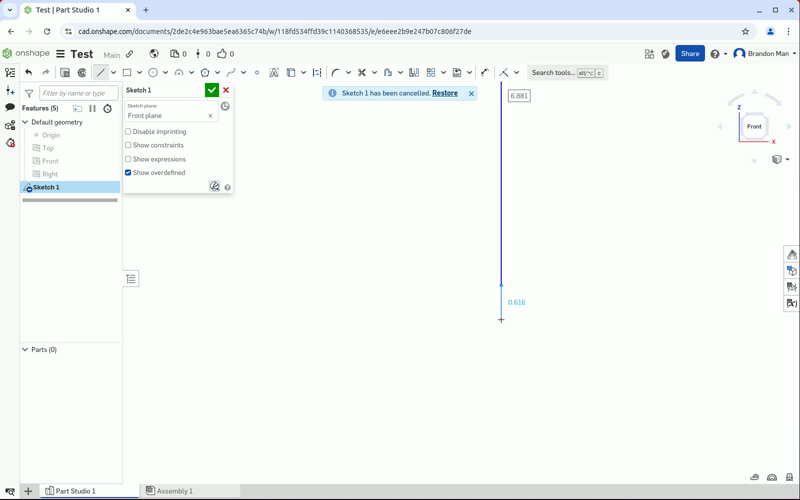
click(501, 319)
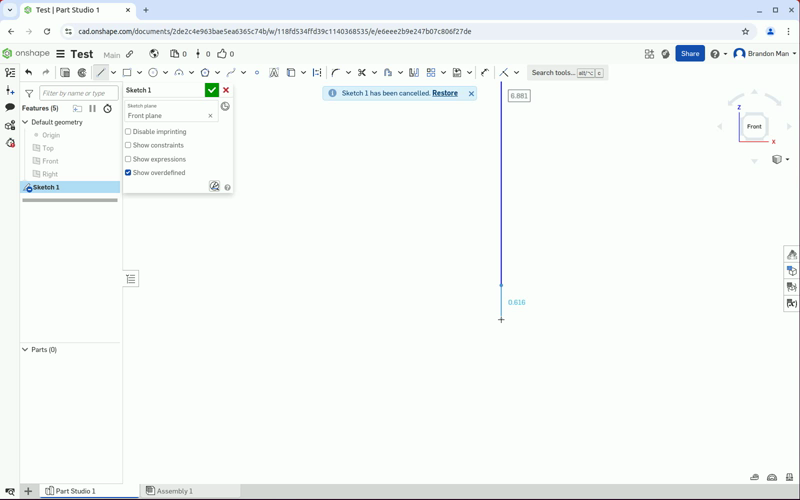
scroll(-6)
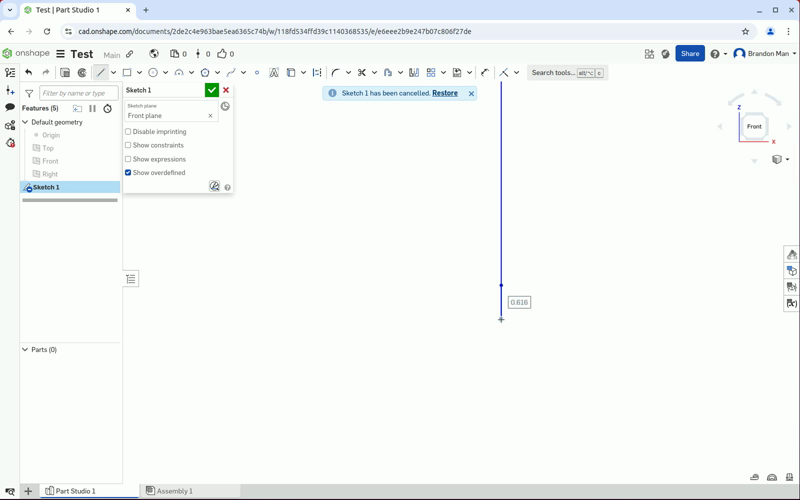
scroll(-6)
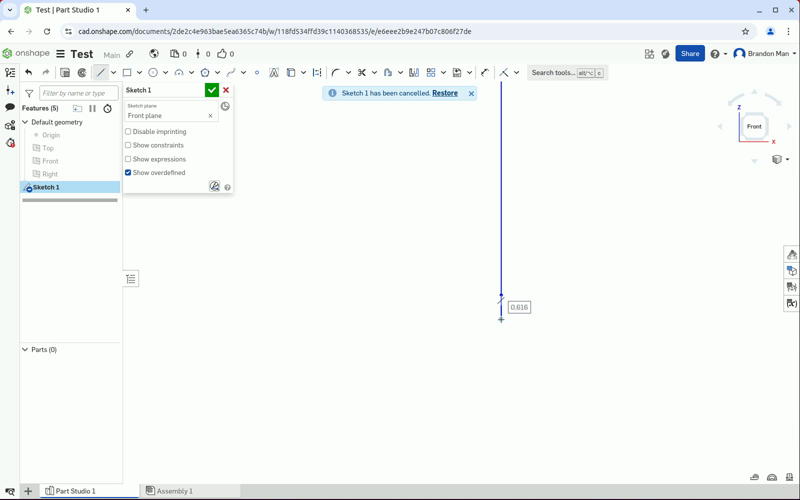
scroll(-6)
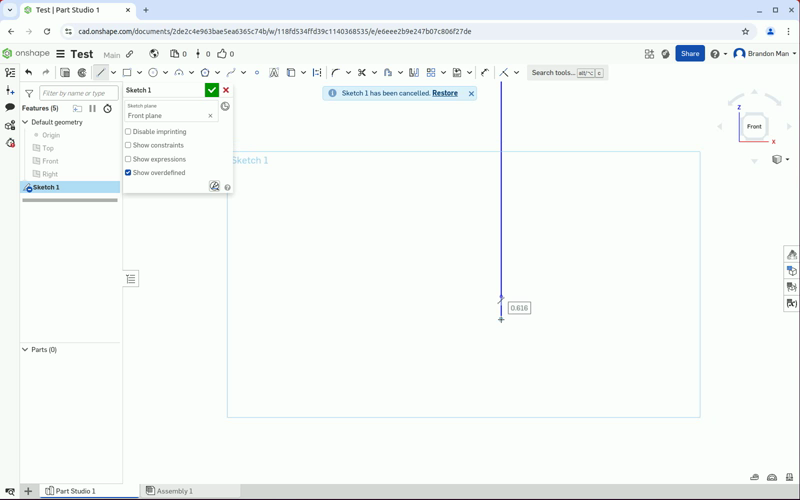
scroll(-6)
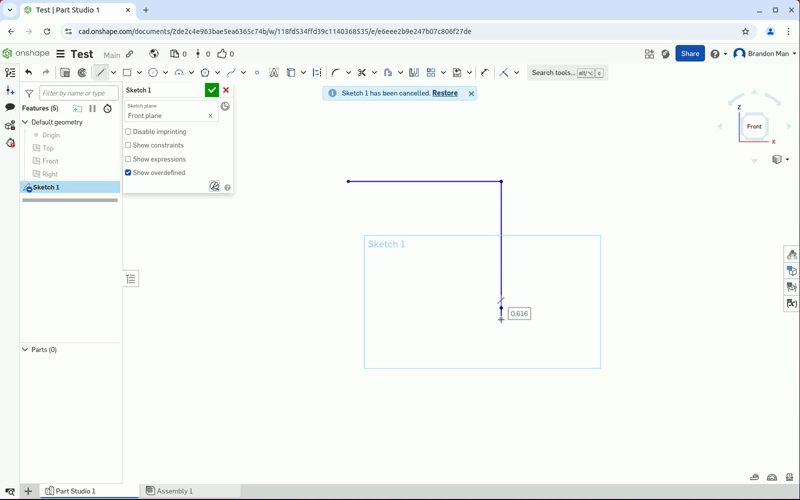
scroll(-6)
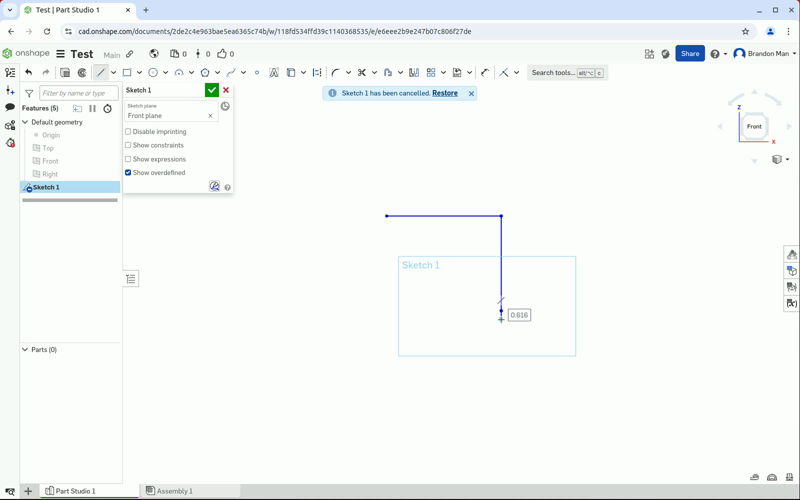
scroll(-6)
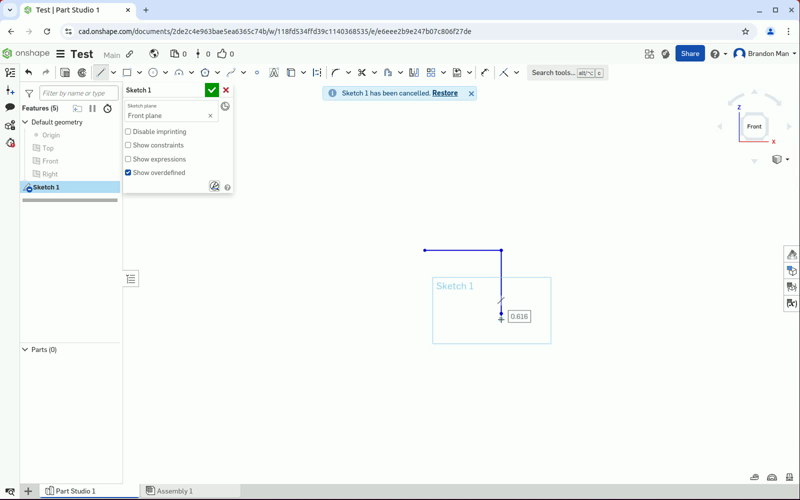
scroll(-6)
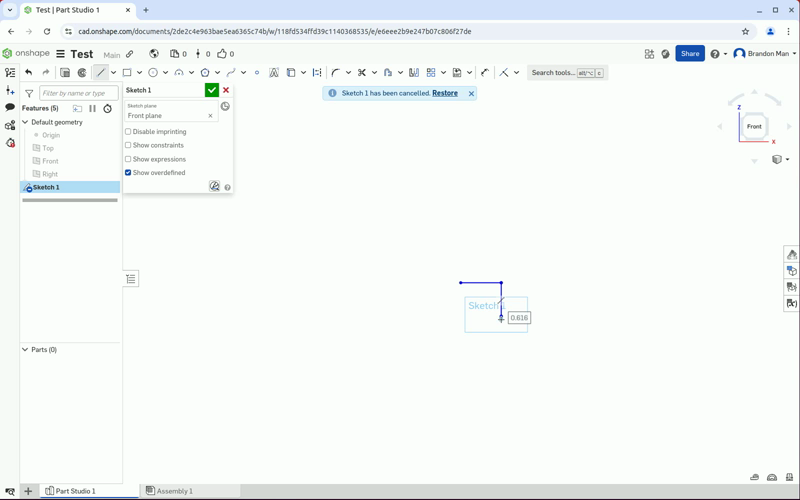
key_up(shift)
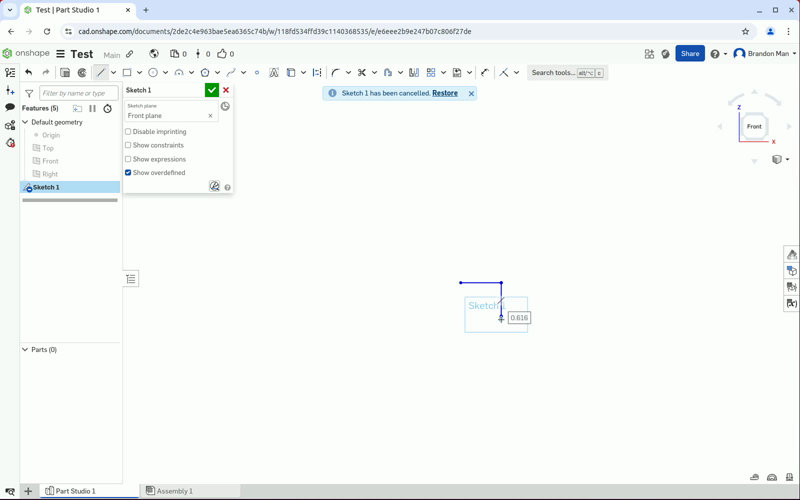
key_down(shift)
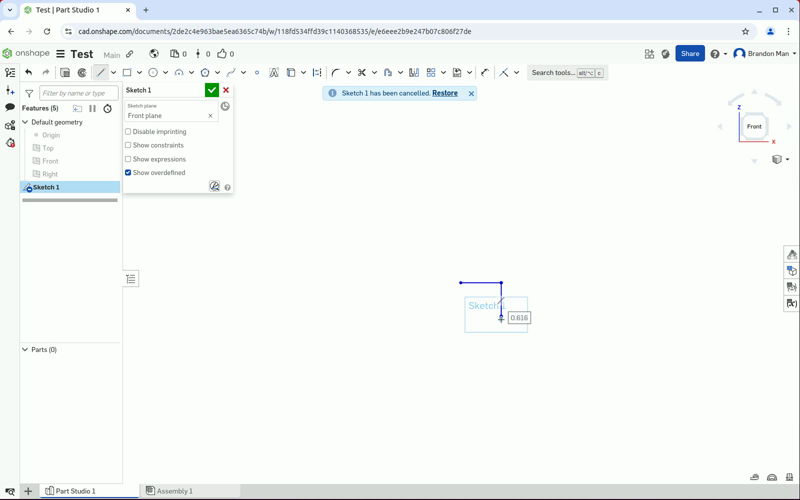
mouse_move(531, 319)
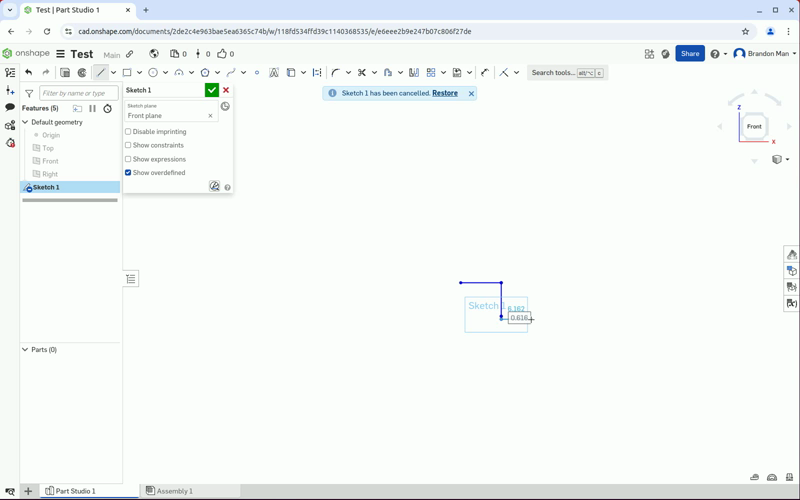
mouse_move(509, 318)
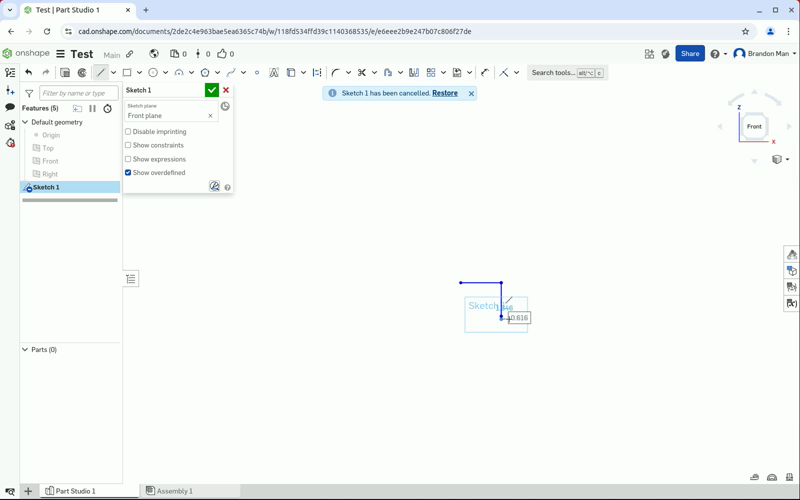
click(509, 318)
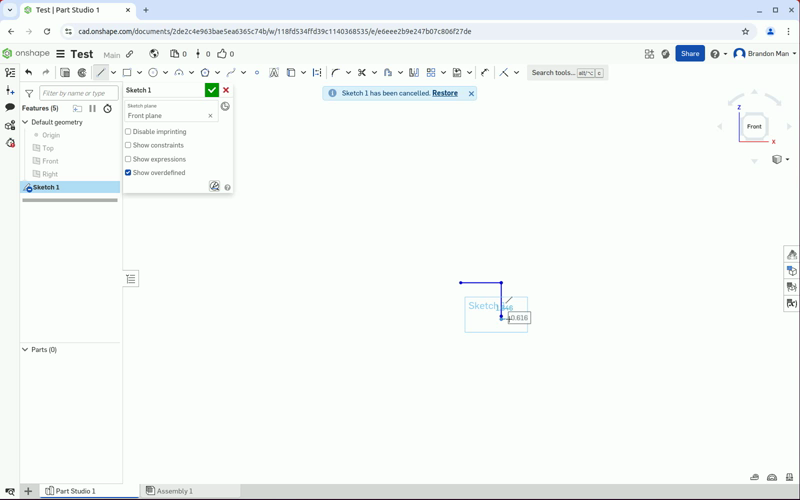
key_up(shift)
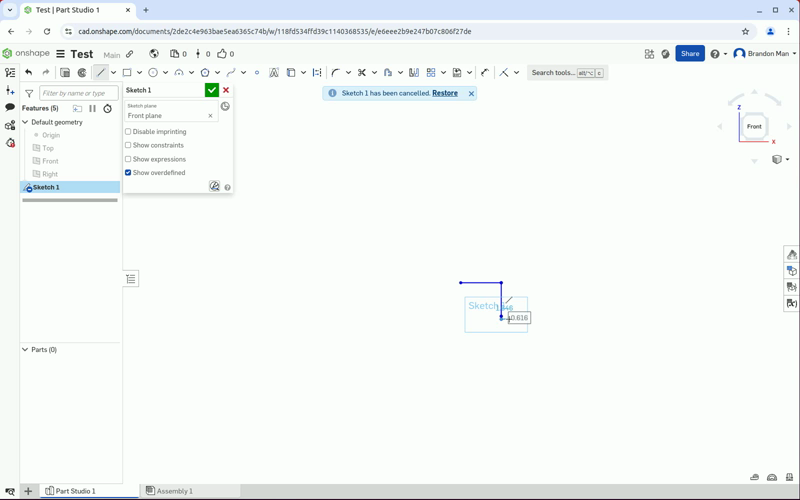
key_down(shift)
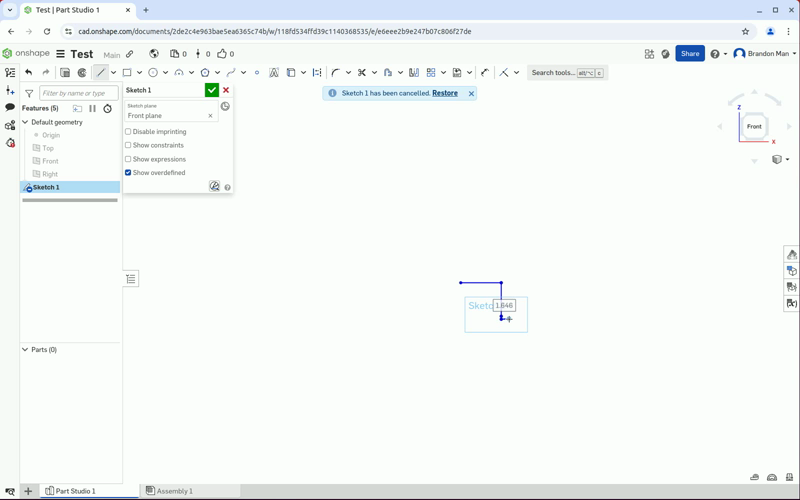
mouse_move(539, 318)
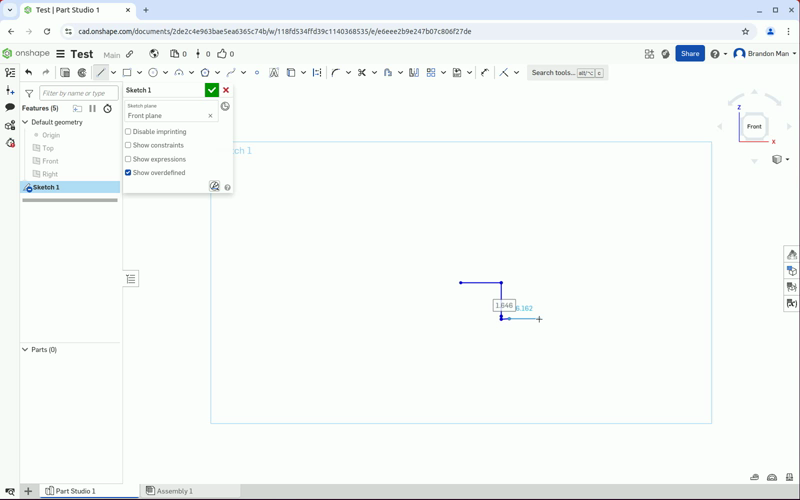
mouse_move(509, 277)
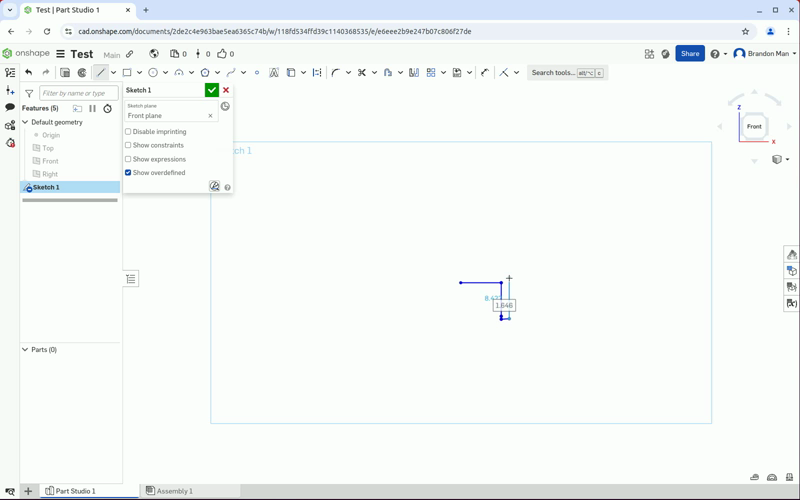
click(509, 277)
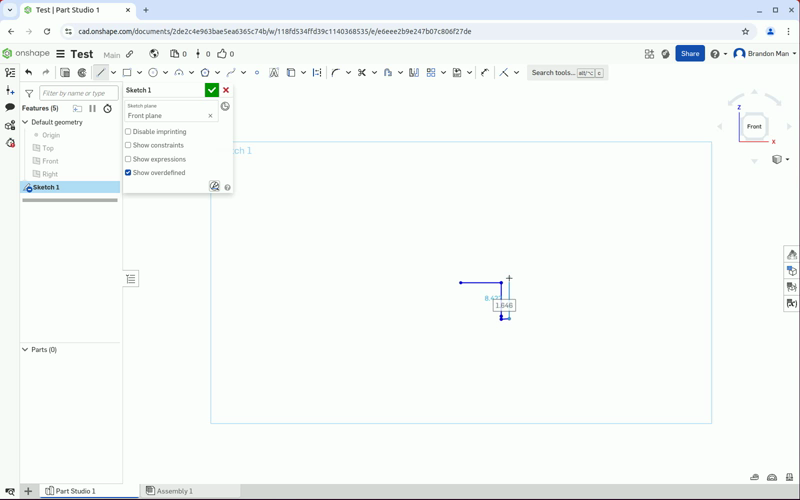
key_up(shift)
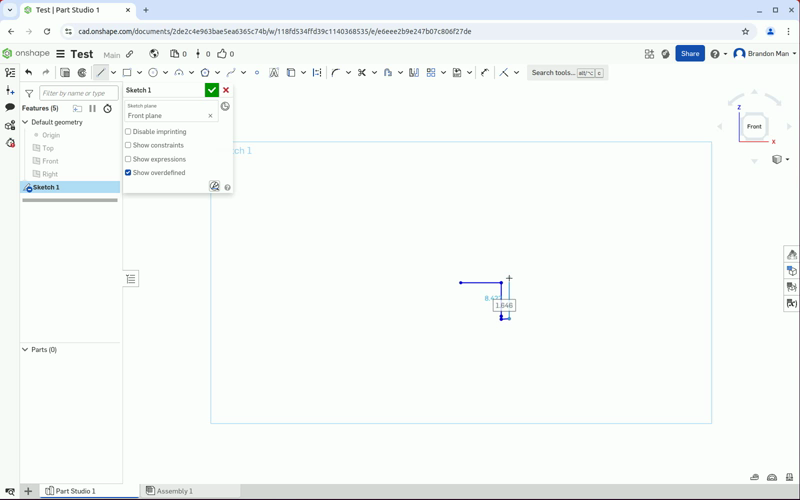
key_down(shift)
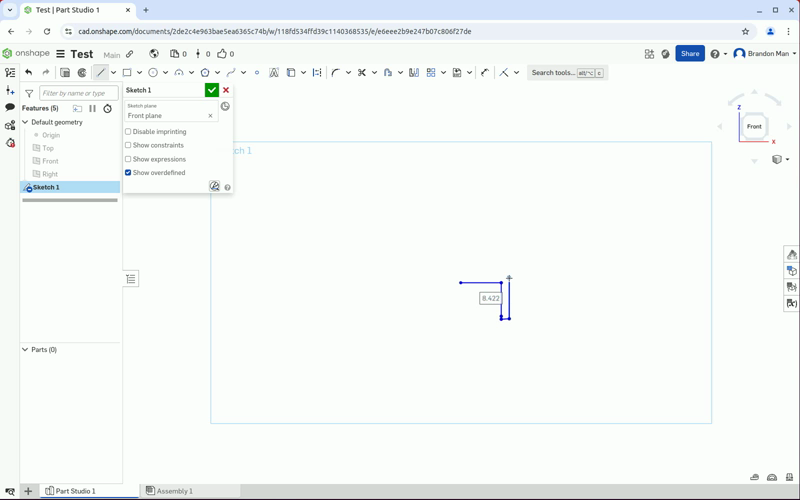
mouse_move(539, 277)
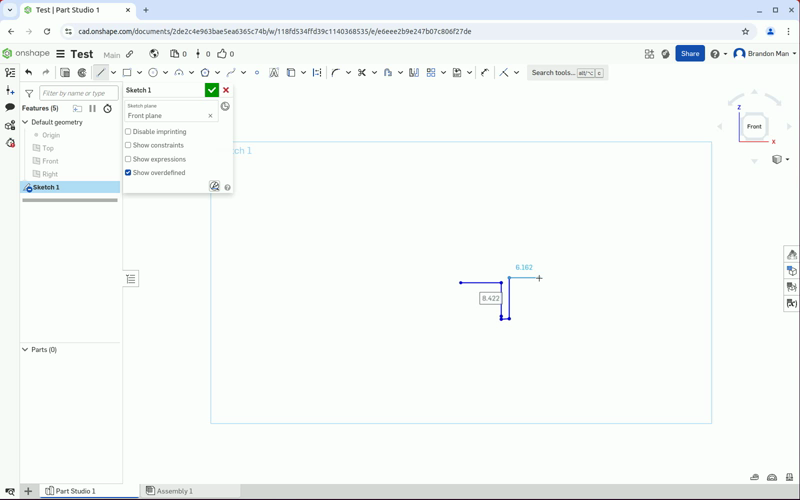
mouse_move(460, 277)
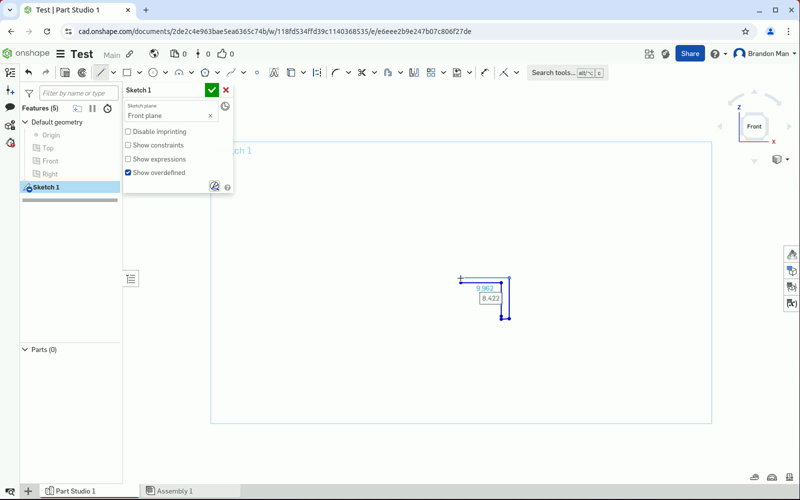
click(460, 277)
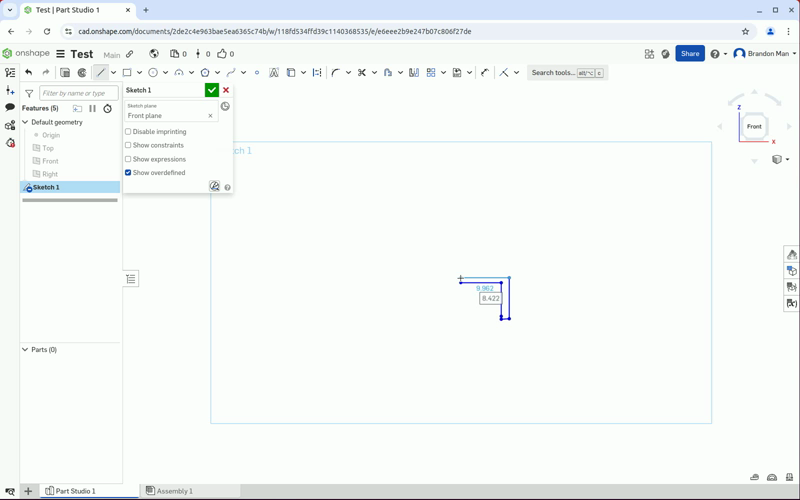
key_up(shift)
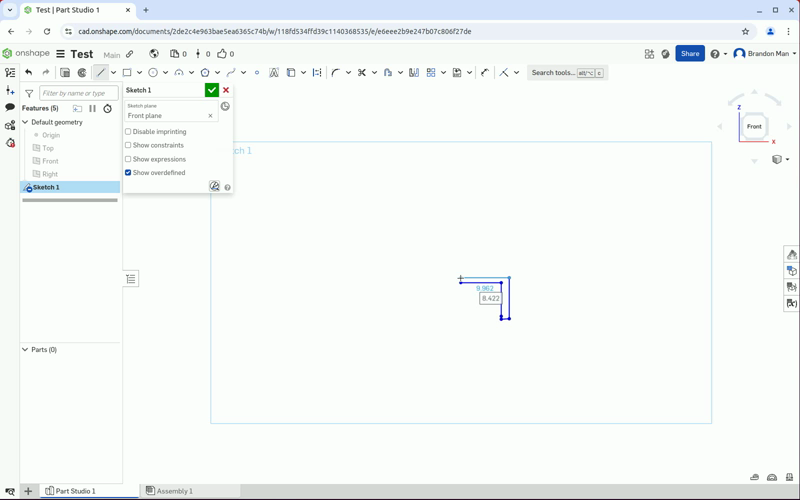
mouse_move(490, 277)
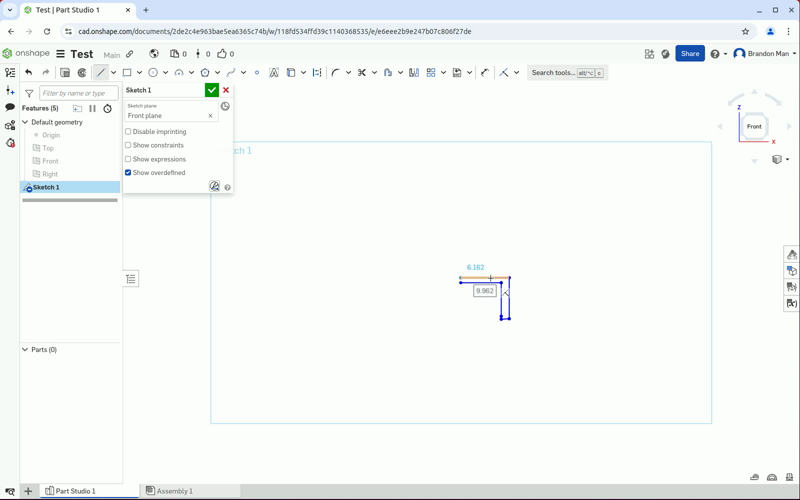
key_down(shift)
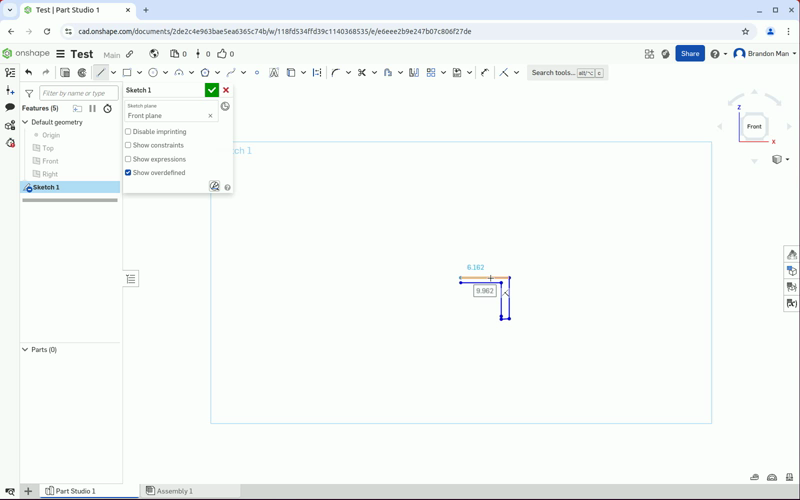
mouse_move(460, 282)
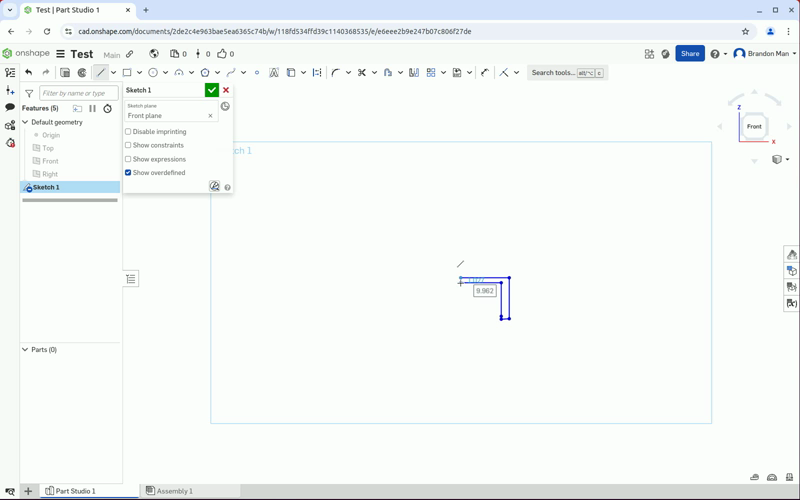
scroll(6)
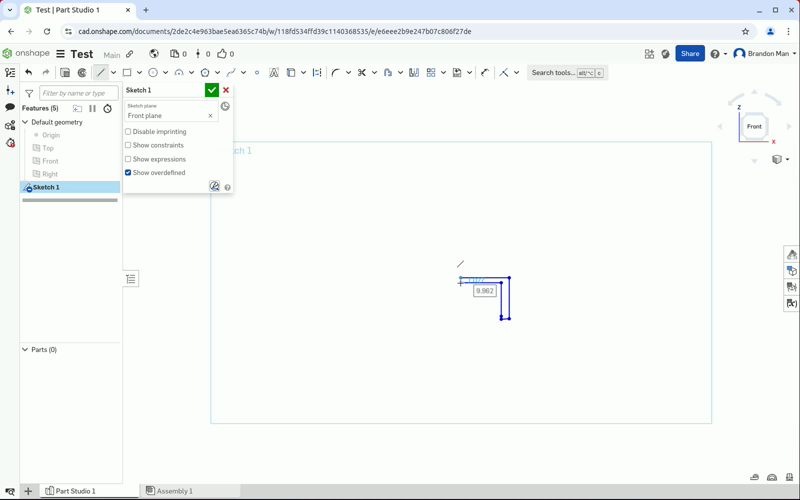
scroll(6)
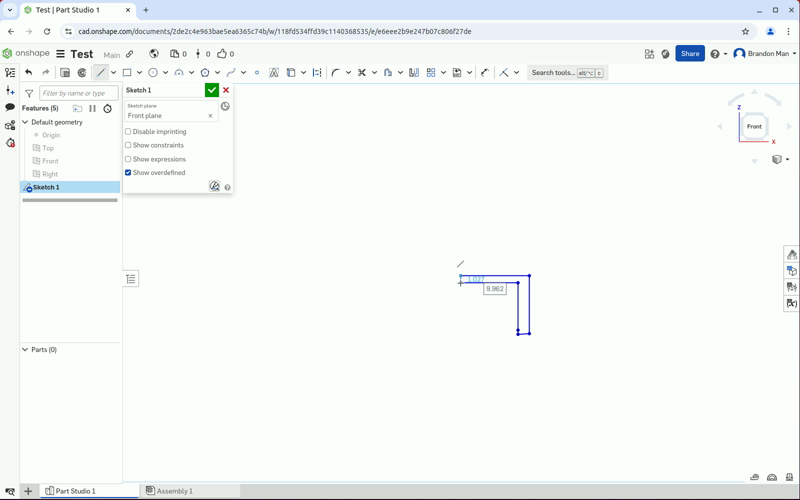
scroll(6)
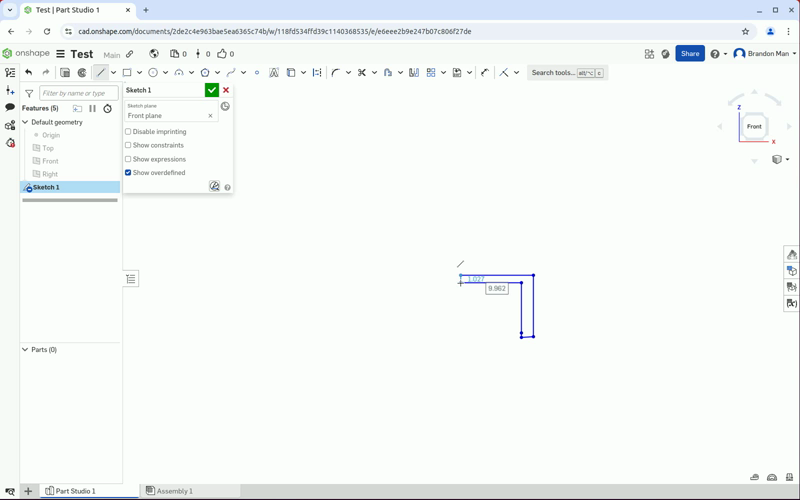
scroll(6)
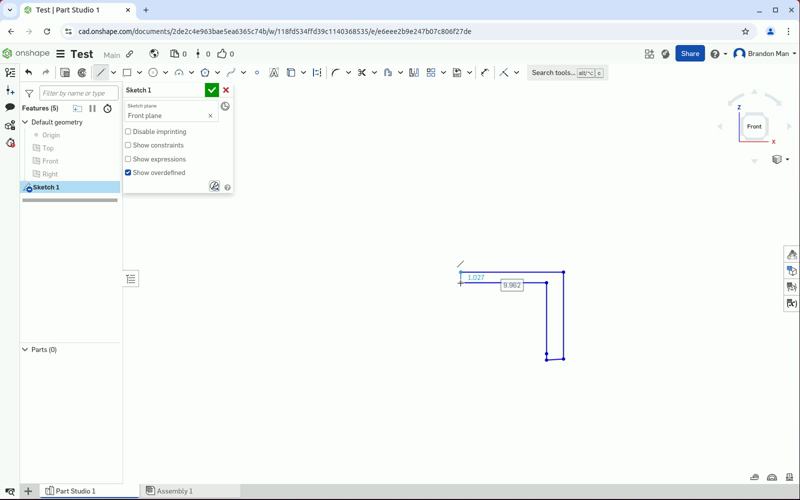
scroll(6)
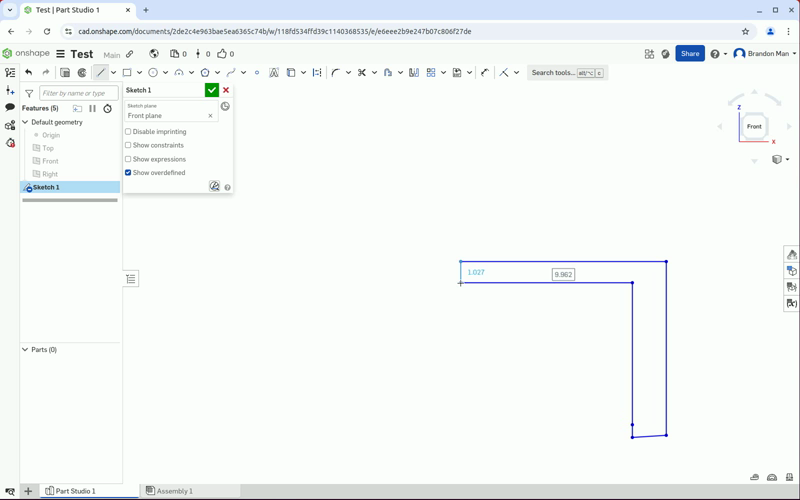
scroll(6)
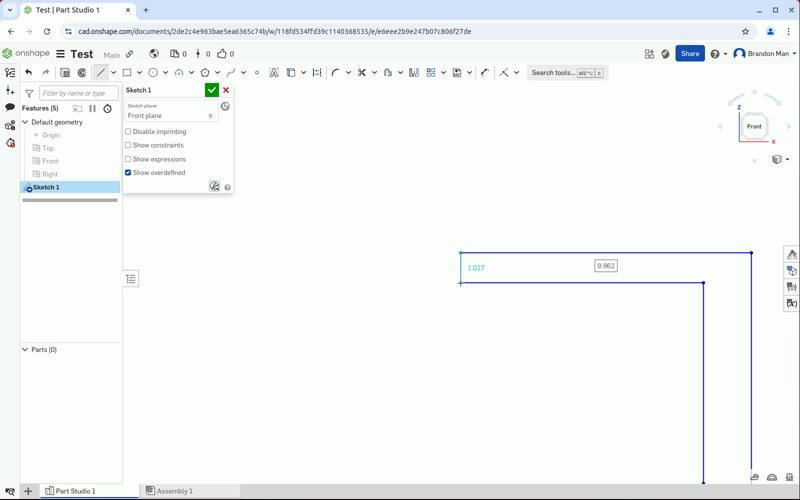
scroll(6)
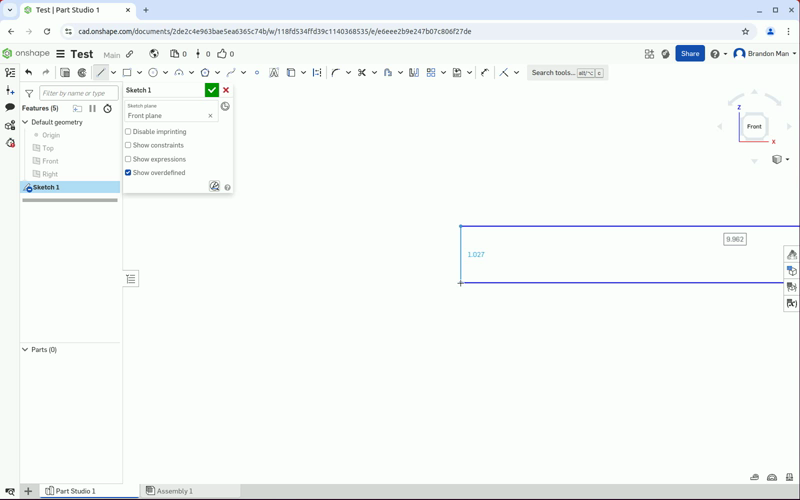
key_up(shift)
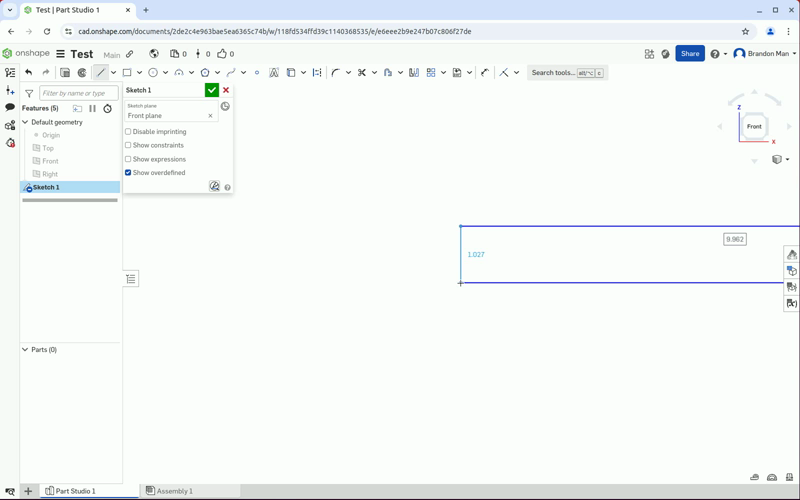
click(460, 282)
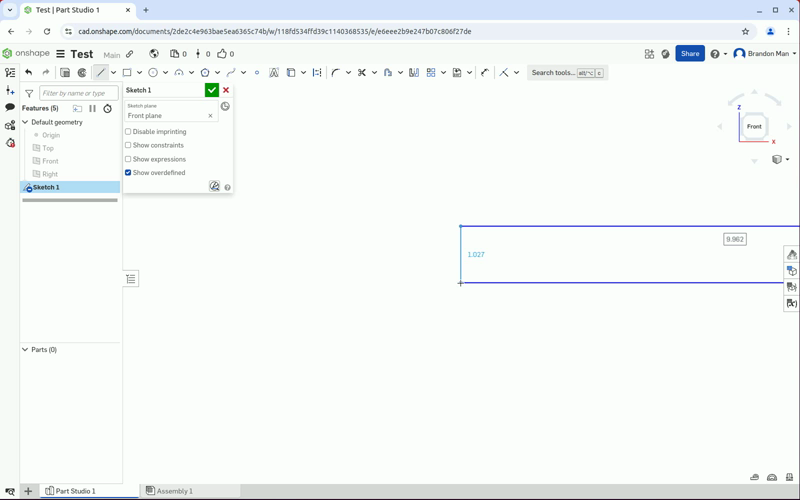
scroll(-6)
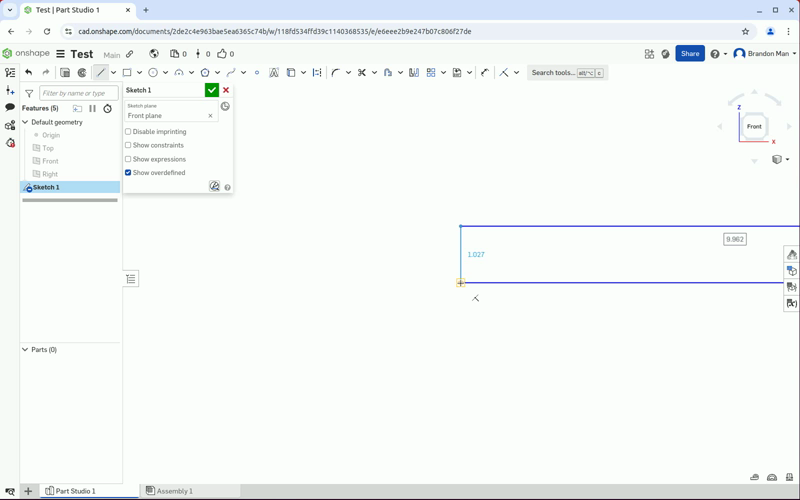
scroll(-6)
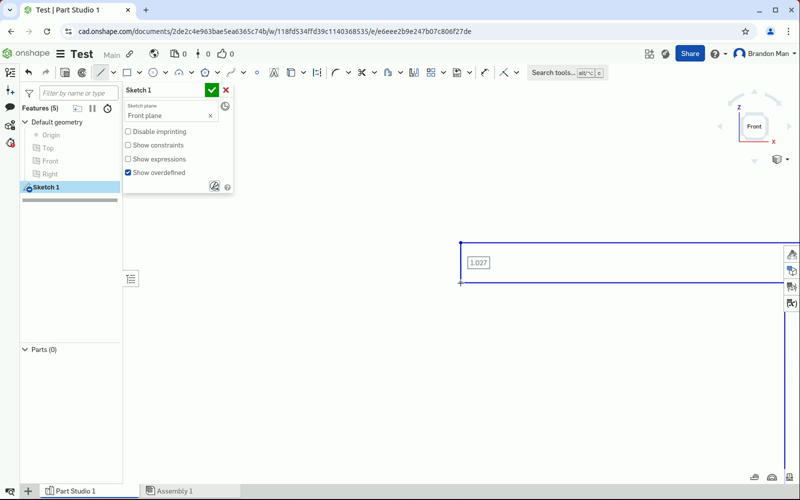
scroll(-6)
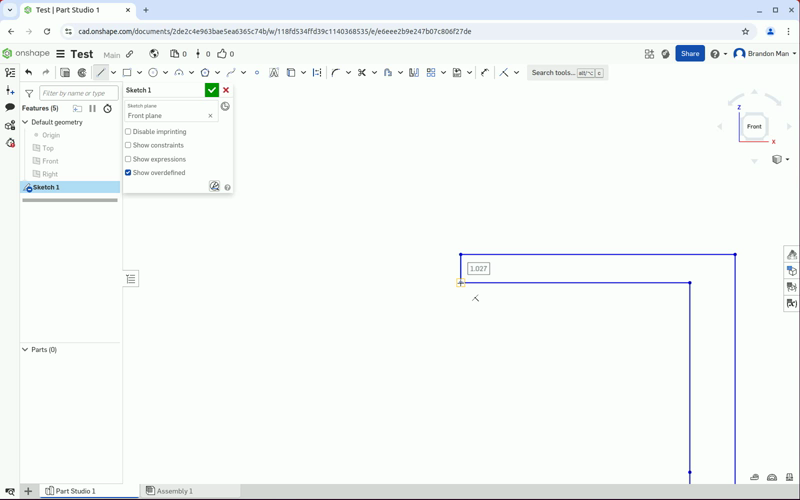
scroll(-6)
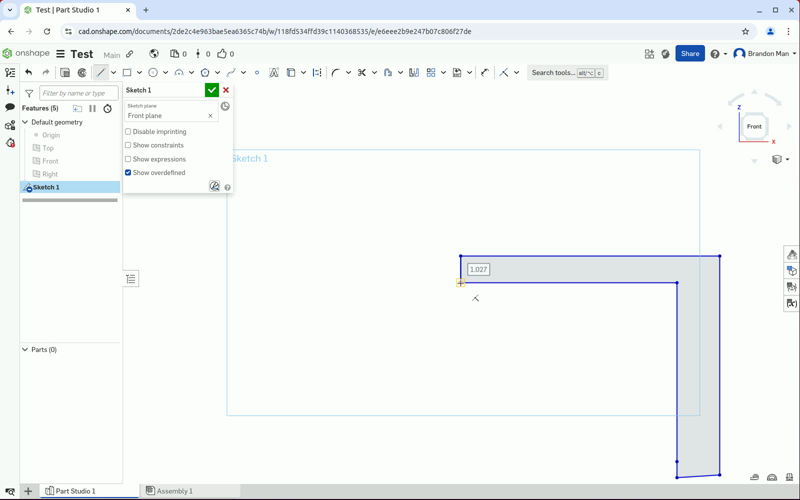
scroll(-6)
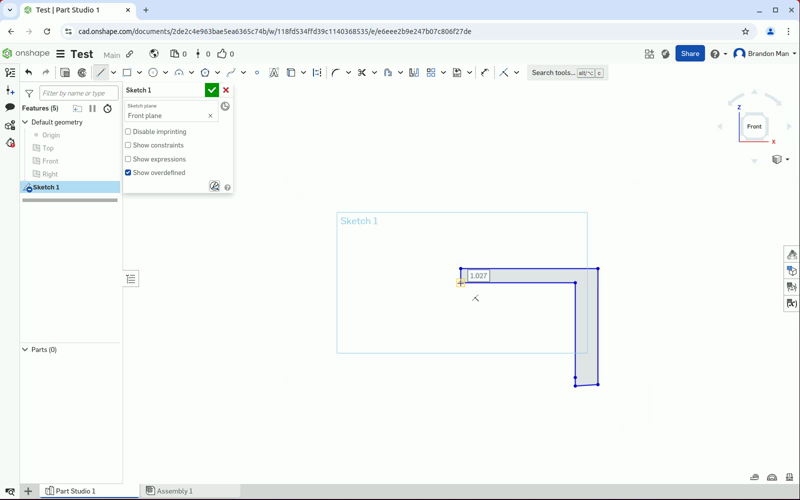
scroll(-6)
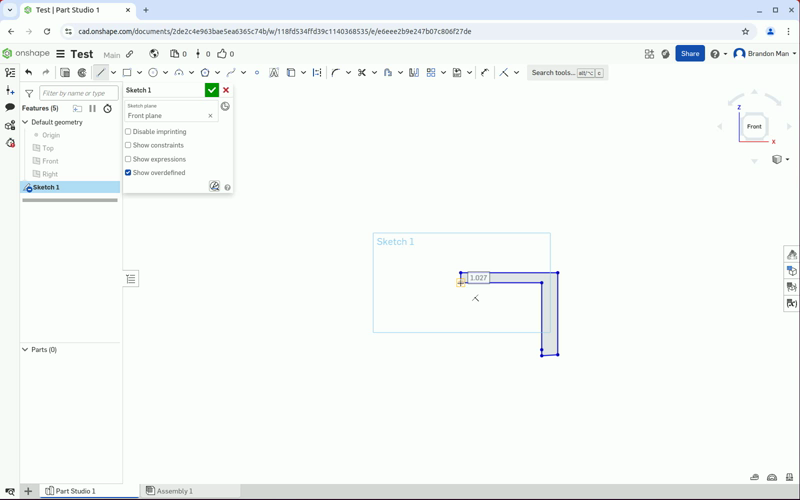
scroll(-6)
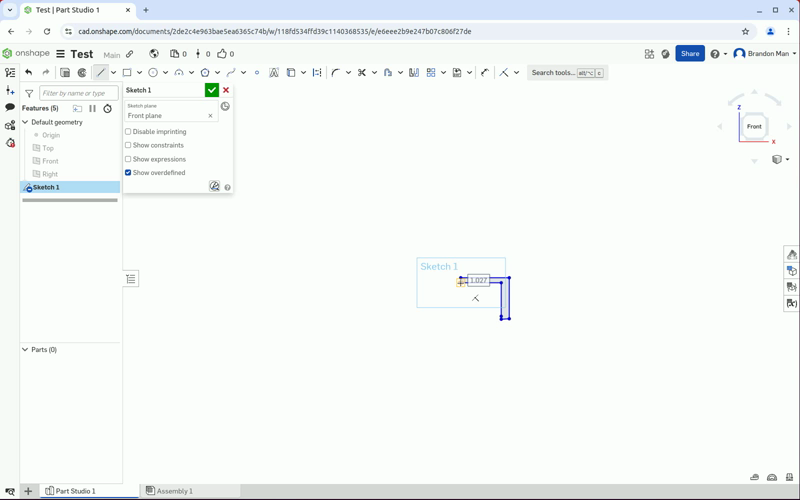
key(esc)
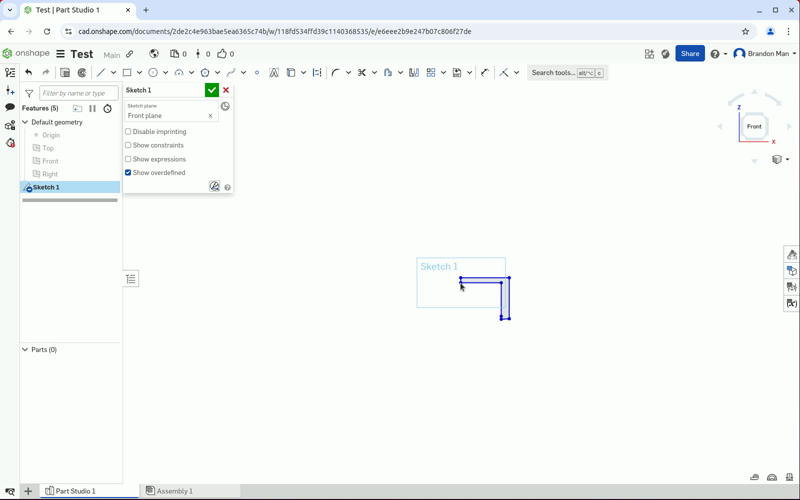
mouse_move(502, 295)
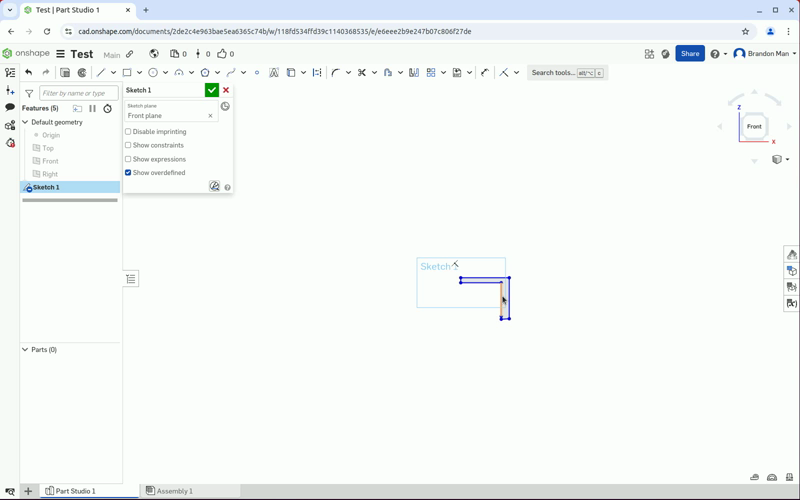
scroll(6)
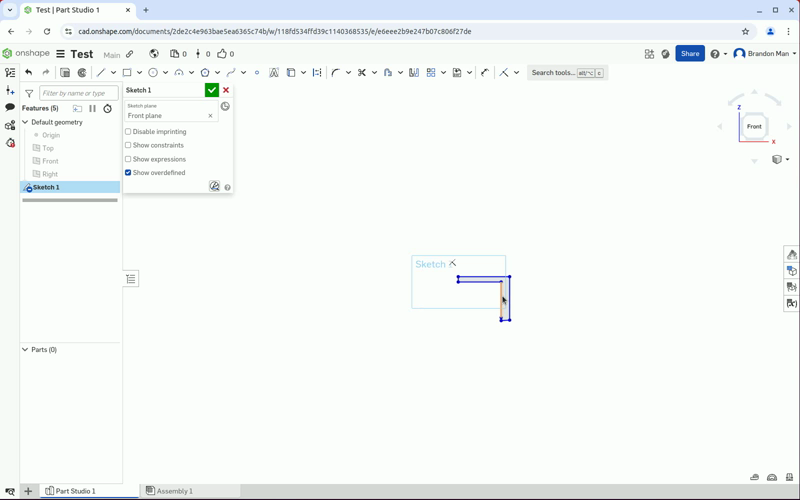
scroll(6)
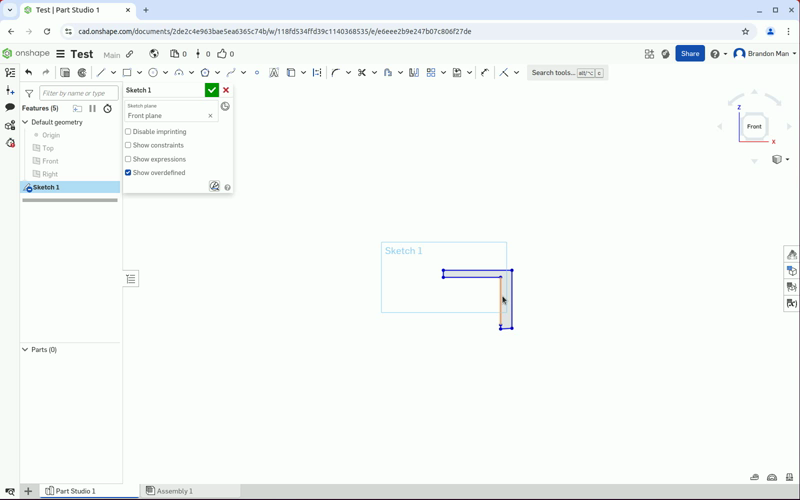
scroll(6)
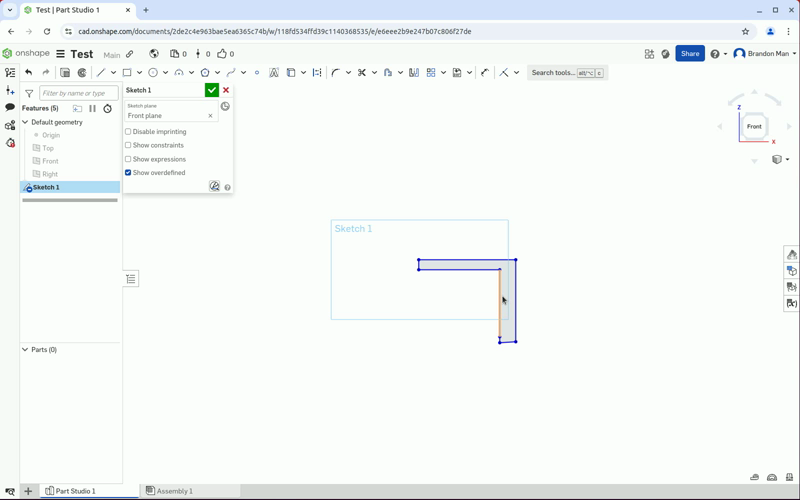
scroll(6)
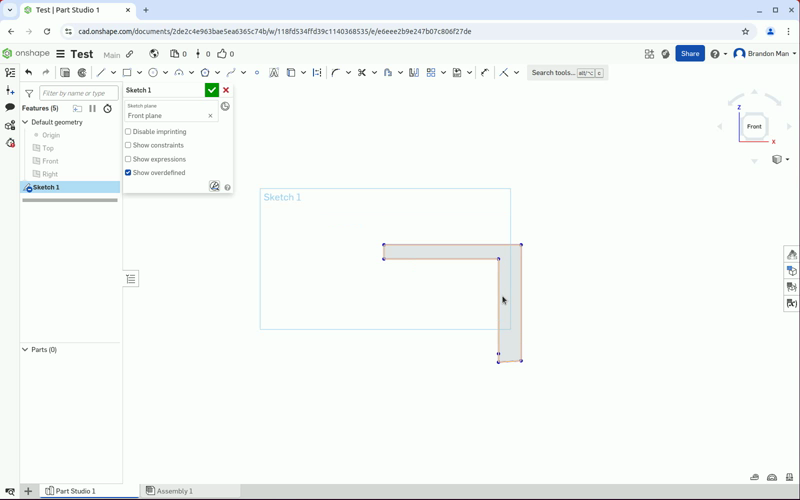
scroll(6)
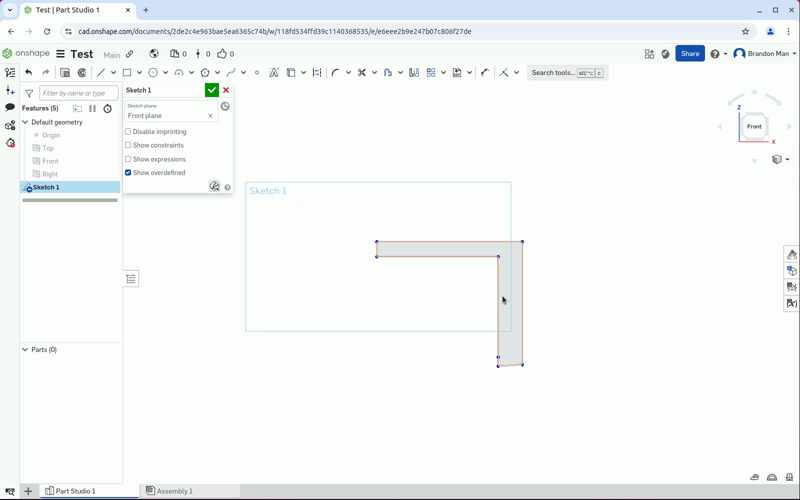
scroll(6)
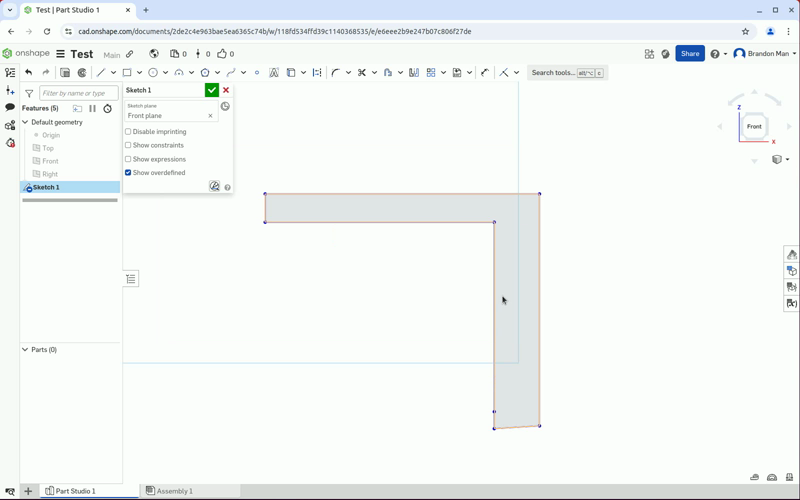
scroll(6)
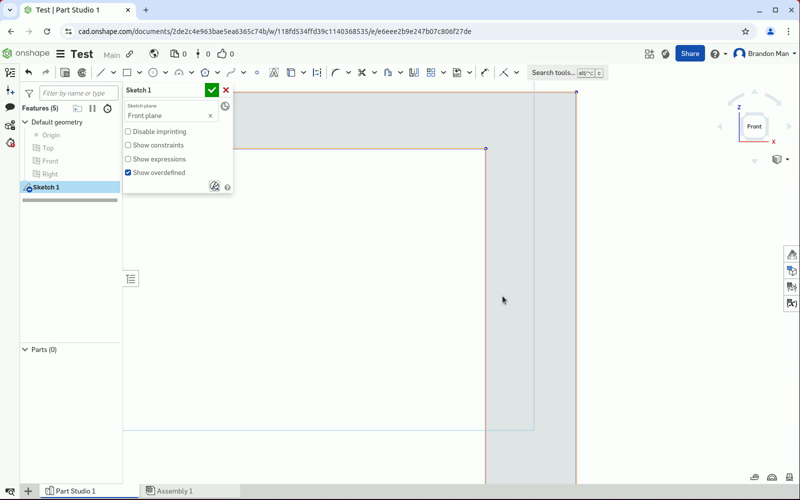
click(502, 295)
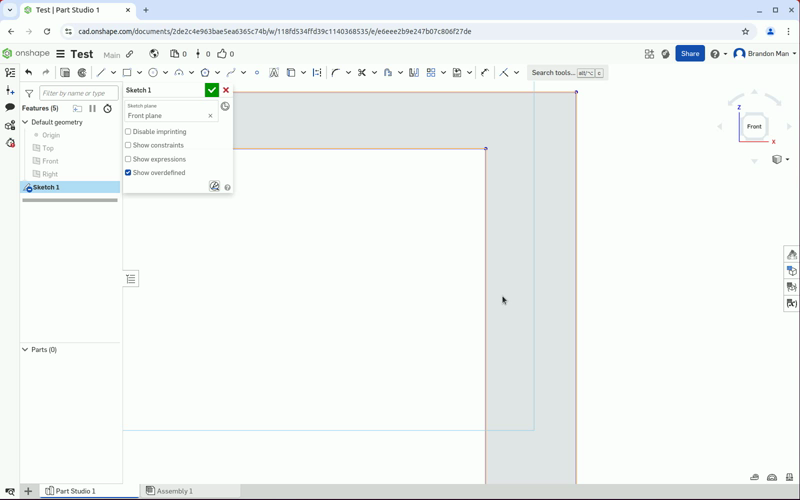
scroll(-6)
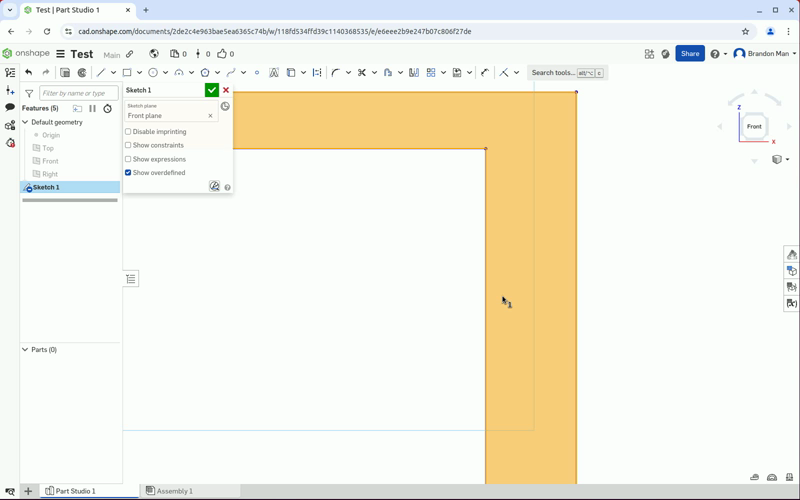
scroll(-6)
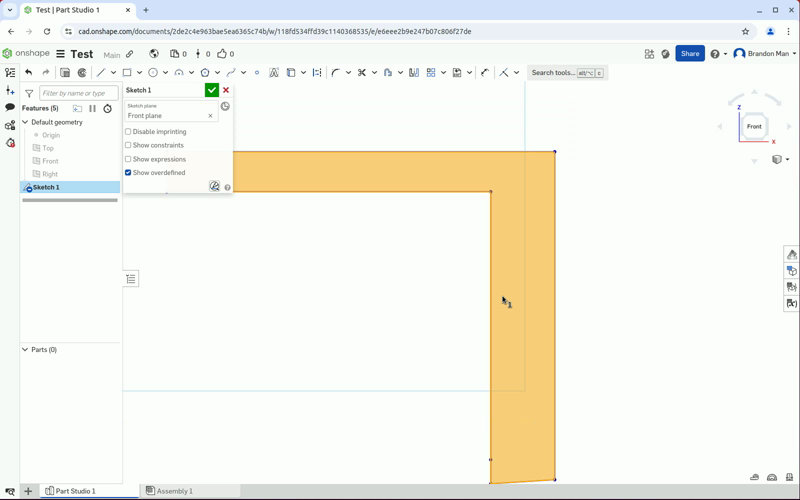
scroll(-6)
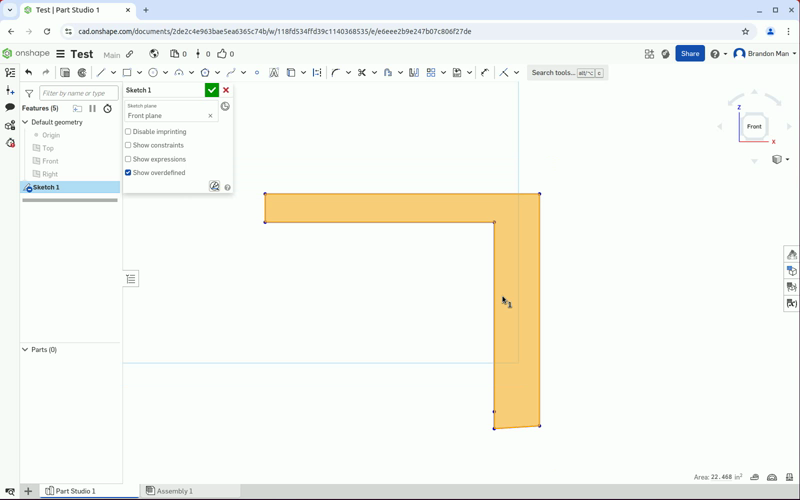
scroll(-6)
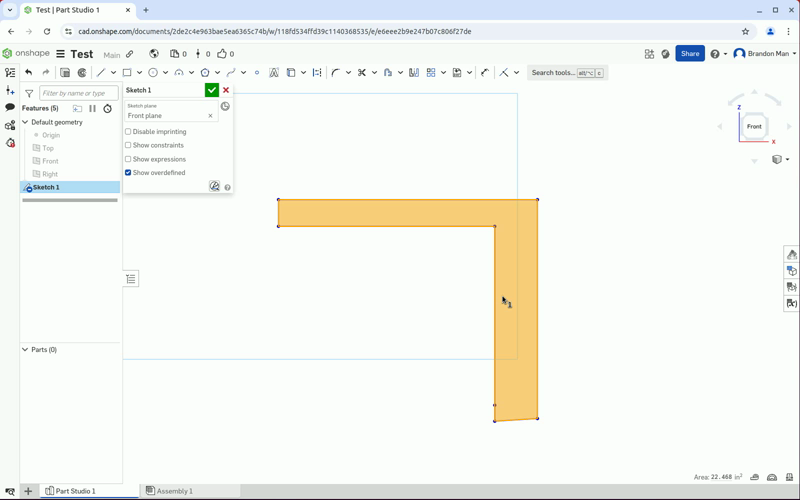
scroll(-6)
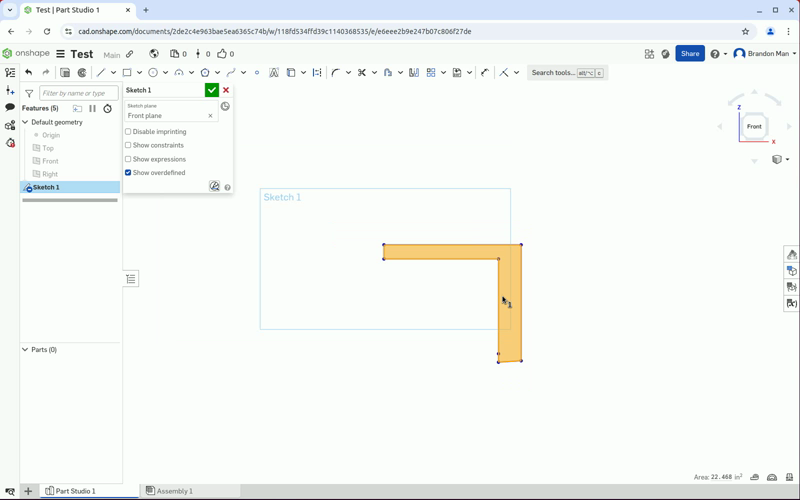
scroll(-6)
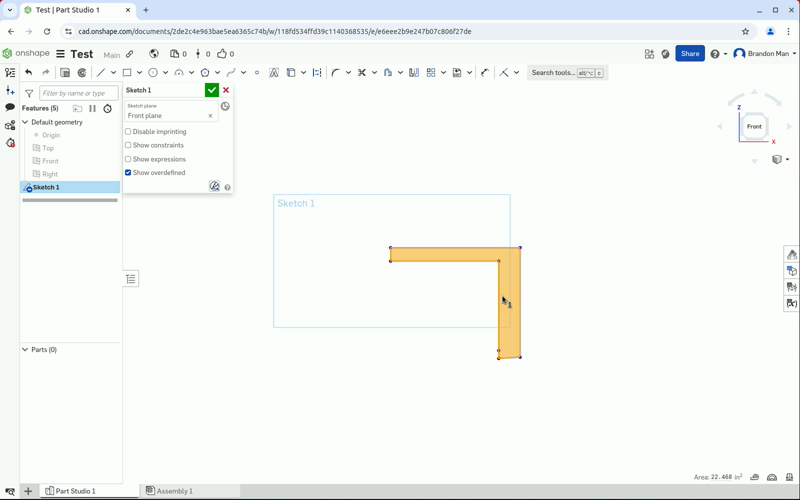
scroll(-6)
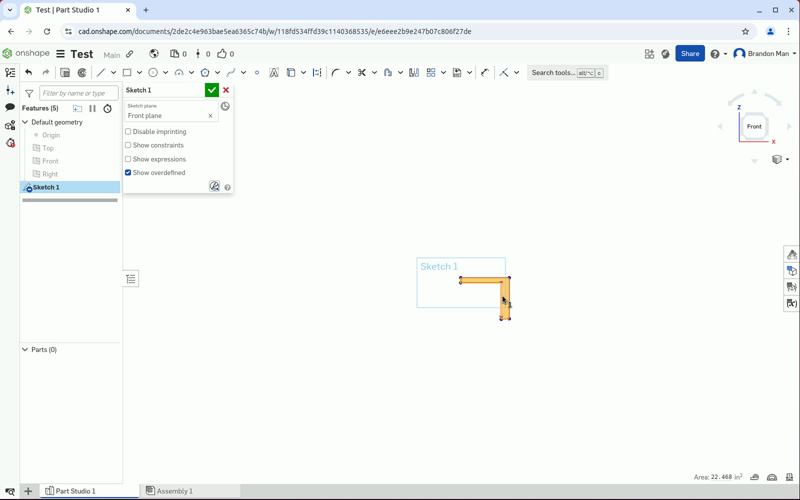
mouse_move(73, 352)
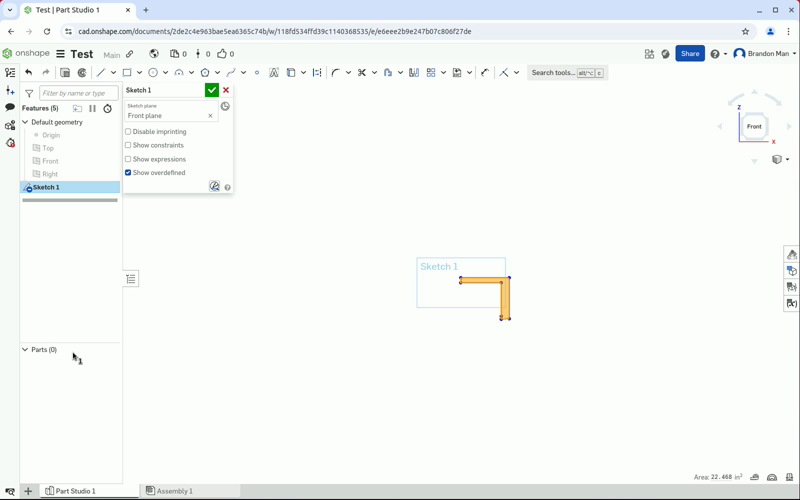
key(shift+y)
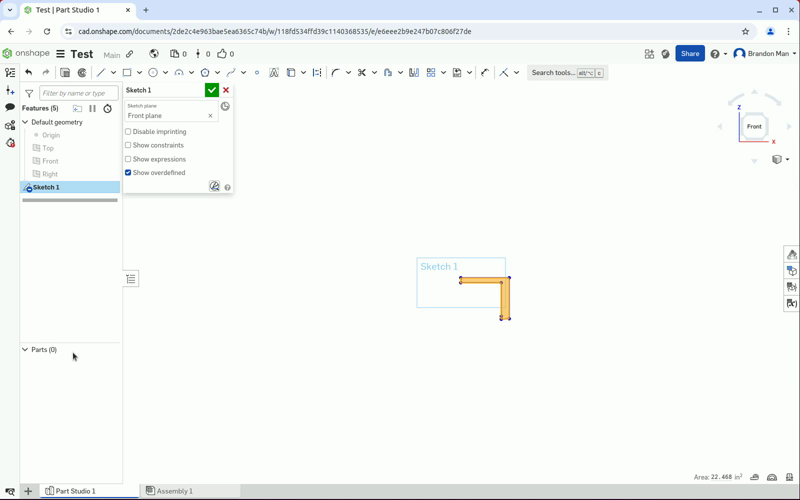
key(shift+e)
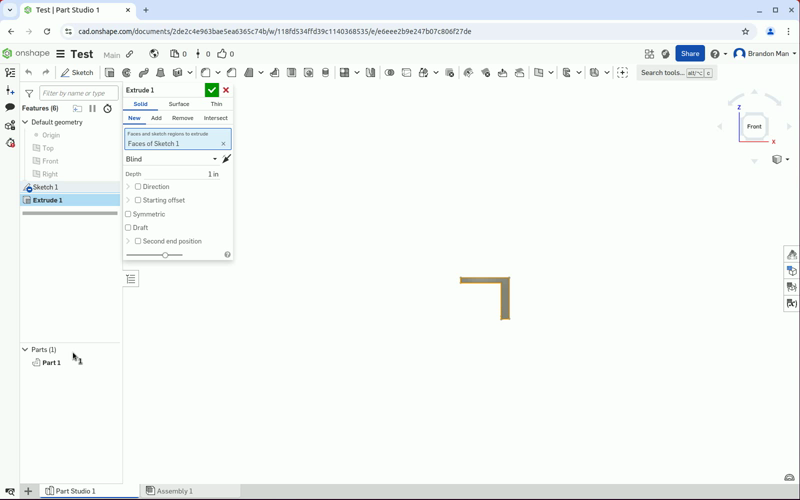
mouse_move(143, 106)
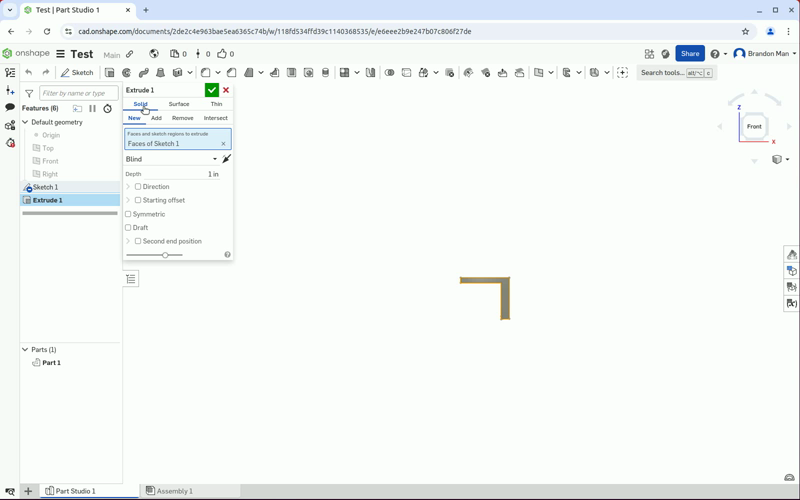
click(143, 106)
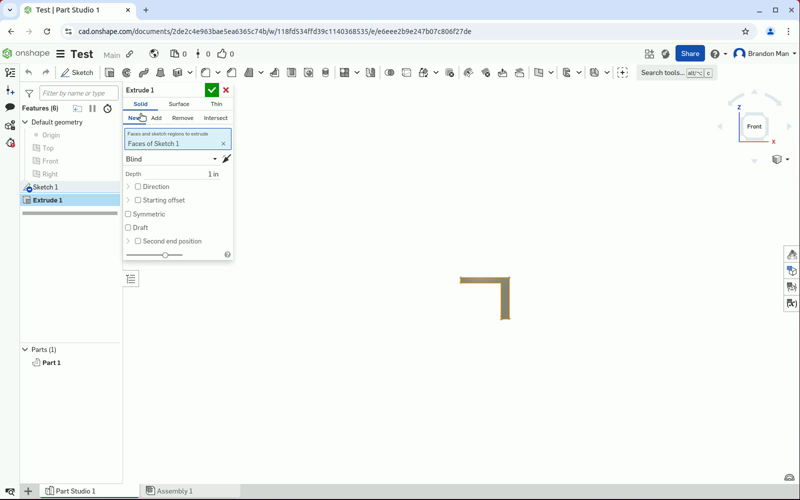
mouse_move(137, 120)
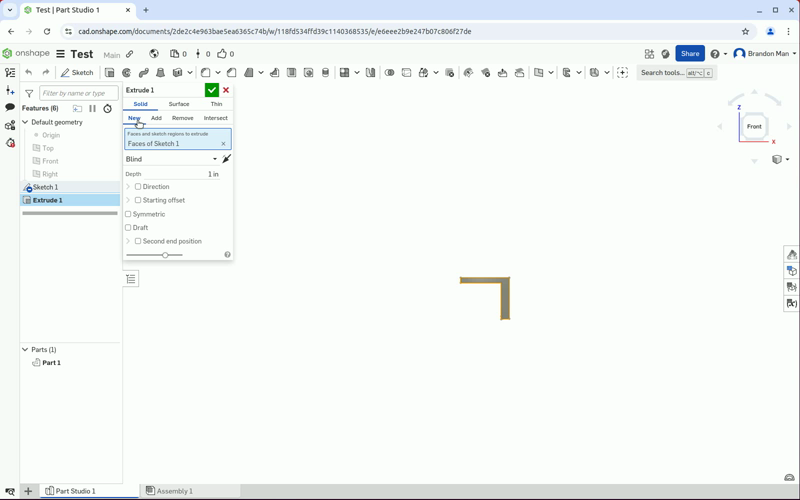
click(137, 120)
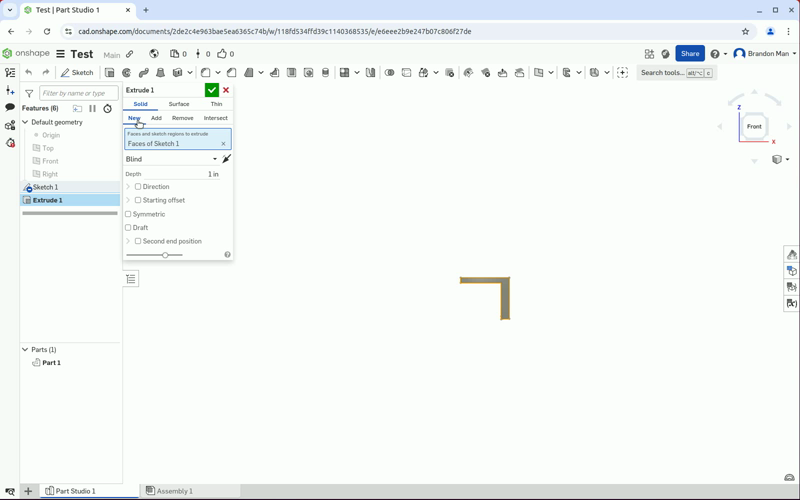
key(tab, 4)
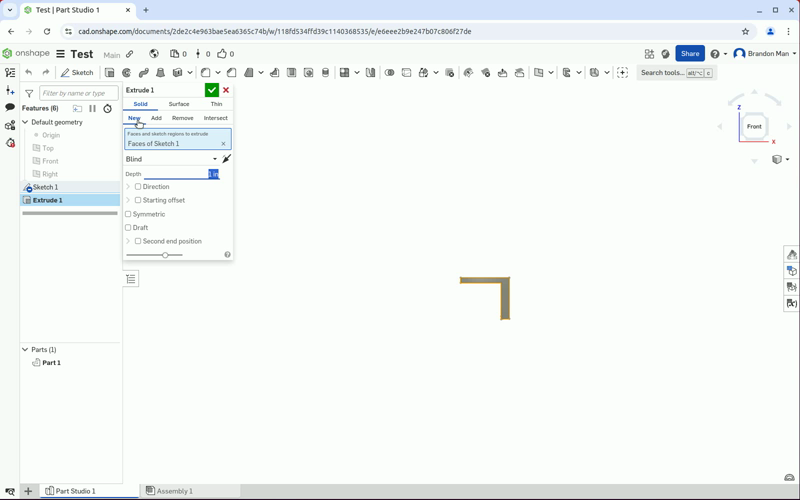
text(23.108)
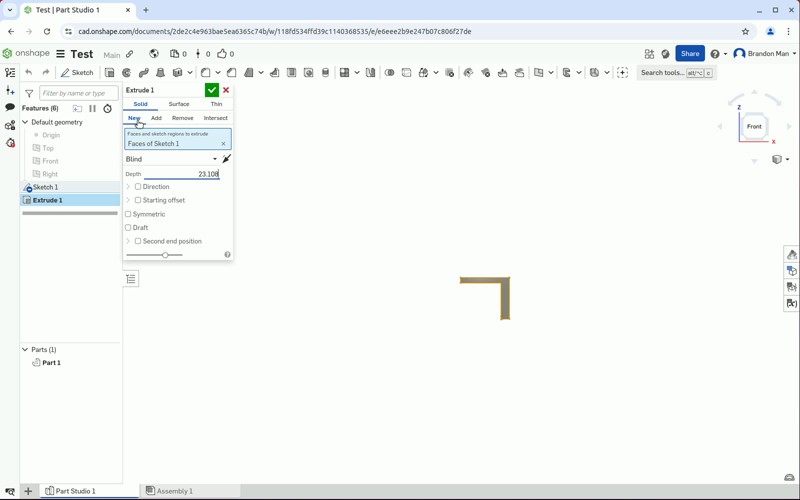
key(enter)
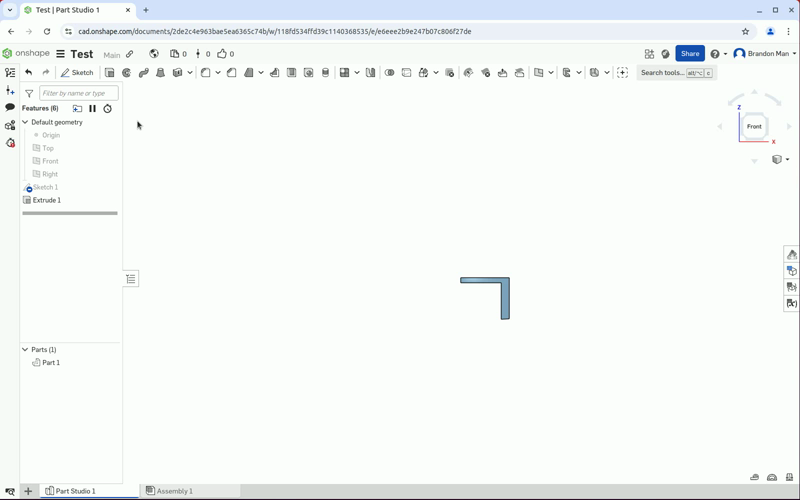
key(shift+h)
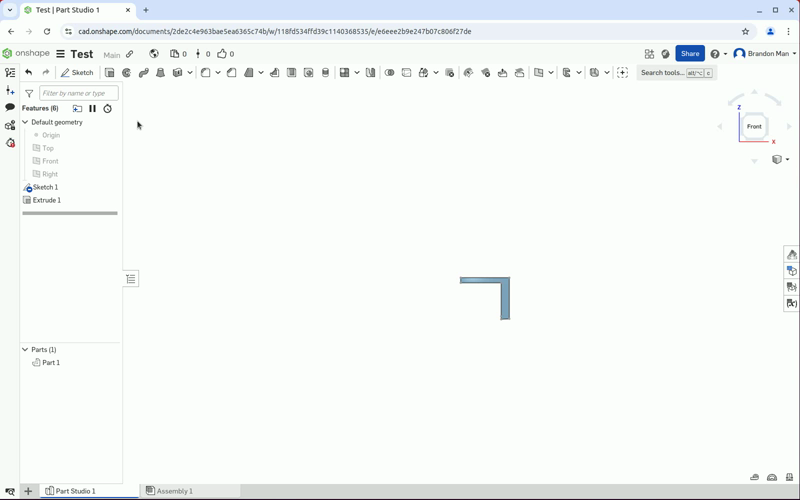
key(shift+h)
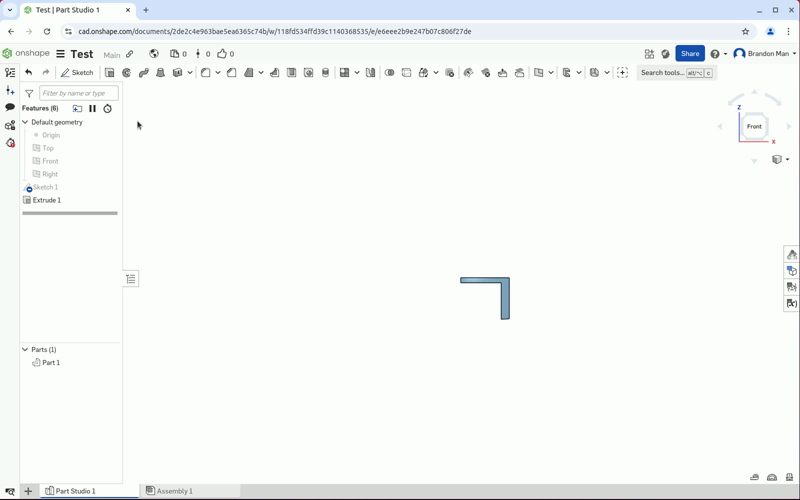
mouse_move(73, 189)
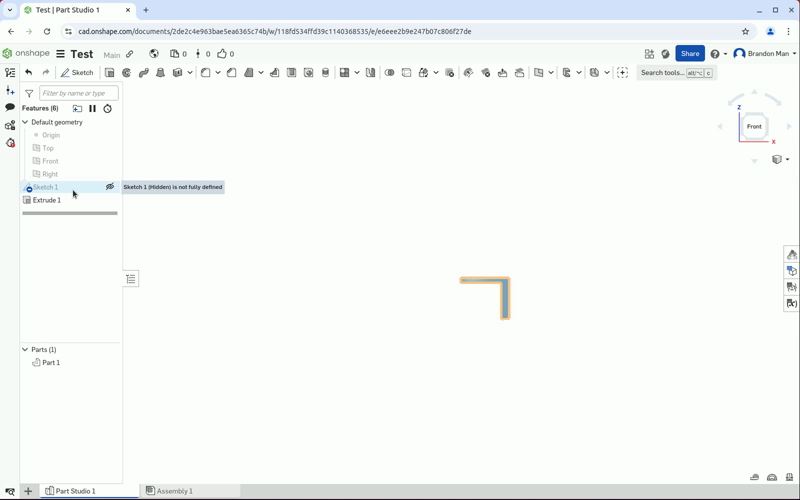
click(73, 189)
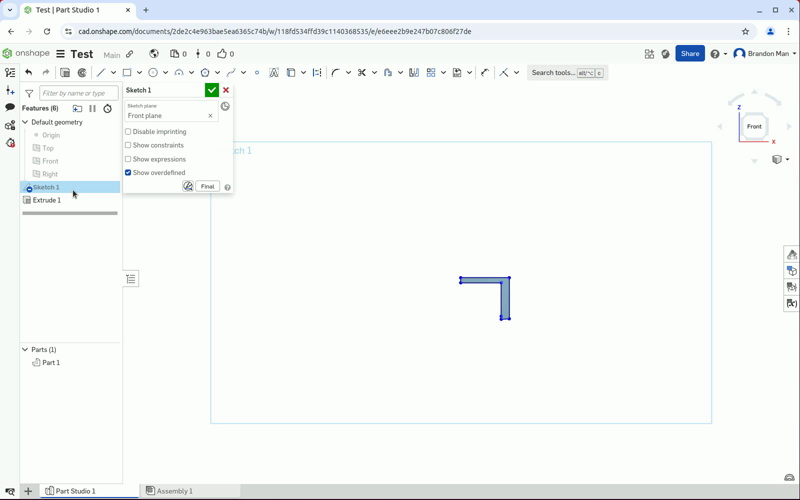
mouse_move(229, 92)
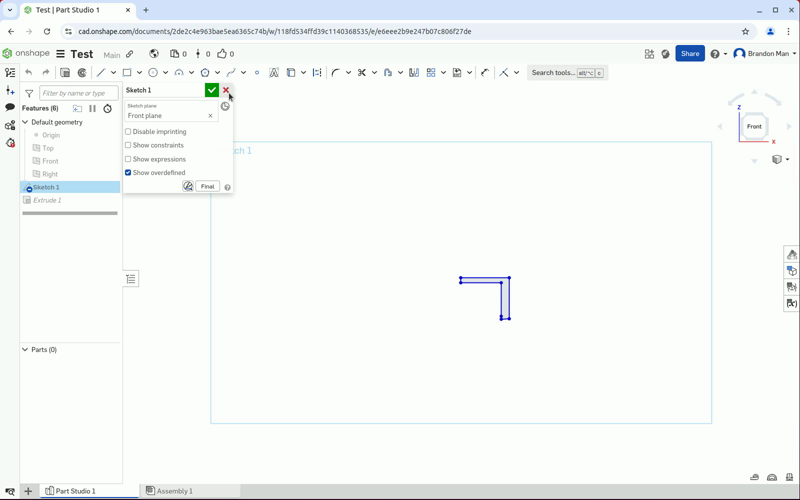
click(229, 92)
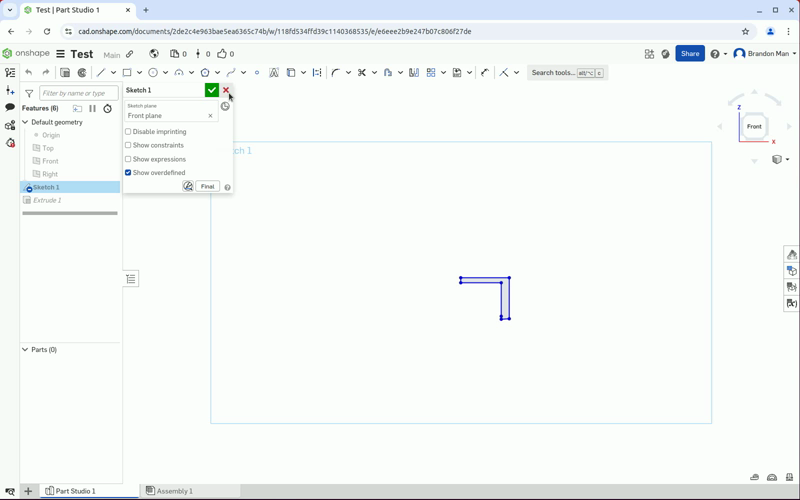
key(shift+s)
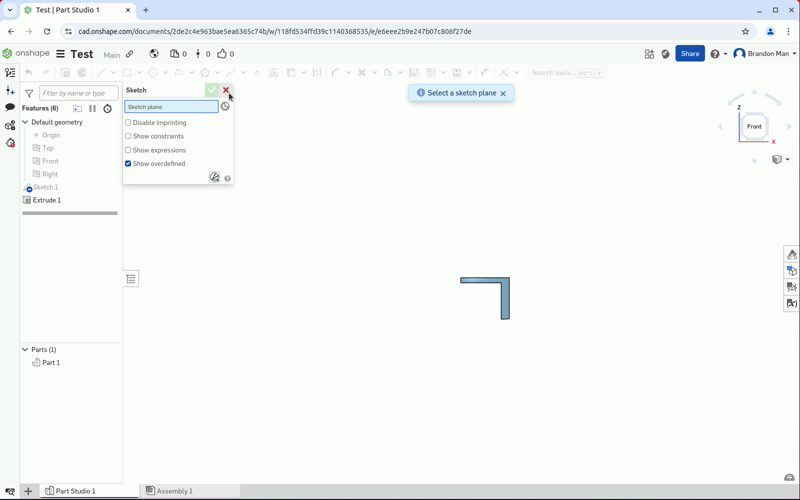
mouse_move(73, 163)
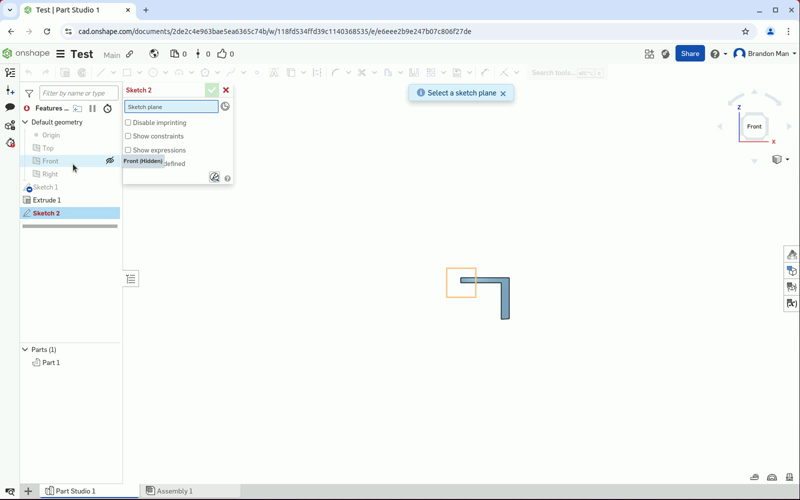
click(73, 163)
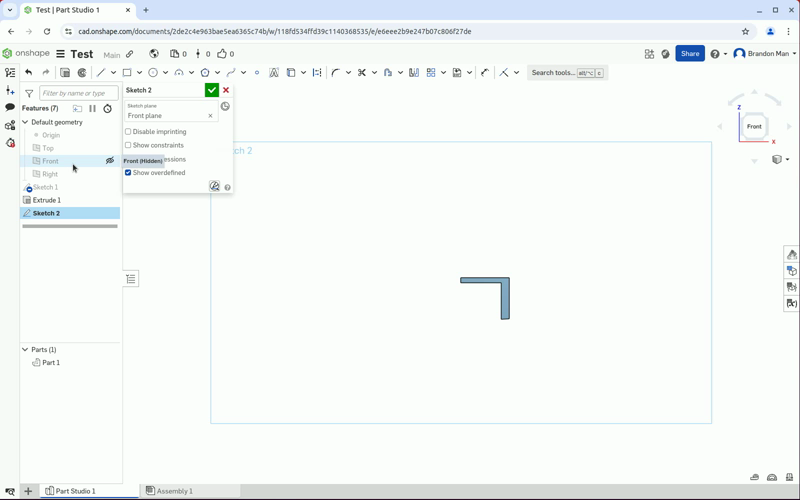
mouse_move(73, 352)
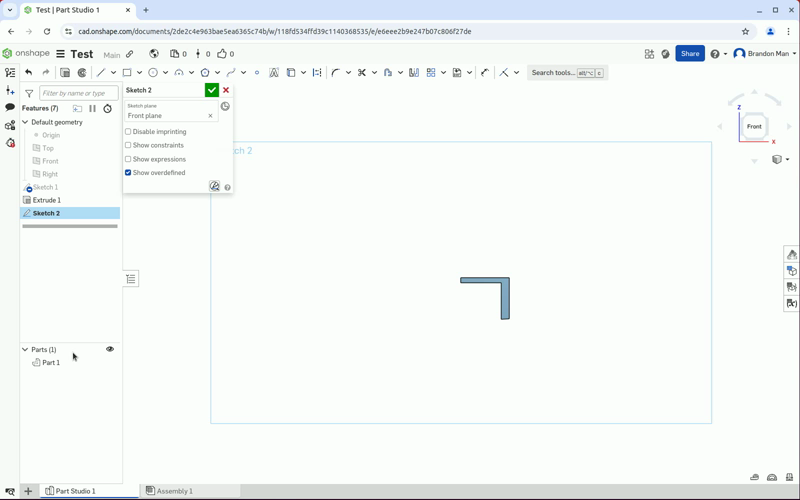
key(y)
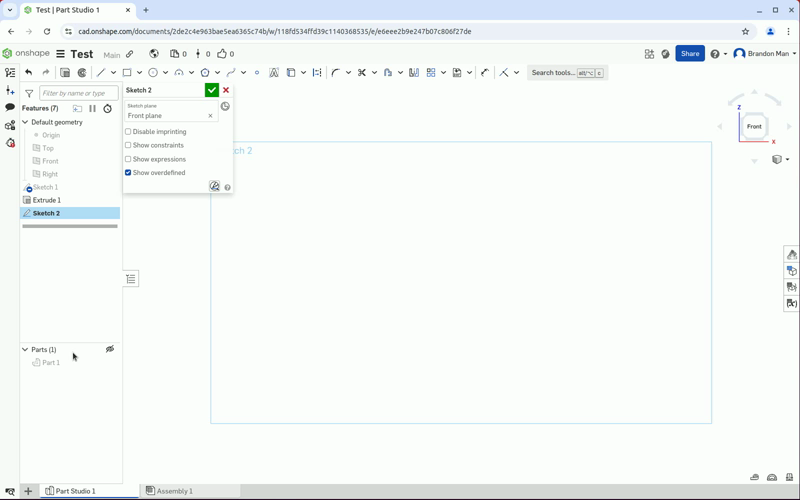
key(l)
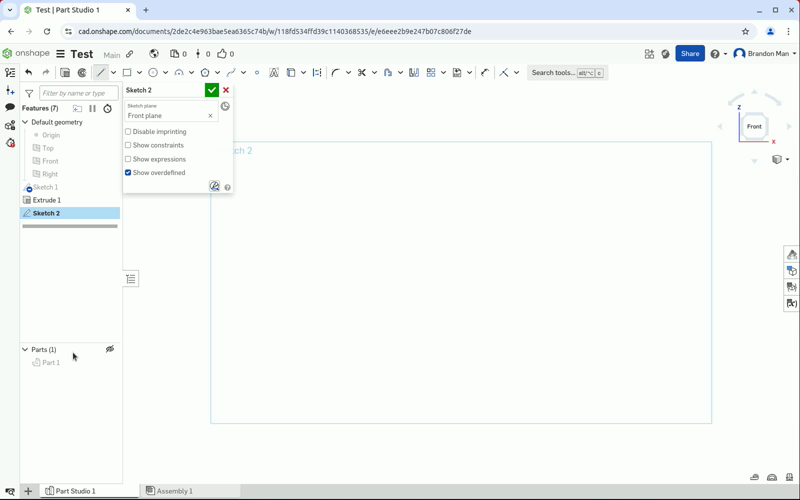
key_down(shift)
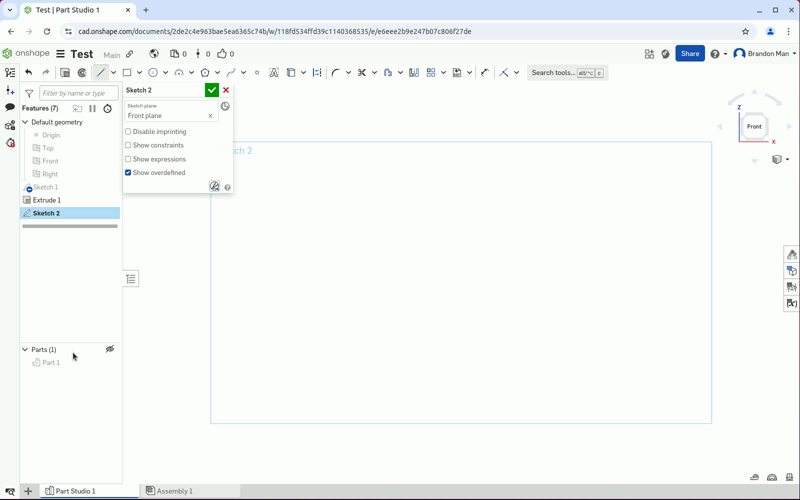
mouse_move(460, 322)
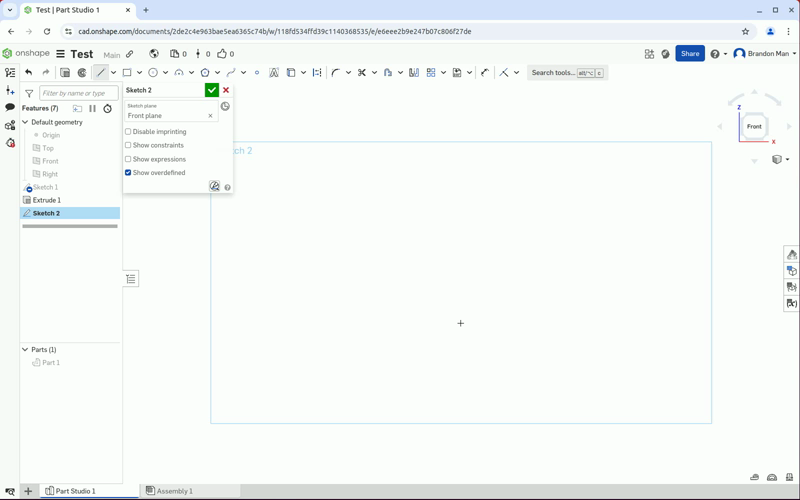
click(460, 322)
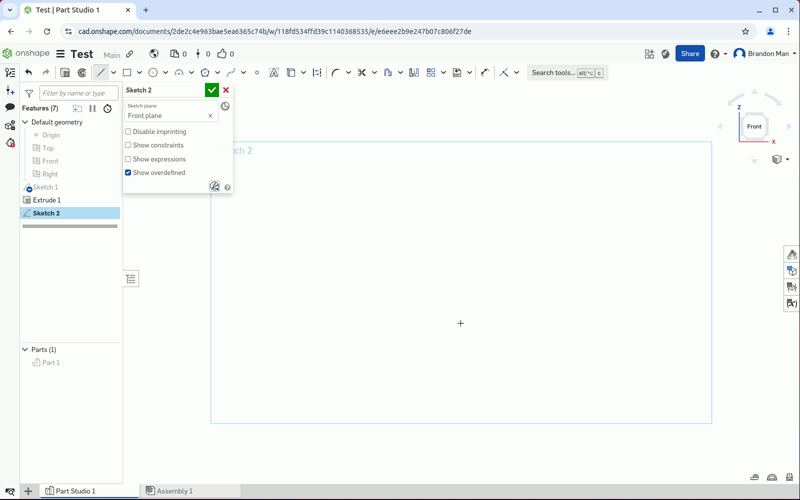
key_up(shift)
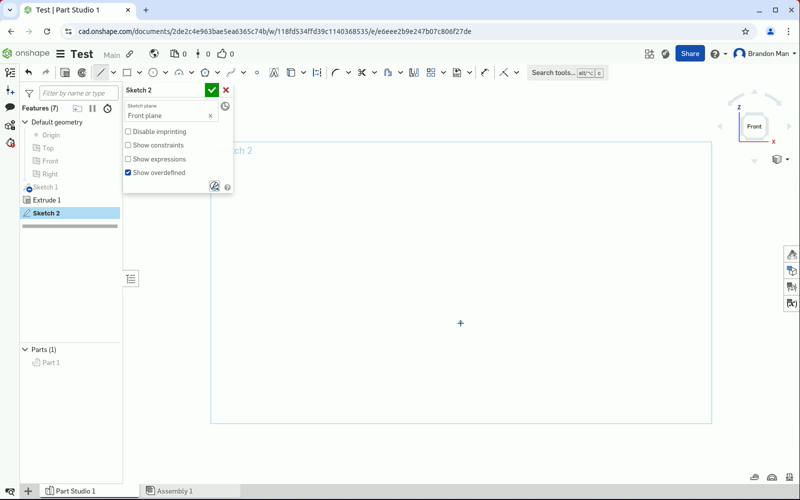
key_down(shift)
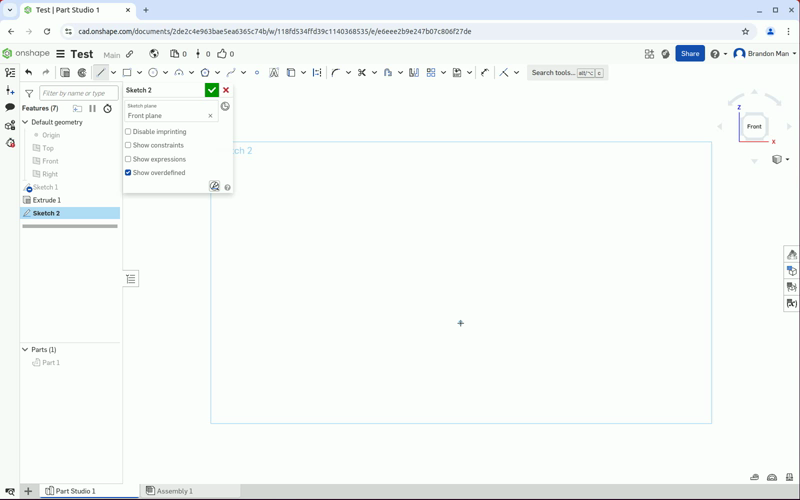
mouse_move(490, 322)
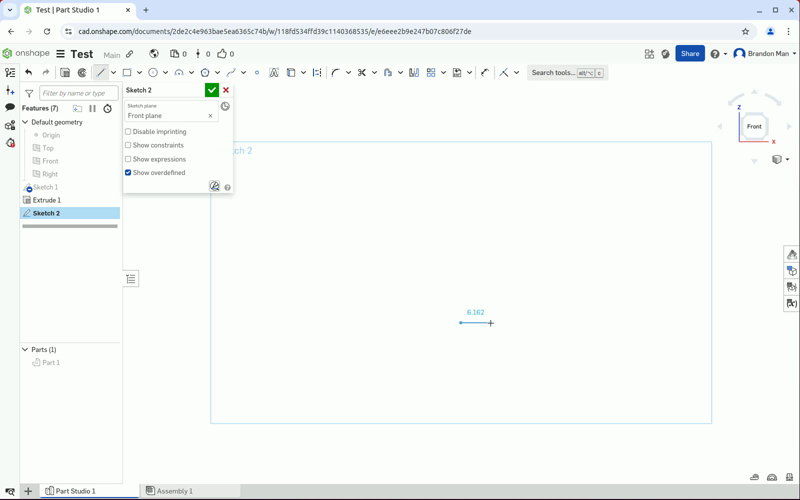
mouse_move(501, 319)
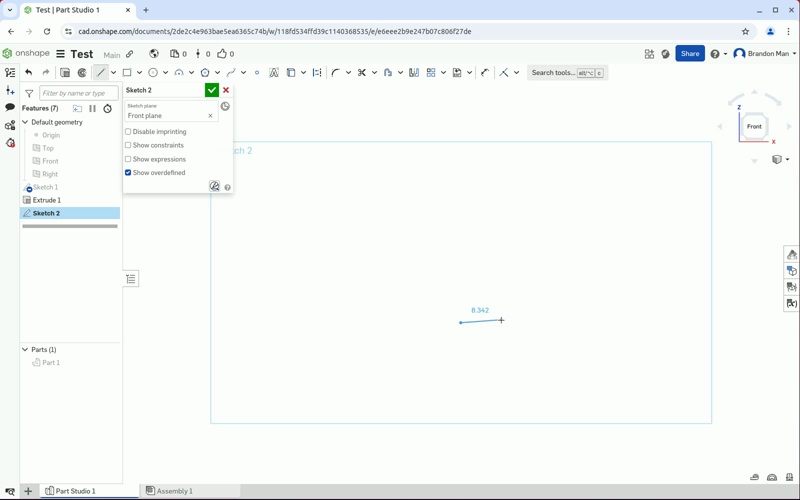
click(501, 319)
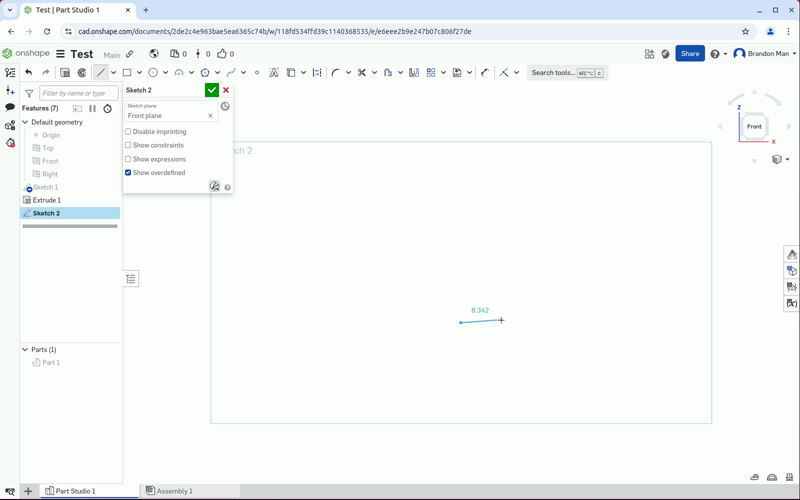
key_up(shift)
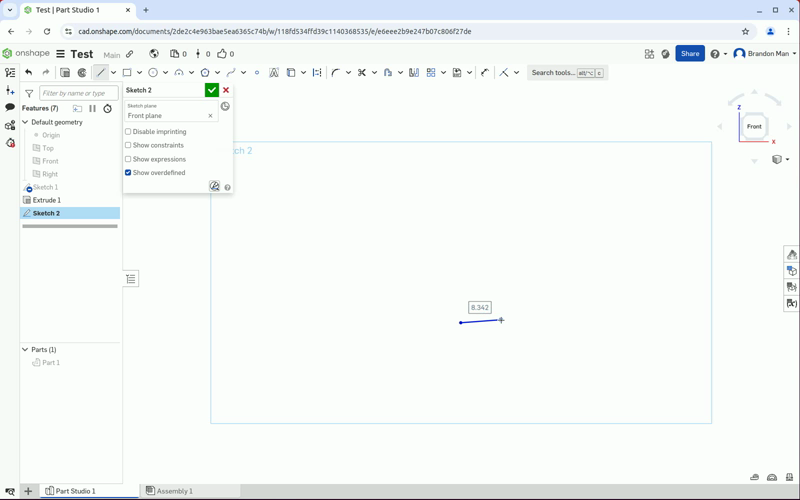
key_down(shift)
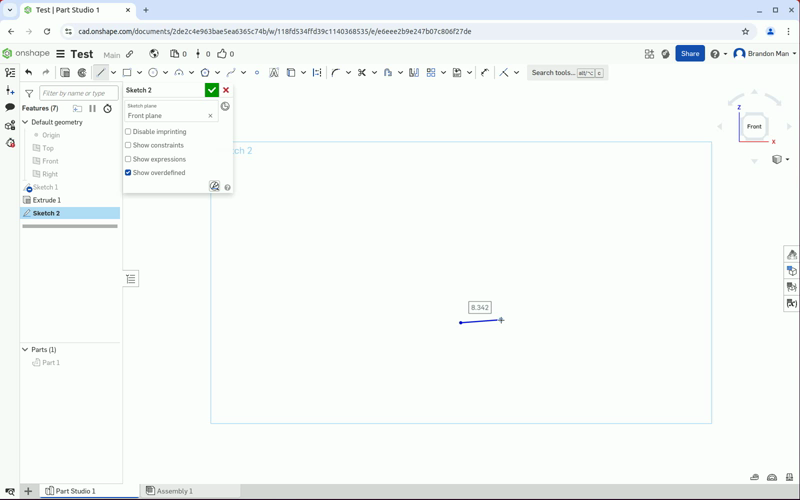
mouse_move(531, 319)
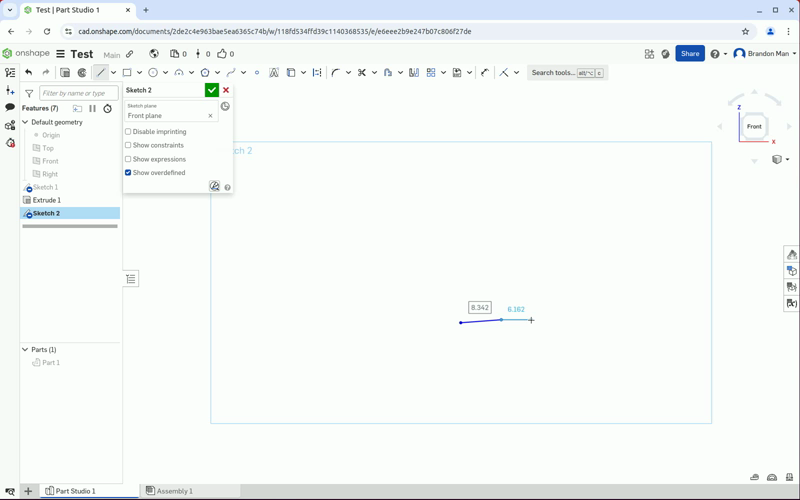
mouse_move(501, 315)
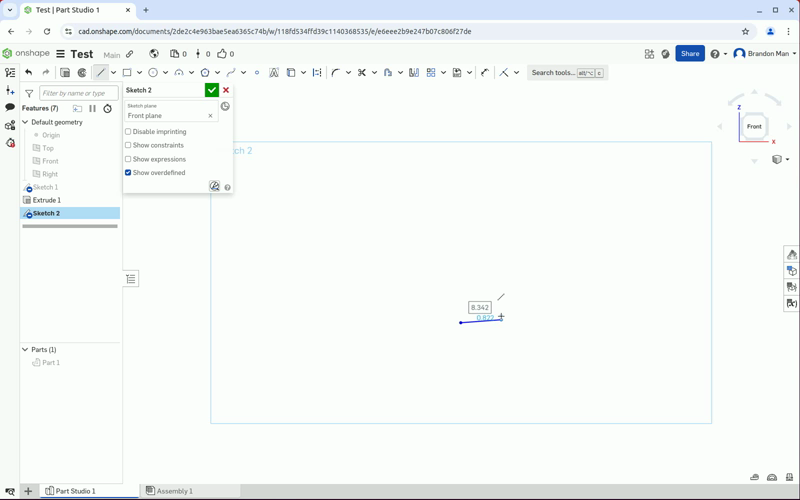
scroll(6)
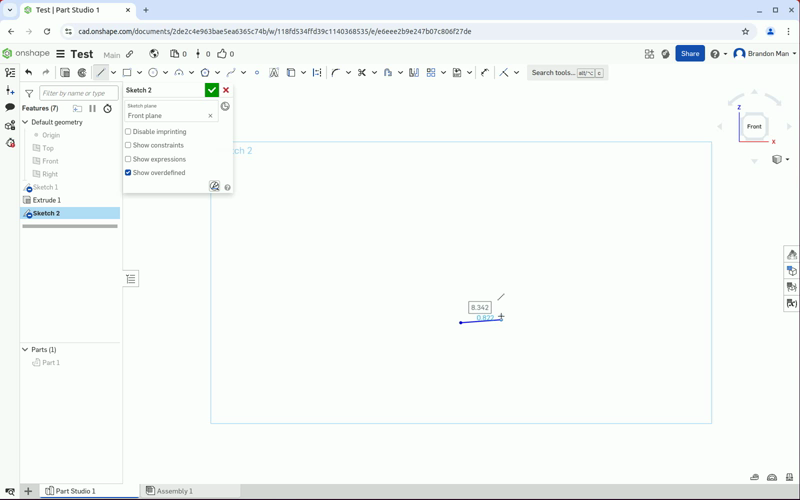
scroll(6)
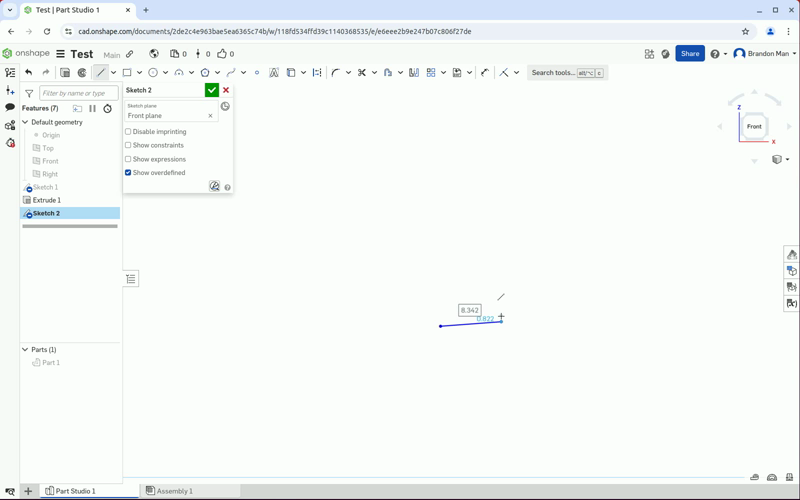
scroll(6)
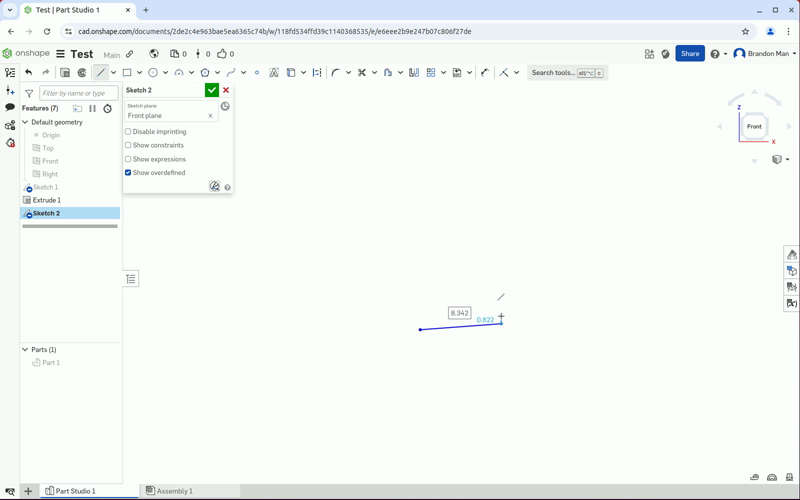
scroll(6)
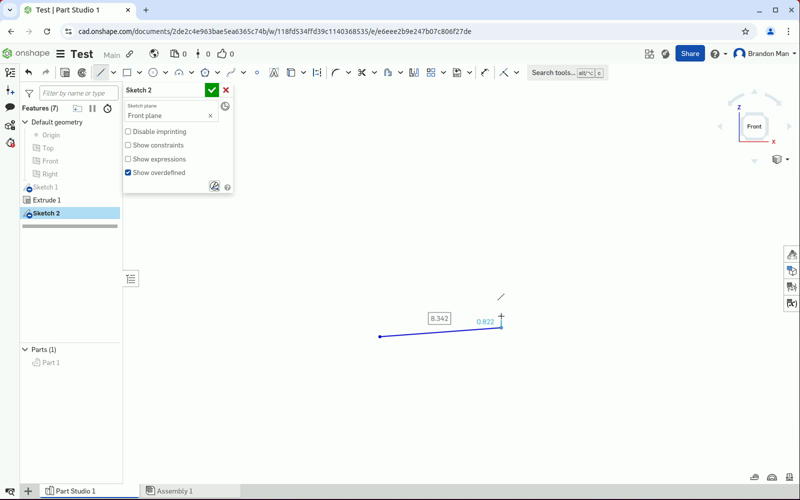
scroll(6)
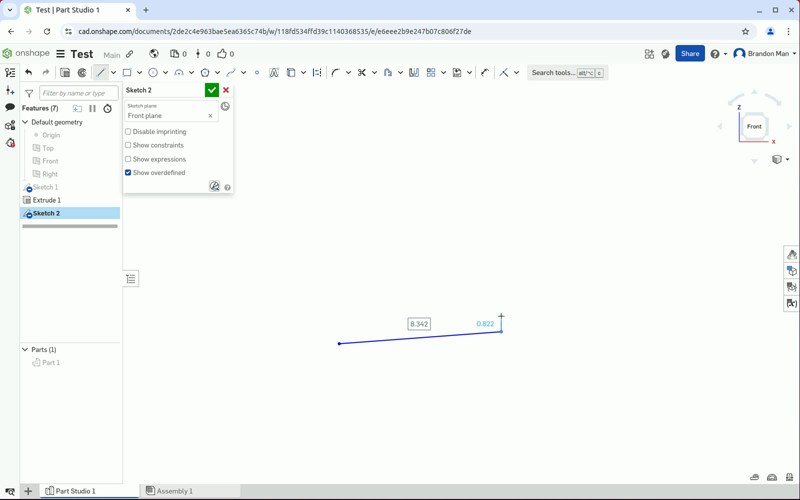
scroll(6)
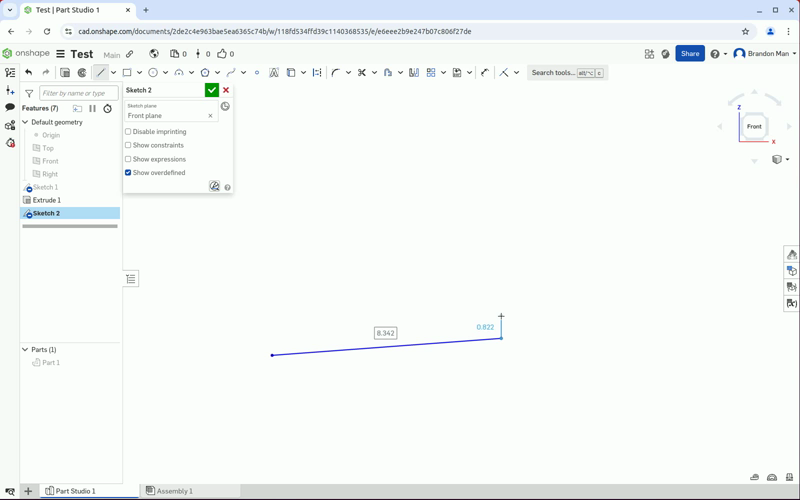
scroll(6)
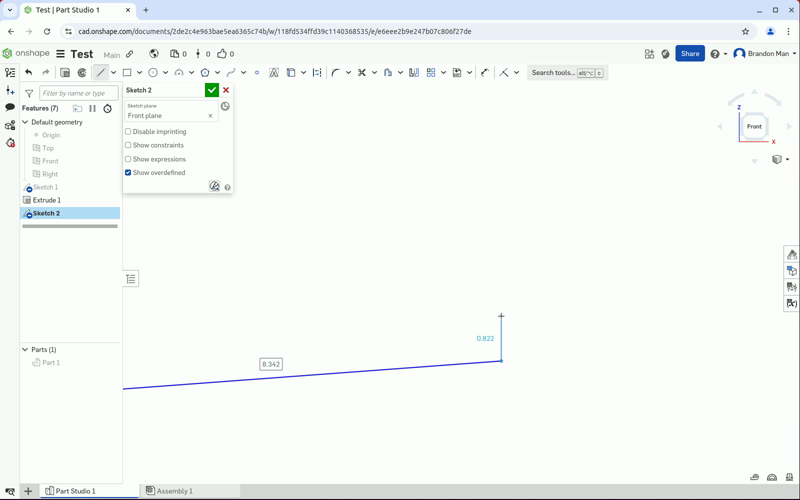
click(501, 315)
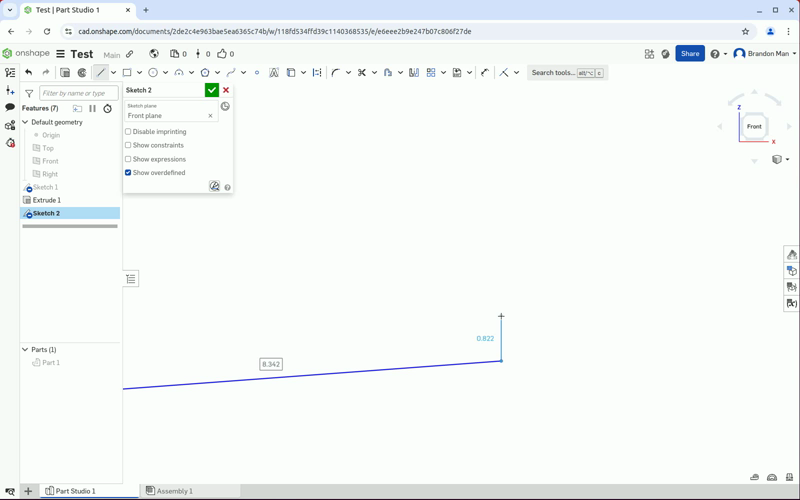
scroll(-6)
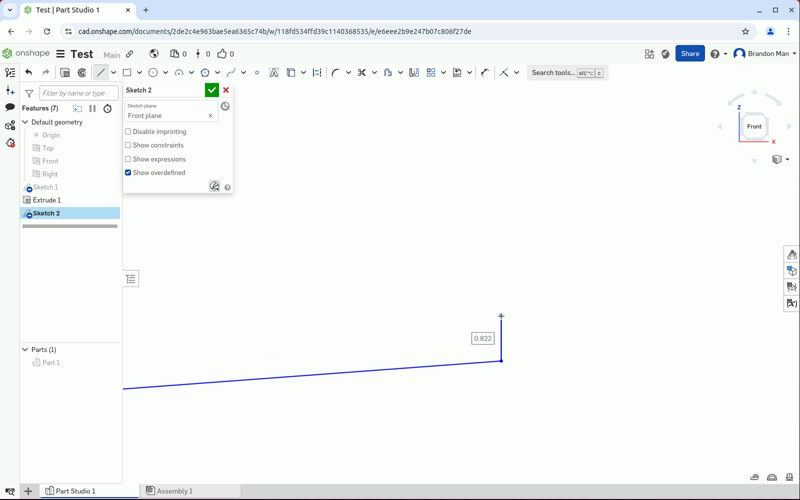
scroll(-6)
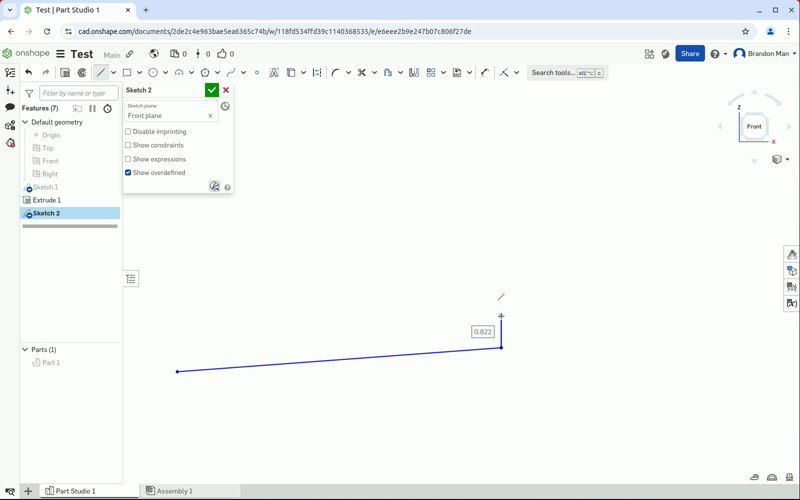
scroll(-6)
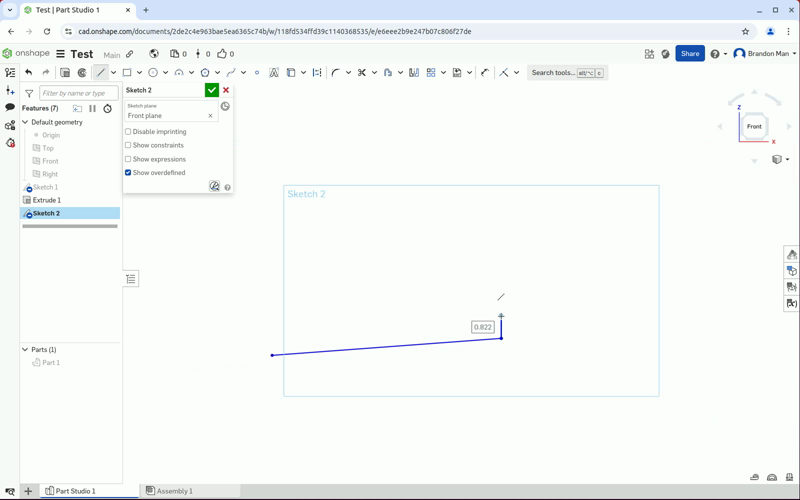
scroll(-6)
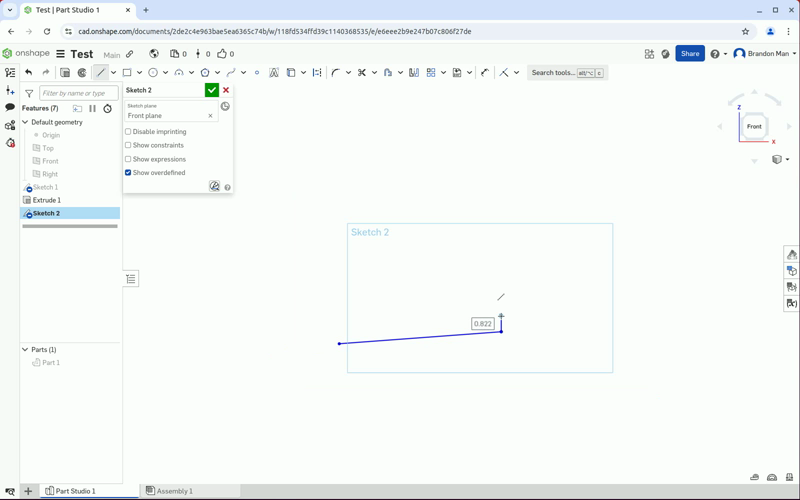
scroll(-6)
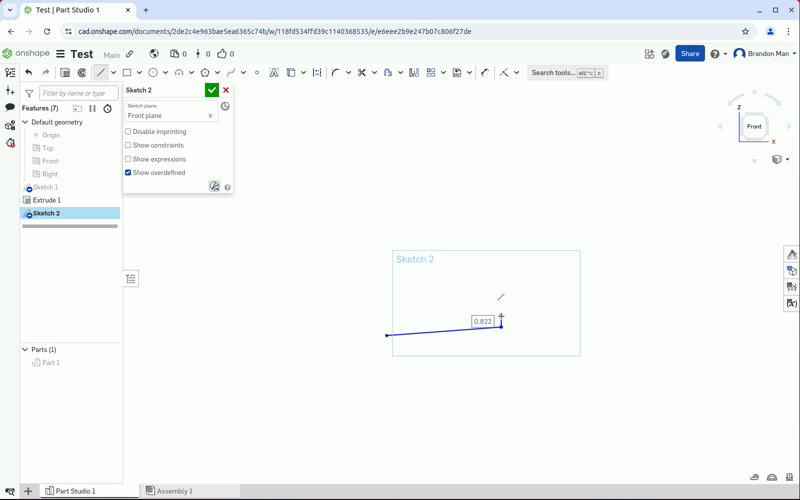
scroll(-6)
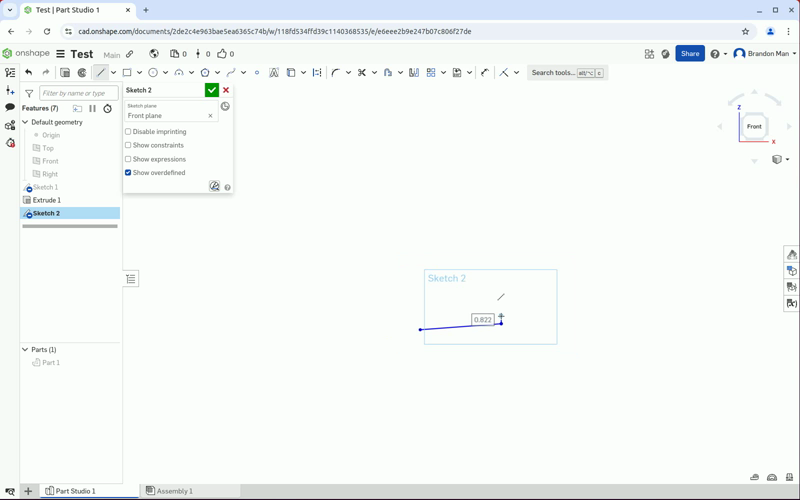
scroll(-6)
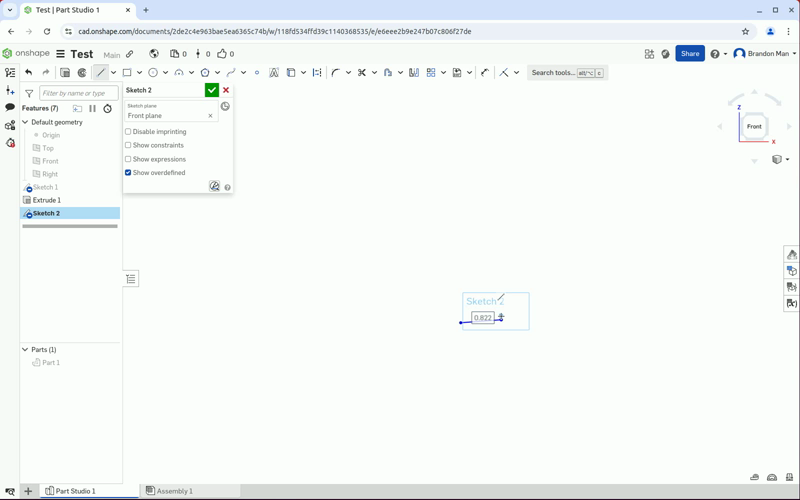
key_up(shift)
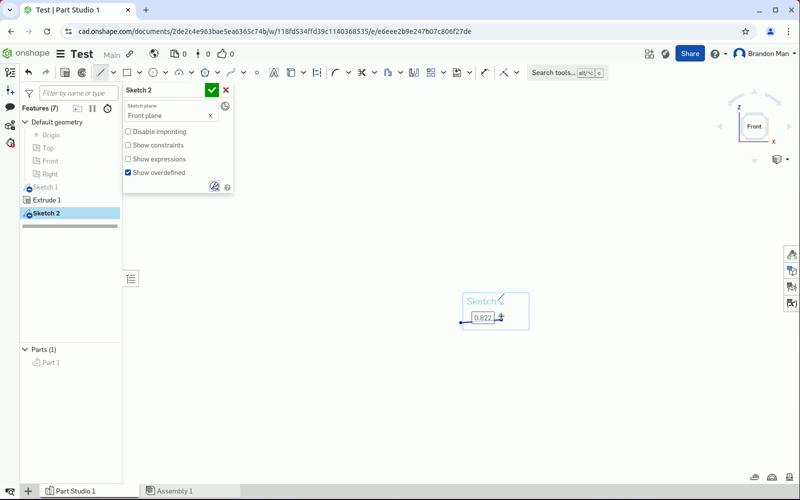
key_down(shift)
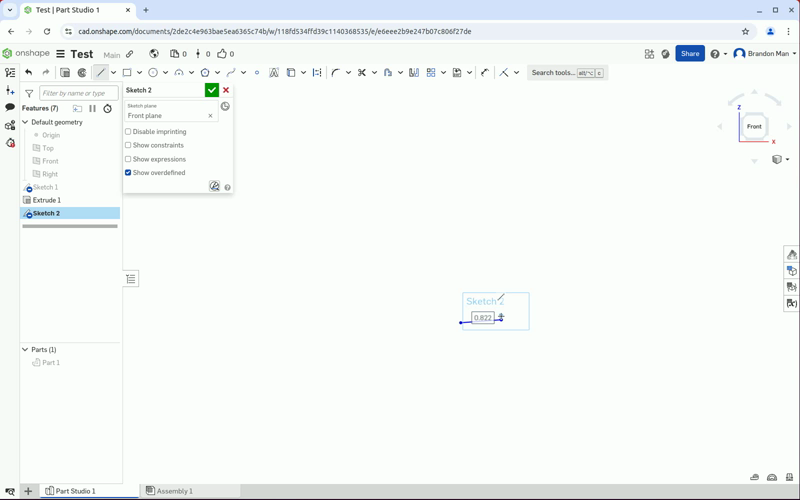
mouse_move(531, 315)
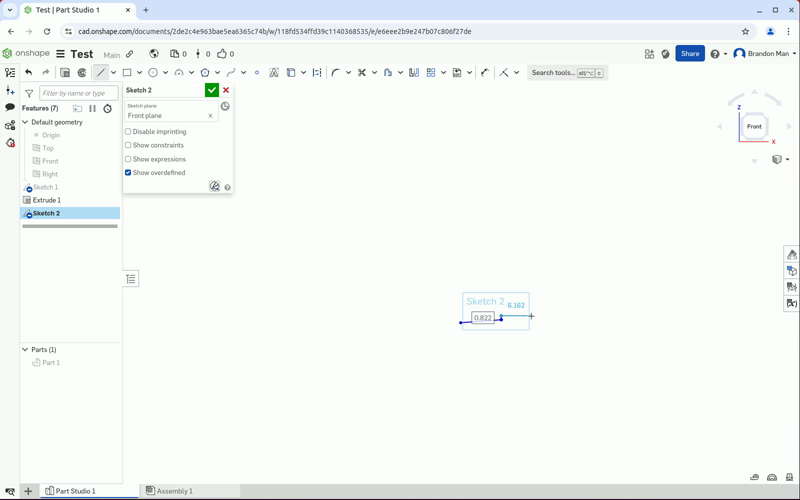
mouse_move(460, 319)
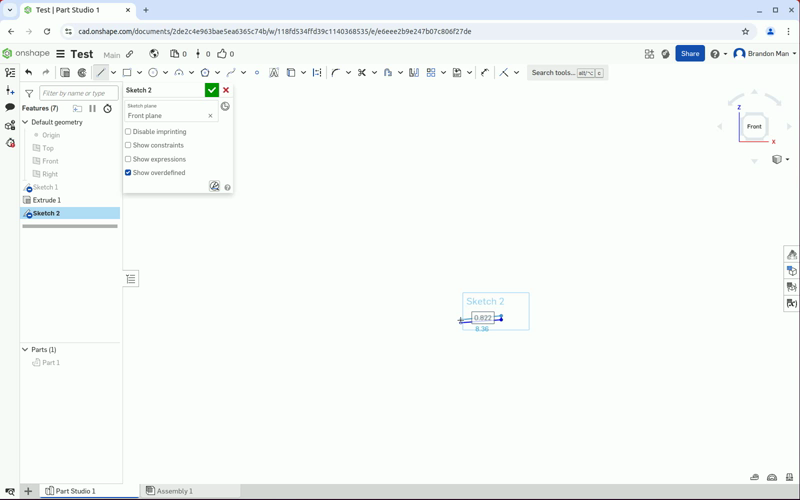
scroll(6)
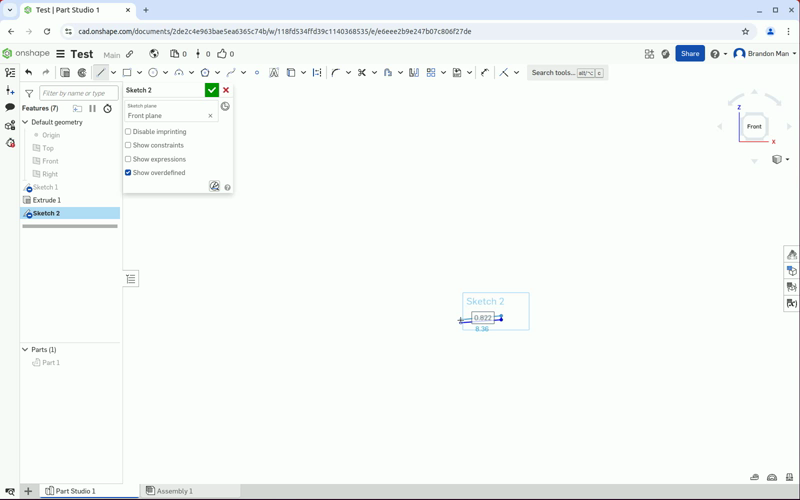
scroll(6)
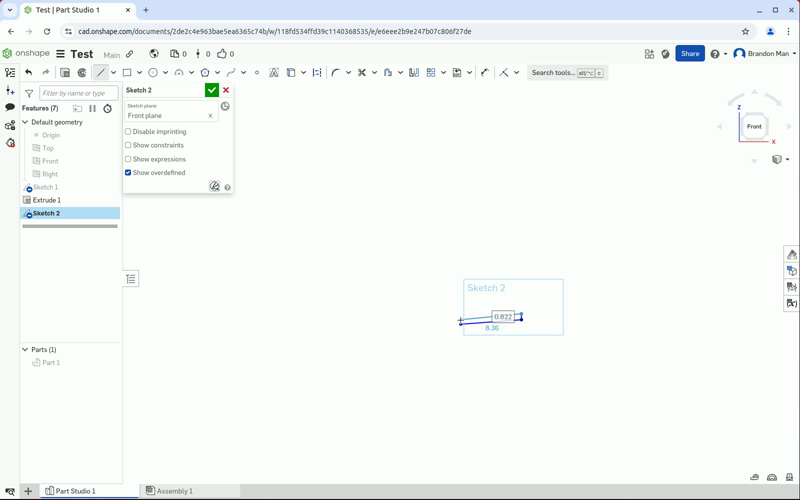
scroll(6)
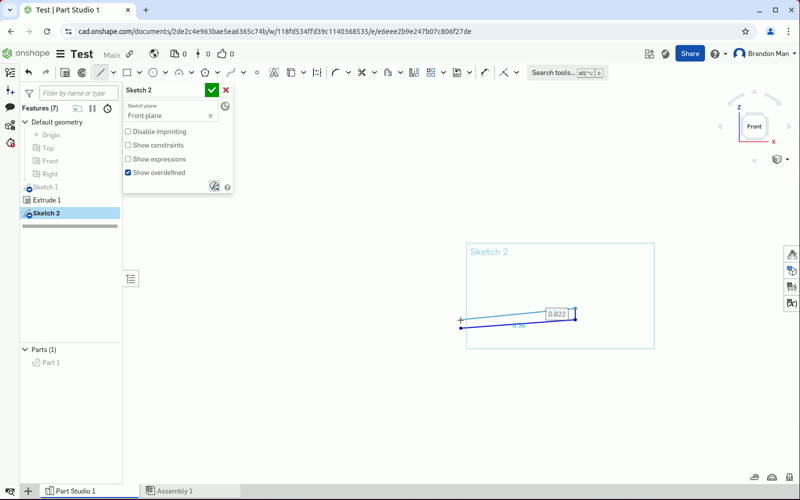
scroll(6)
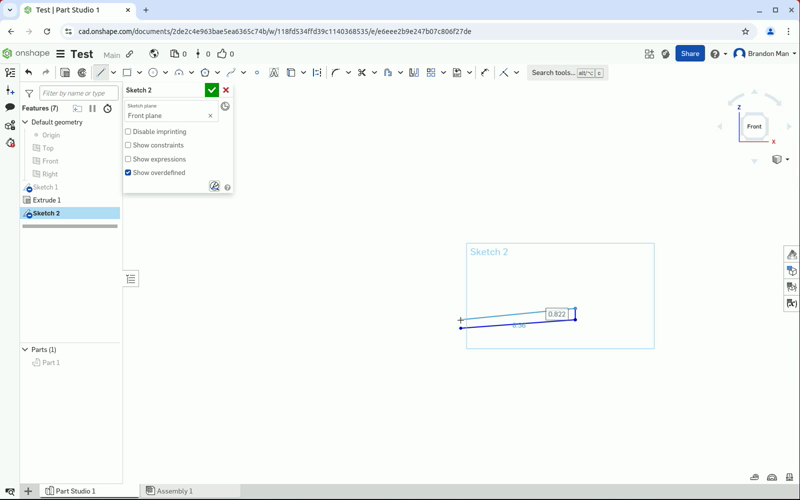
scroll(6)
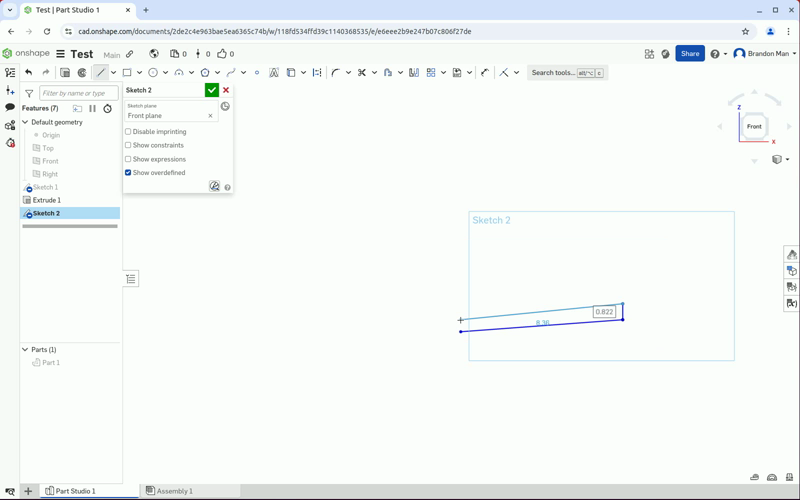
scroll(6)
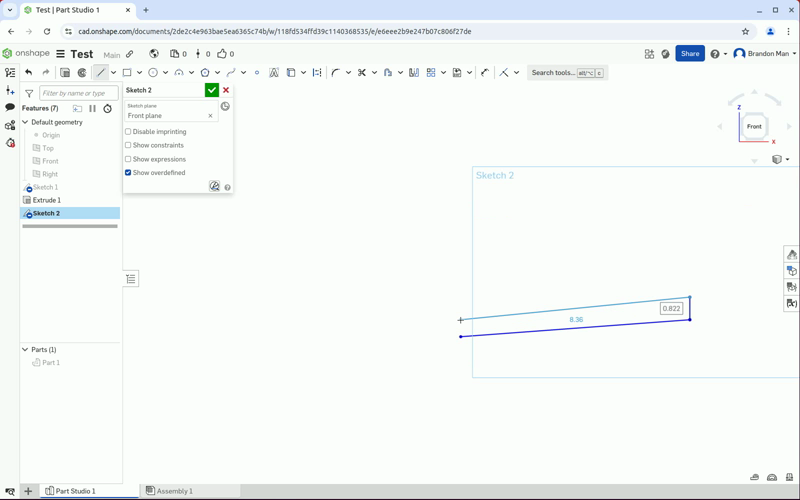
scroll(6)
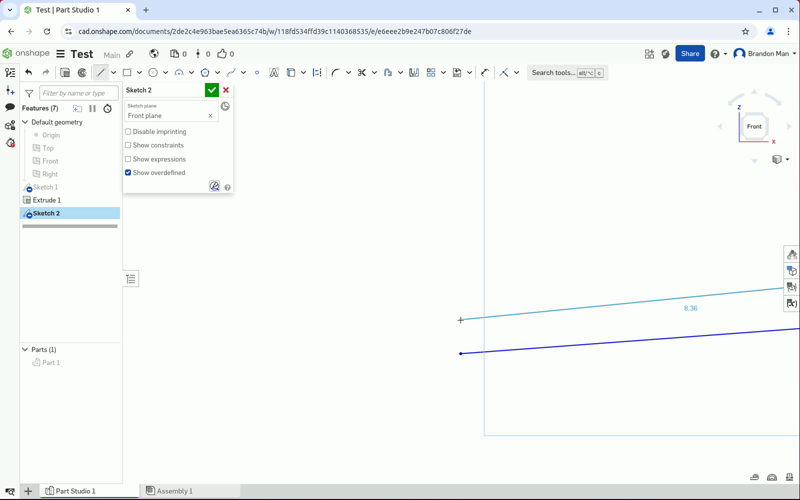
click(460, 319)
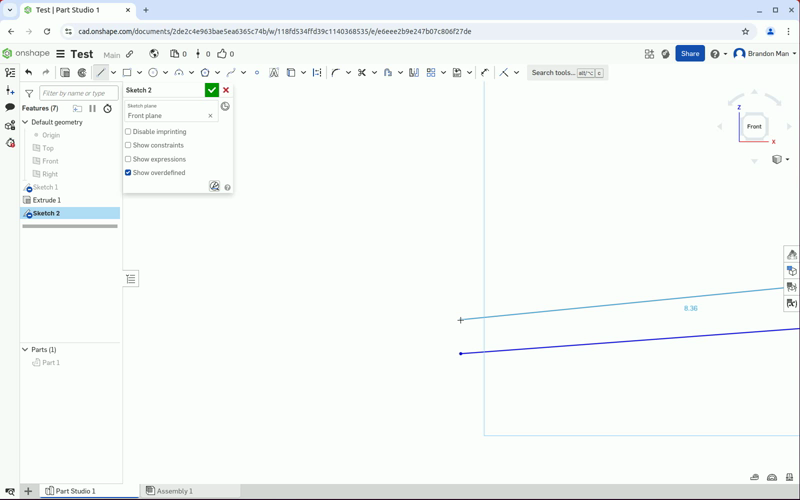
scroll(-6)
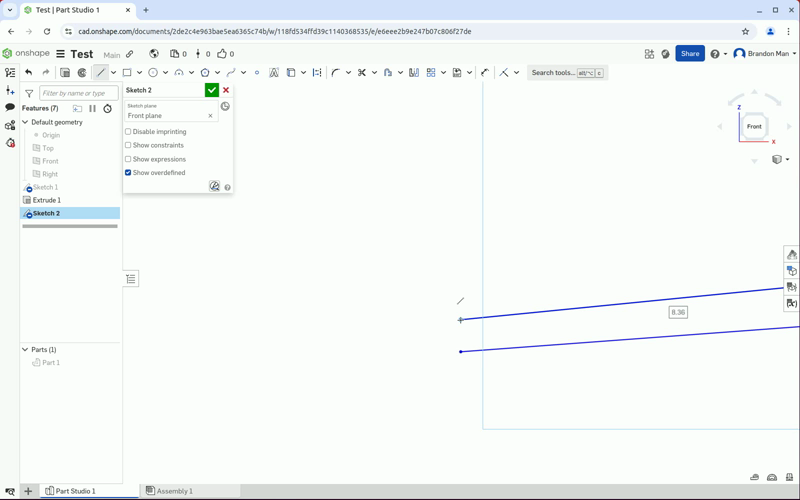
scroll(-6)
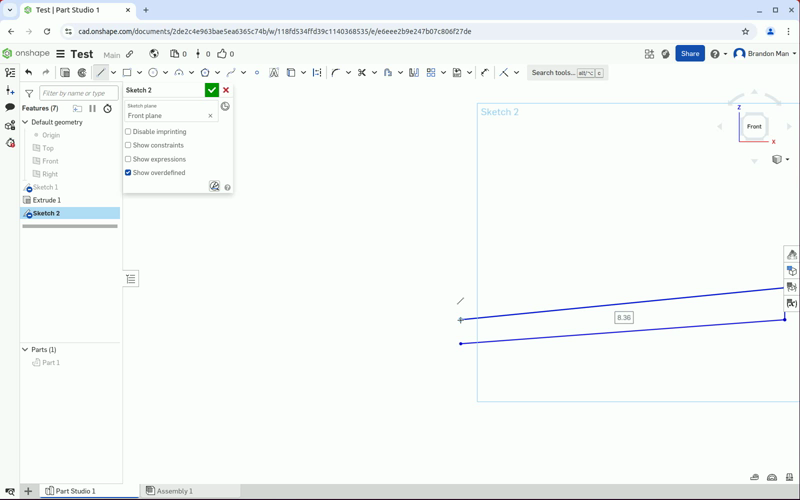
scroll(-6)
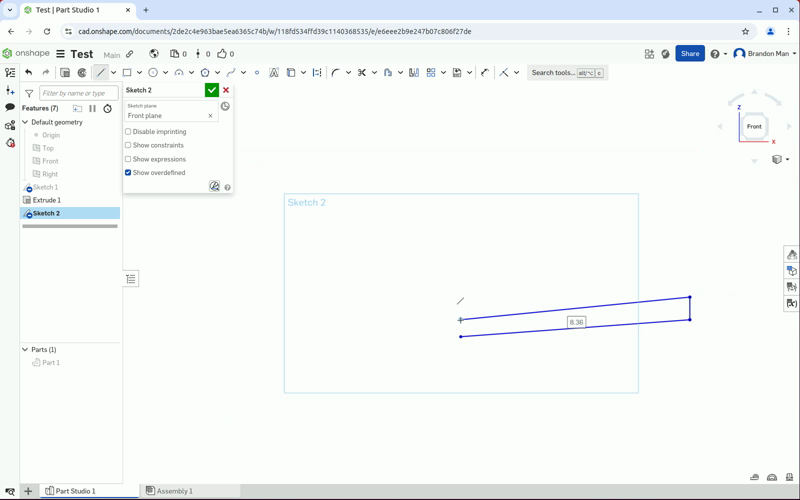
scroll(-6)
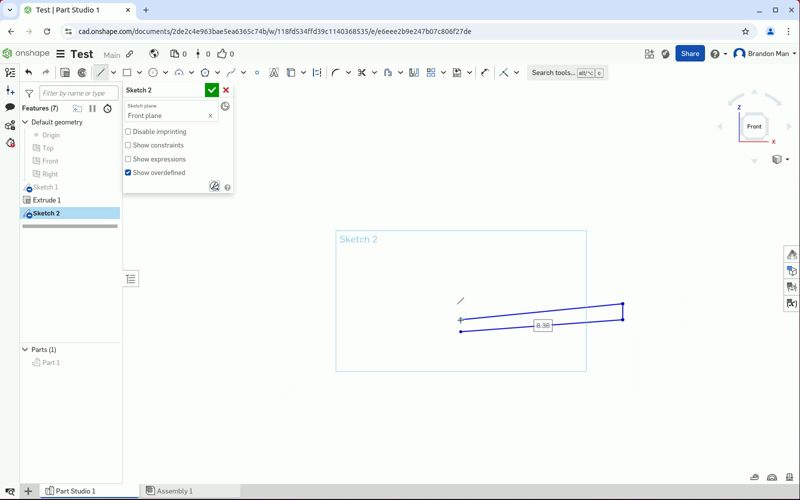
scroll(-6)
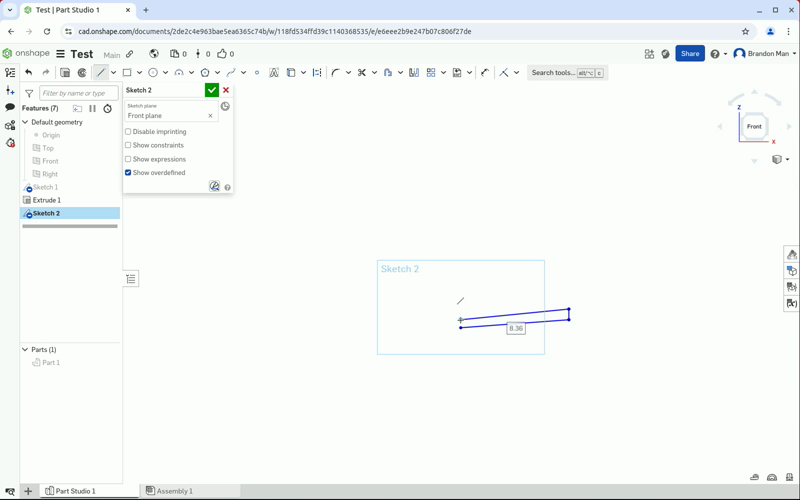
scroll(-6)
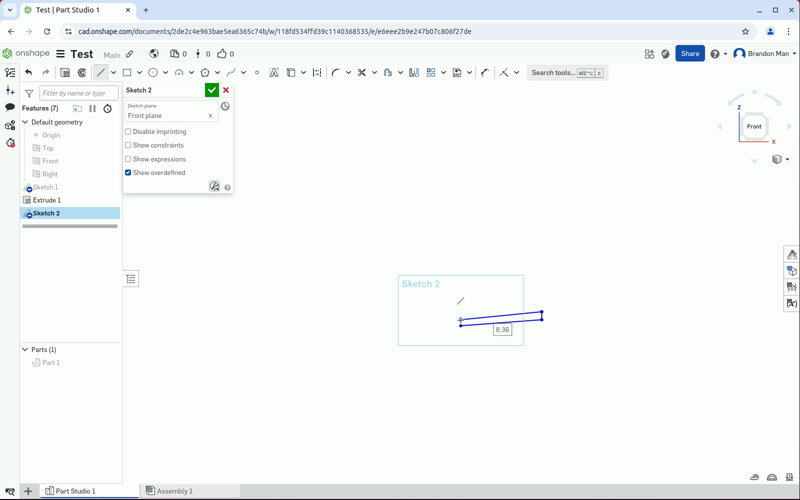
scroll(-6)
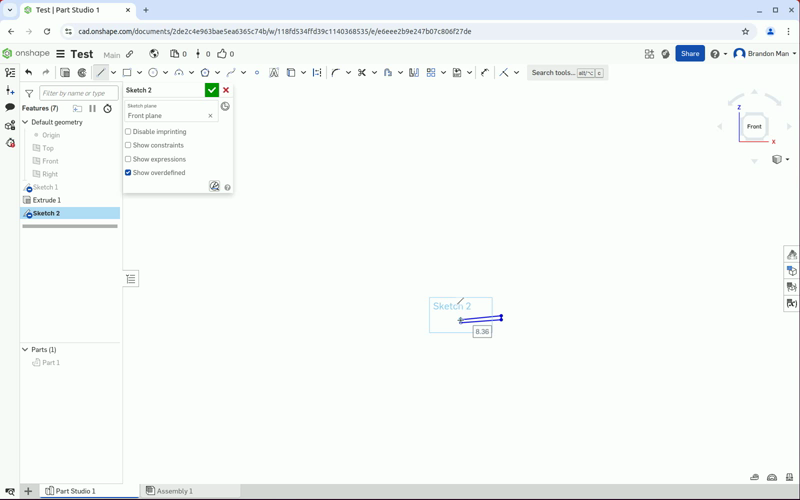
key_up(shift)
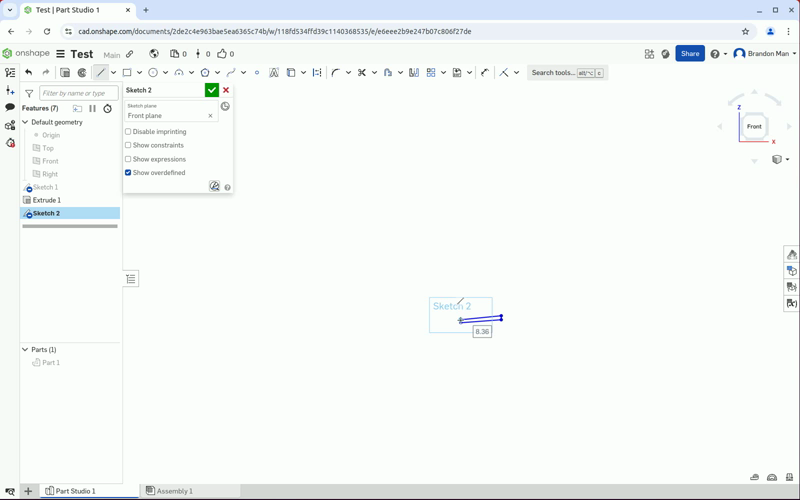
mouse_move(490, 319)
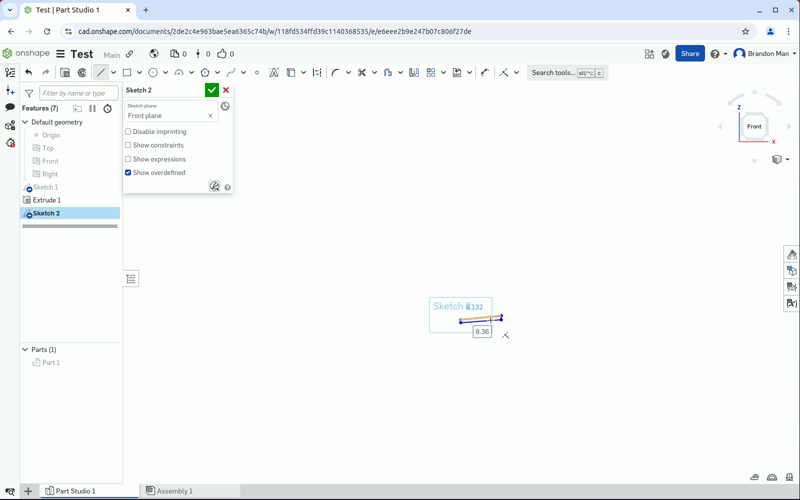
key_down(shift)
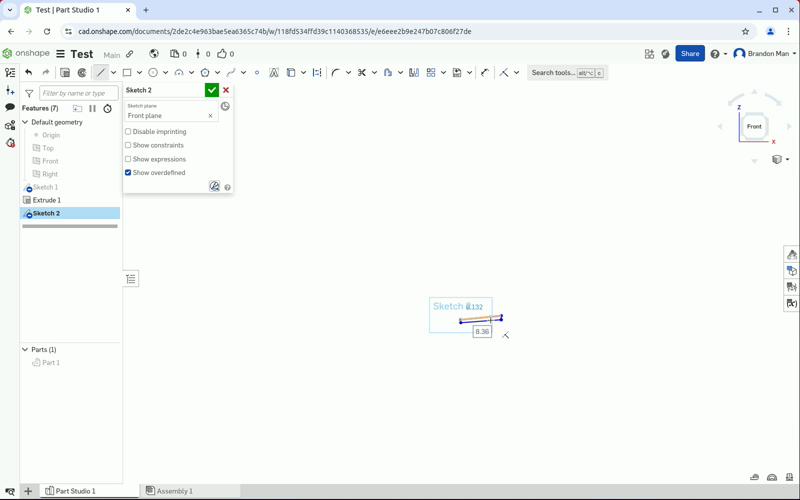
mouse_move(460, 322)
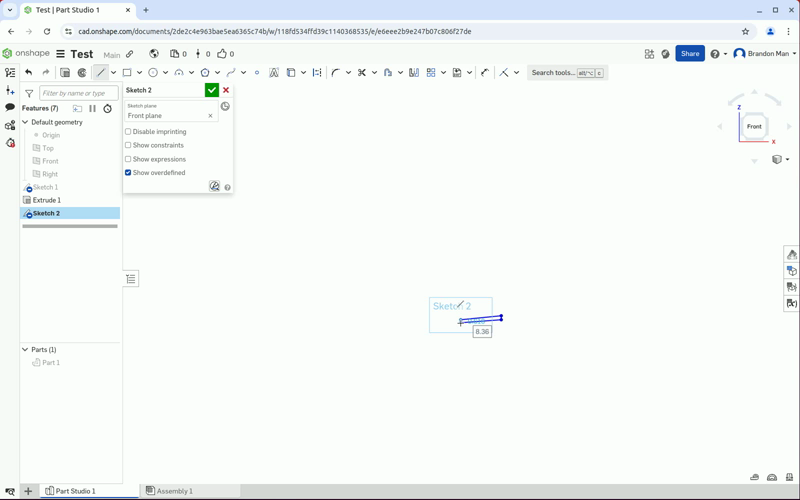
scroll(6)
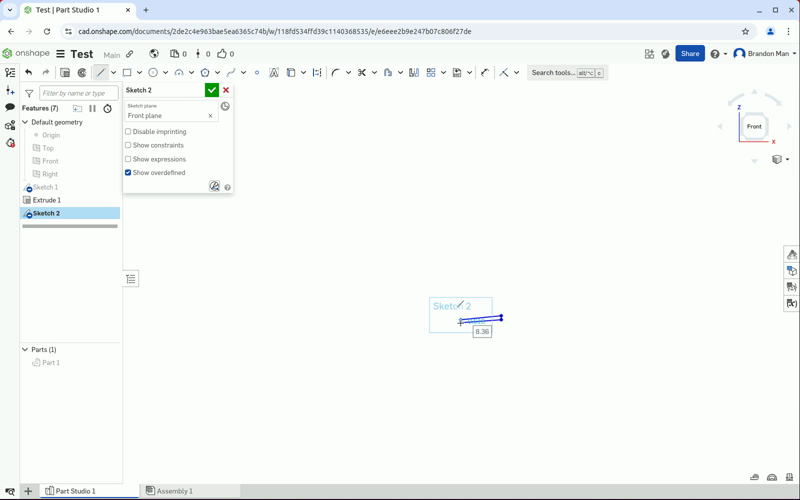
scroll(6)
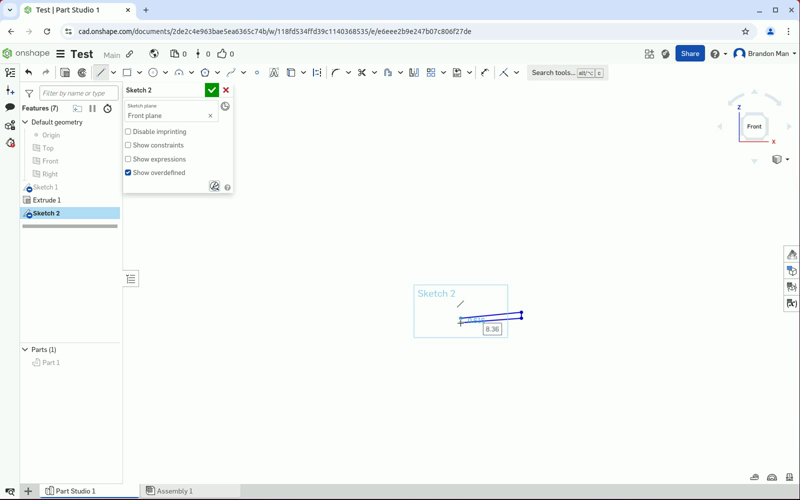
scroll(6)
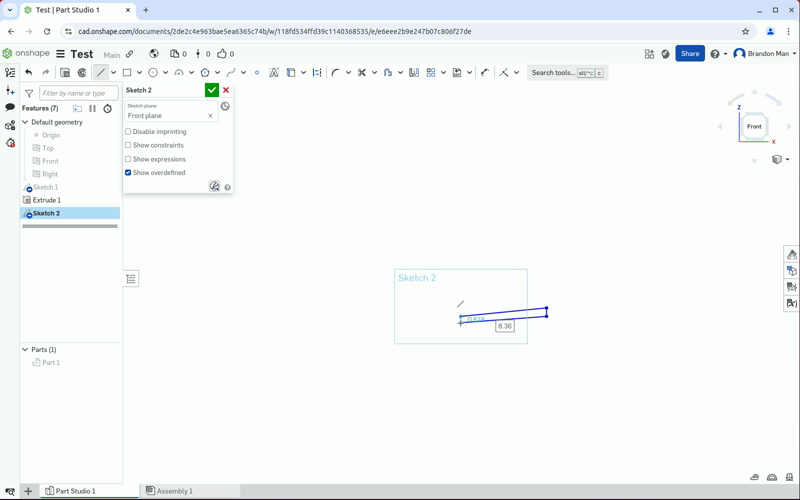
scroll(6)
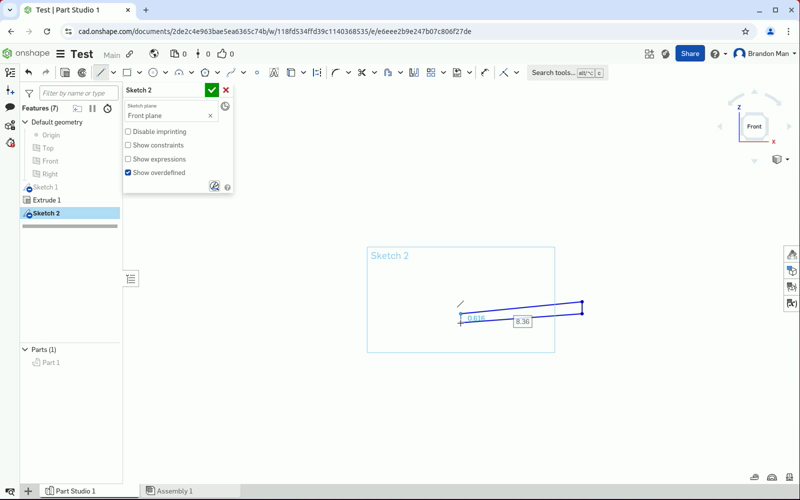
scroll(6)
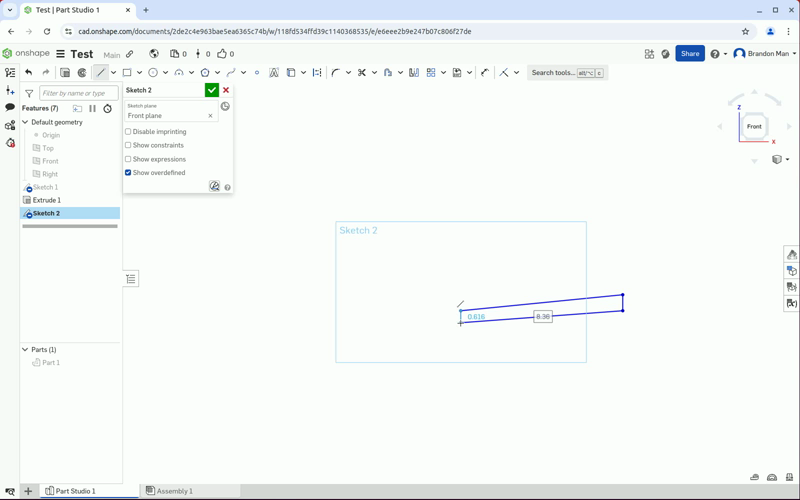
scroll(6)
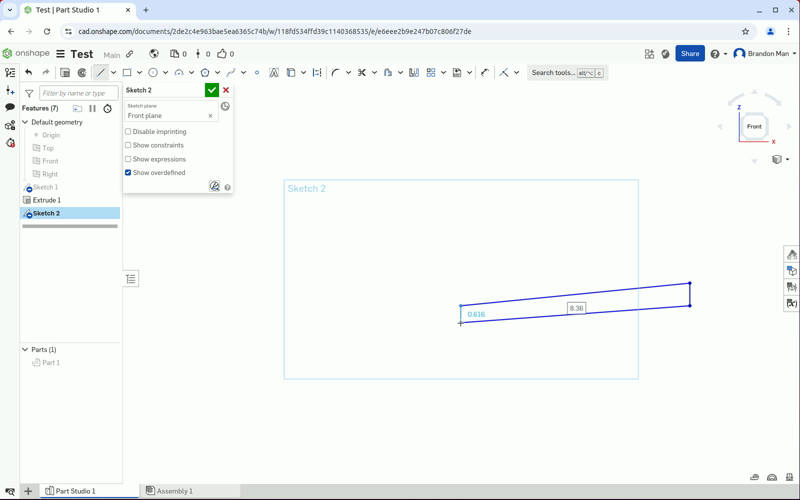
scroll(6)
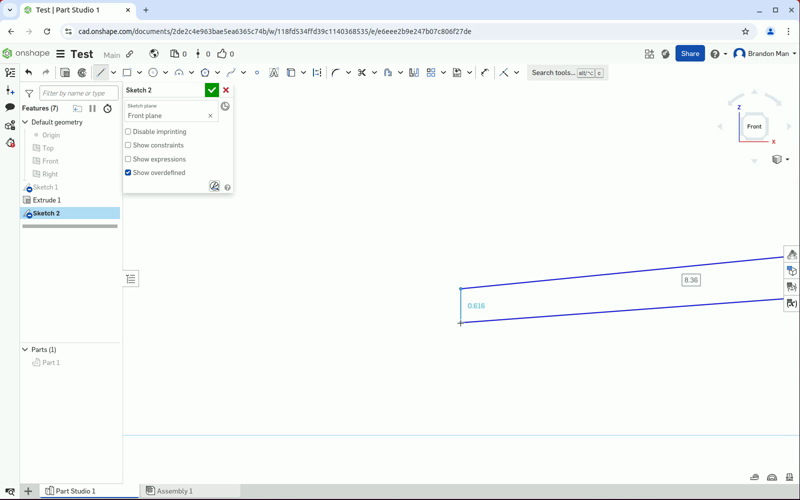
key_up(shift)
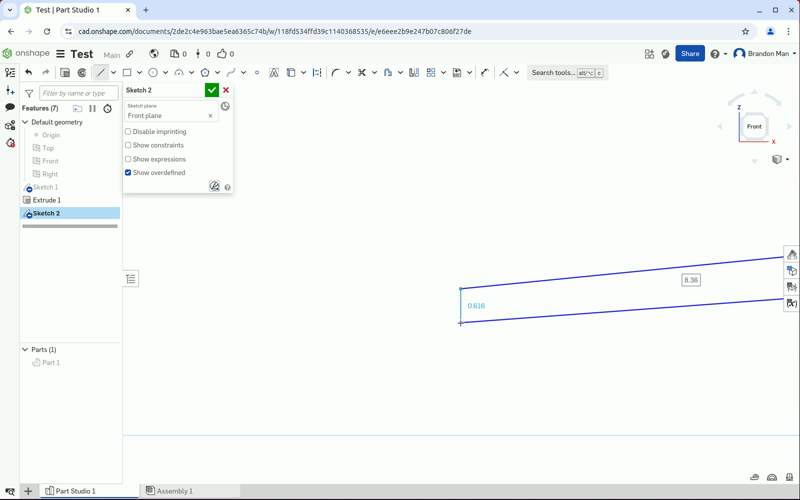
click(460, 322)
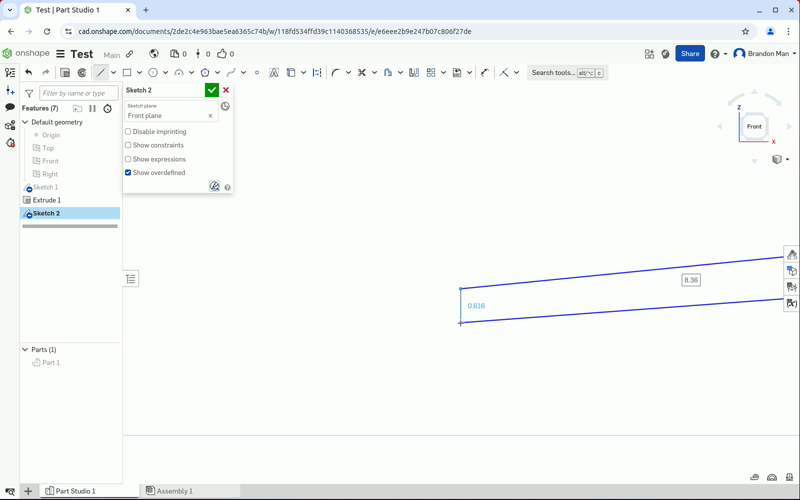
scroll(-6)
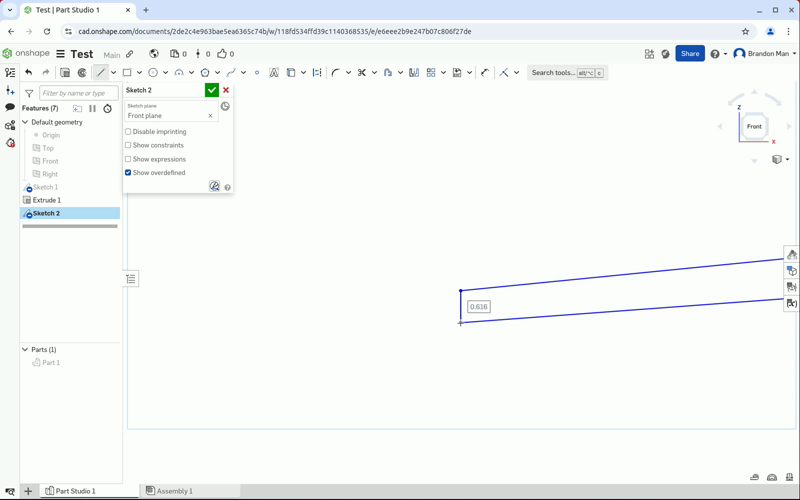
scroll(-6)
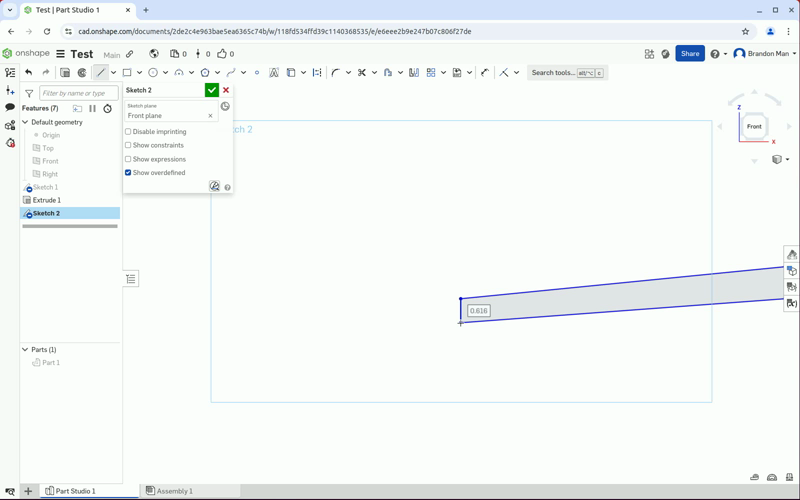
scroll(-6)
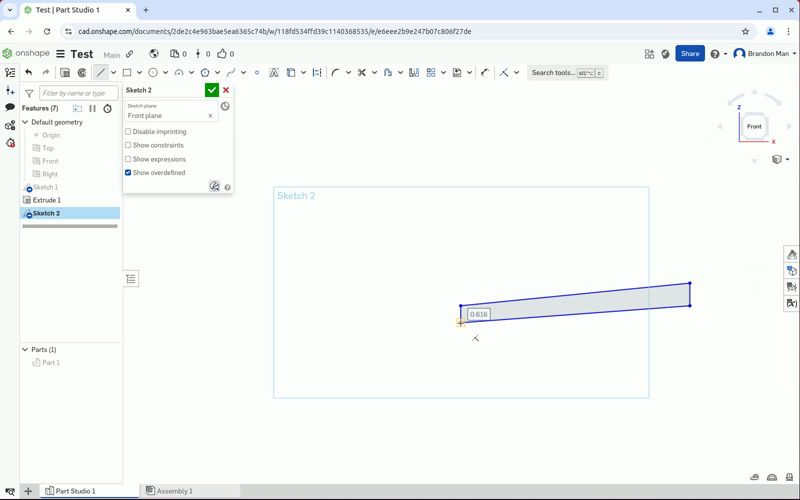
scroll(-6)
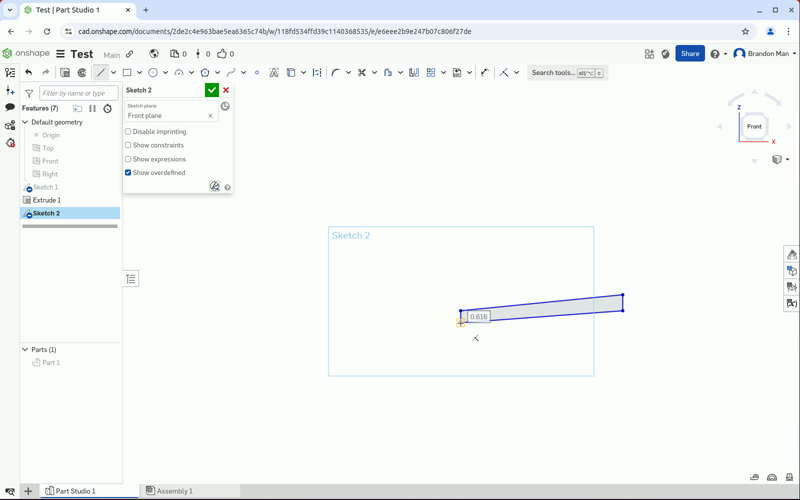
scroll(-6)
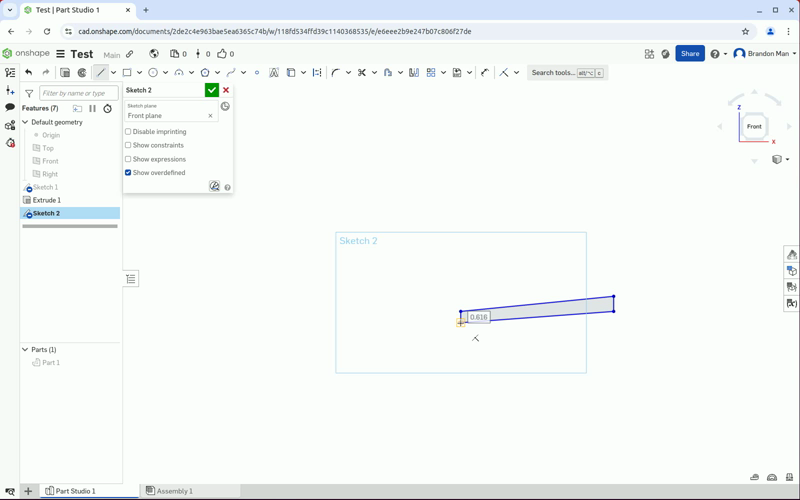
scroll(-6)
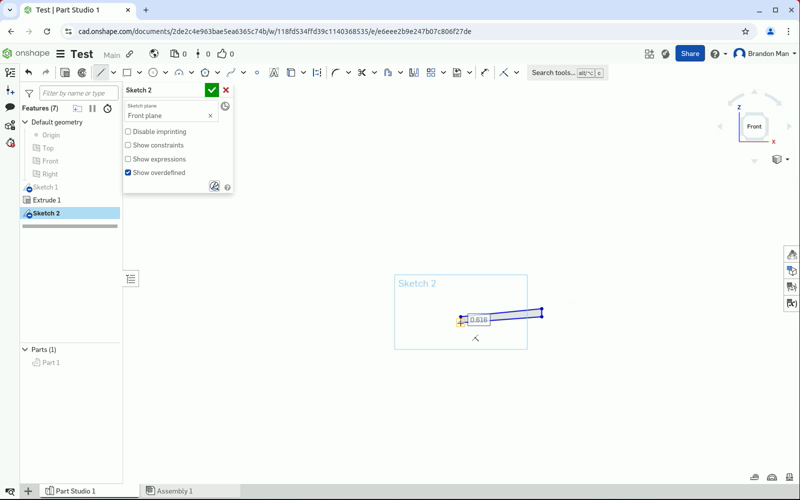
scroll(-6)
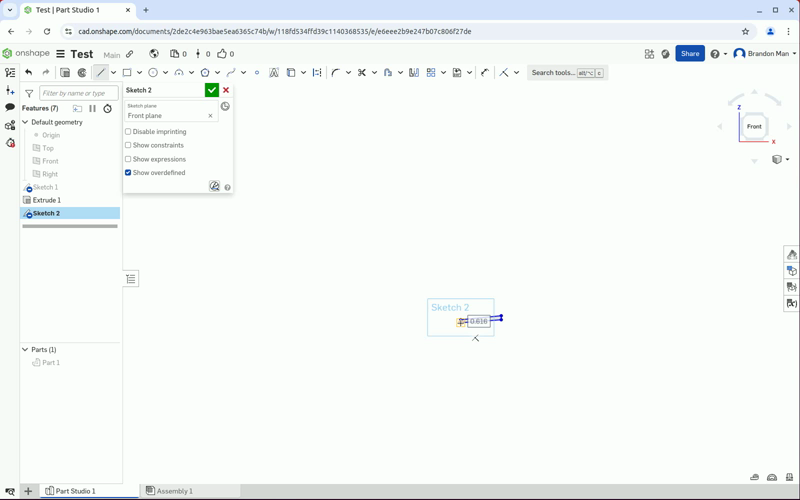
key(esc)
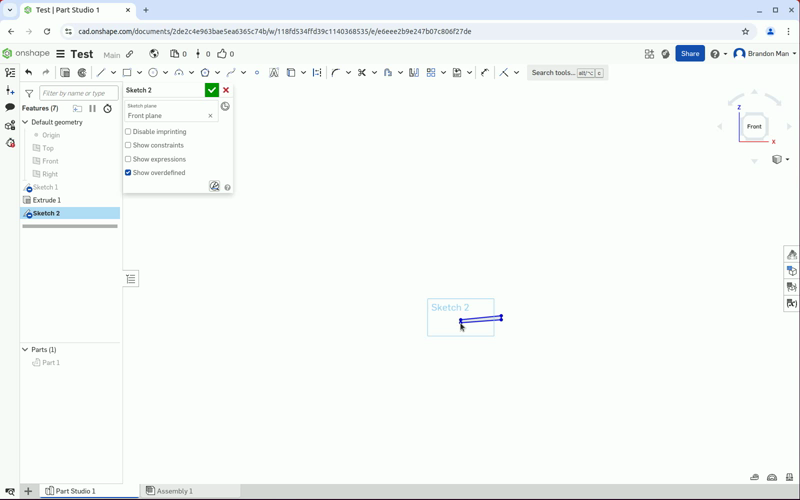
mouse_move(473, 320)
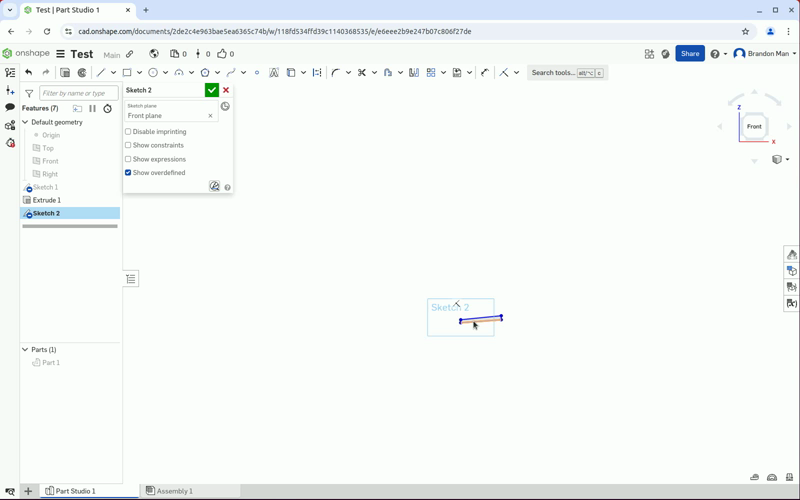
scroll(6)
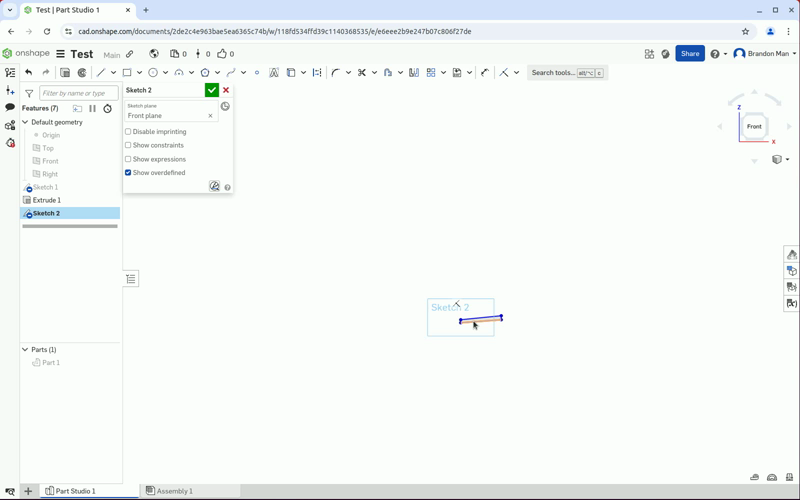
scroll(6)
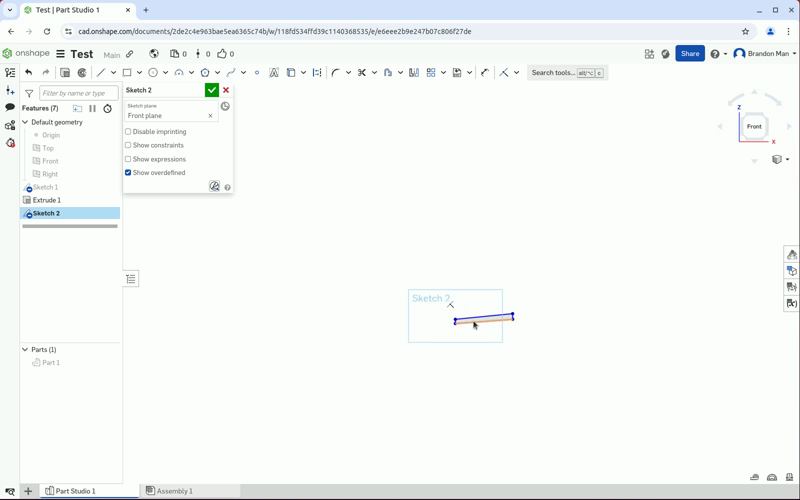
scroll(6)
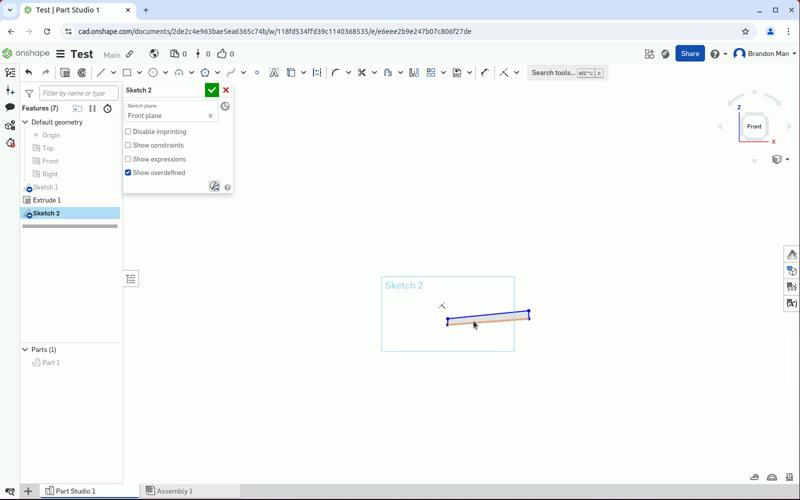
scroll(6)
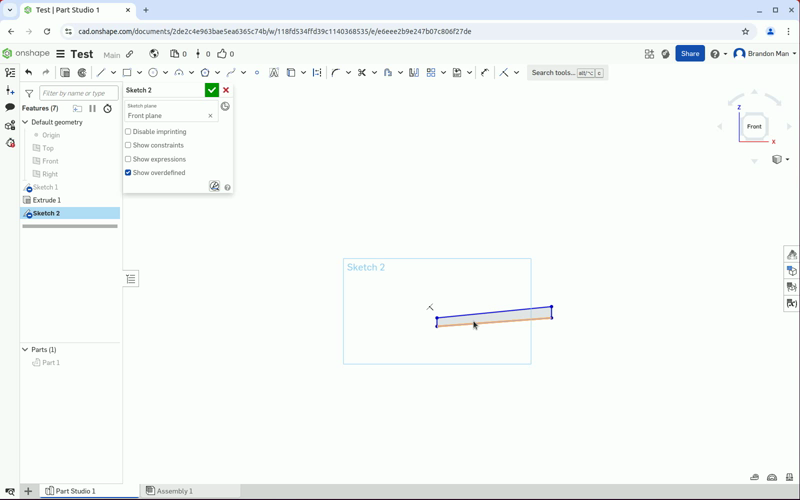
scroll(6)
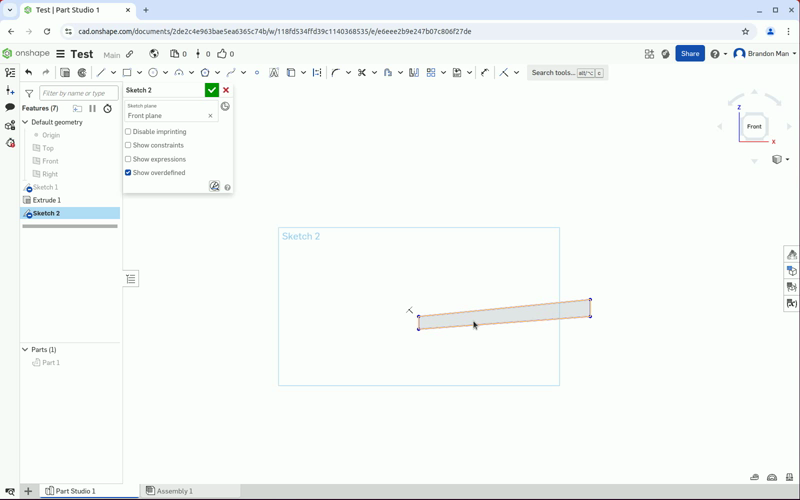
scroll(6)
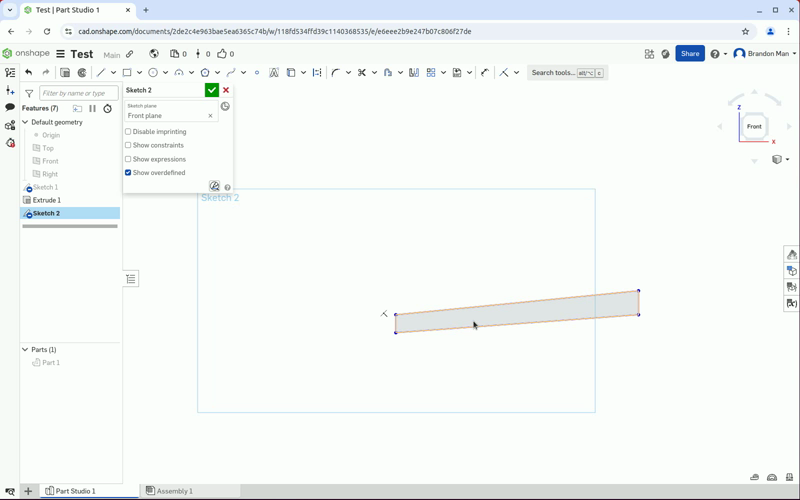
scroll(6)
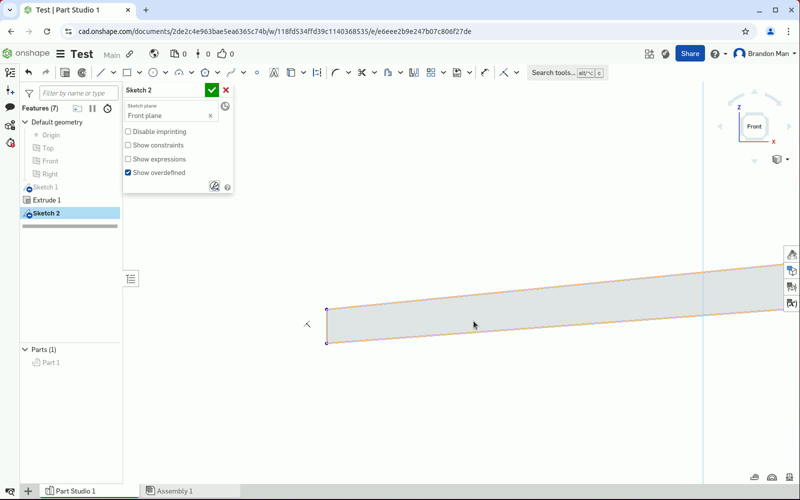
click(473, 320)
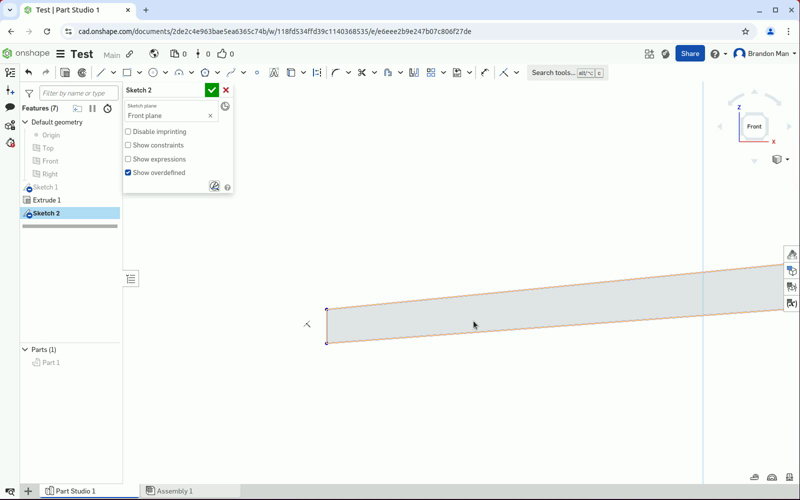
scroll(-6)
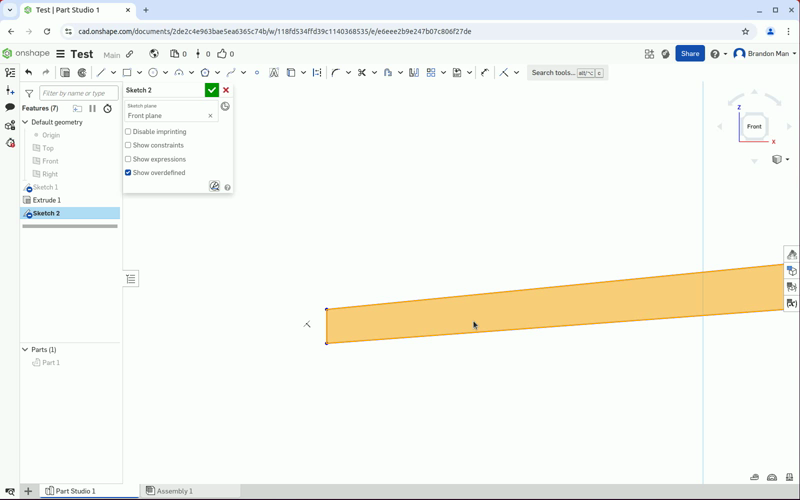
scroll(-6)
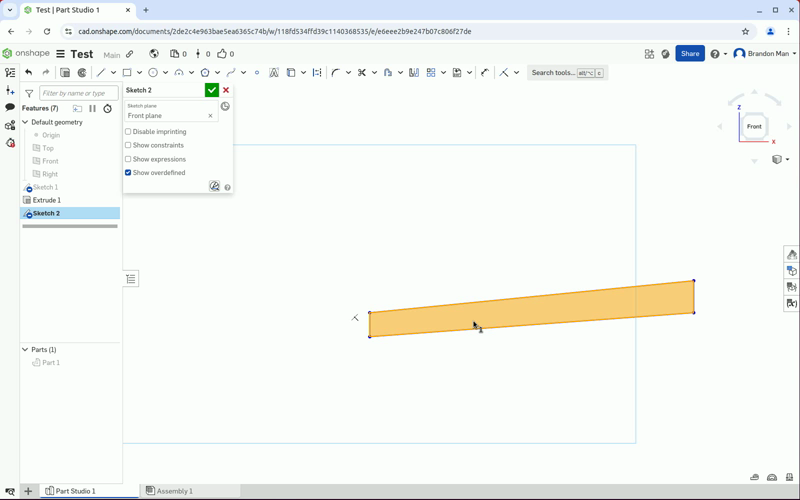
scroll(-6)
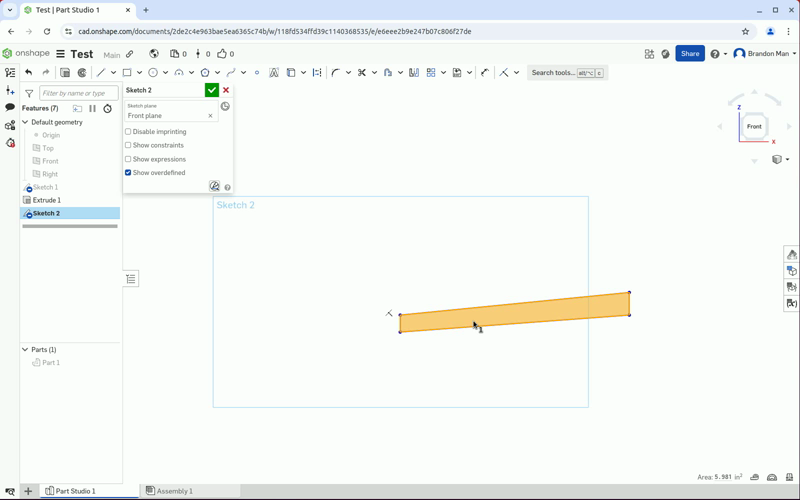
scroll(-6)
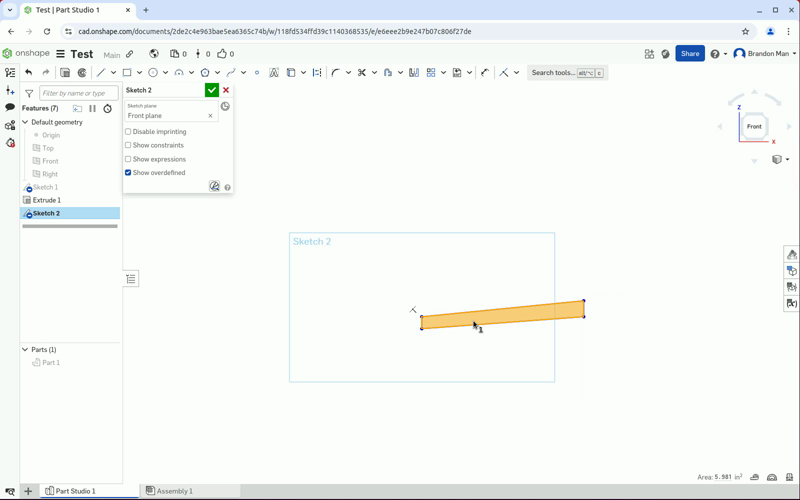
scroll(-6)
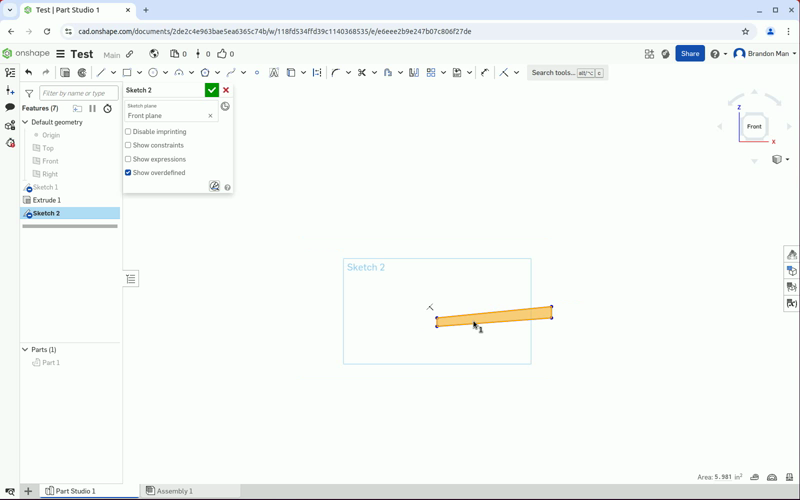
scroll(-6)
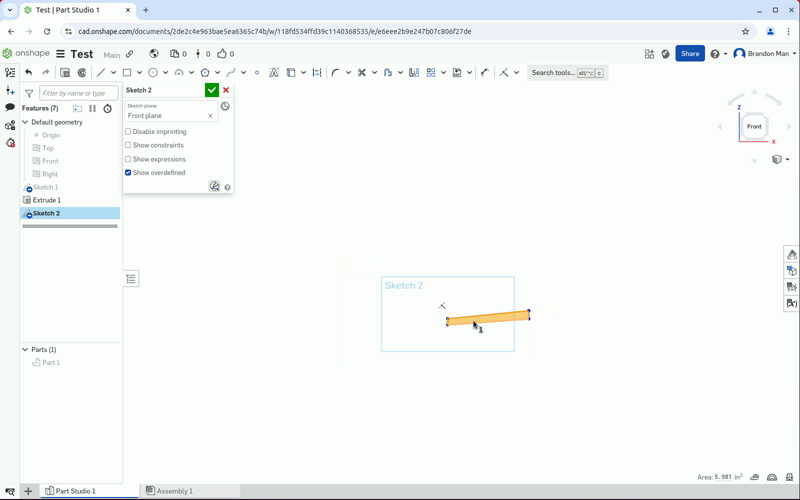
scroll(-6)
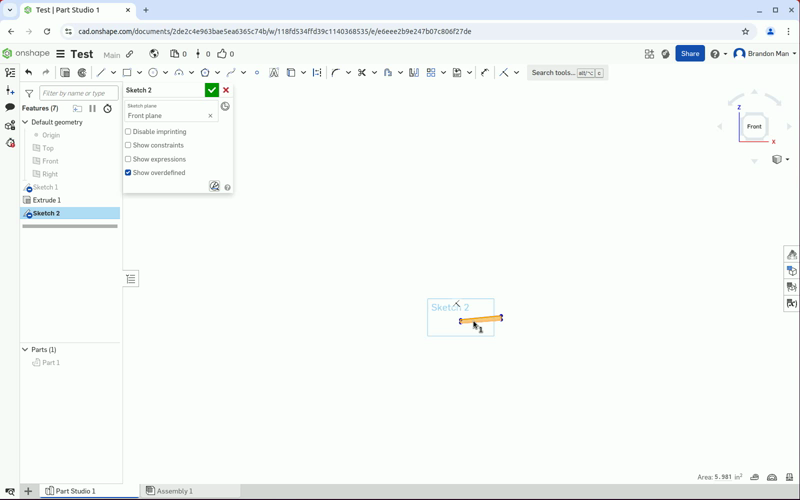
mouse_move(73, 352)
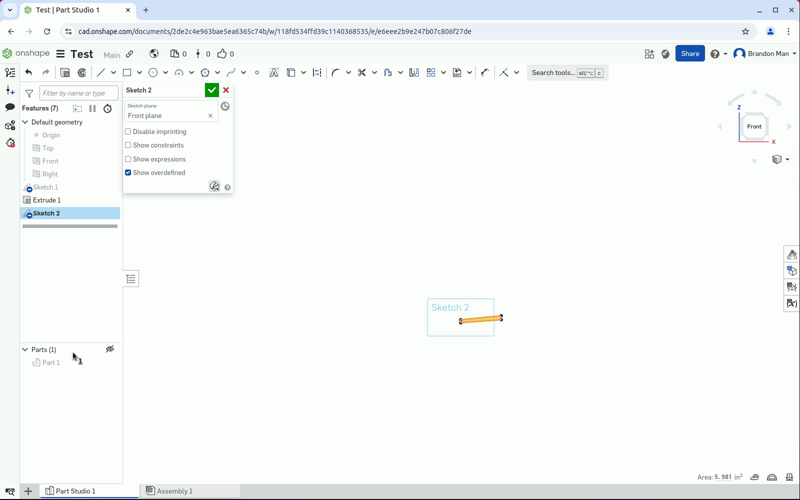
key(shift+y)
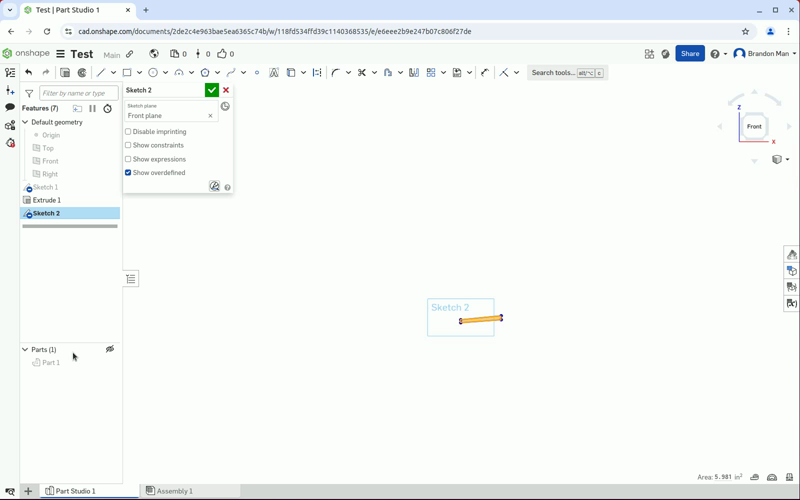
key(shift+e)
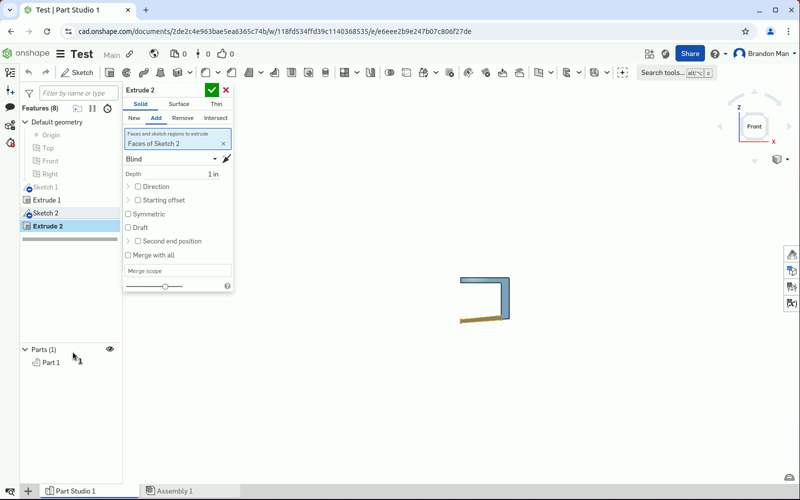
mouse_move(143, 106)
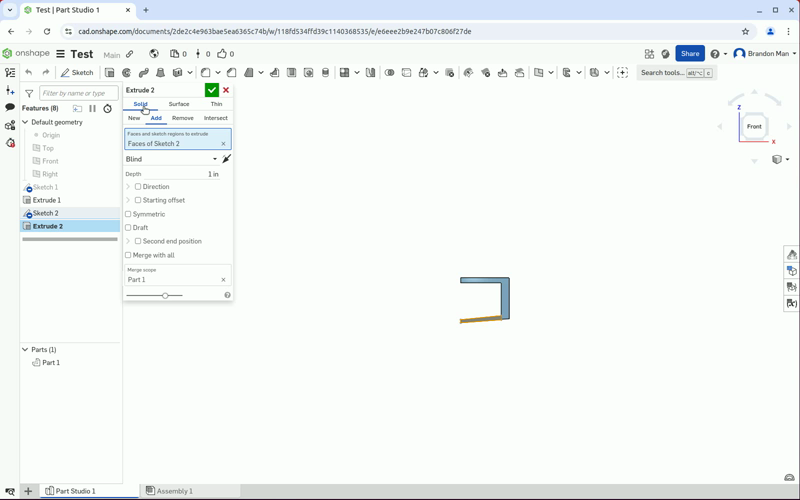
click(143, 106)
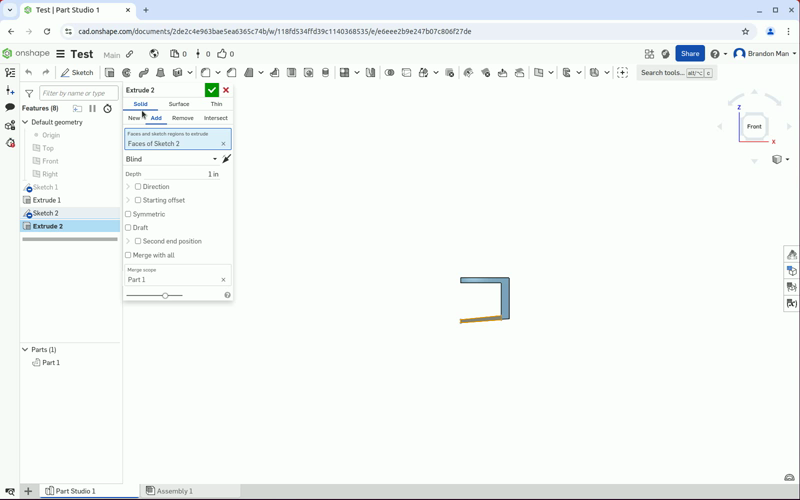
mouse_move(137, 120)
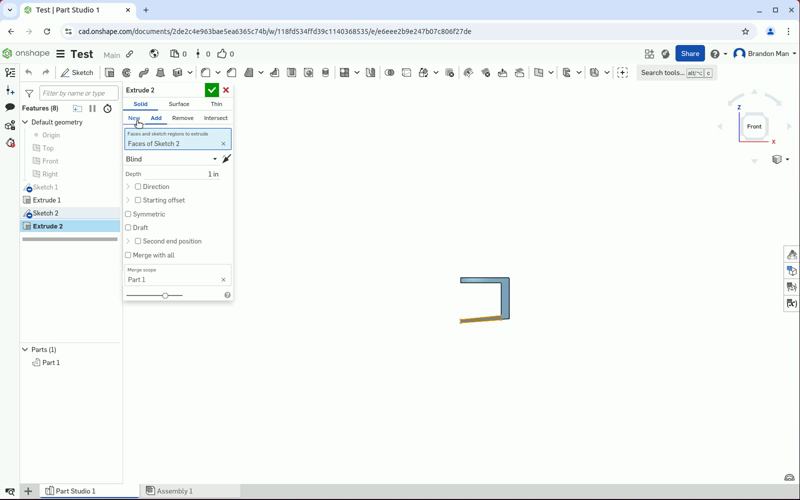
click(137, 120)
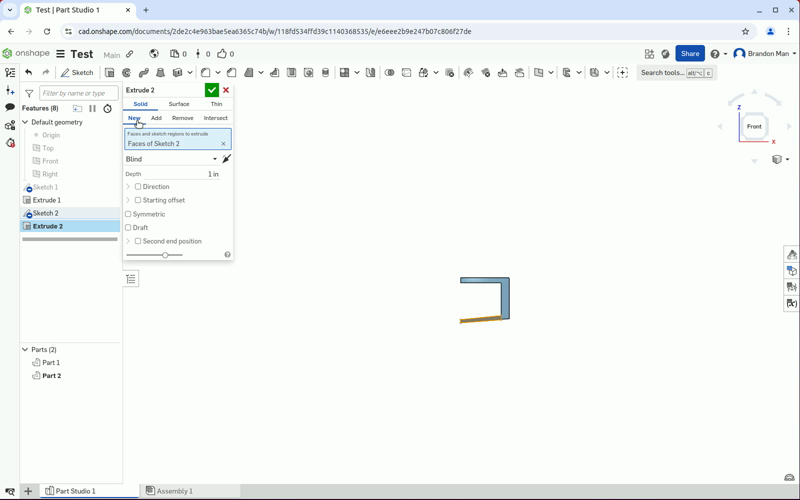
key(tab, 4)
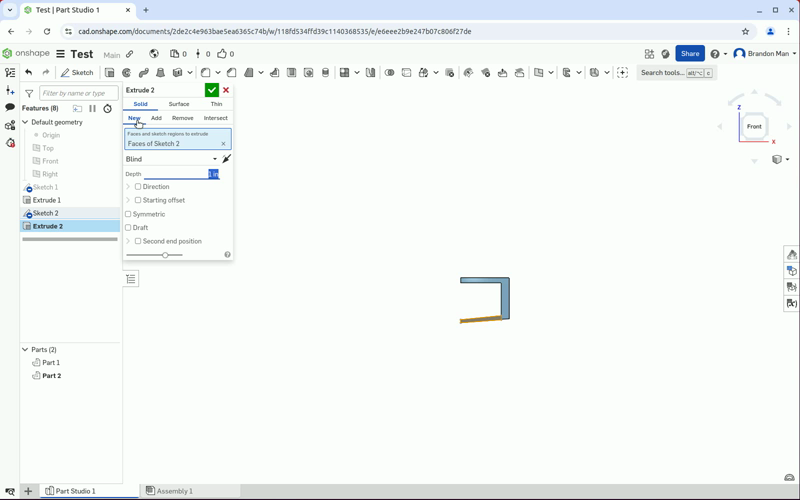
text(23.108)
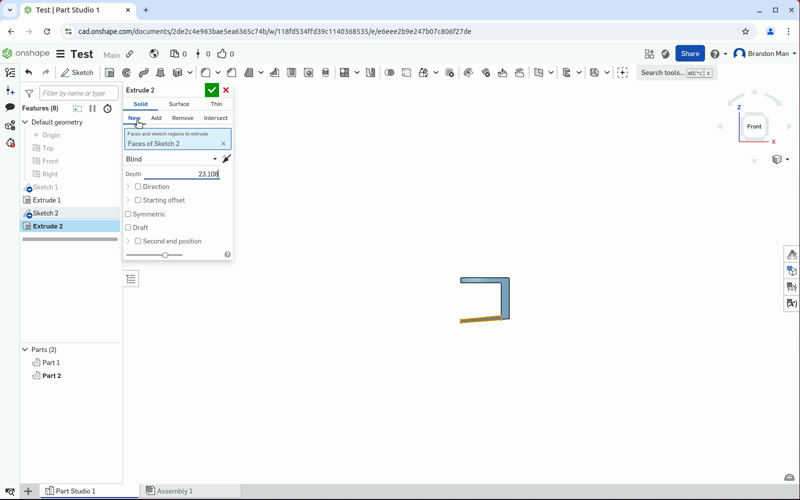
key(enter)
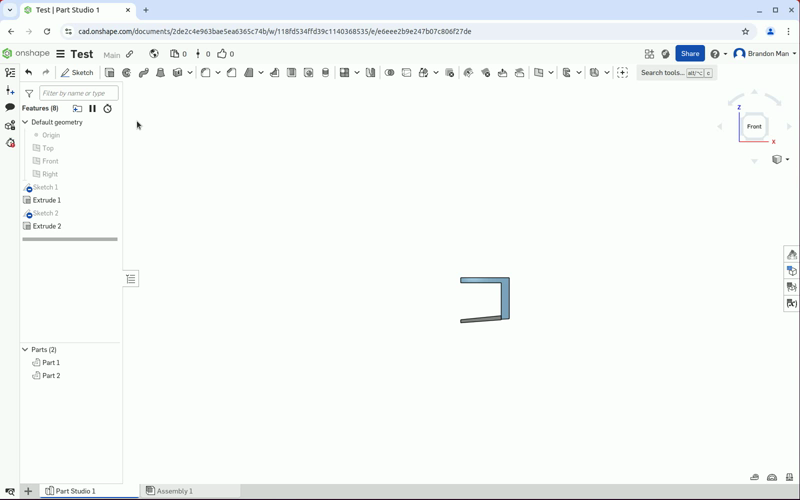
key(shift+h)
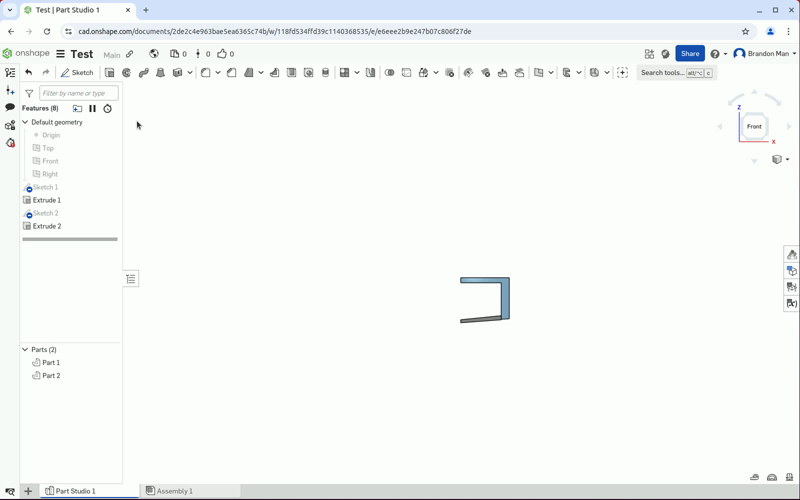
key(shift+h)
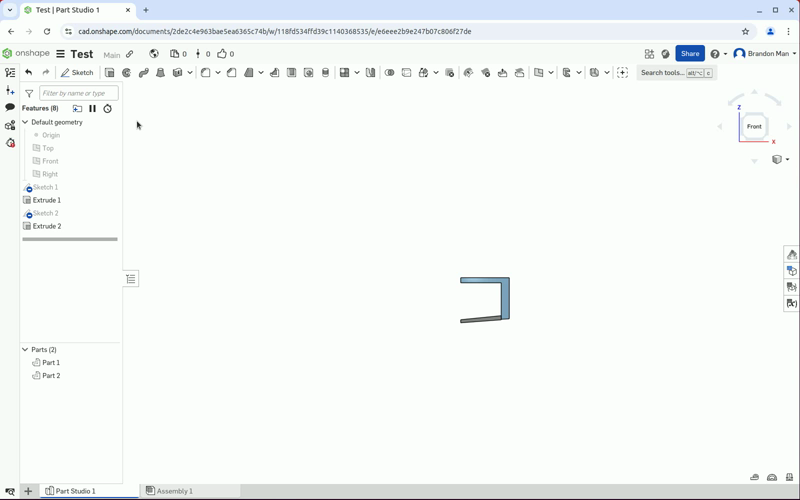
mouse_move(73, 189)
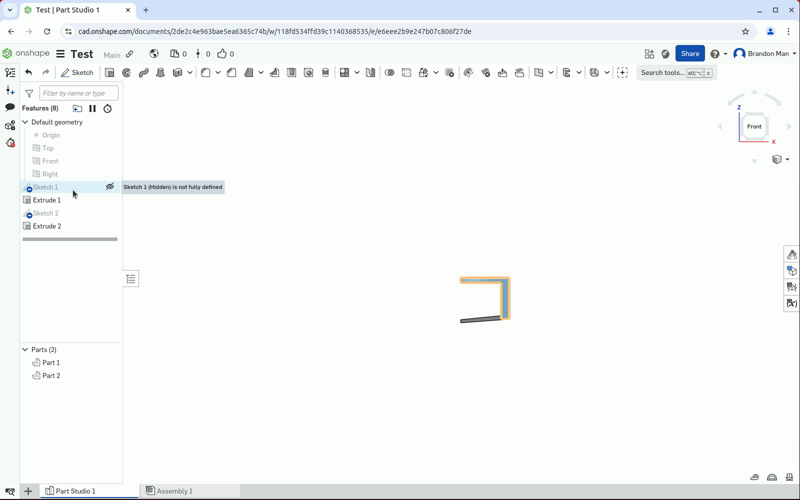
click(73, 189)
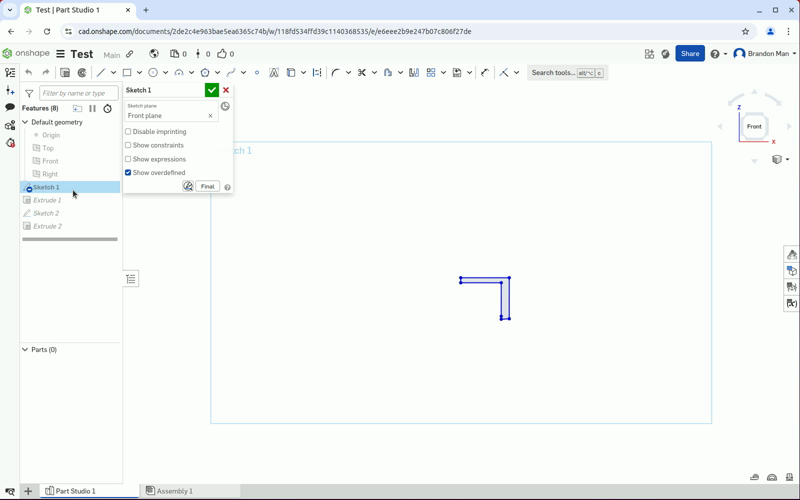
mouse_move(229, 92)
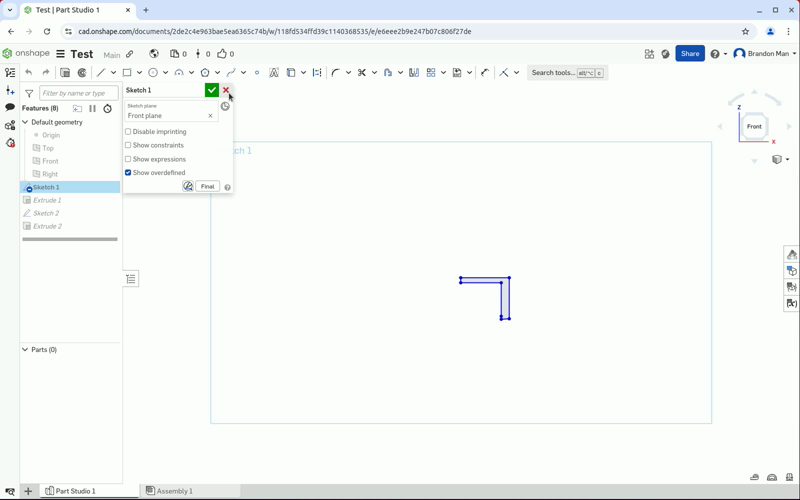
click(229, 92)
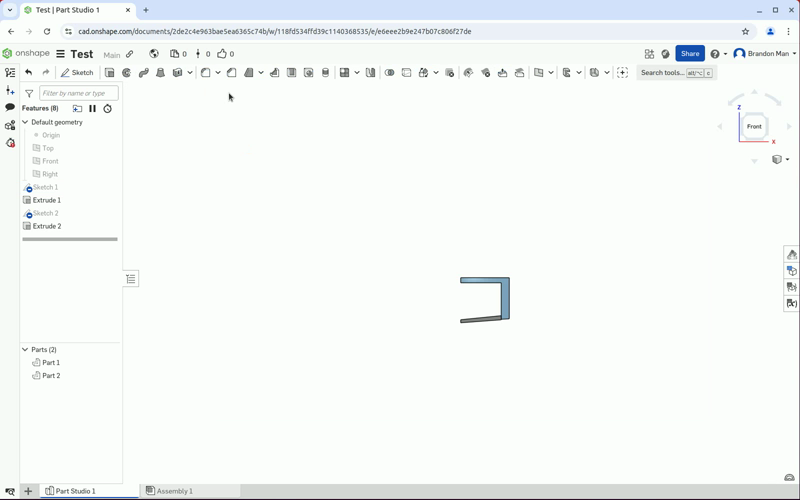
mouse_move(73, 352)
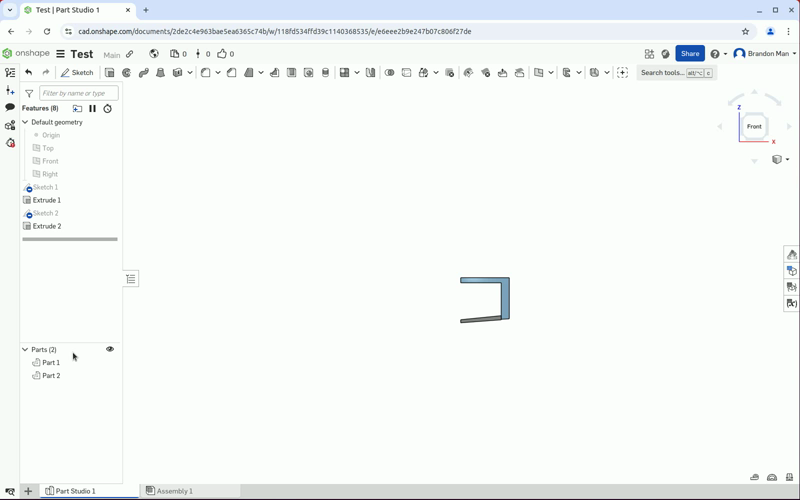
key(y)
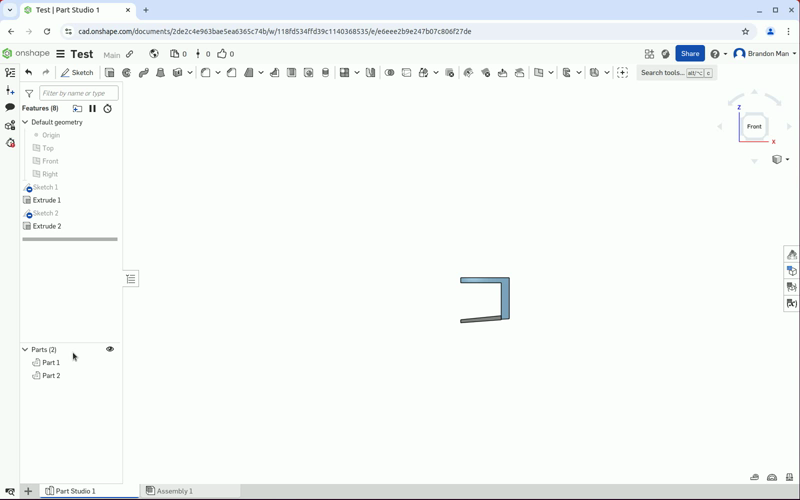
key(shift+p)
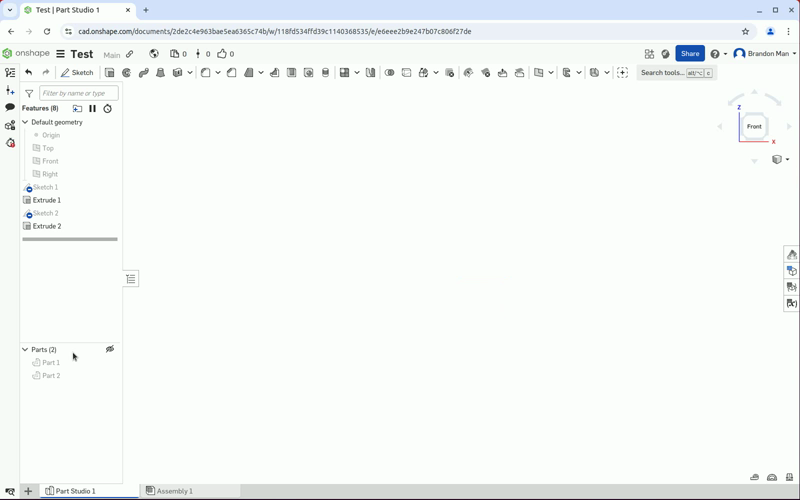
key(space)
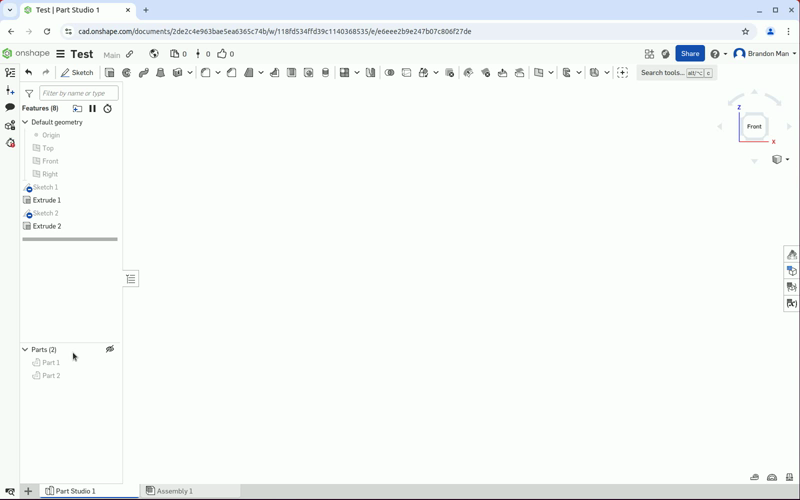
key_down(shift)
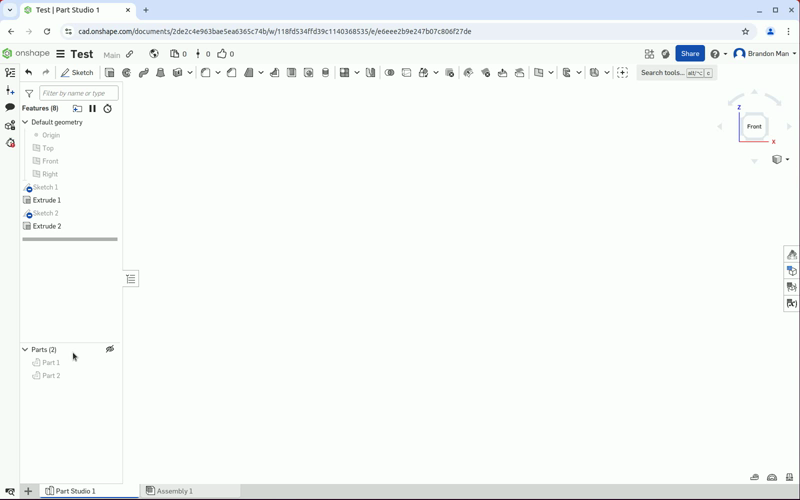
key(down)
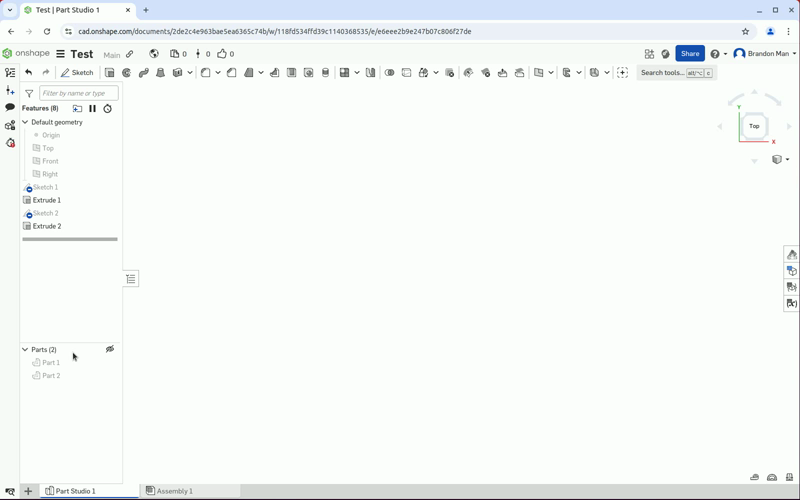
key_up(shift)
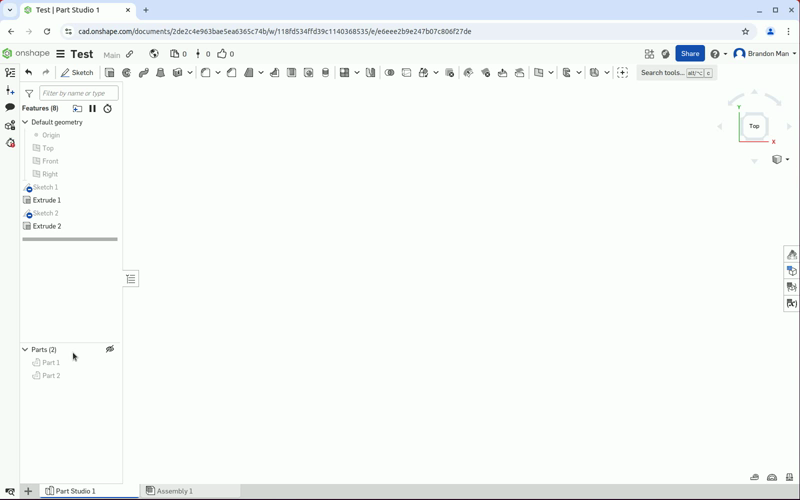
mouse_move(73, 352)
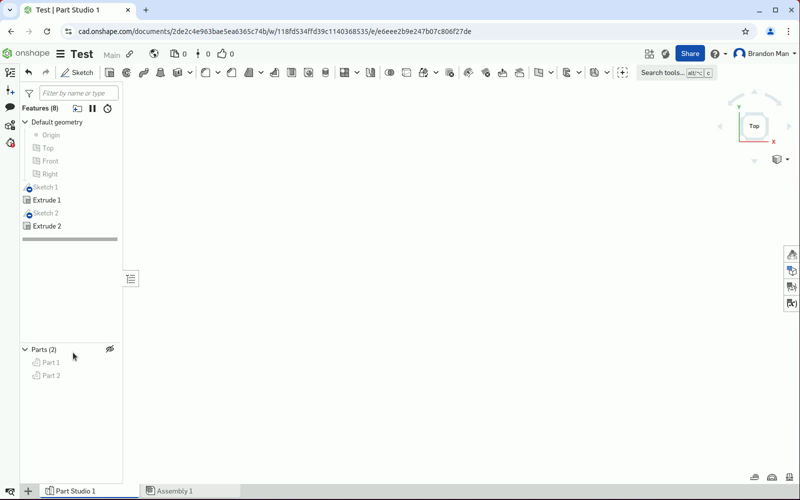
key(shift+y)
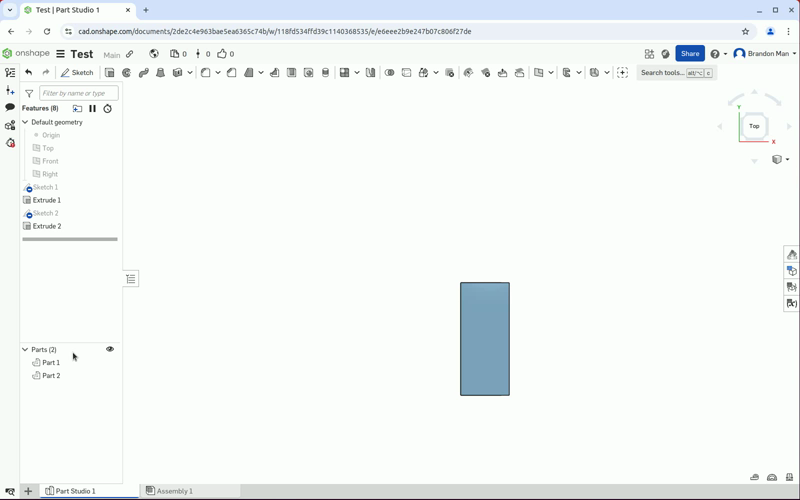
mouse_move(541, 75)
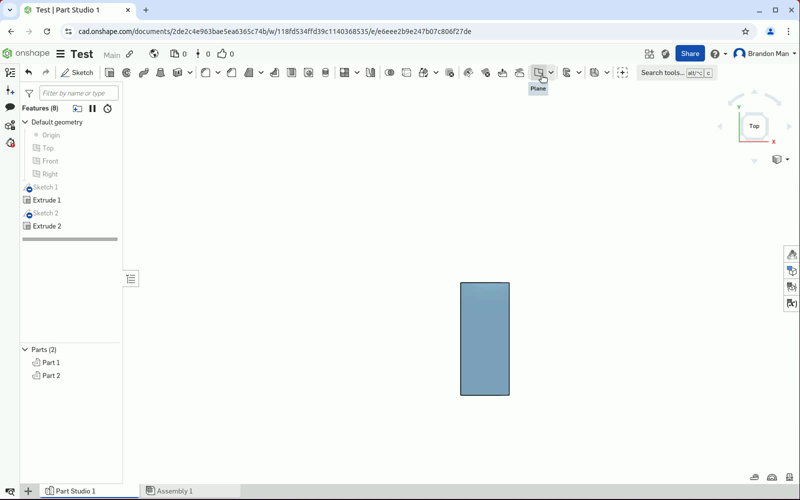
click(541, 75)
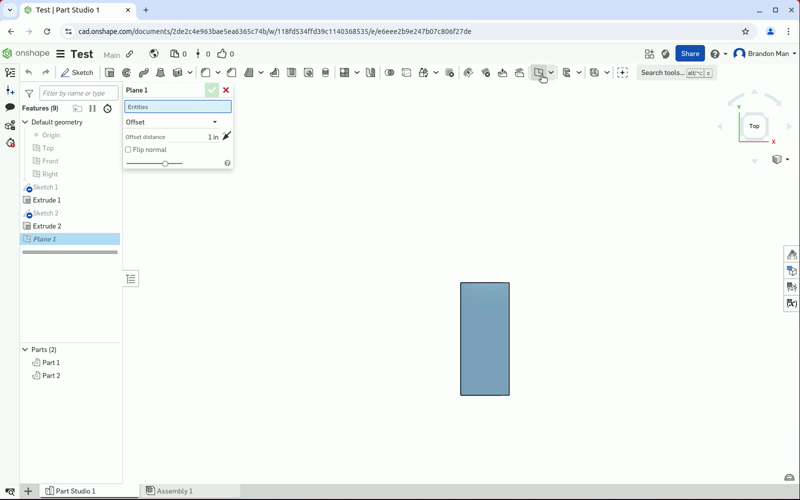
mouse_move(73, 150)
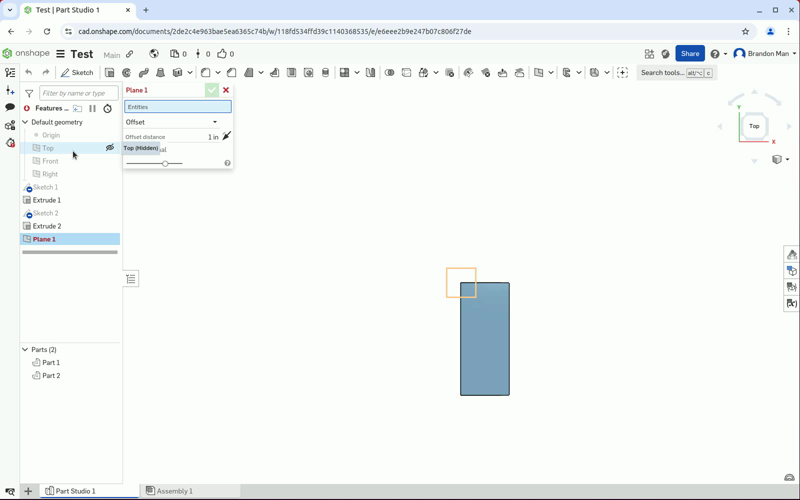
click(73, 150)
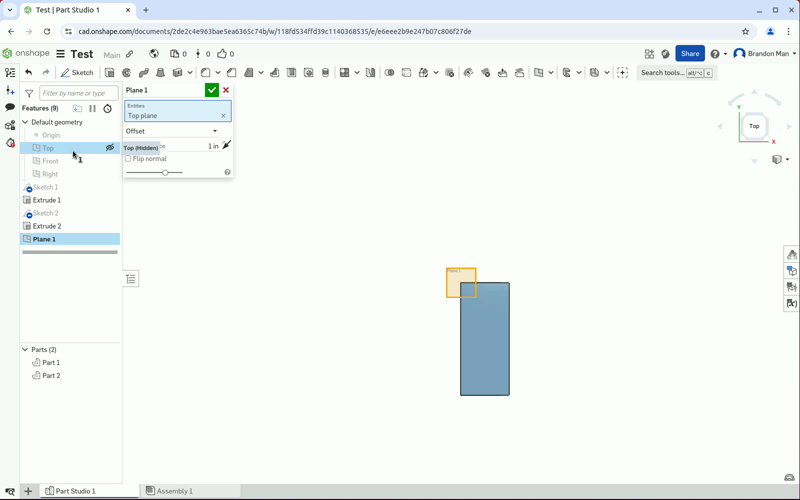
key(tab, 2)
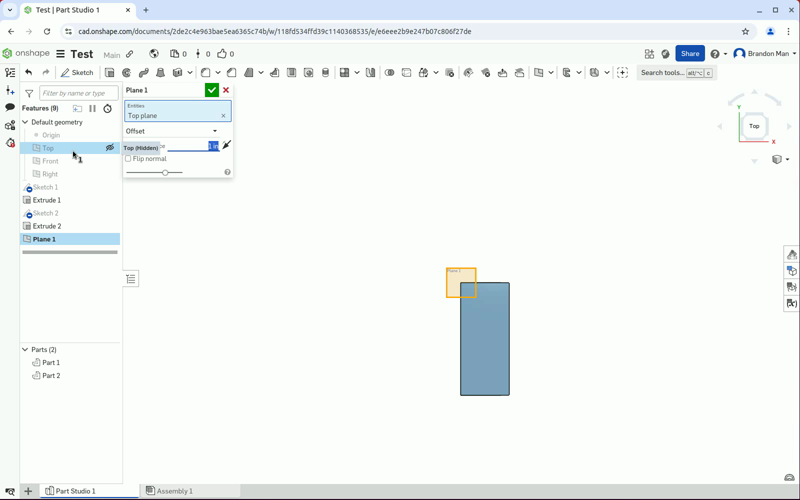
text(0.955)
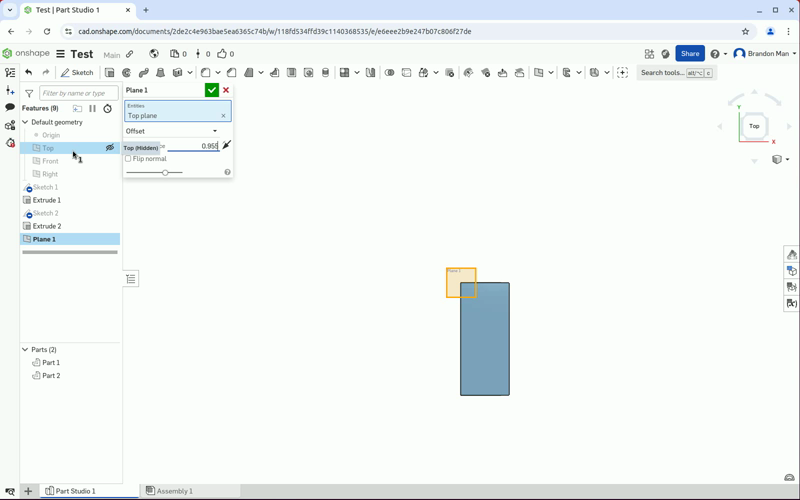
key(enter, 2)
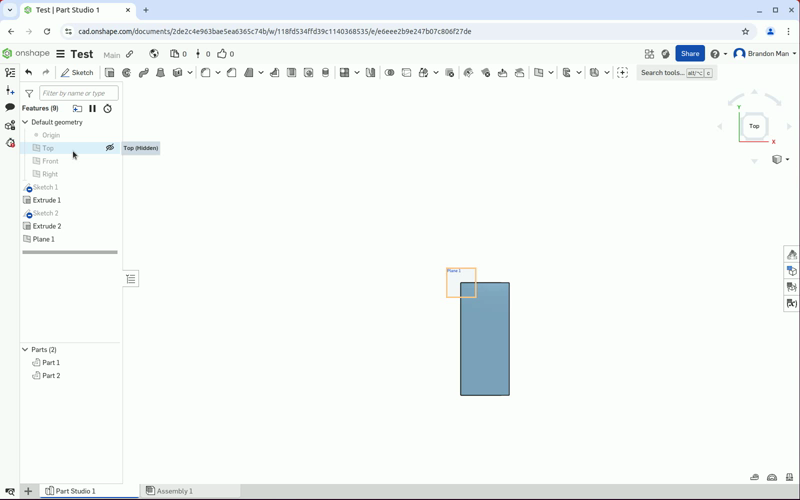
key(shift+s)
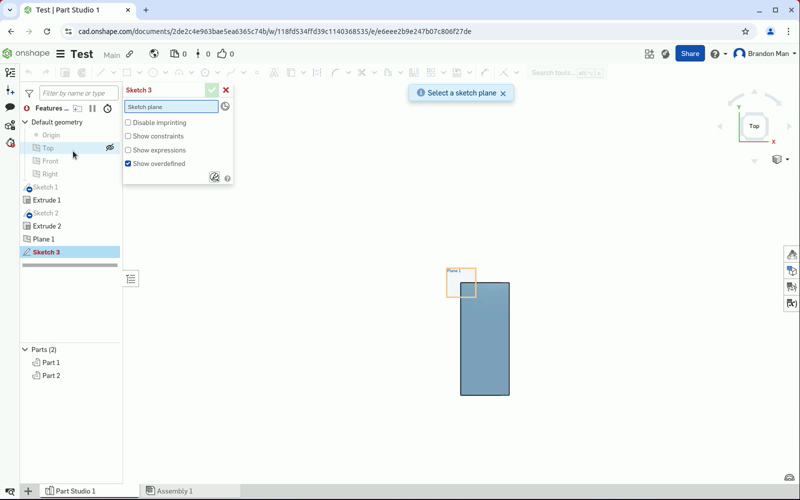
mouse_move(73, 241)
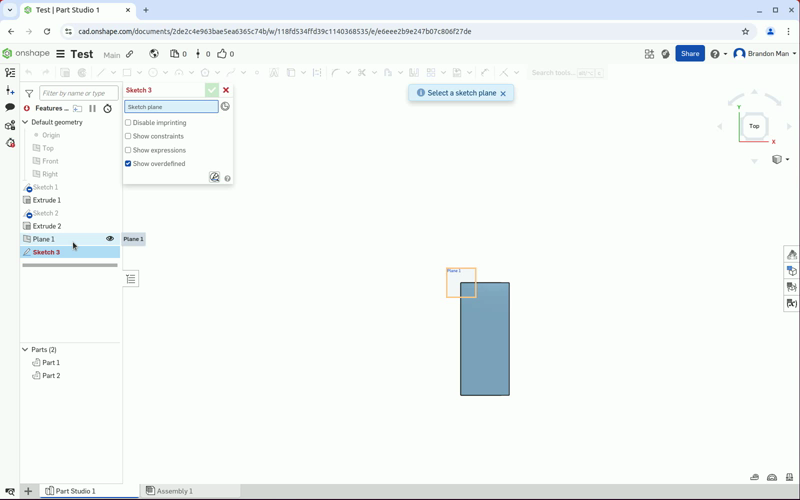
click(73, 241)
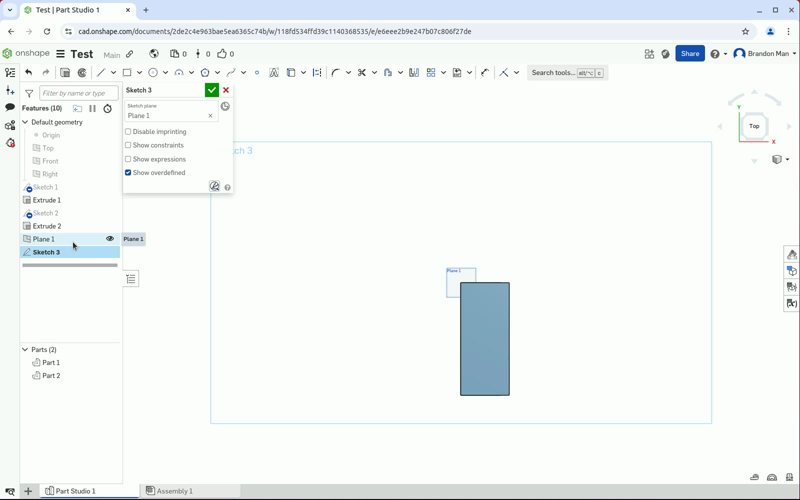
mouse_move(73, 352)
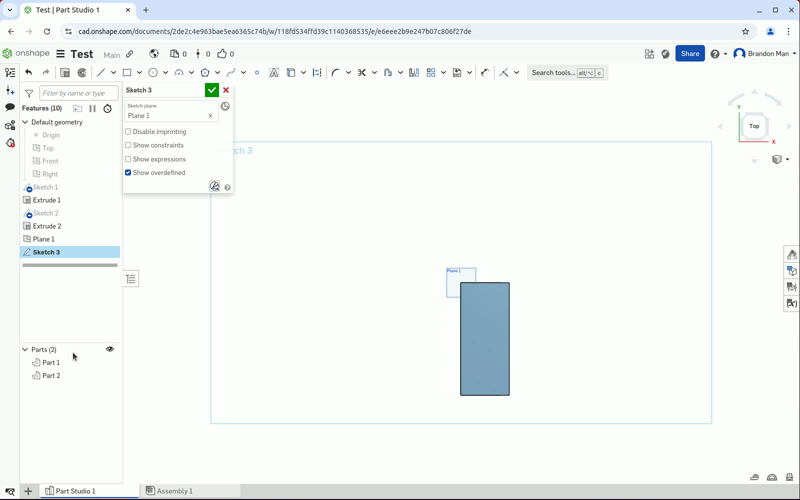
key(y)
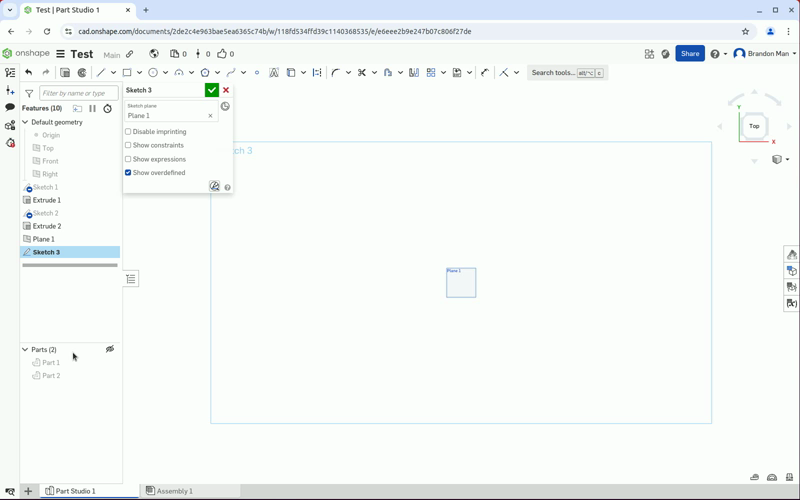
key(c)
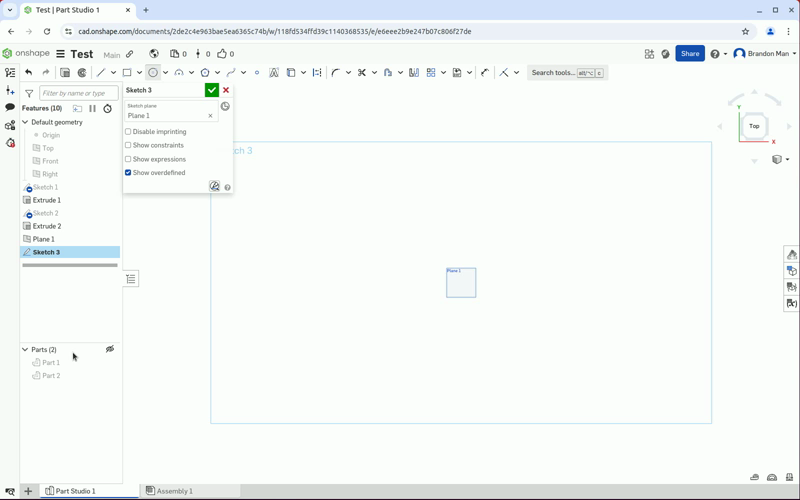
key_down(shift)
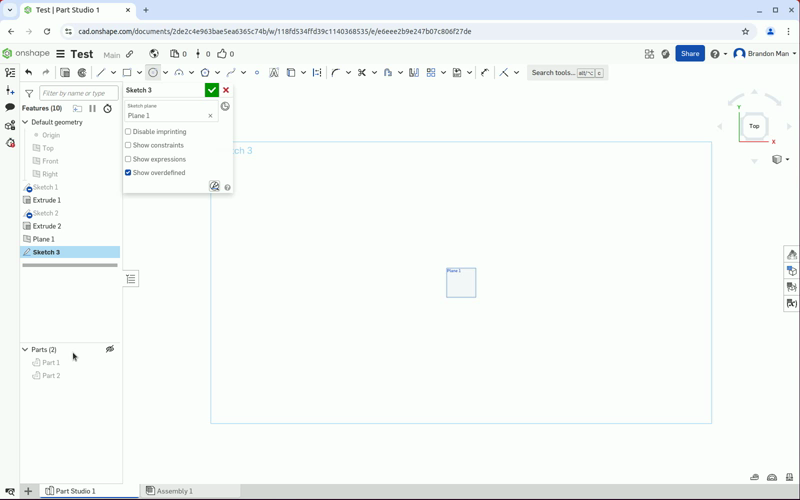
mouse_move(485, 372)
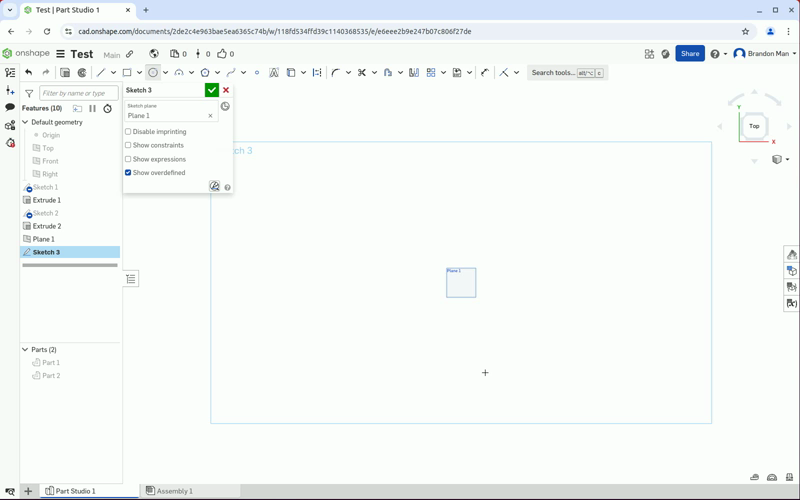
click(485, 372)
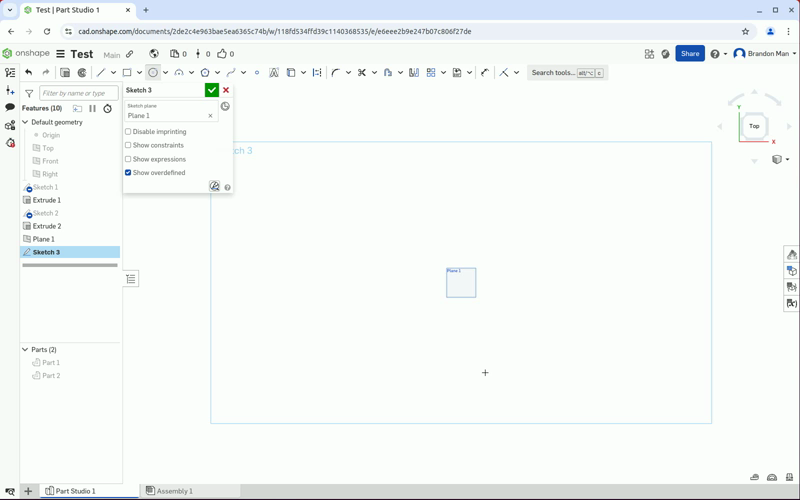
key_up(shift)
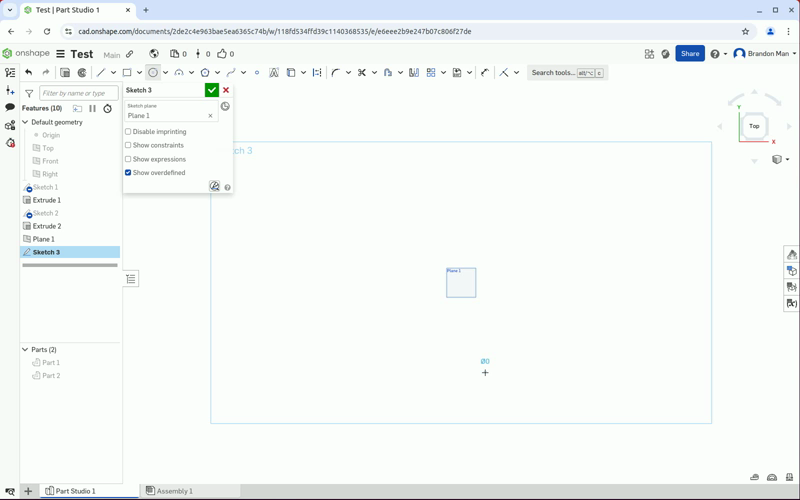
mouse_move(492, 372)
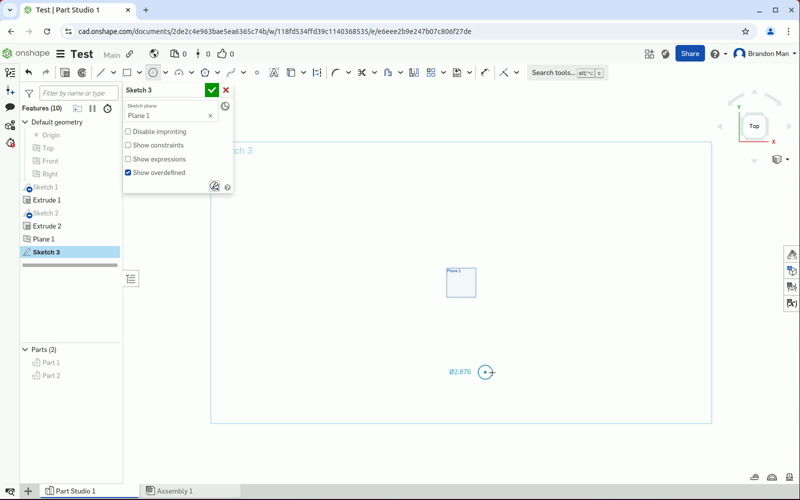
click(492, 372)
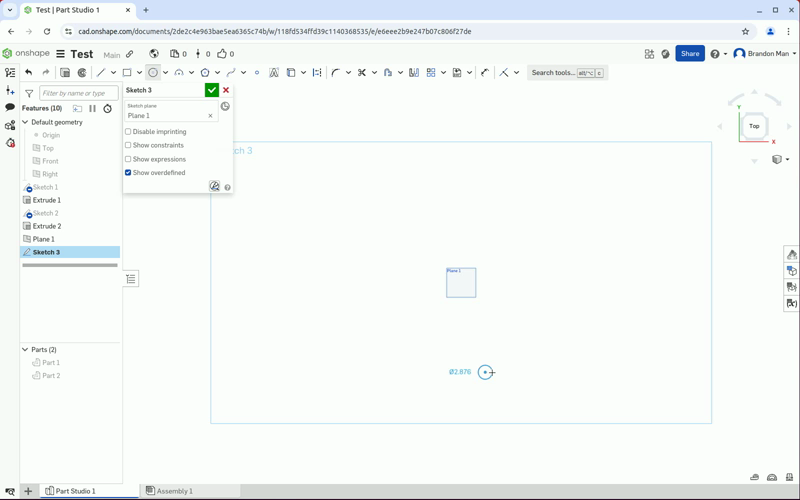
key(esc)
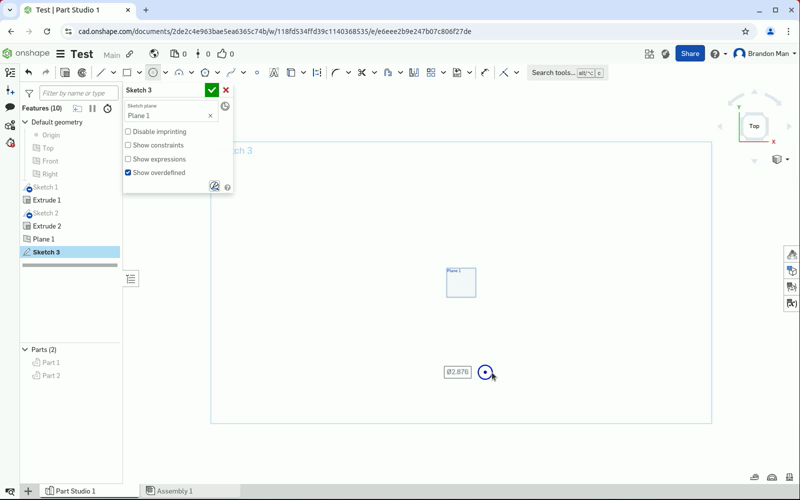
mouse_move(485, 372)
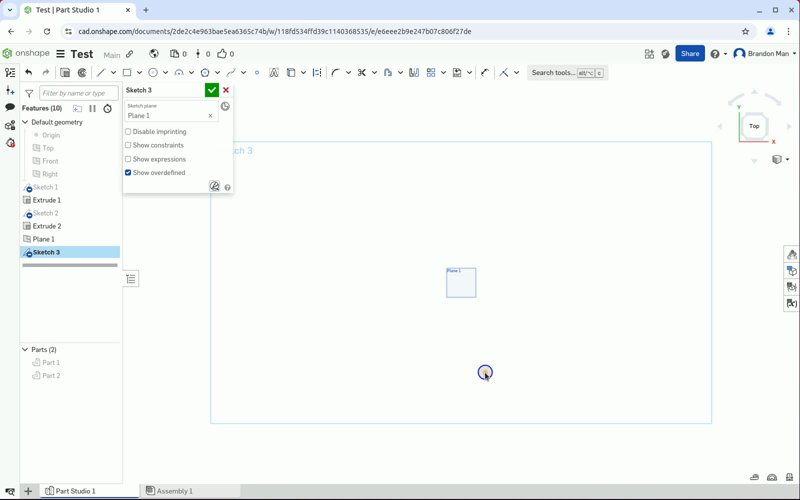
scroll(6)
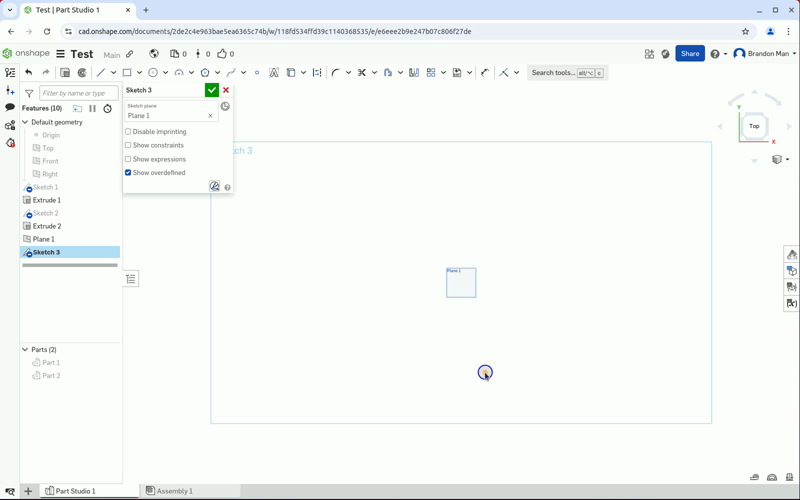
scroll(6)
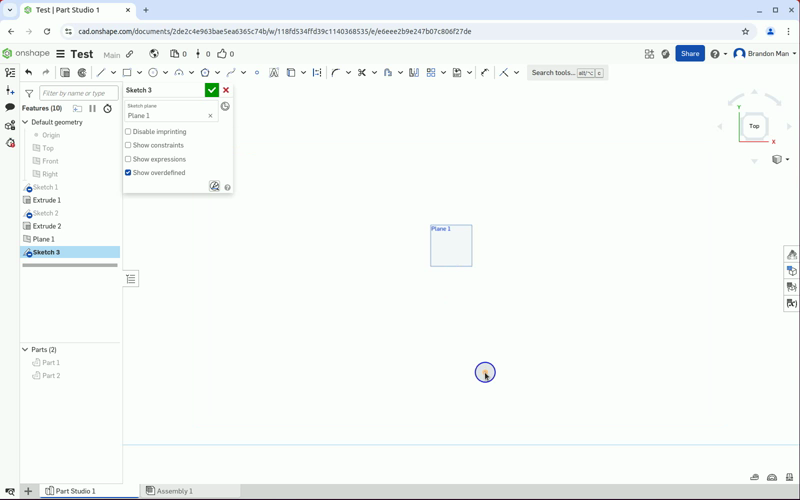
scroll(6)
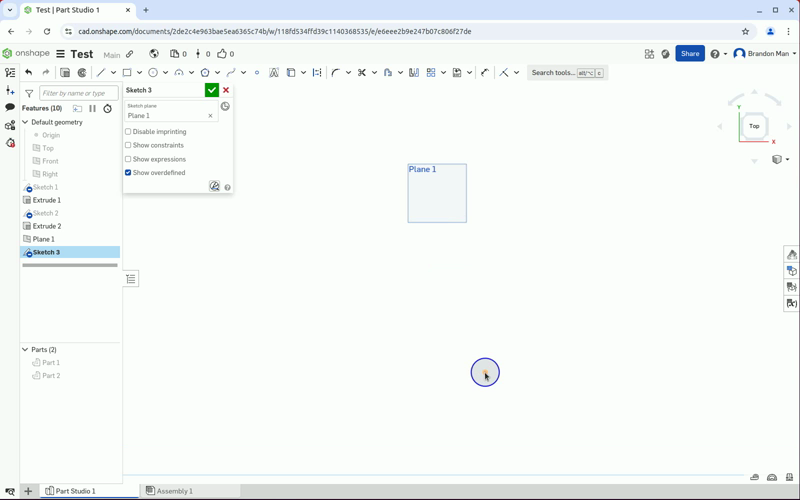
scroll(6)
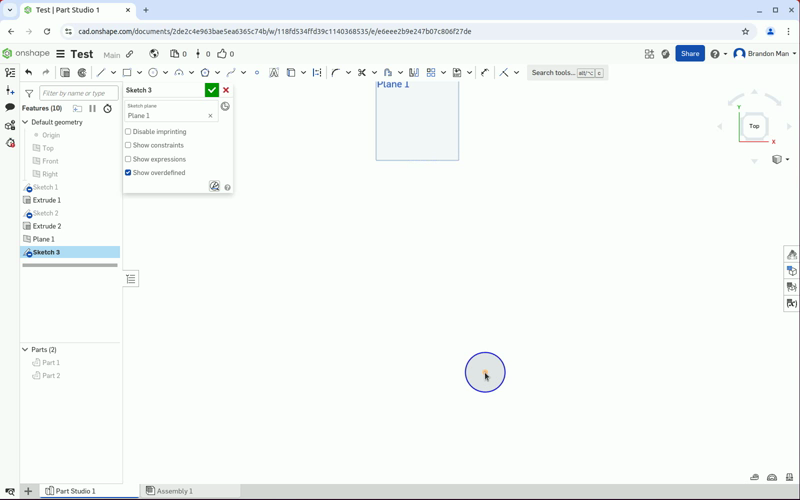
scroll(6)
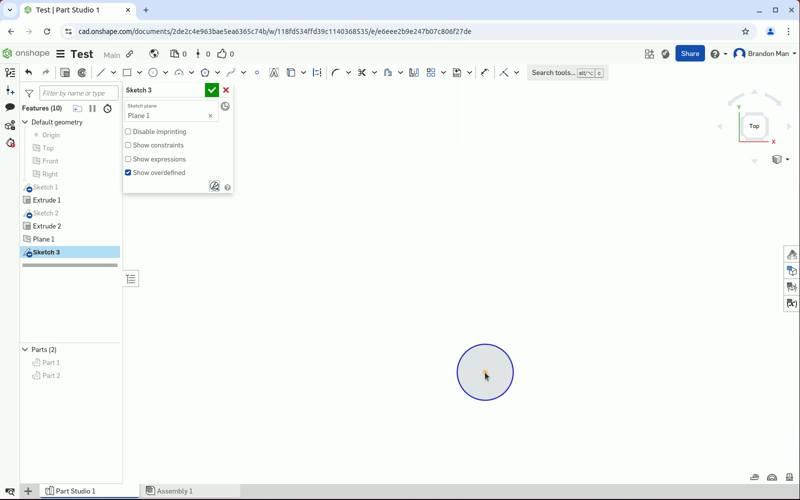
scroll(6)
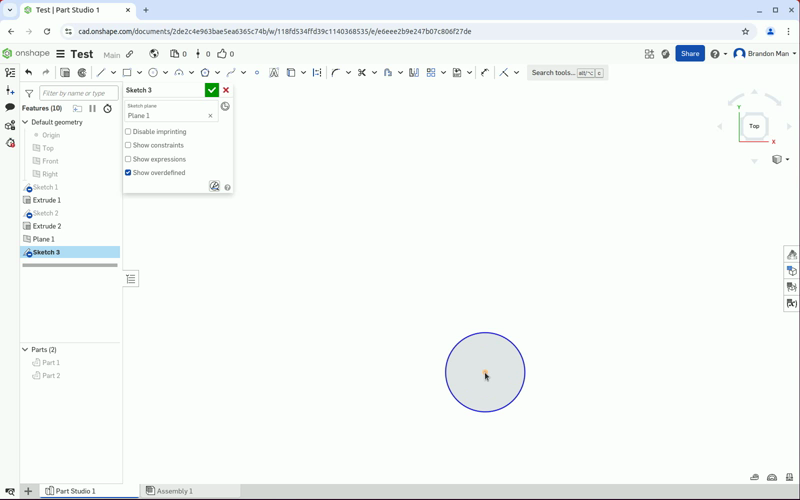
scroll(6)
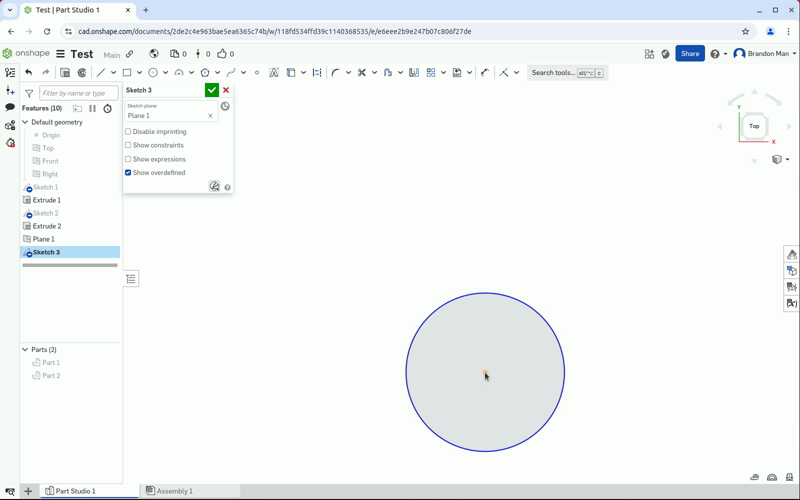
click(485, 372)
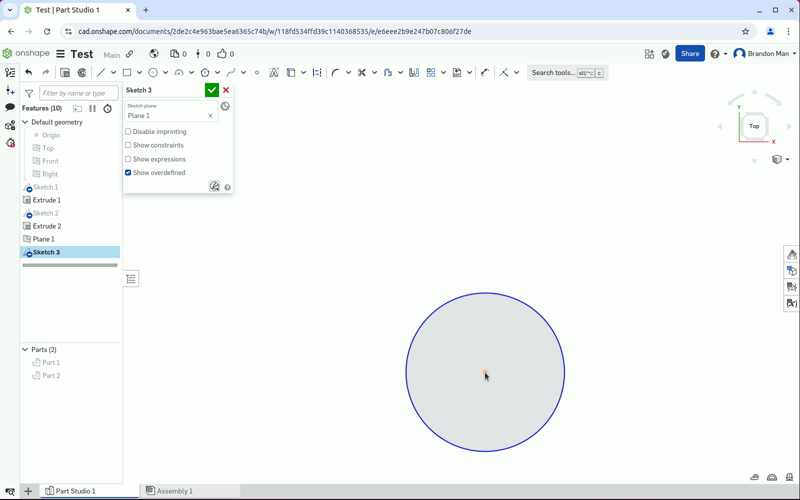
scroll(-6)
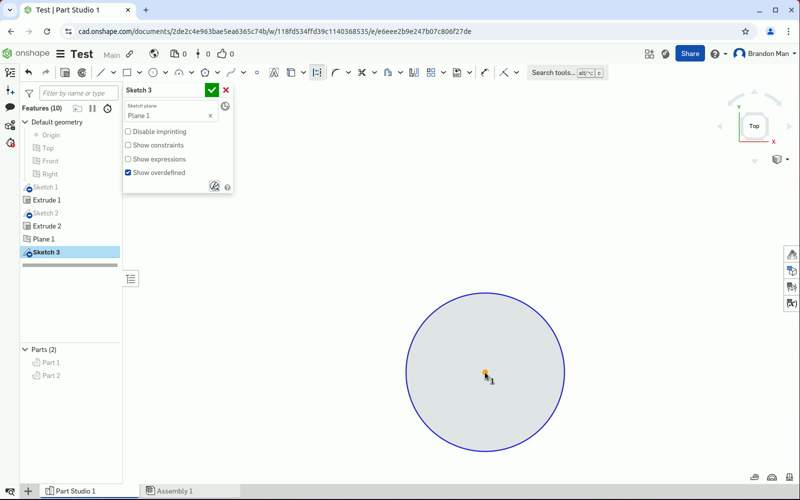
scroll(-6)
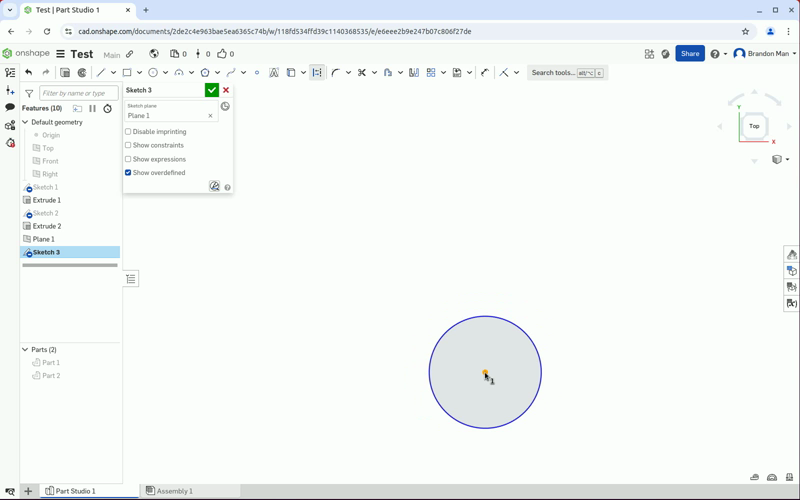
scroll(-6)
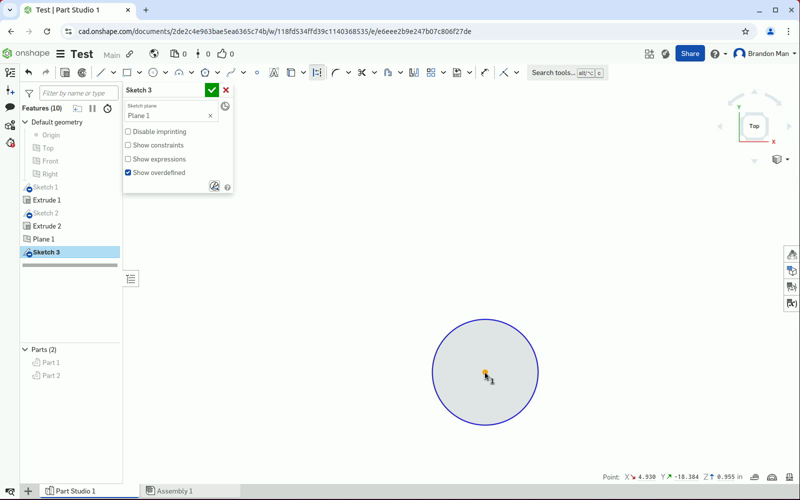
scroll(-6)
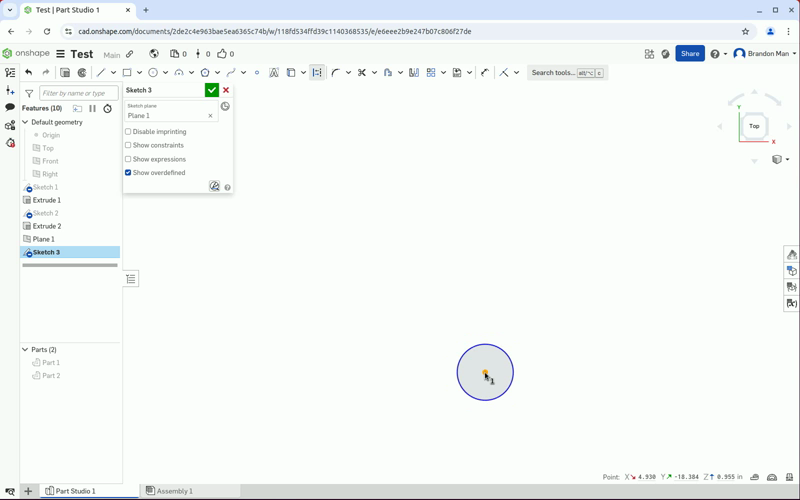
scroll(-6)
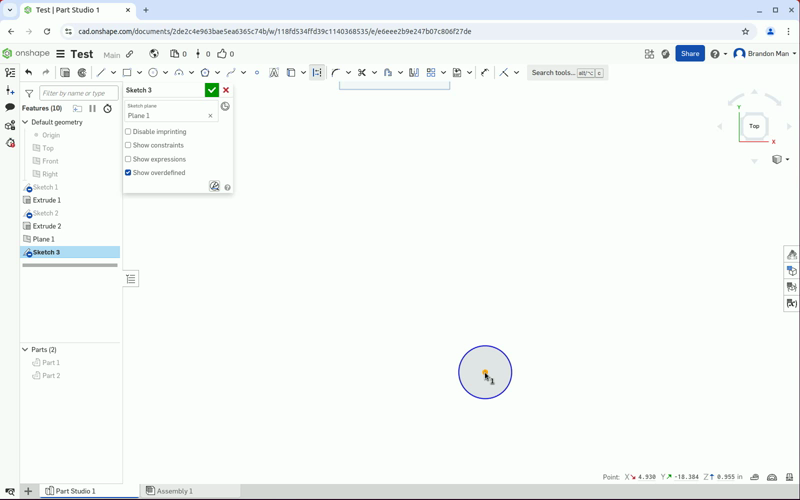
scroll(-6)
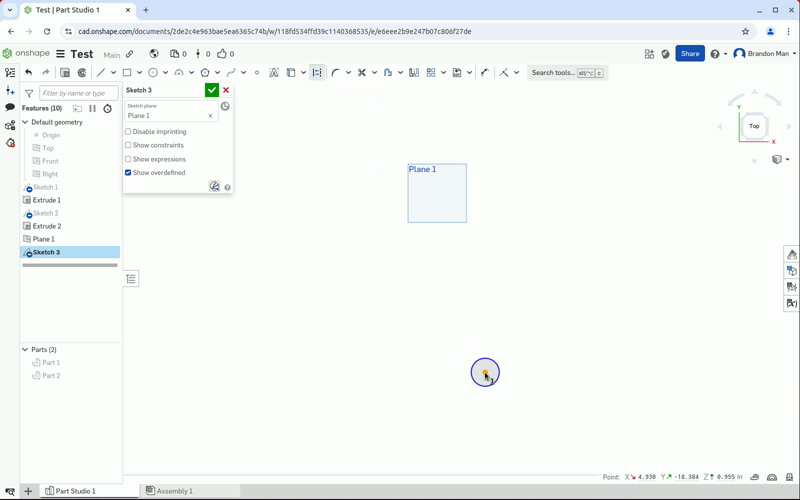
scroll(-6)
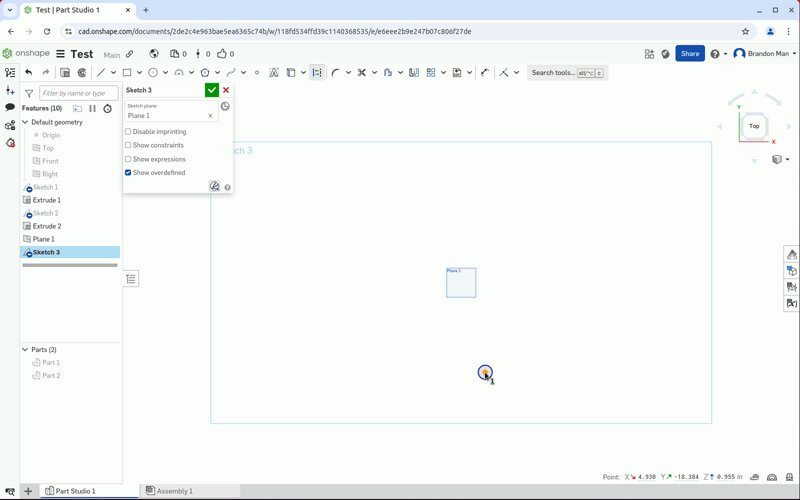
mouse_move(73, 352)
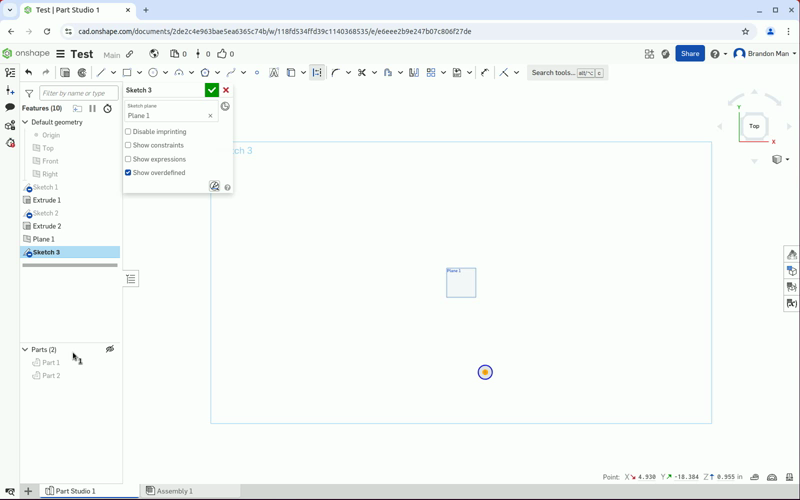
key(shift+y)
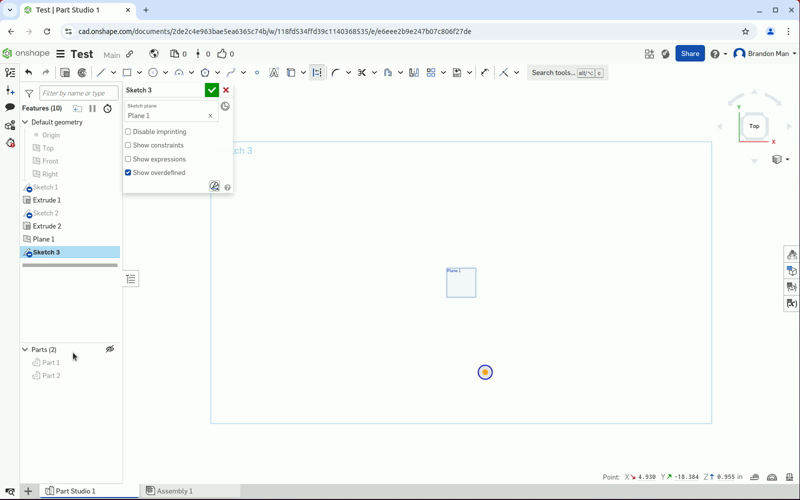
key(shift+e)
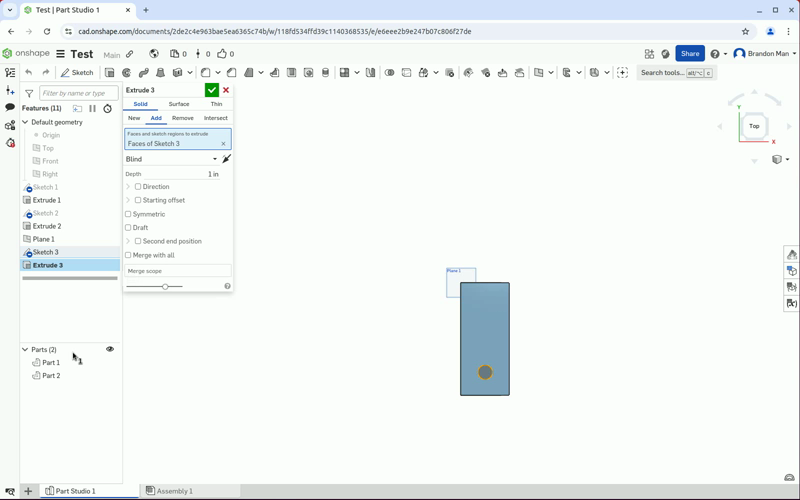
mouse_move(143, 106)
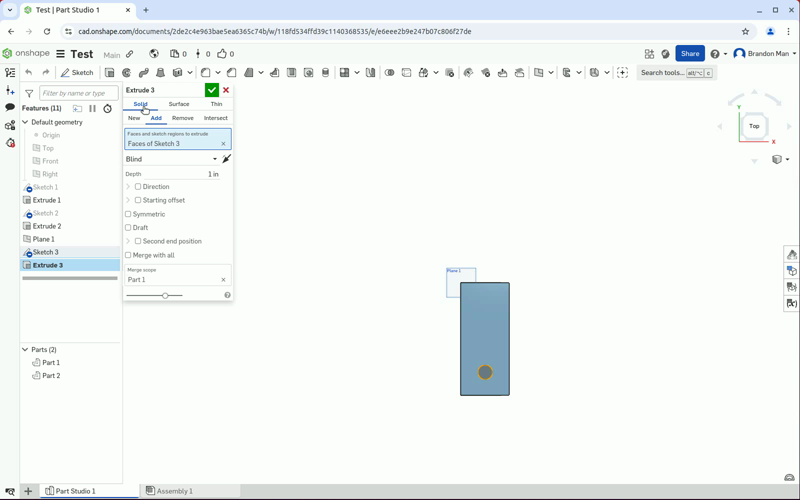
click(143, 106)
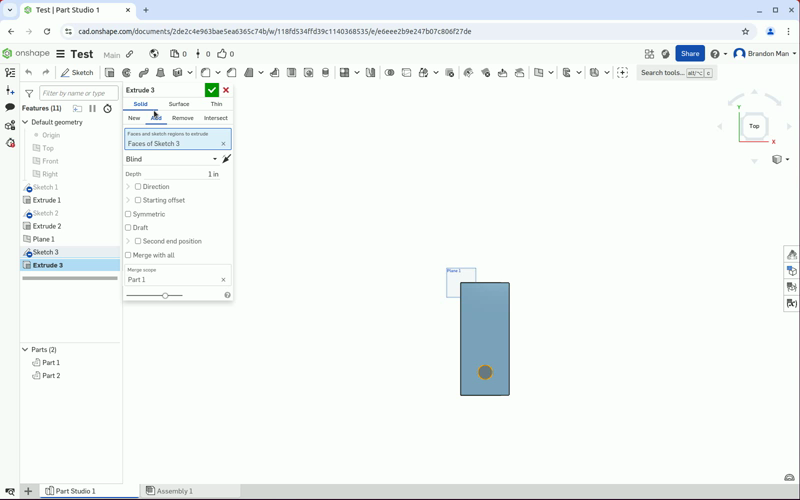
mouse_move(186, 120)
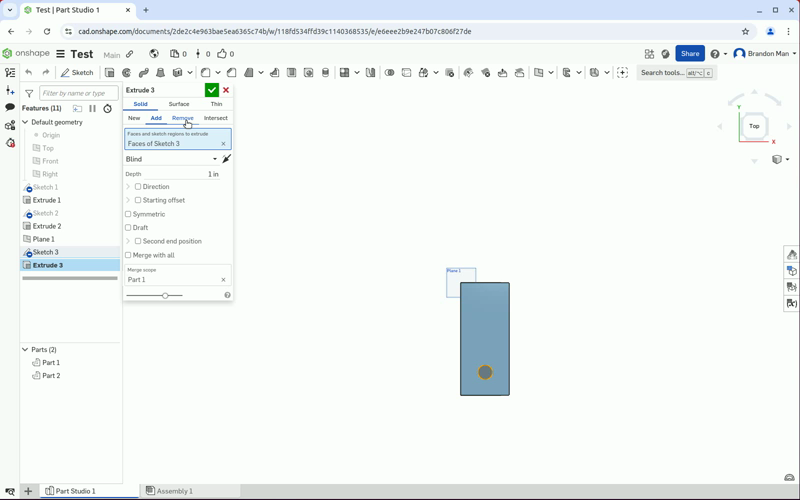
click(186, 120)
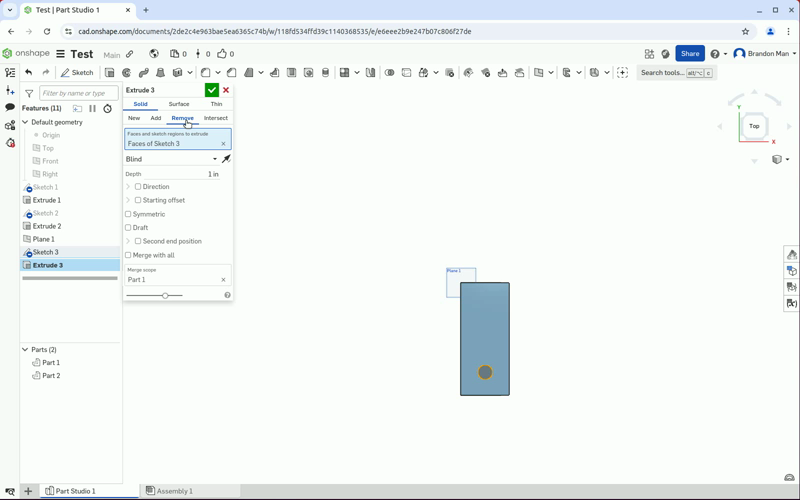
key(tab, 4)
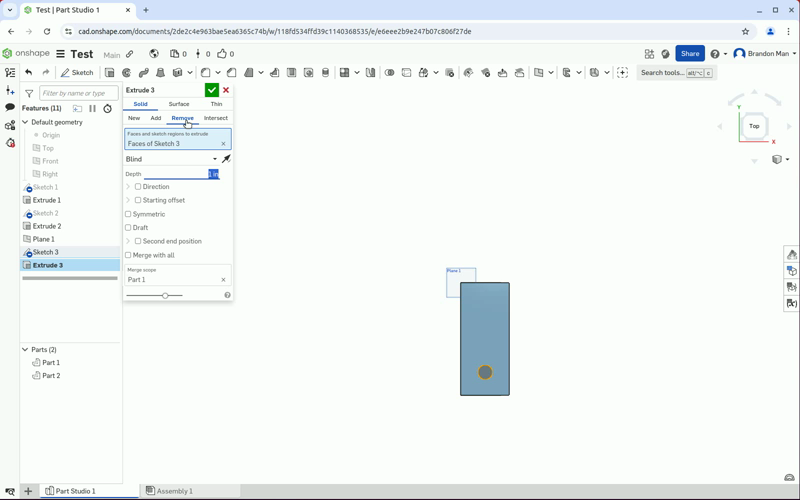
text(1.685)
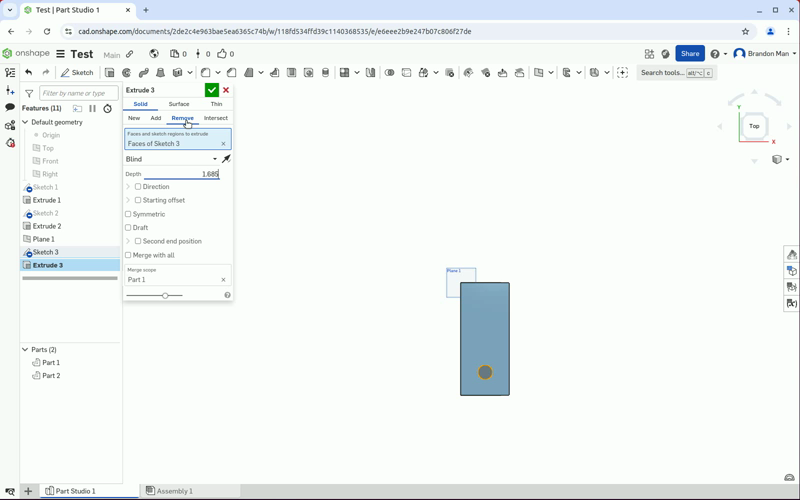
key(tab, 6)
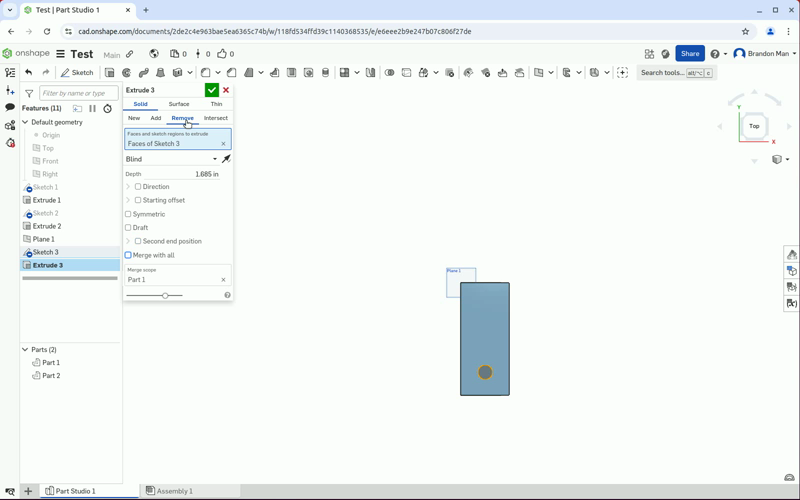
key(space)
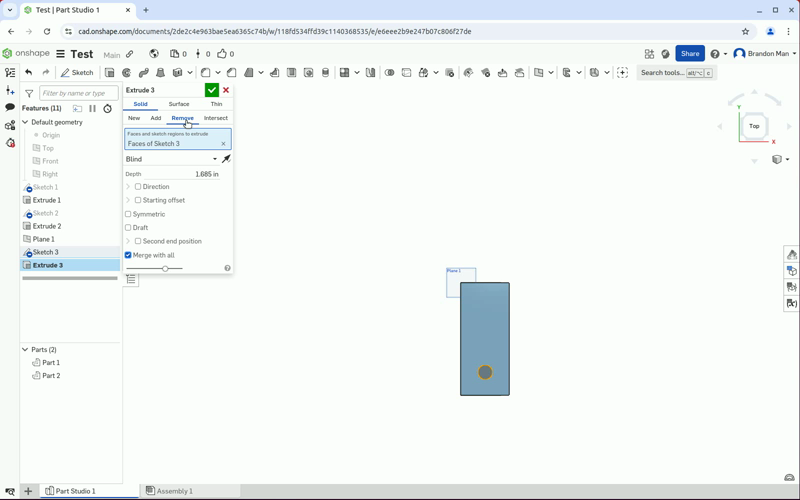
key(enter)
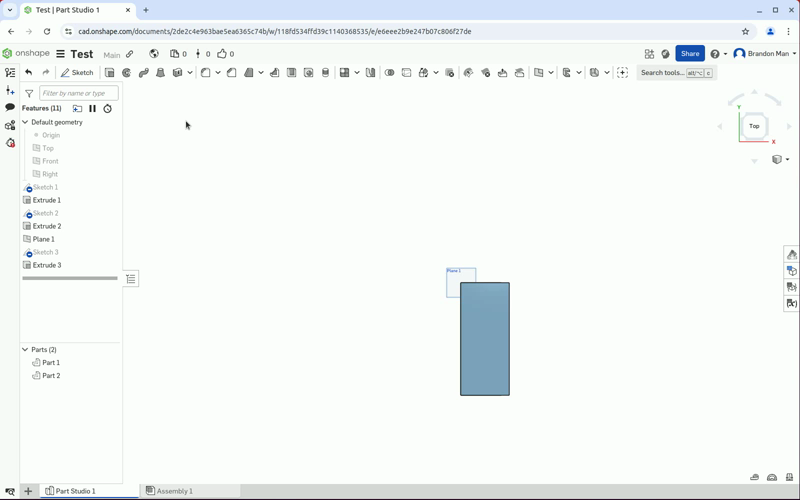
key(shift+h)
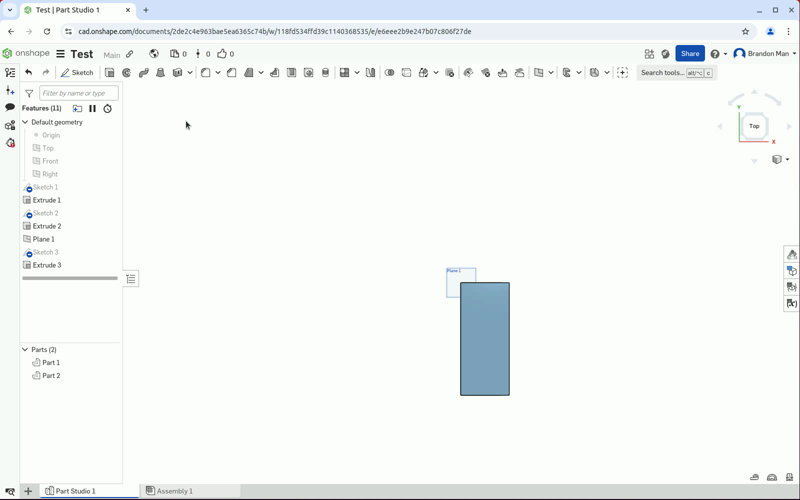
key(shift+h)
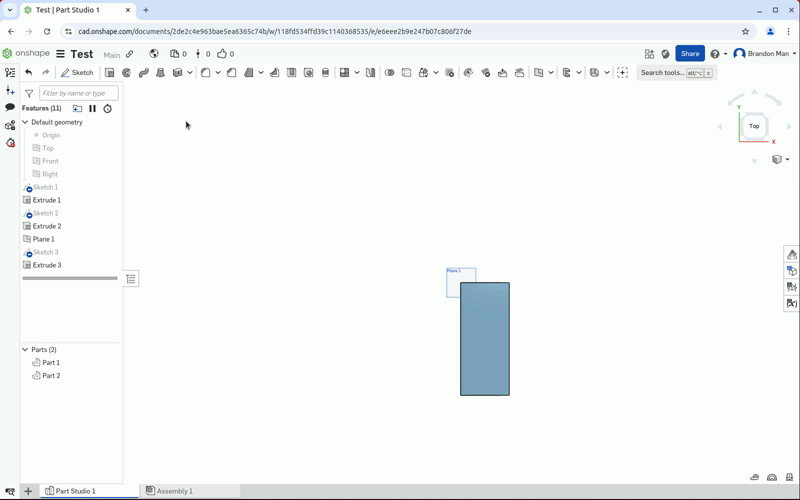
mouse_move(73, 189)
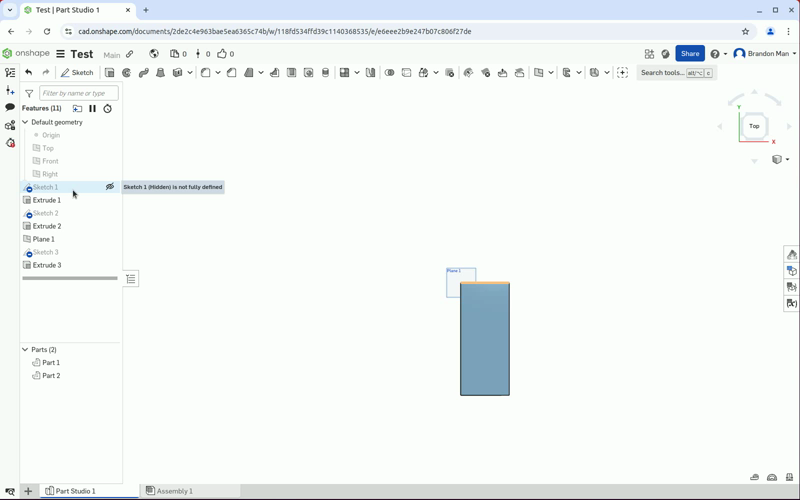
click(73, 189)
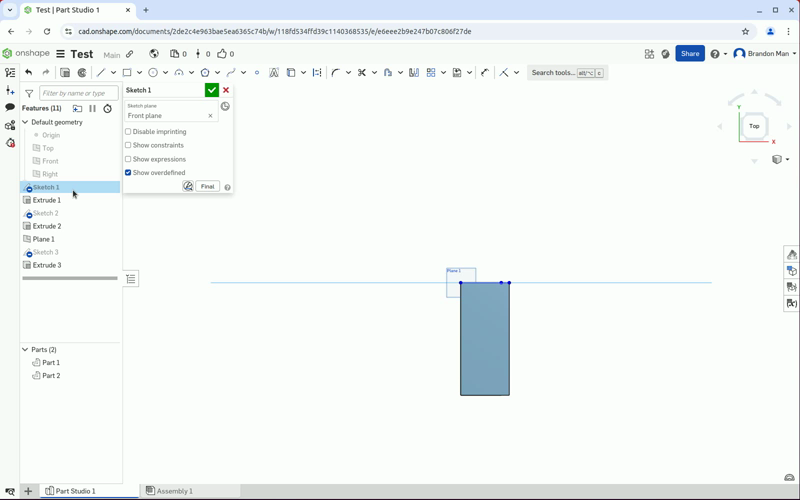
mouse_move(229, 92)
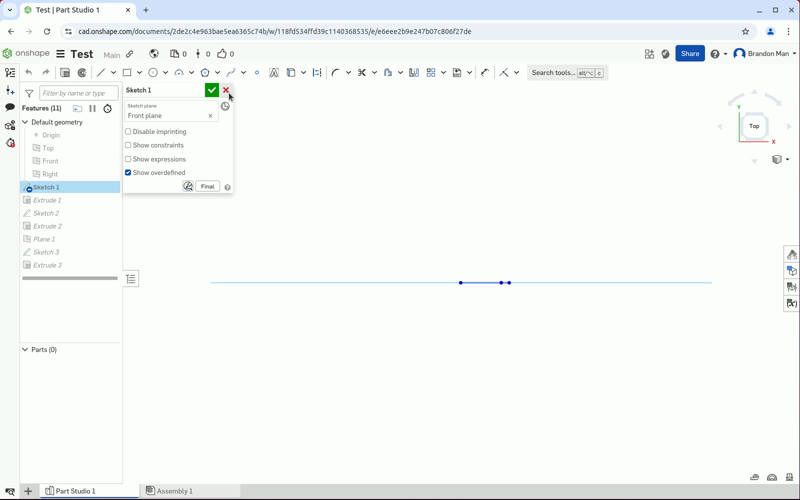
click(229, 92)
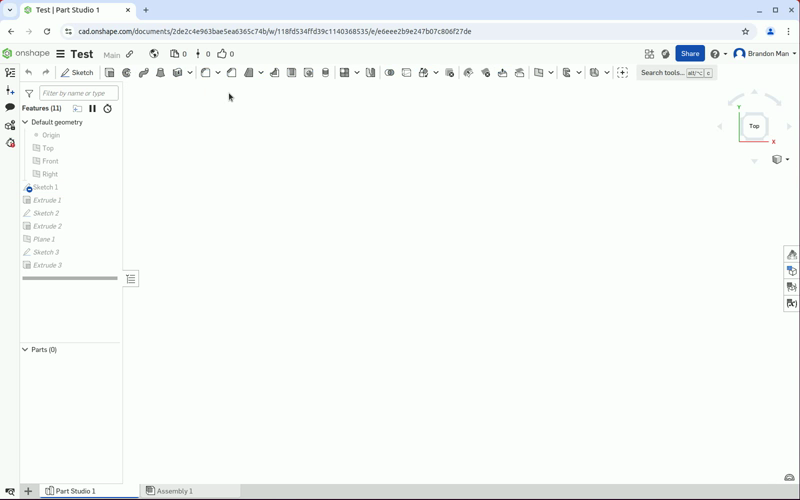
key(shift+s)
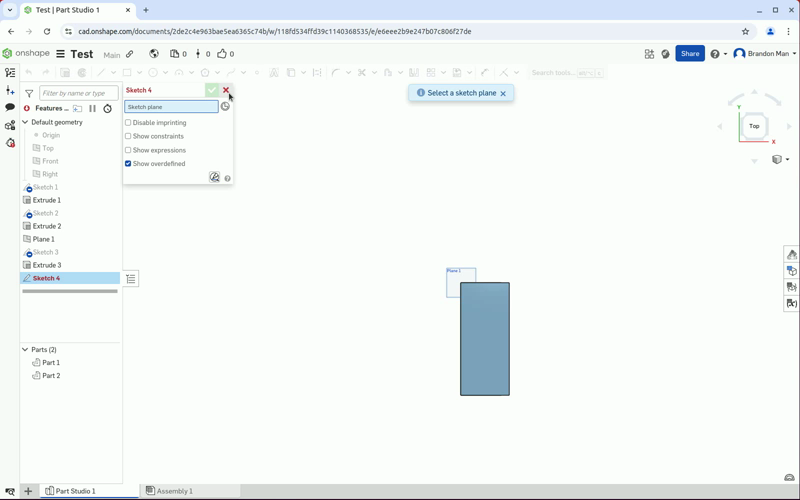
mouse_move(73, 241)
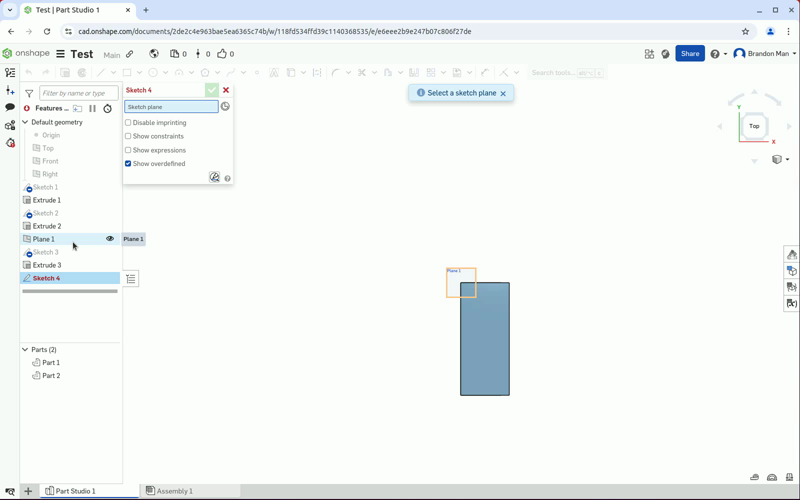
click(73, 241)
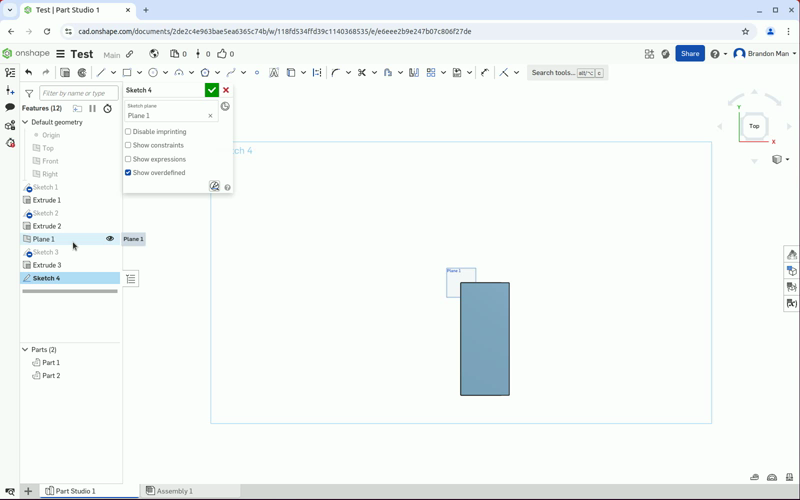
mouse_move(73, 352)
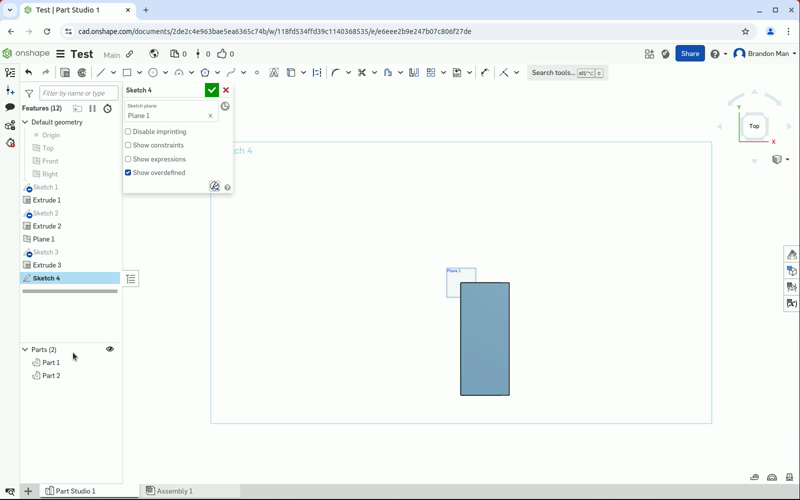
key(y)
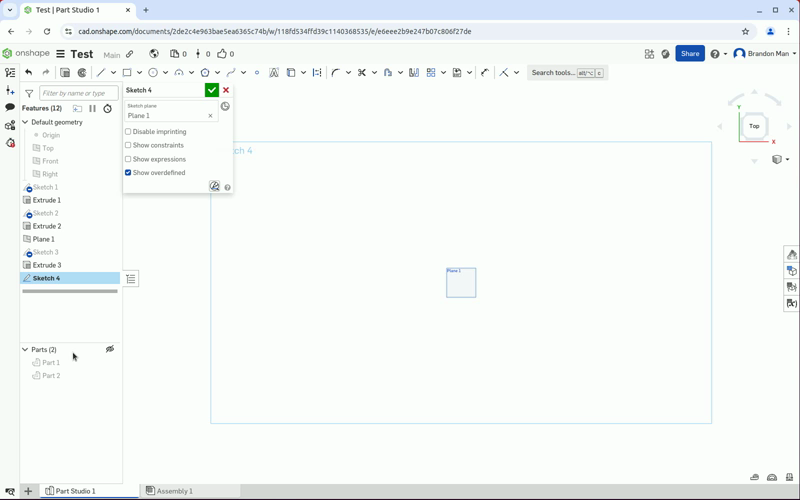
key(l)
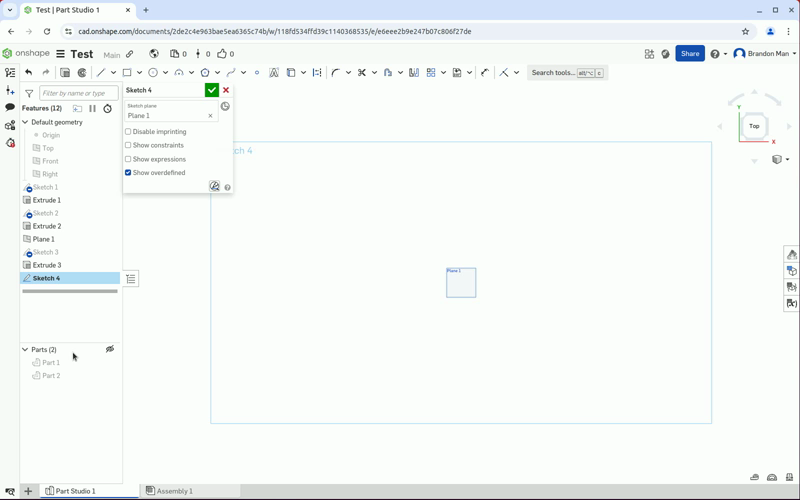
key_down(shift)
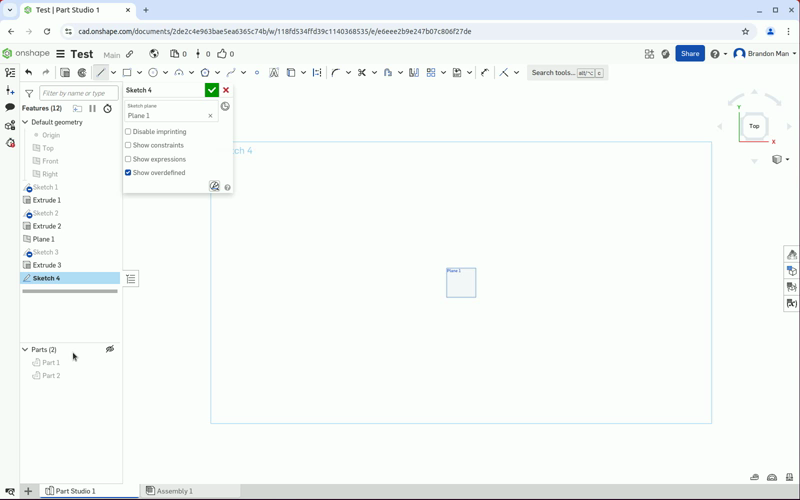
mouse_move(485, 312)
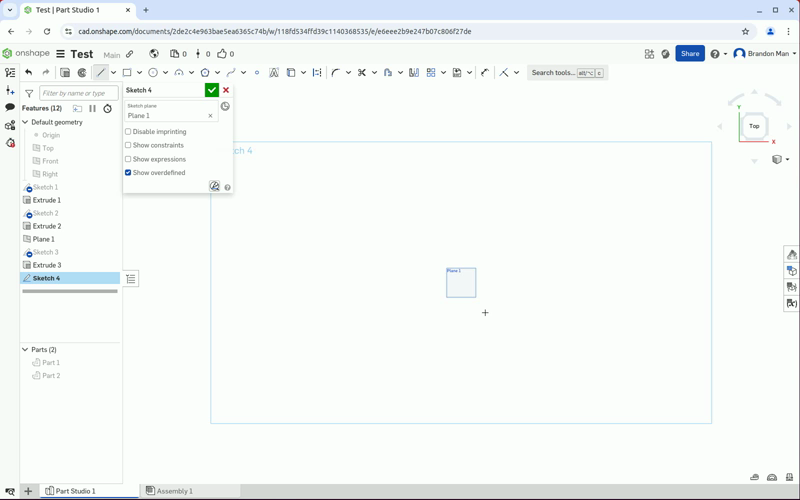
click(485, 312)
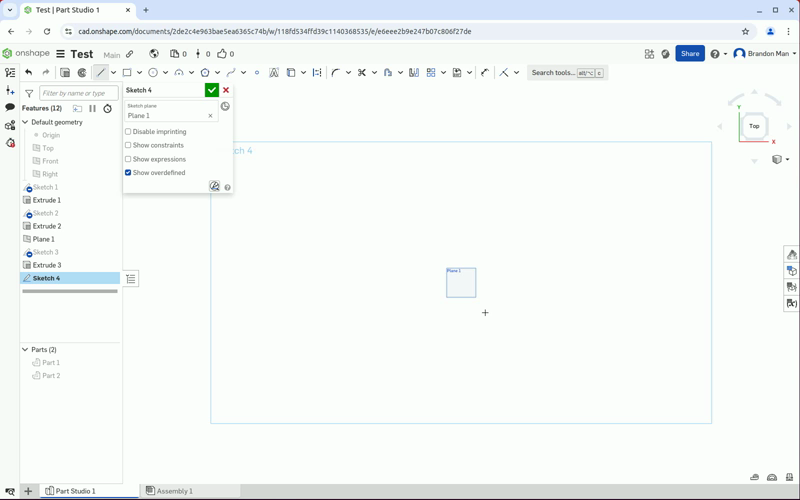
key_up(shift)
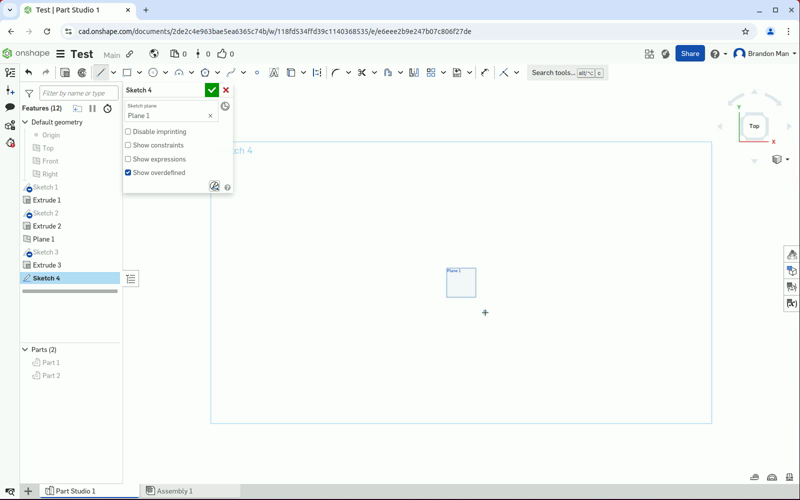
key_down(shift)
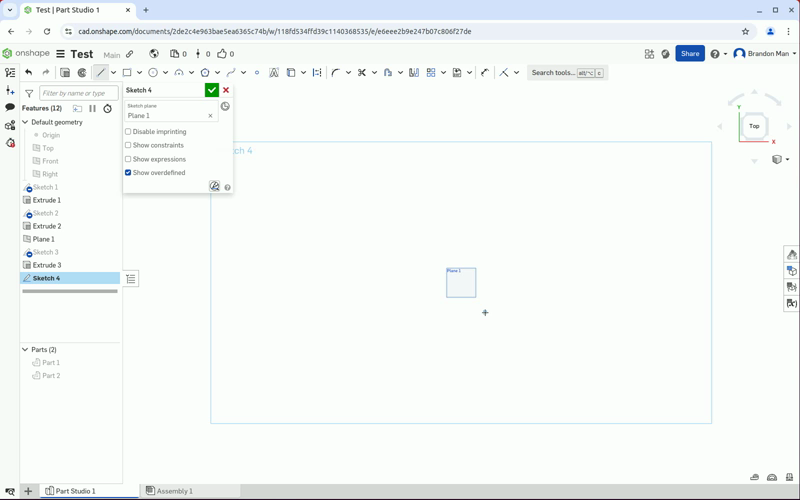
mouse_move(515, 312)
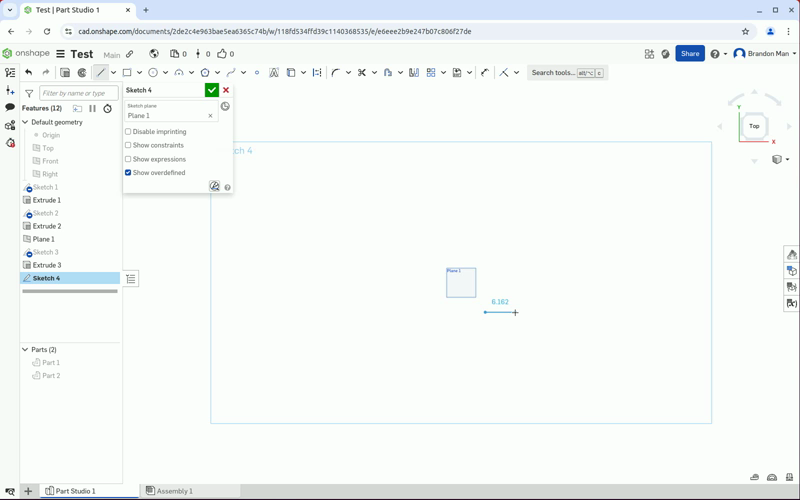
mouse_move(485, 305)
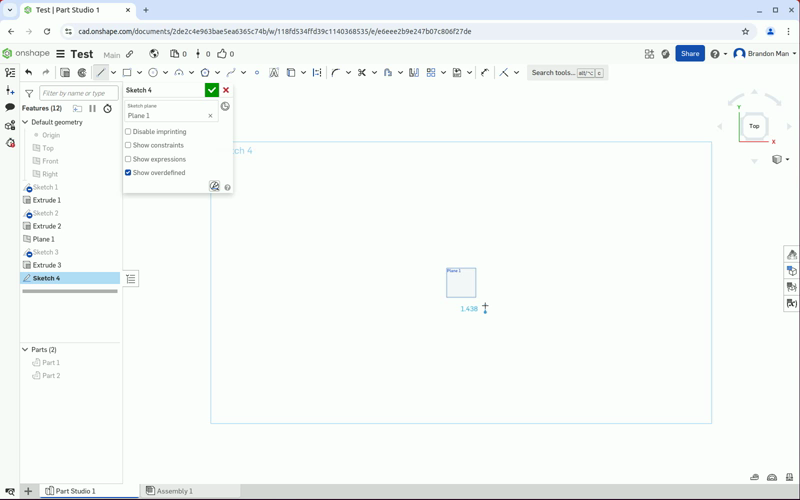
scroll(6)
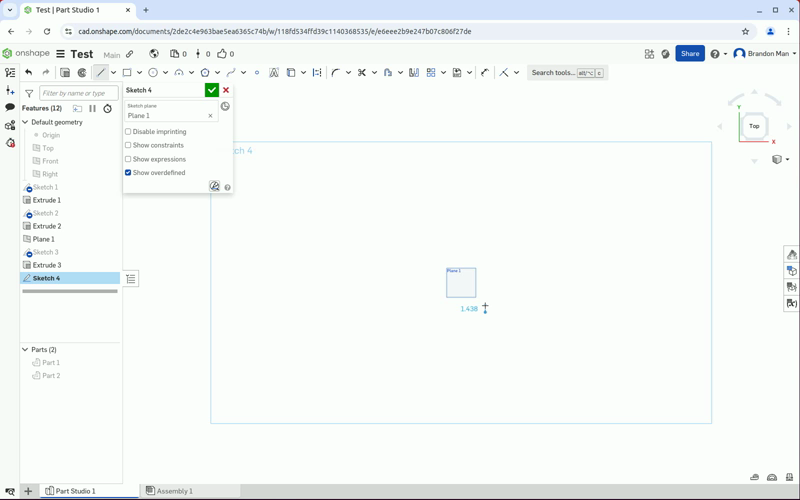
scroll(6)
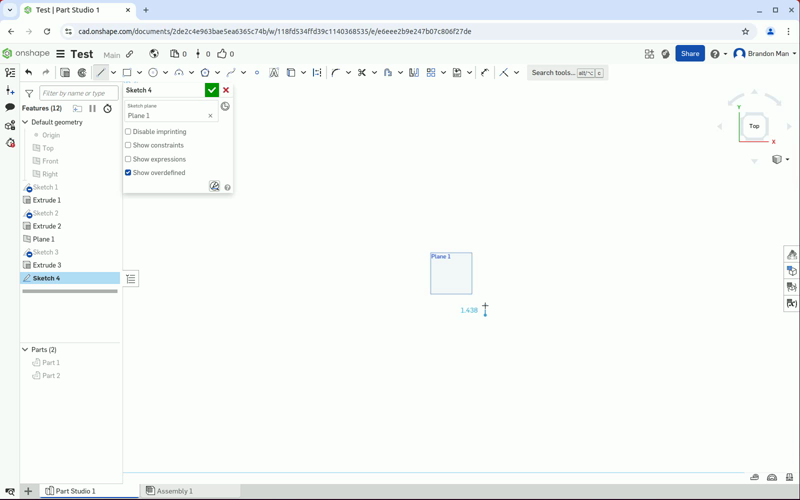
scroll(6)
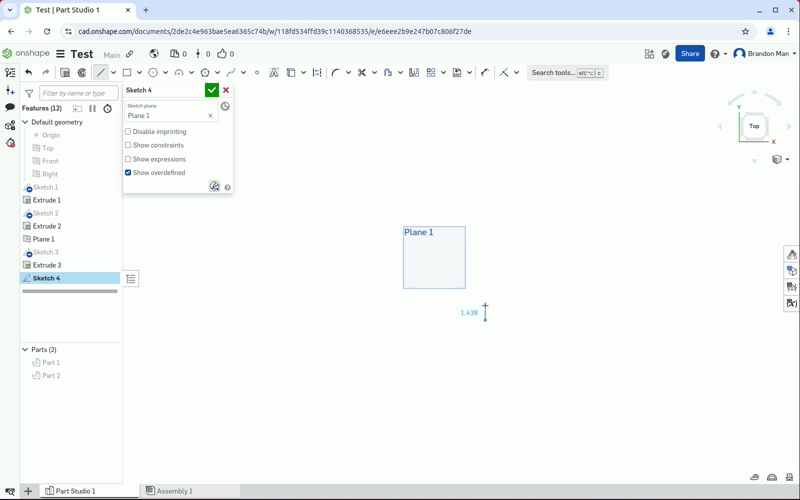
scroll(6)
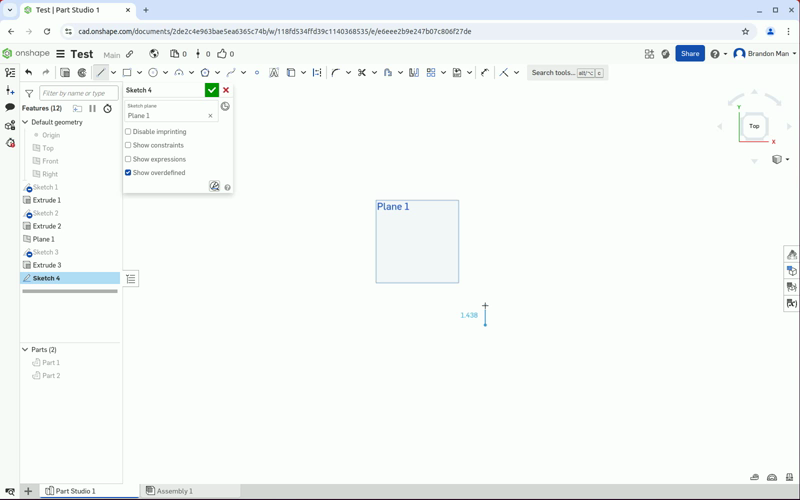
scroll(6)
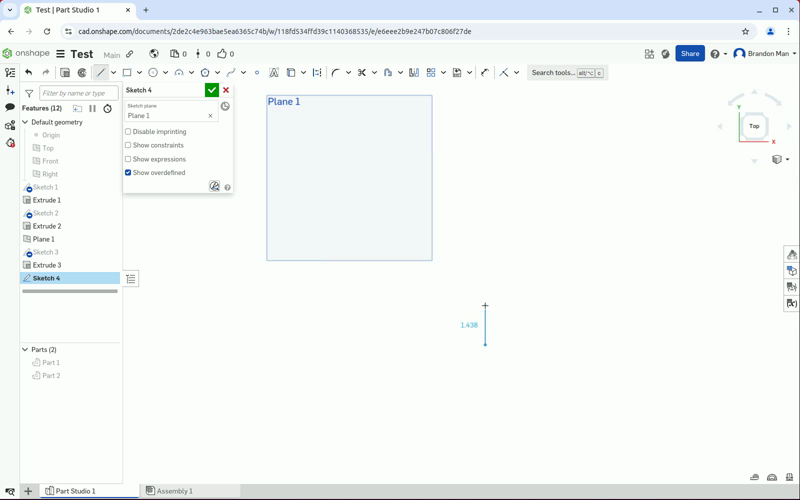
scroll(6)
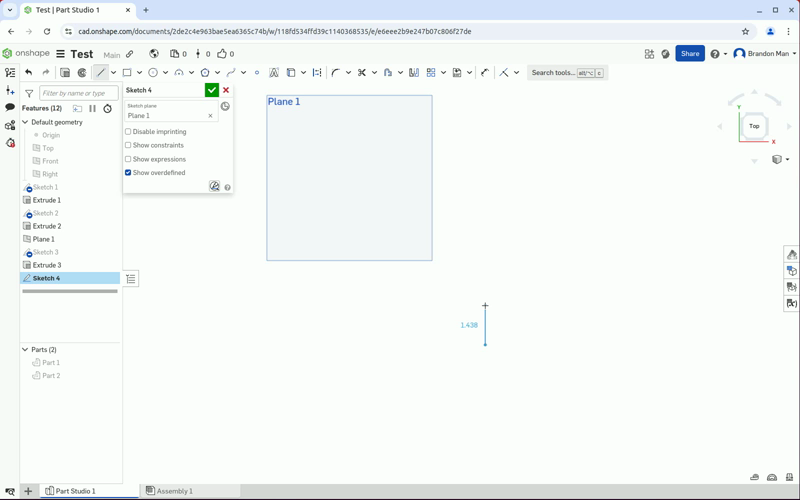
scroll(6)
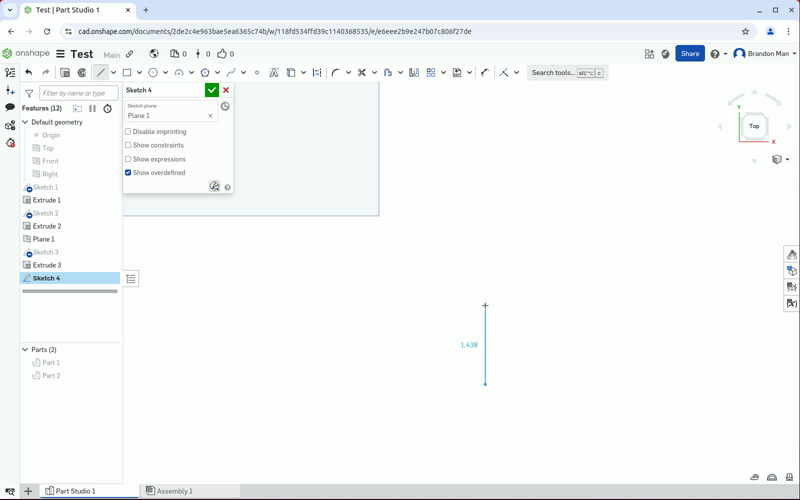
click(485, 305)
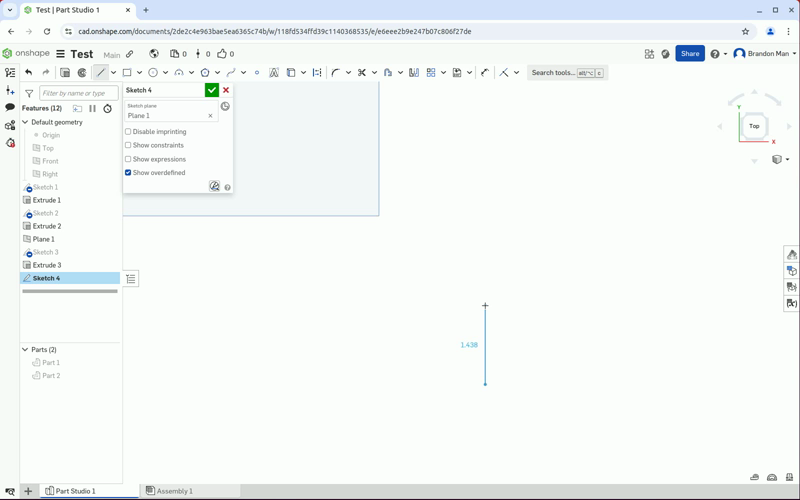
scroll(-6)
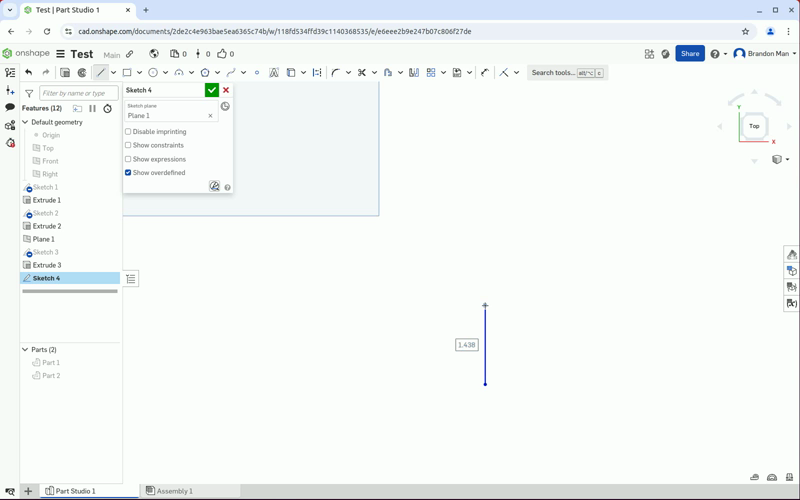
scroll(-6)
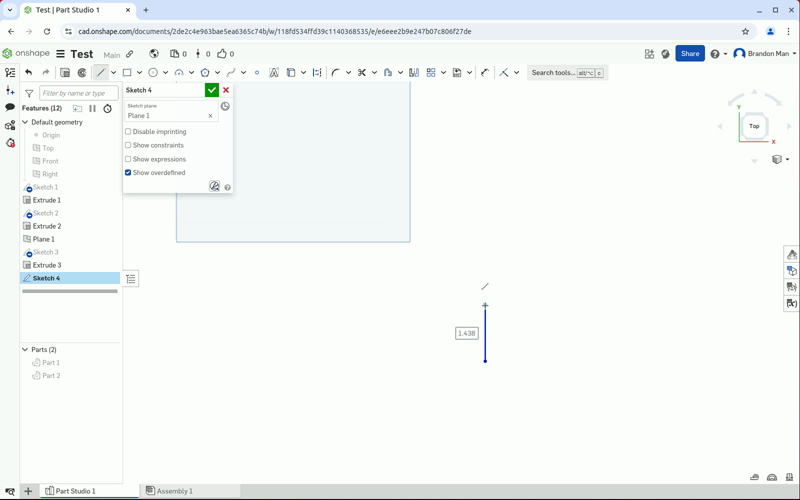
scroll(-6)
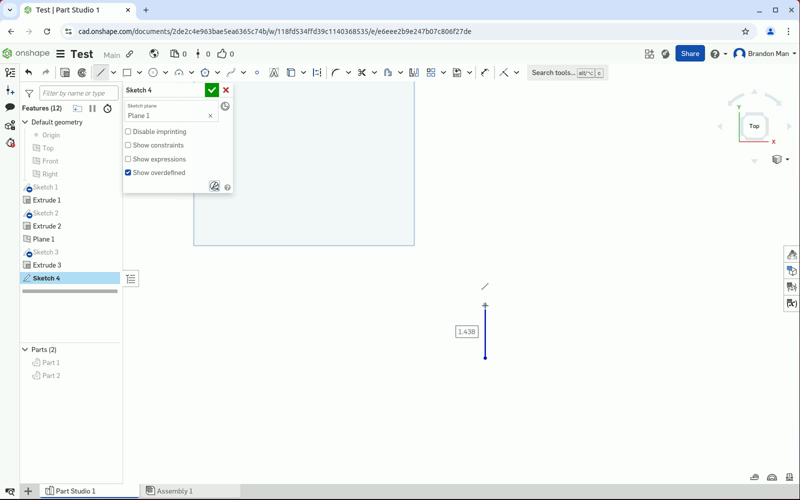
scroll(-6)
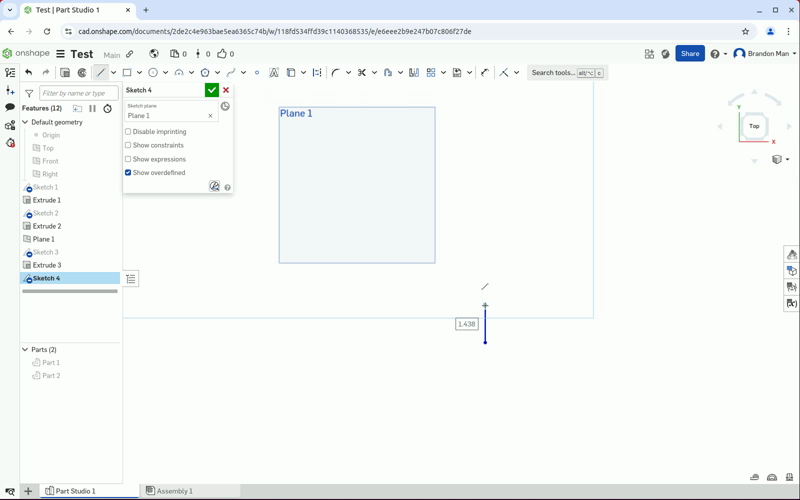
scroll(-6)
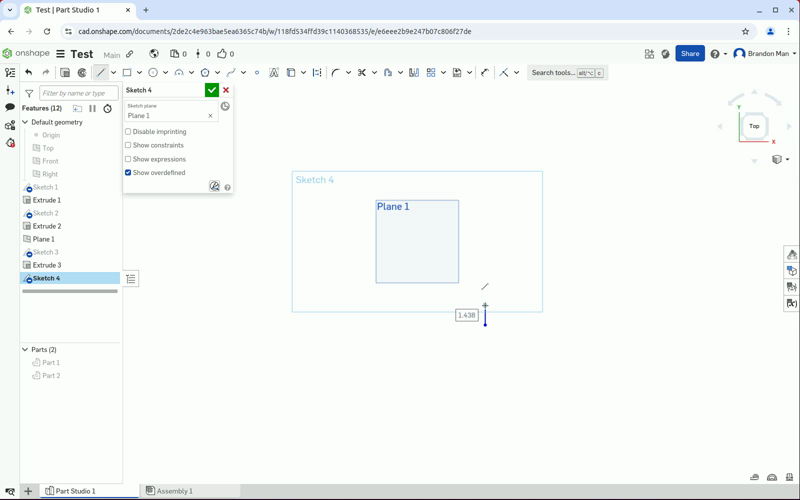
scroll(-6)
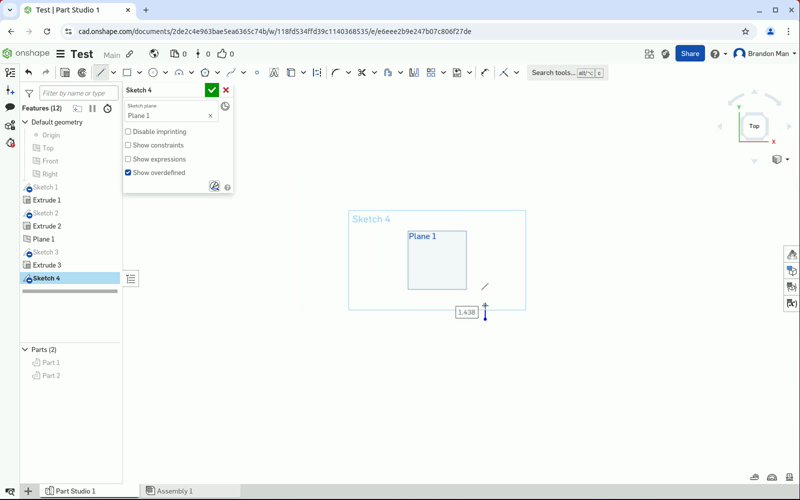
scroll(-6)
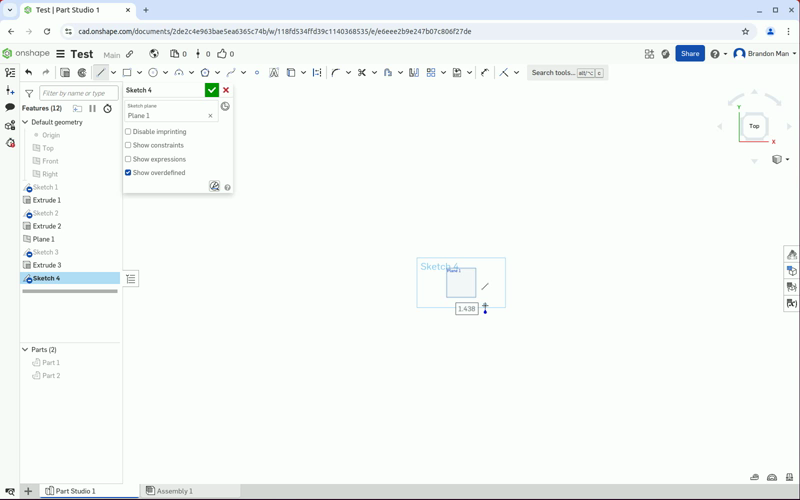
key_up(shift)
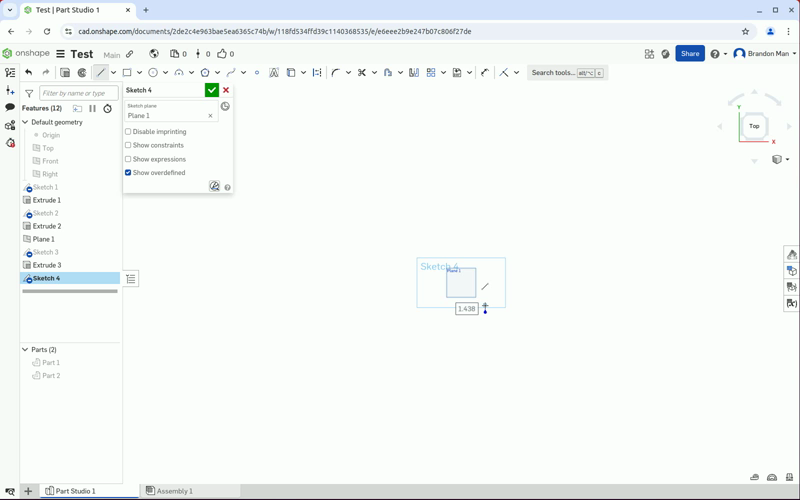
key_down(shift)
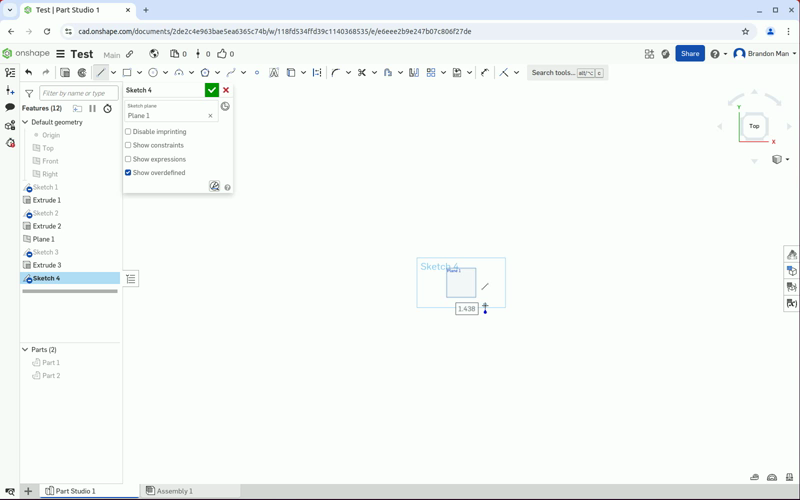
mouse_move(515, 305)
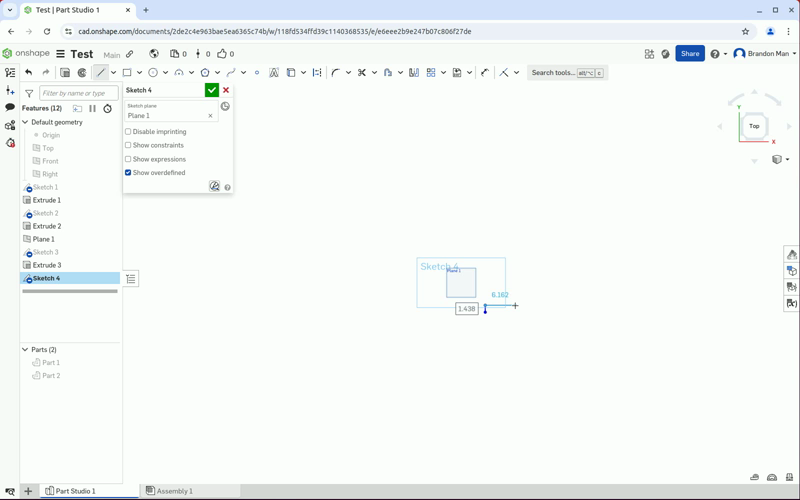
mouse_move(485, 298)
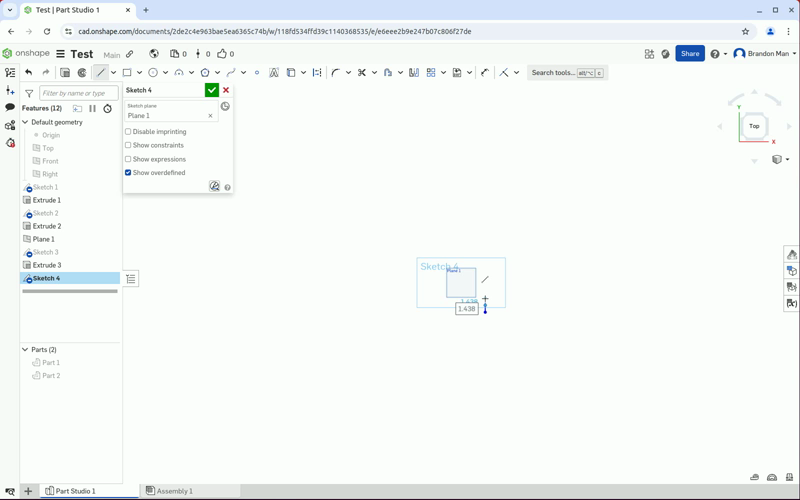
scroll(6)
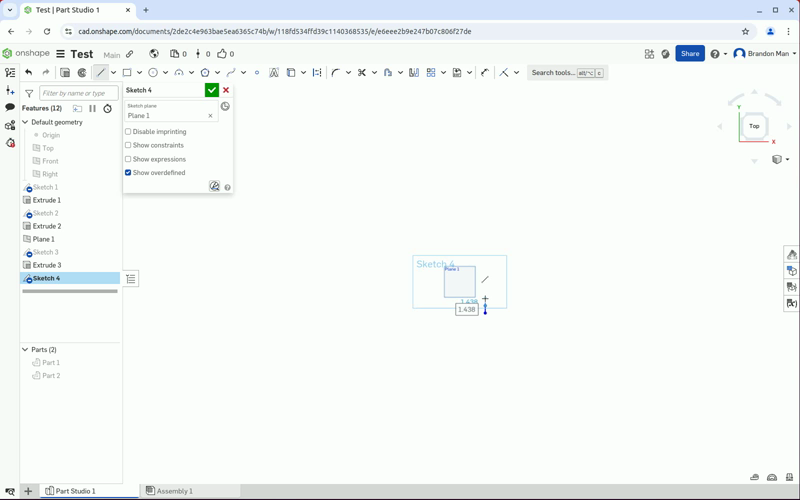
scroll(6)
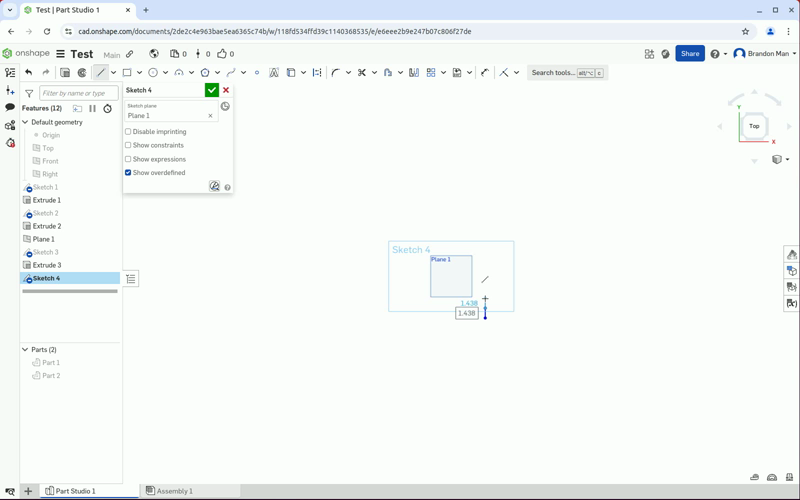
scroll(6)
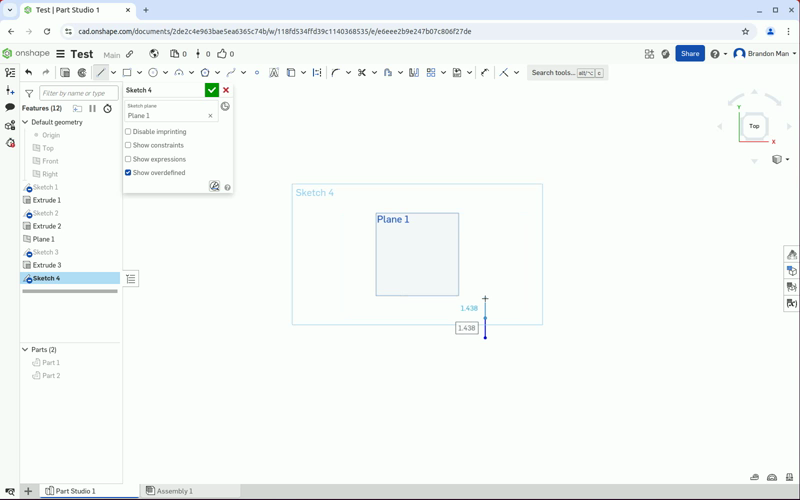
scroll(6)
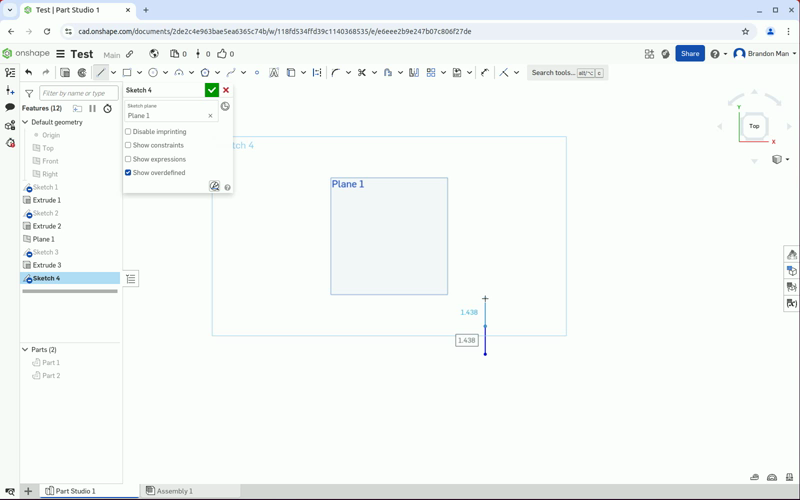
scroll(6)
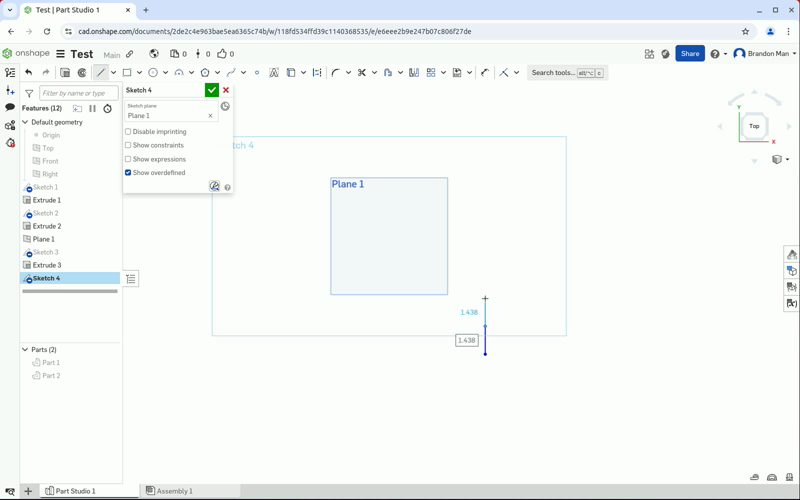
scroll(6)
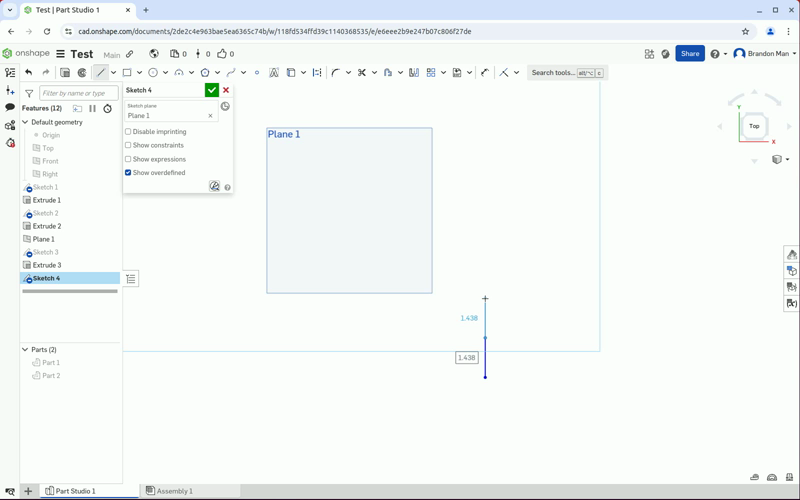
scroll(6)
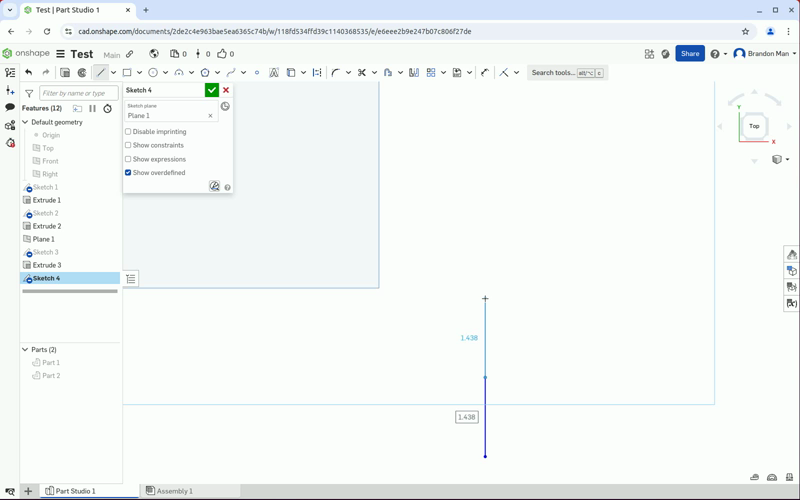
click(485, 298)
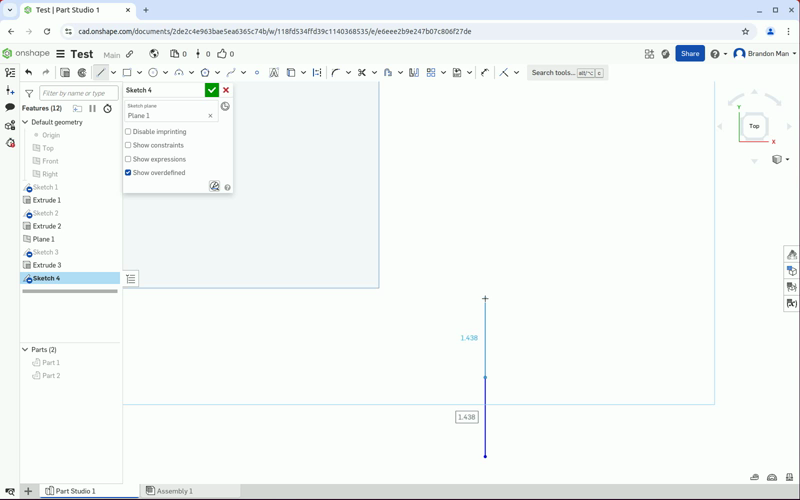
scroll(-6)
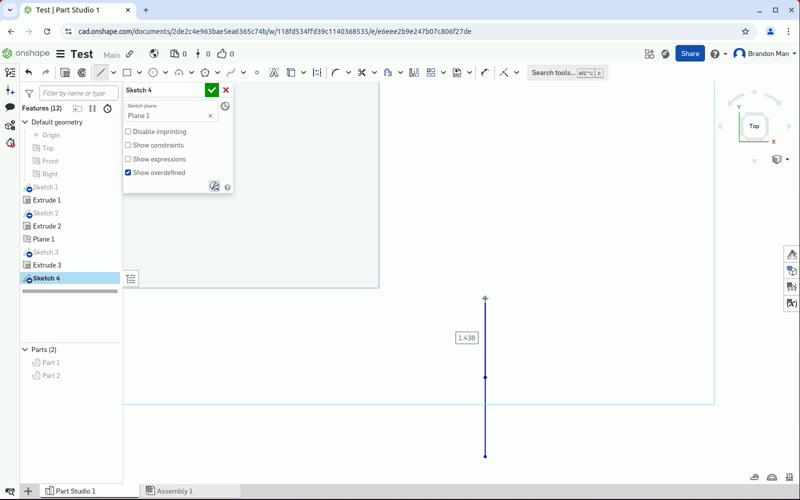
scroll(-6)
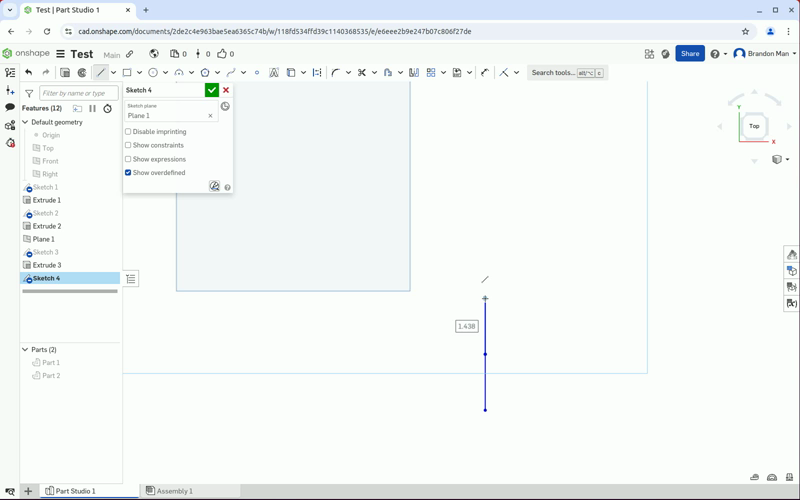
scroll(-6)
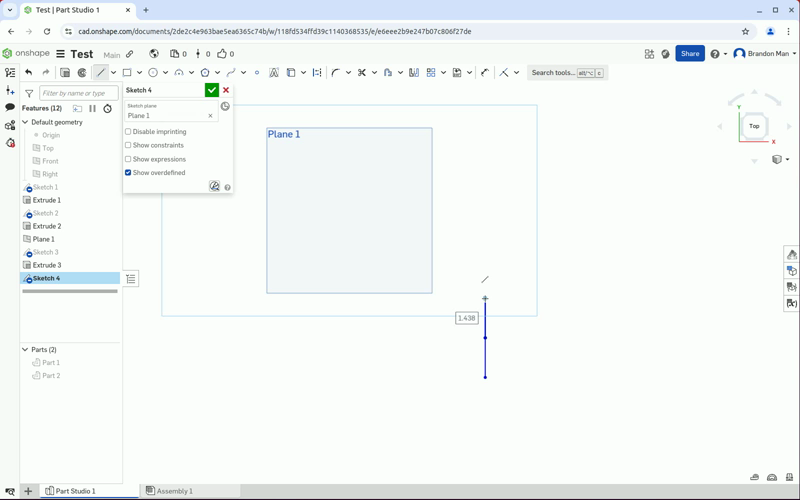
scroll(-6)
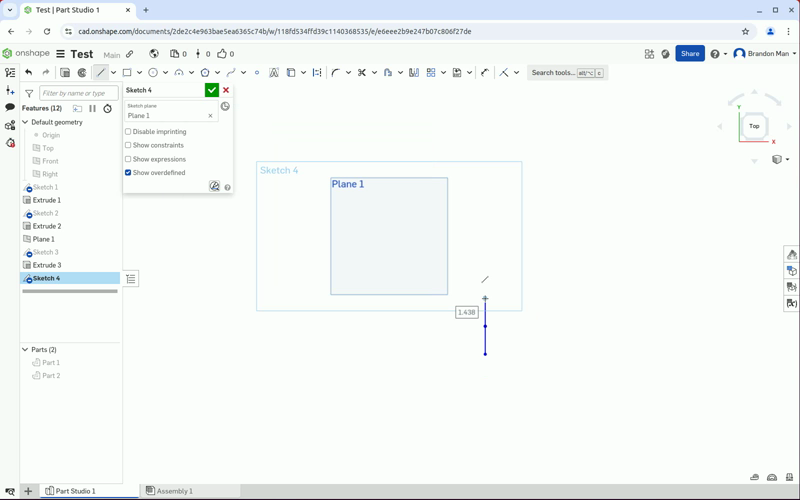
scroll(-6)
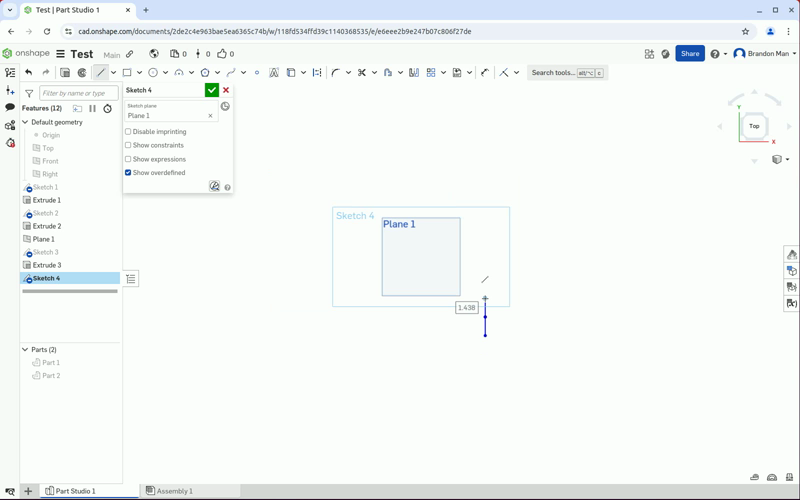
scroll(-6)
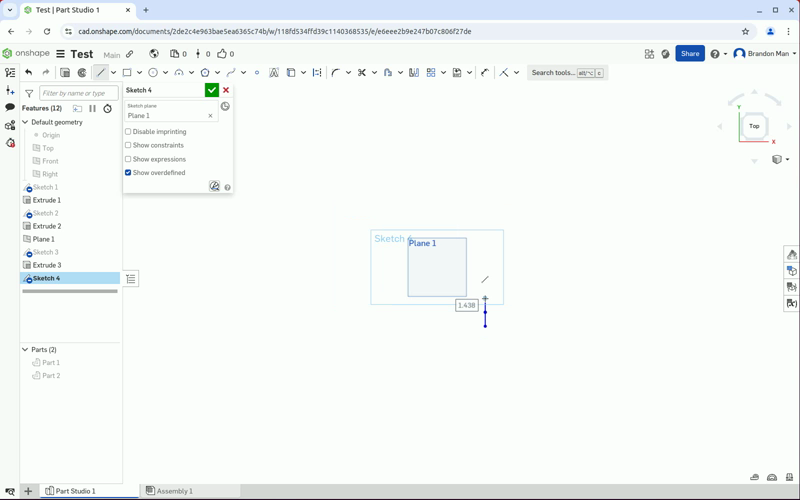
scroll(-6)
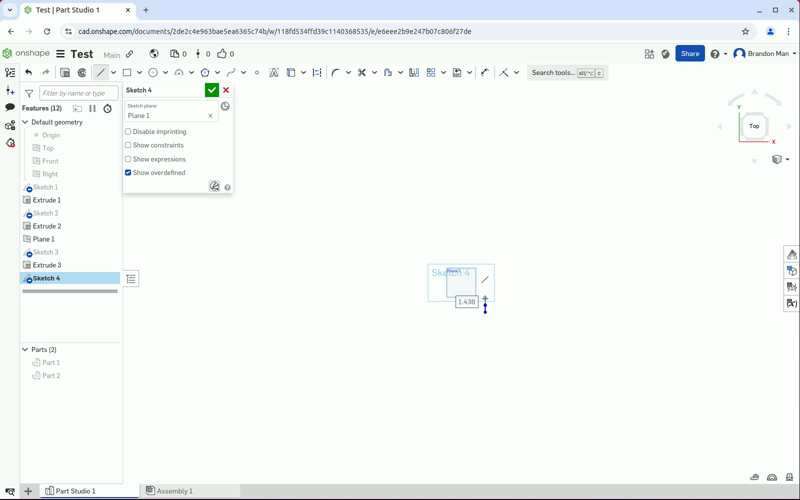
key_up(shift)
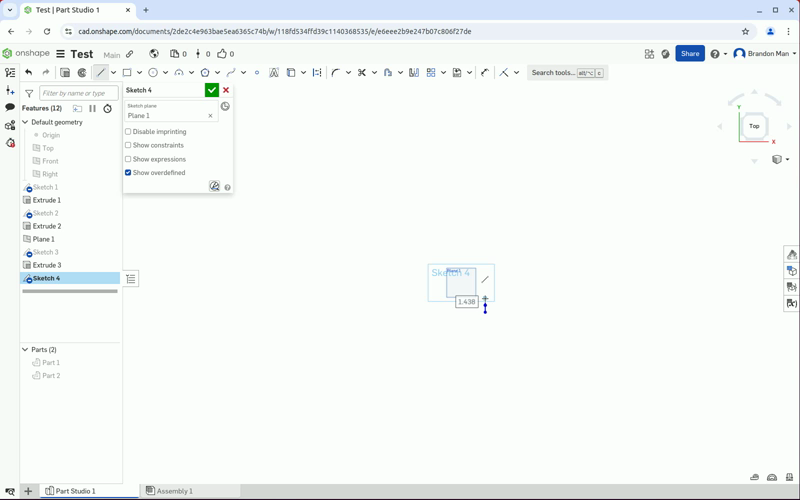
key(esc)
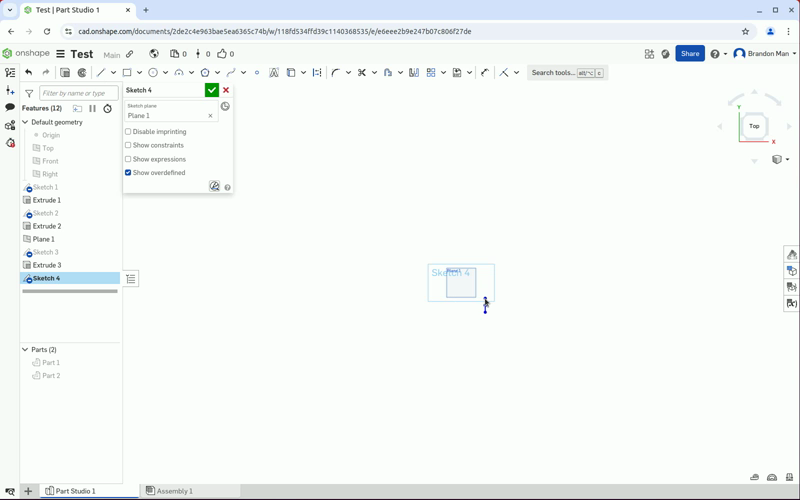
key(a)
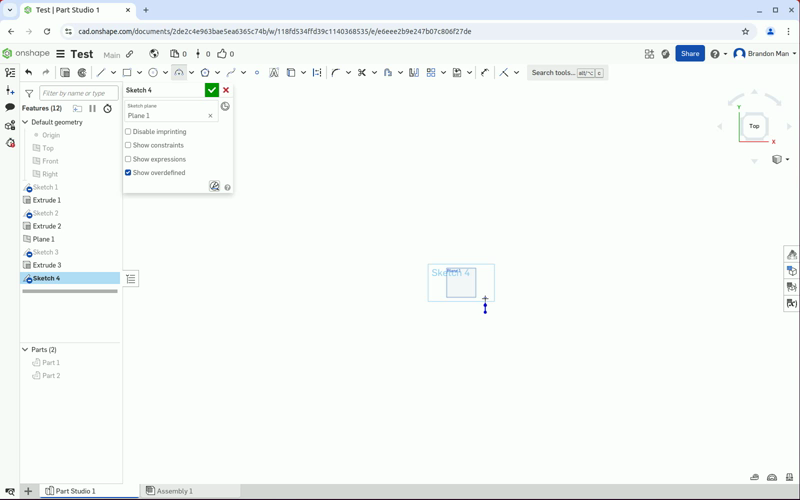
mouse_move(485, 298)
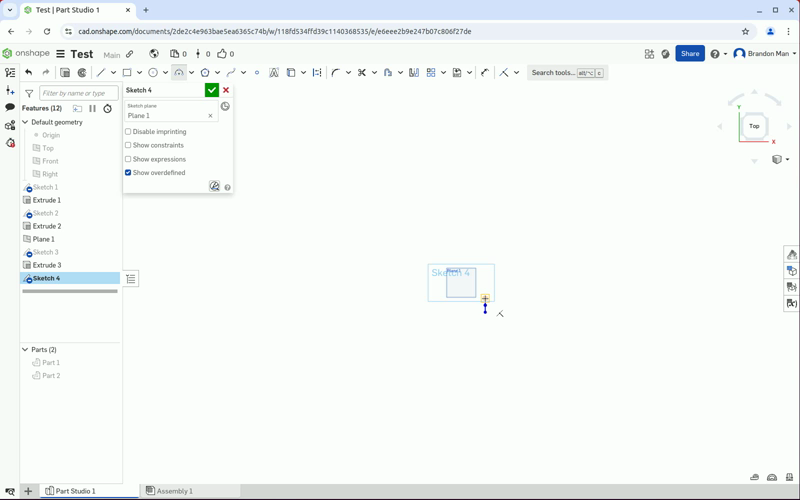
click(485, 298)
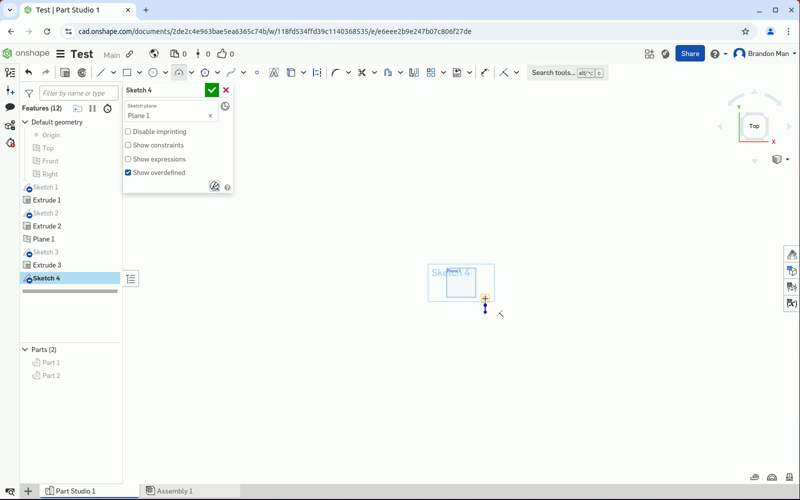
mouse_move(485, 312)
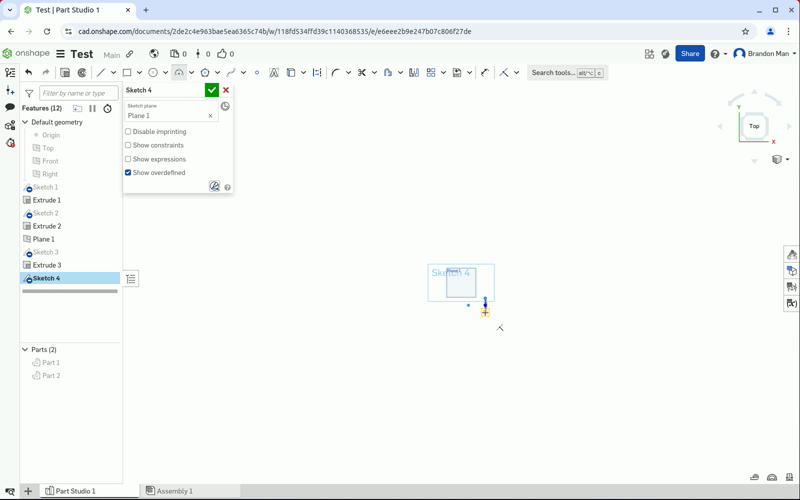
click(485, 312)
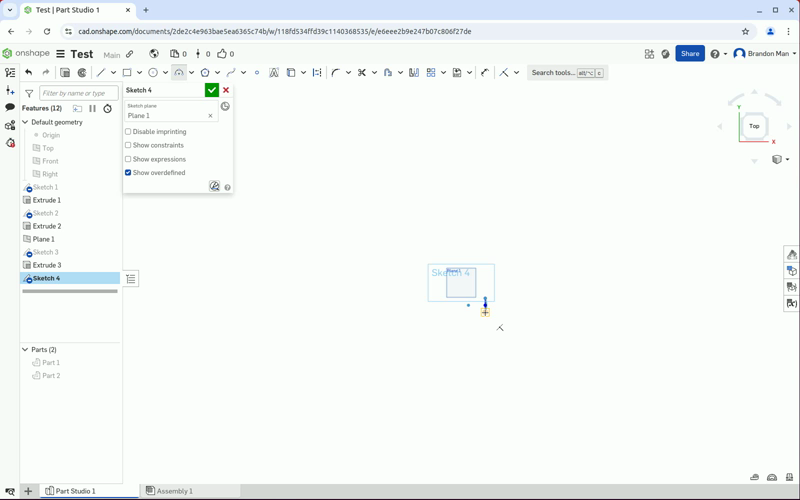
key_down(shift)
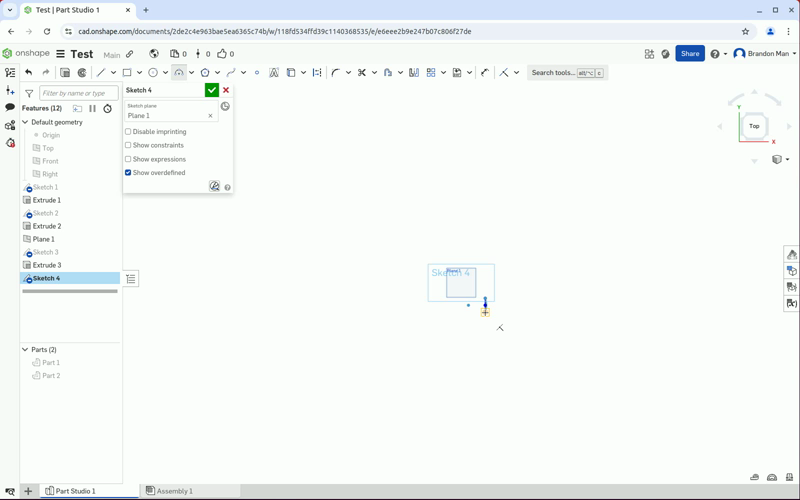
mouse_move(478, 305)
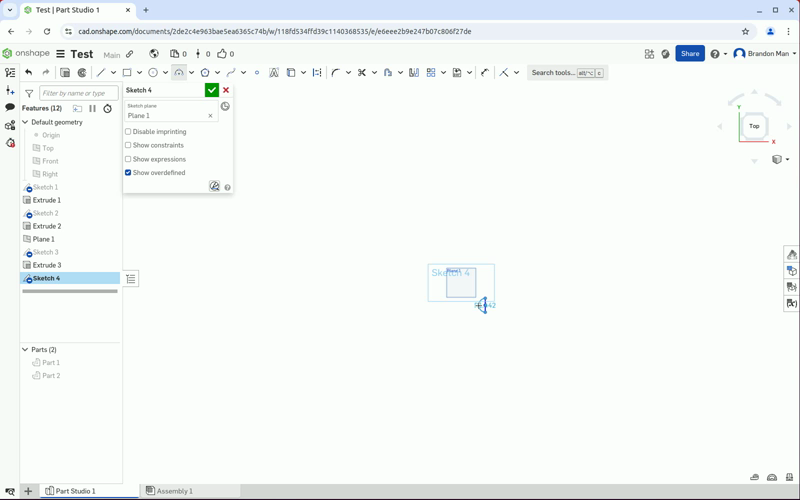
click(478, 305)
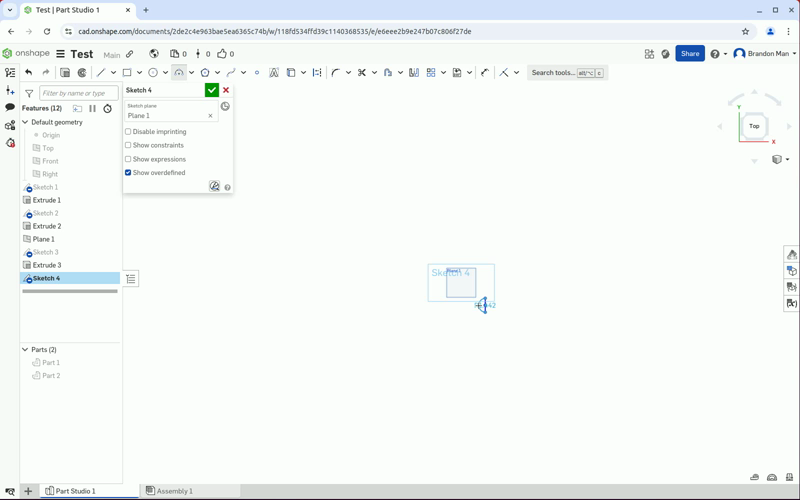
key_up(shift)
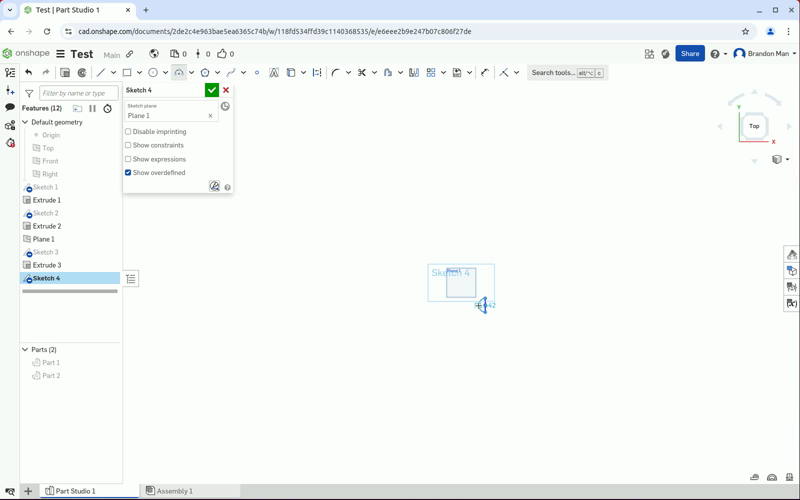
key(esc)
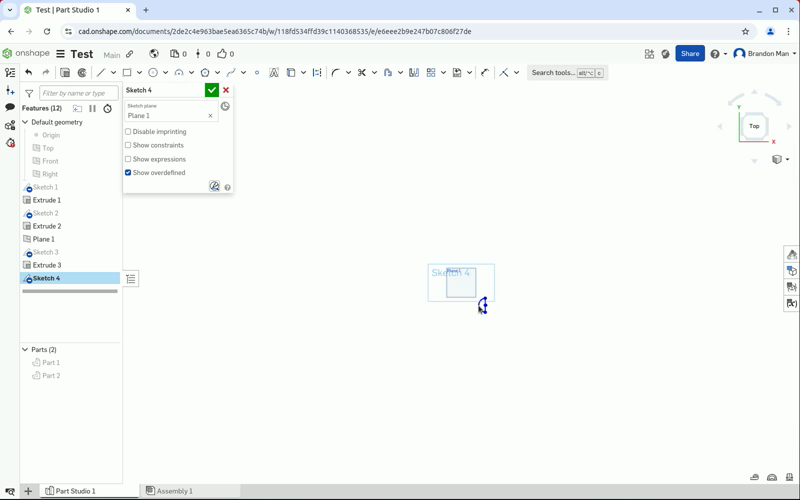
mouse_move(484, 304)
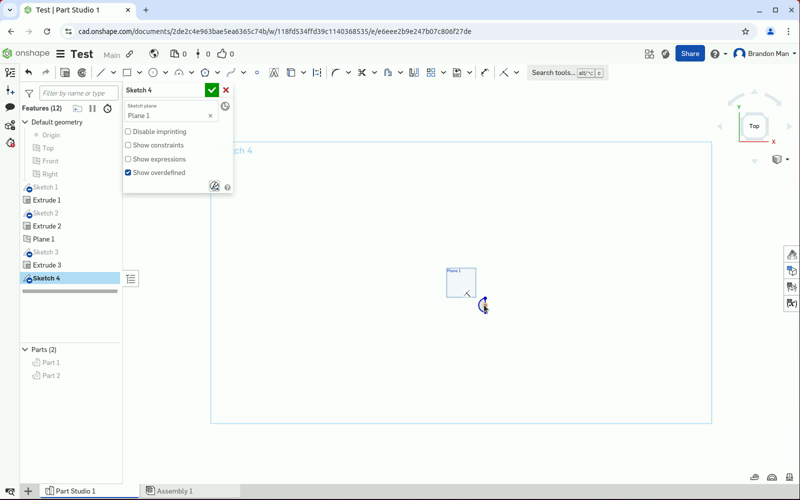
scroll(6)
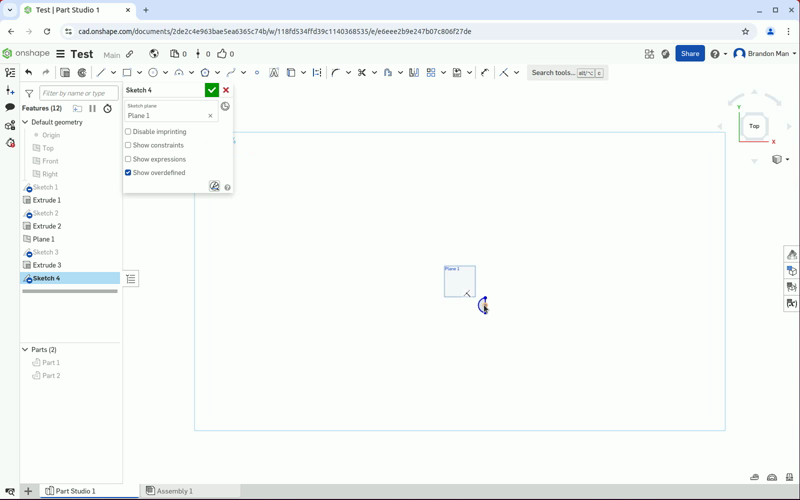
scroll(6)
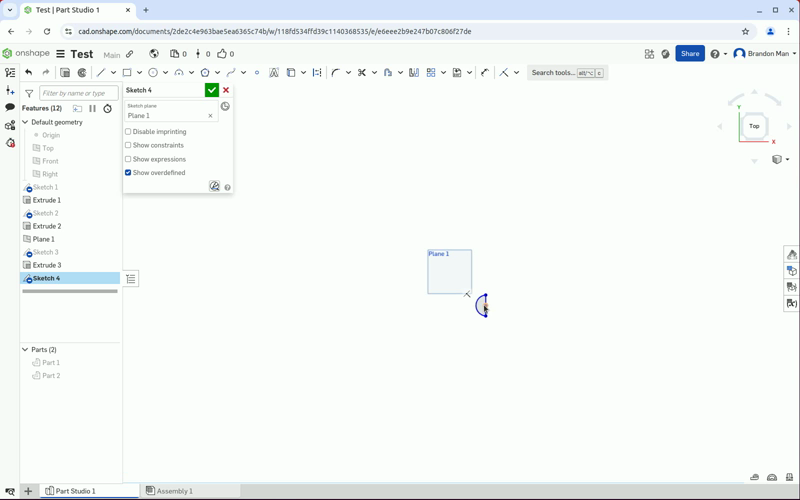
scroll(6)
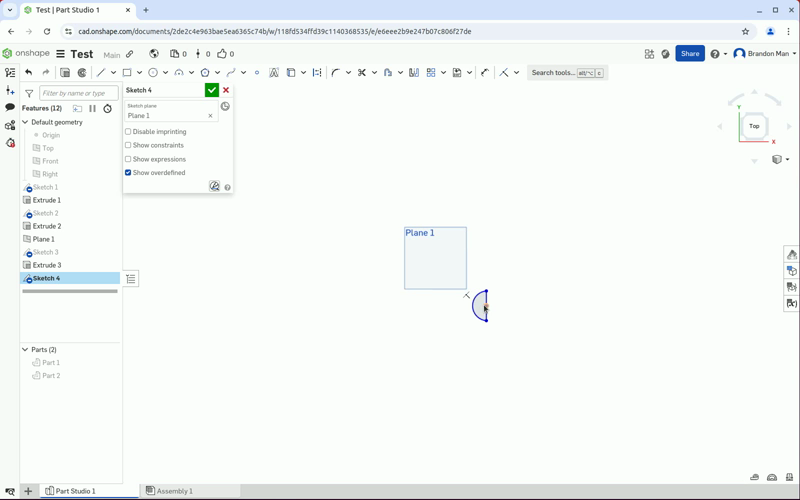
scroll(6)
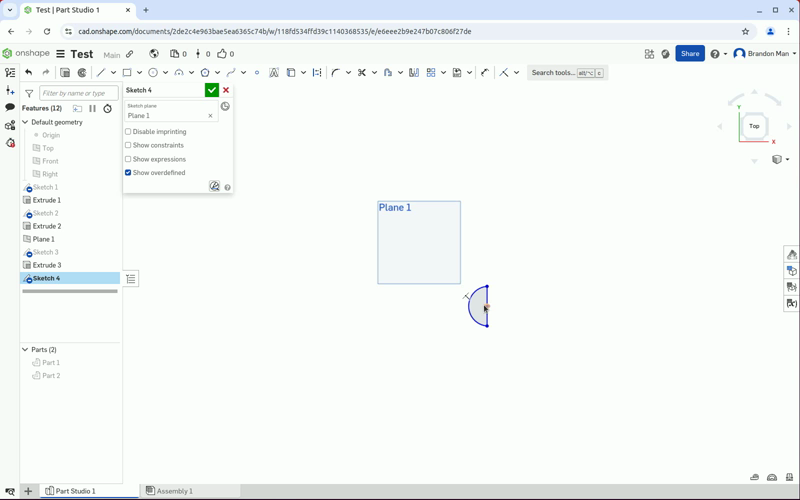
scroll(6)
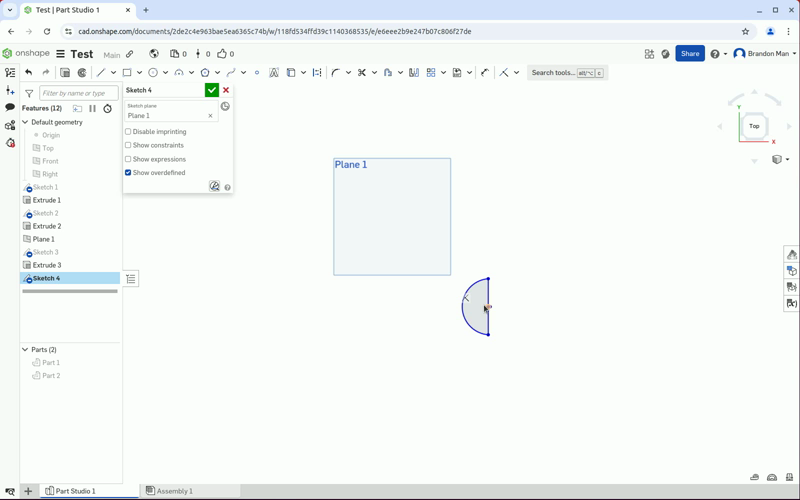
scroll(6)
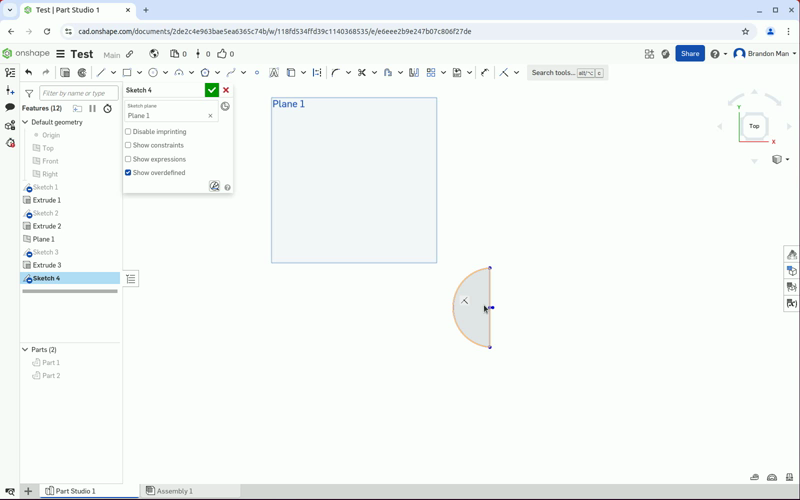
scroll(6)
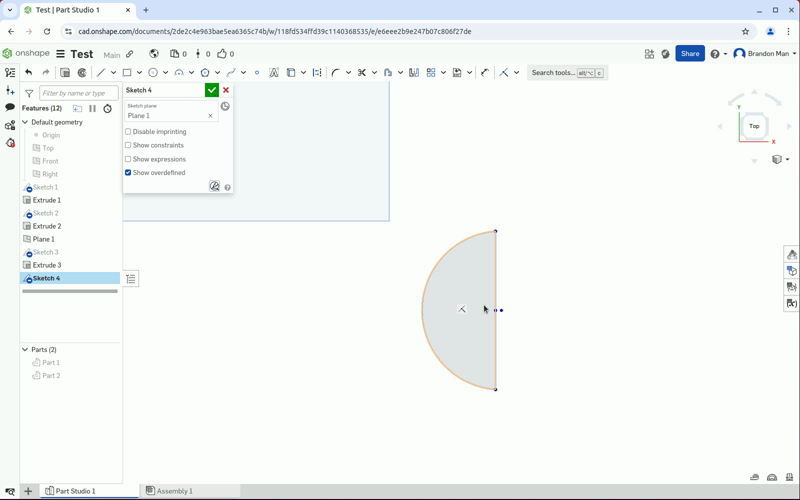
click(484, 304)
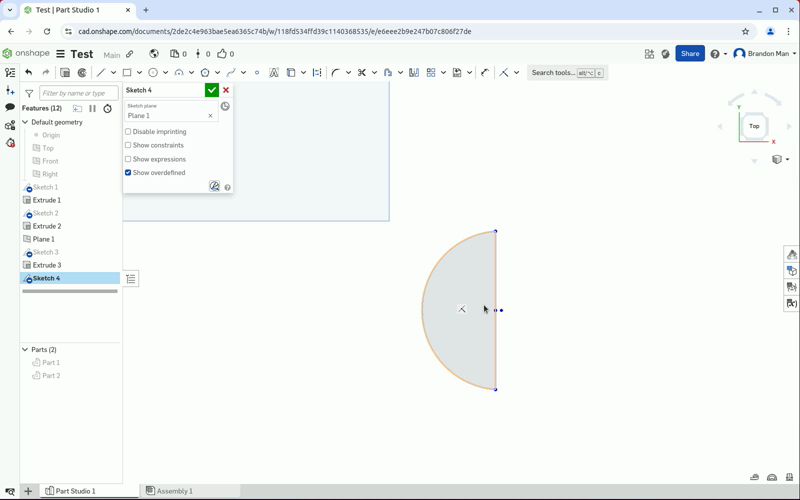
scroll(-6)
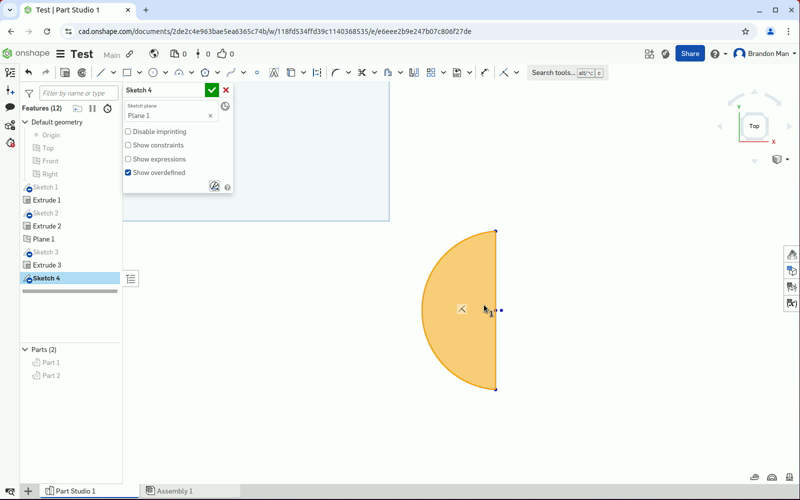
scroll(-6)
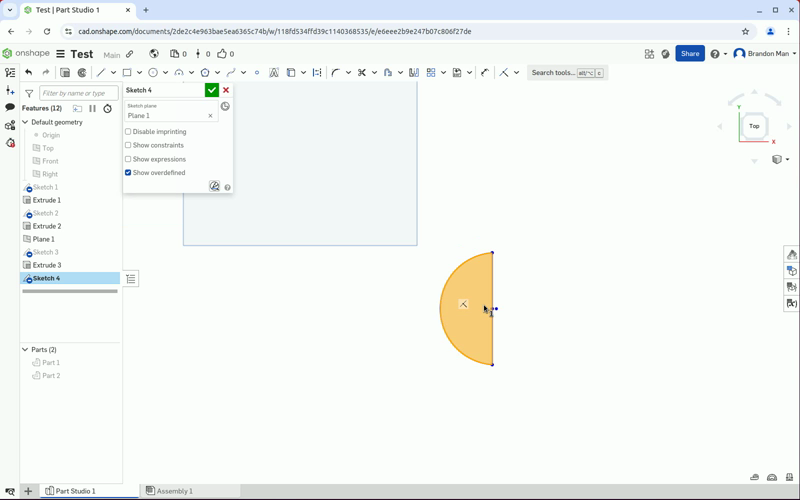
scroll(-6)
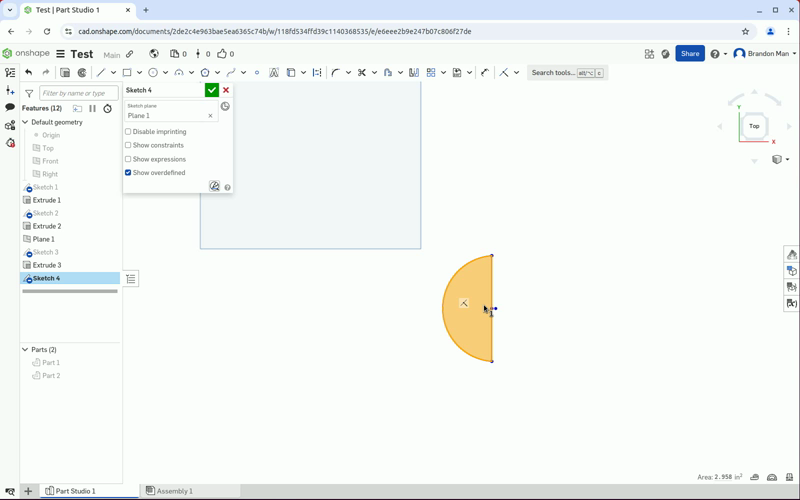
scroll(-6)
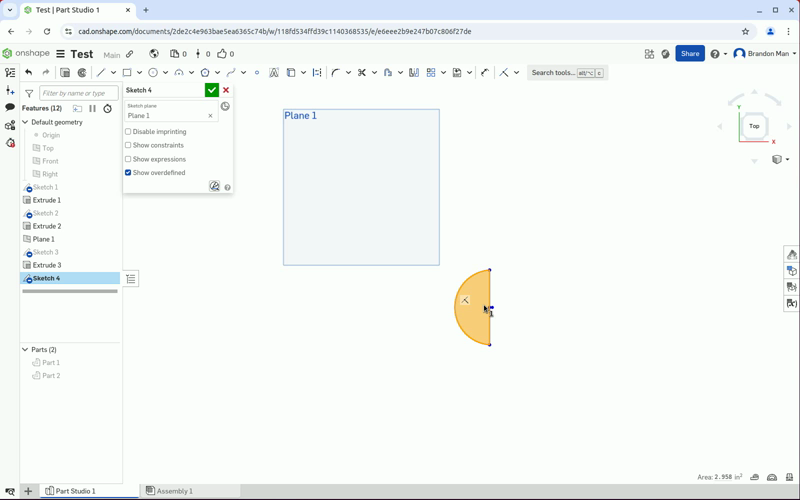
scroll(-6)
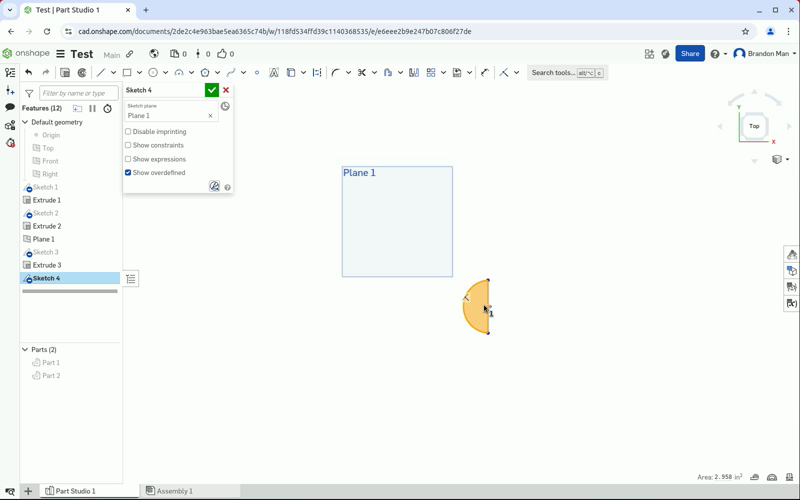
scroll(-6)
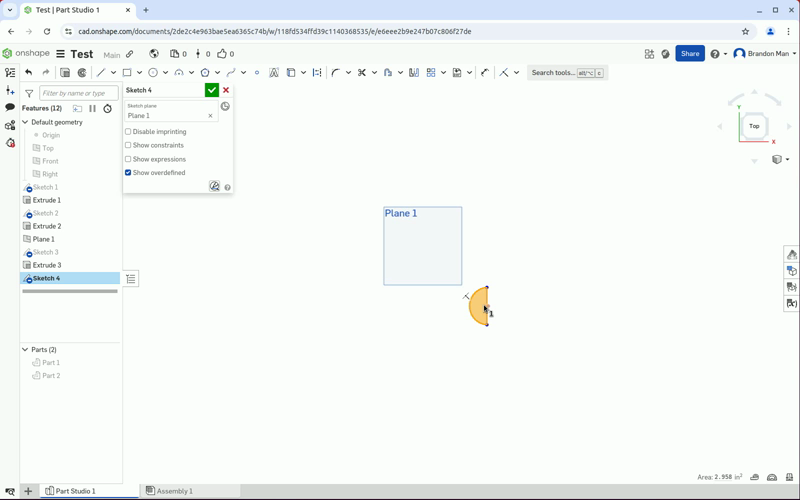
scroll(-6)
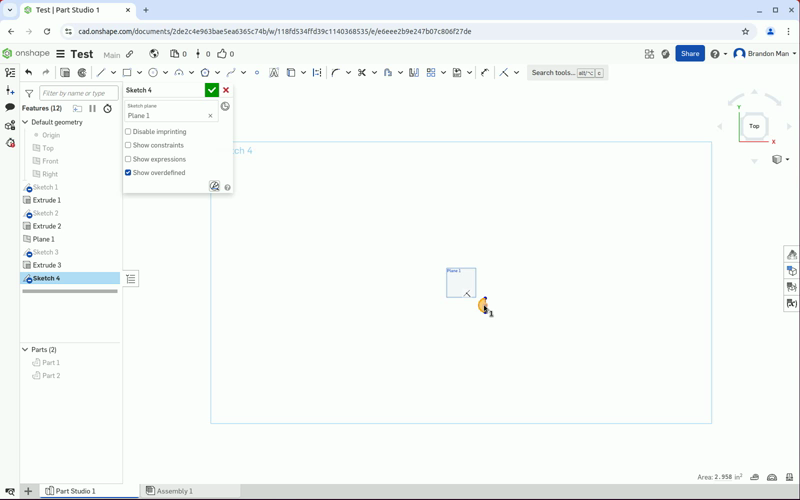
mouse_move(73, 352)
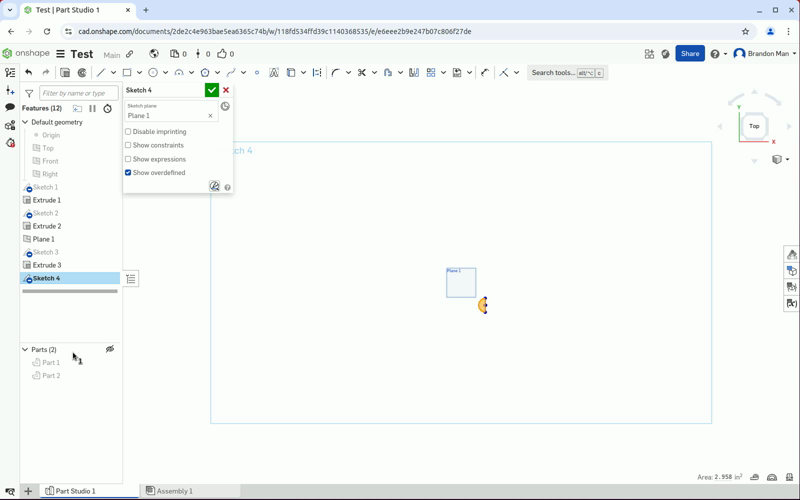
key(shift+y)
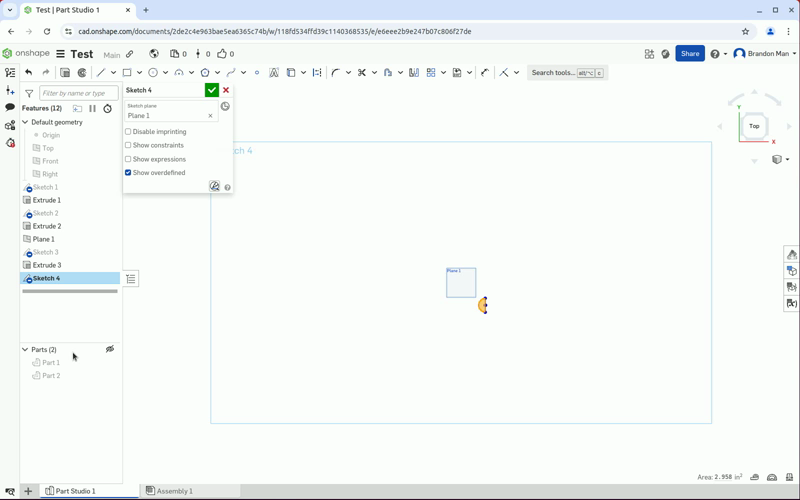
key(shift+e)
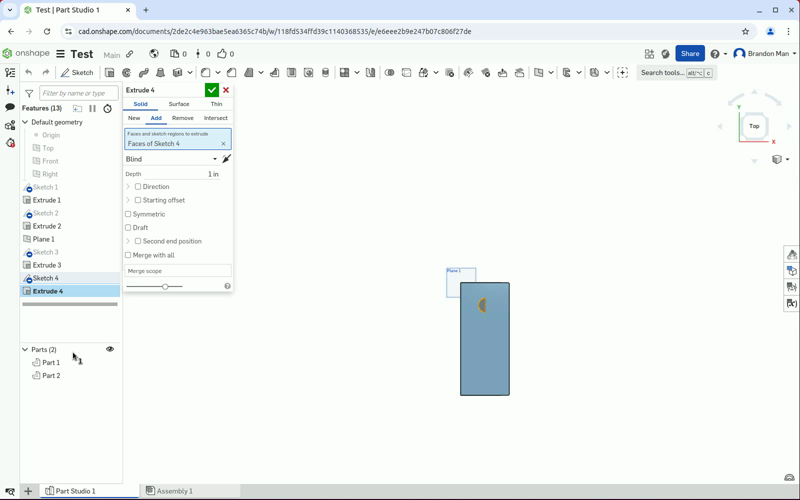
mouse_move(143, 106)
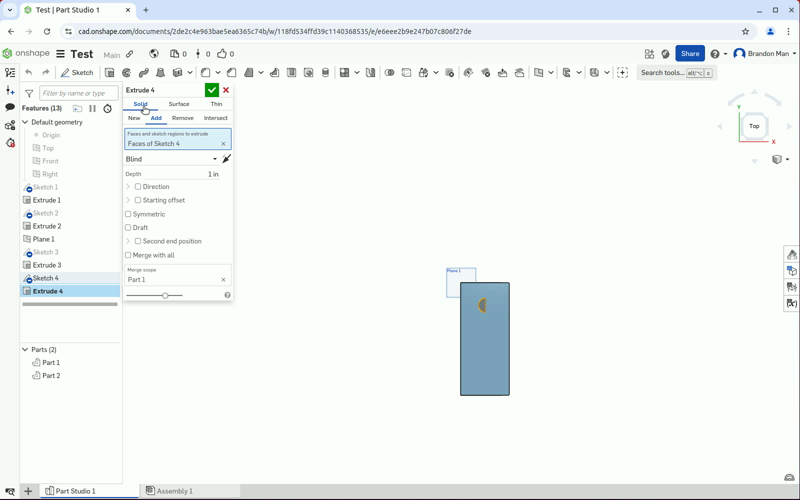
click(143, 106)
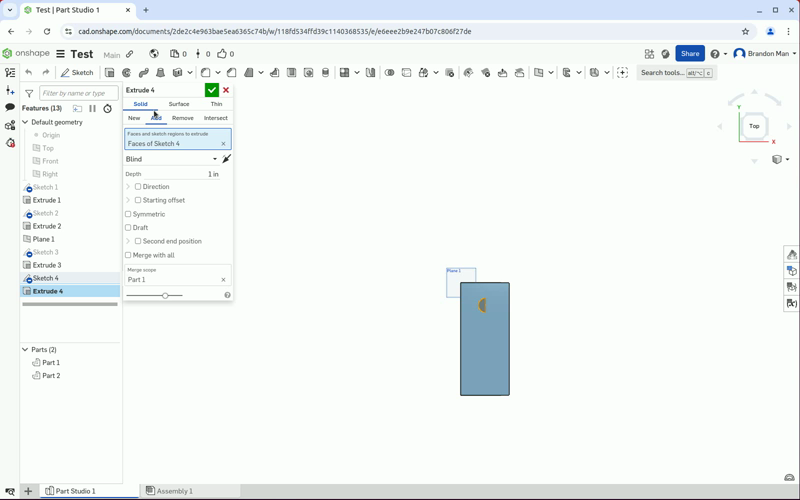
mouse_move(186, 120)
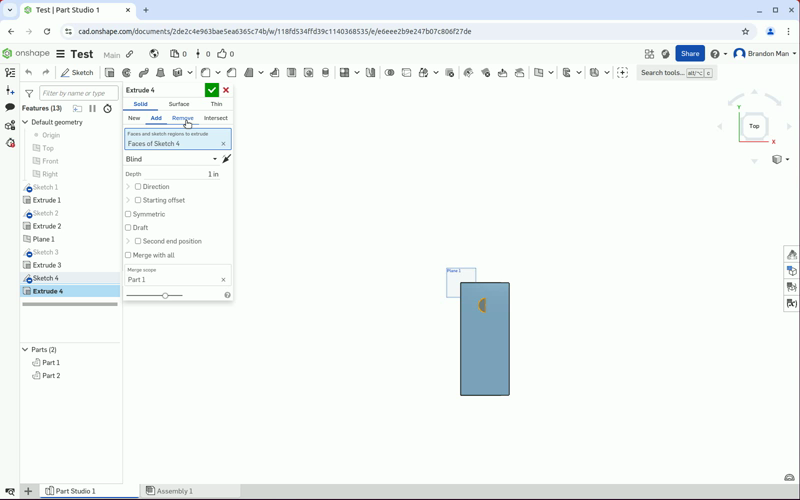
click(186, 120)
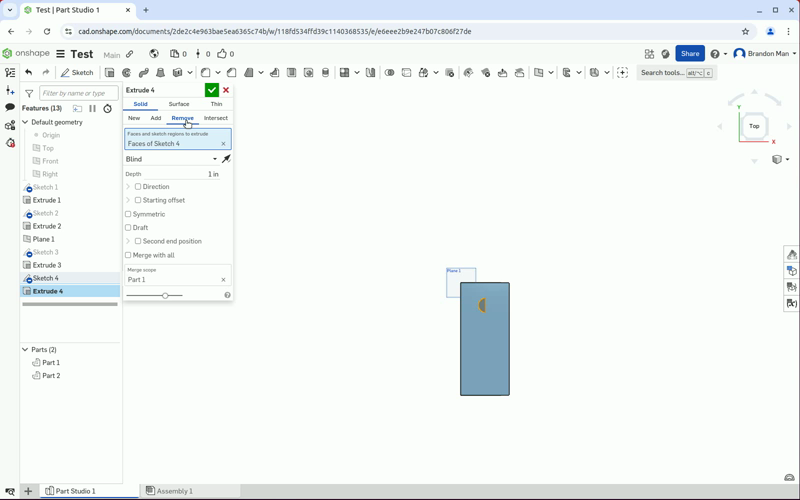
key(tab, 4)
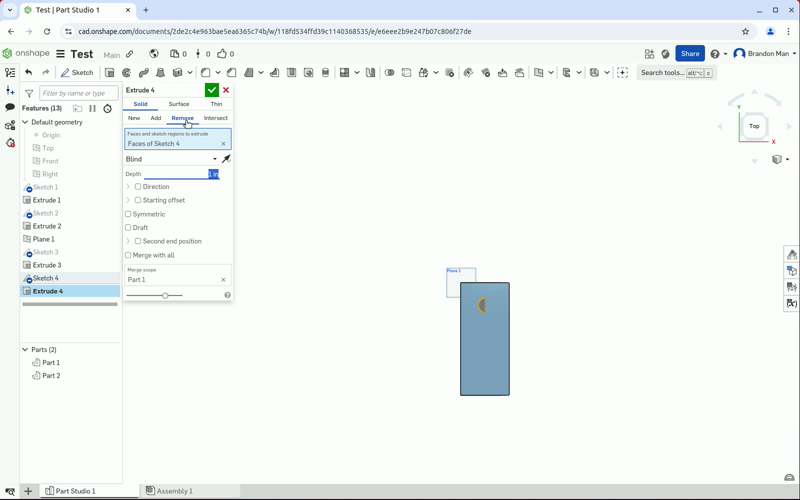
text(1.685)
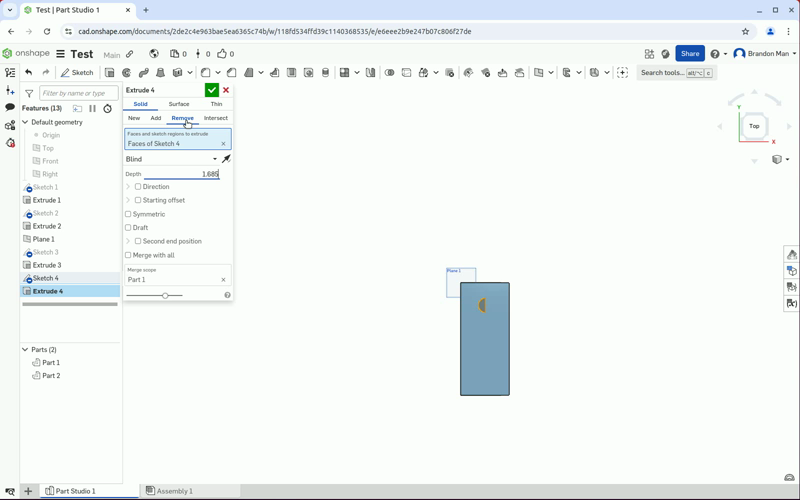
key(tab, 6)
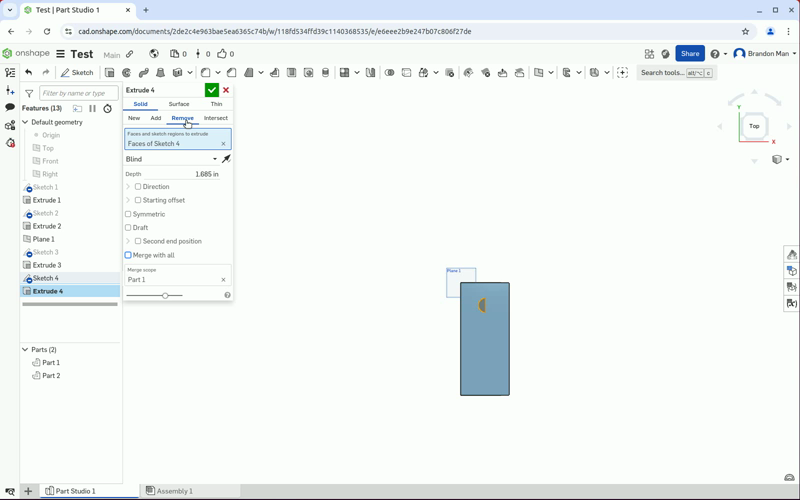
key(space)
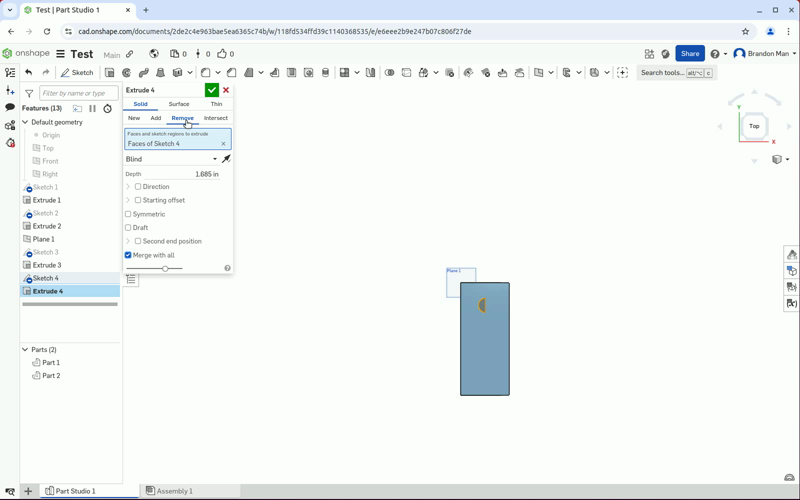
key(enter)
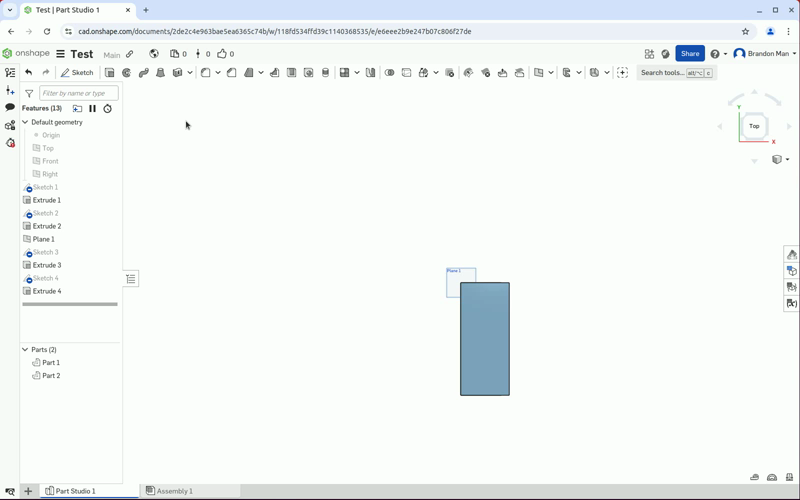
key(shift+h)
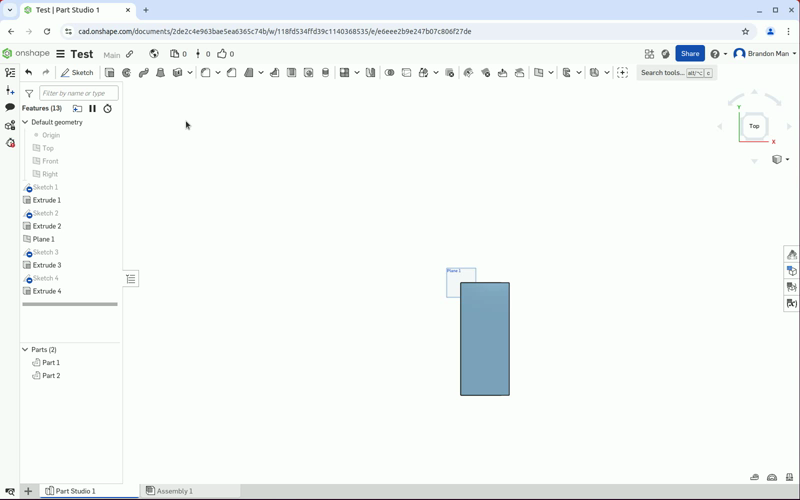
key(shift+h)
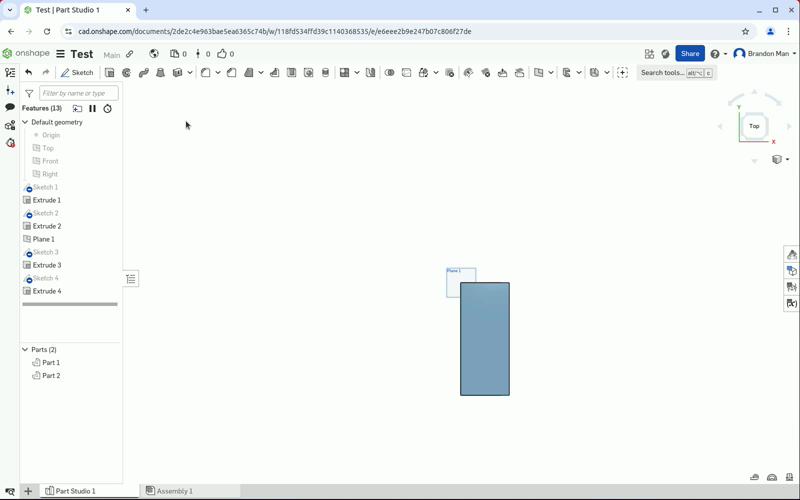
mouse_move(73, 189)
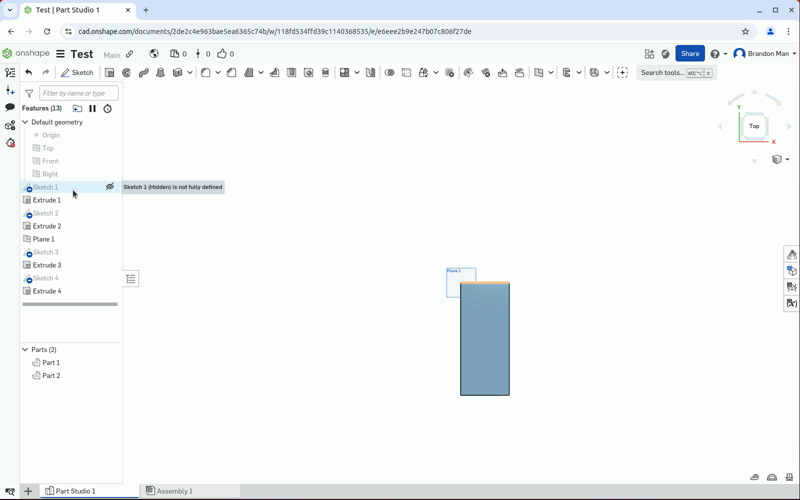
click(73, 189)
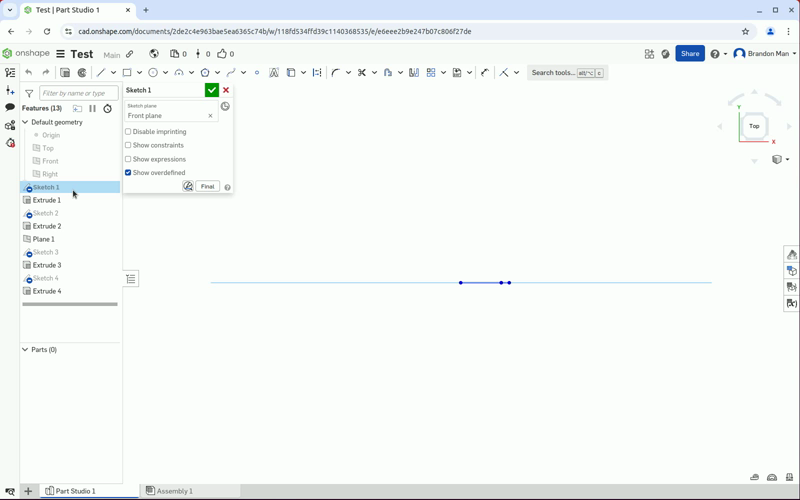
mouse_move(229, 92)
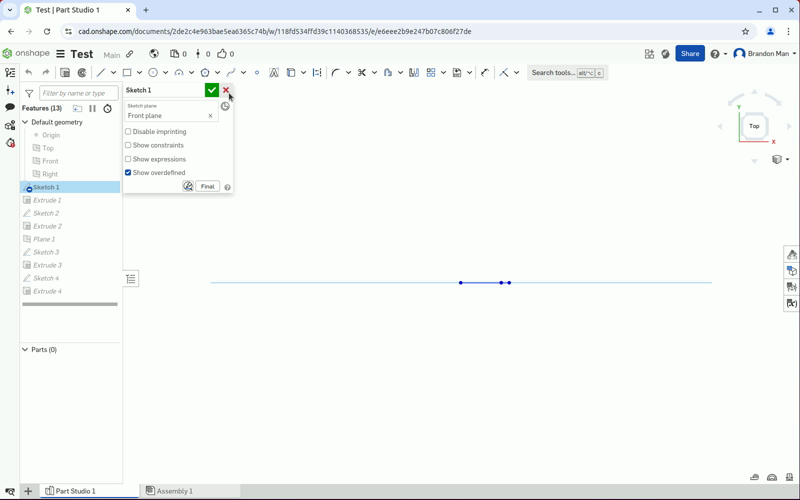
click(229, 92)
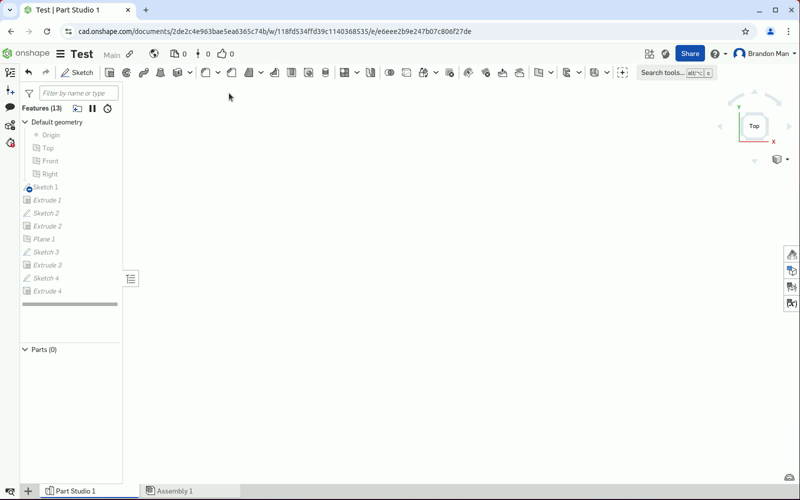
key(shift+s)
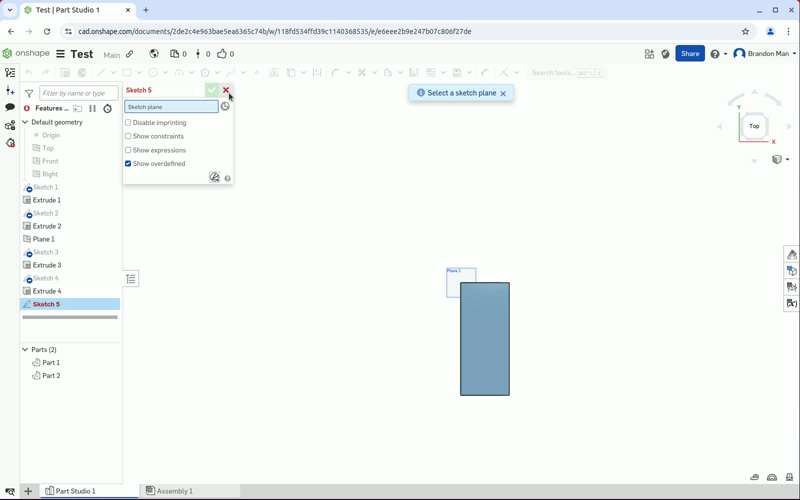
mouse_move(73, 241)
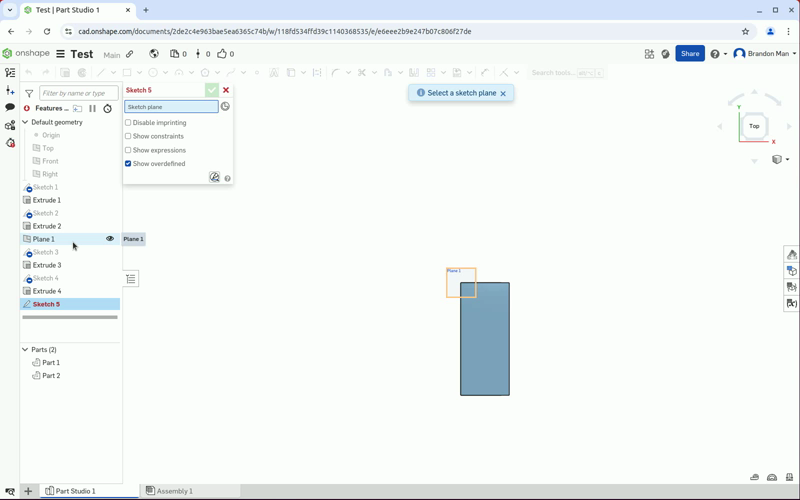
click(73, 241)
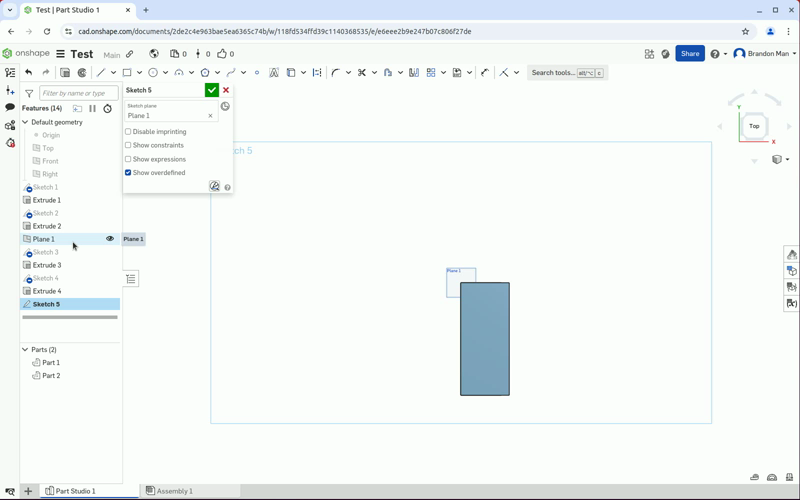
mouse_move(73, 352)
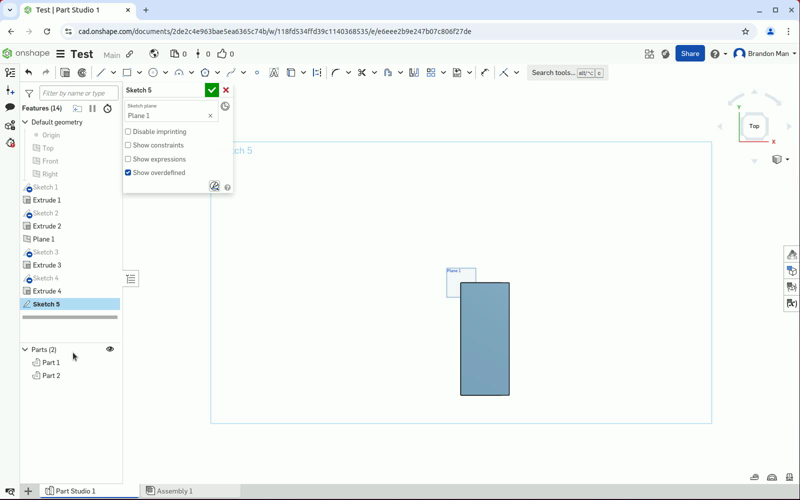
key(y)
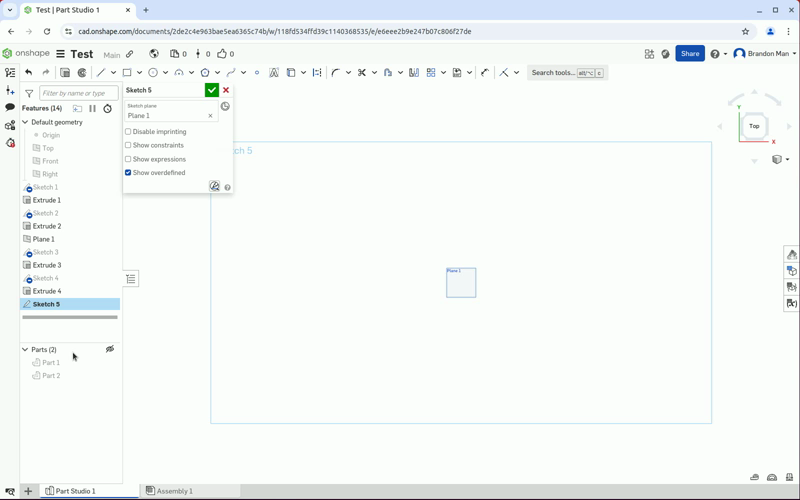
key(a)
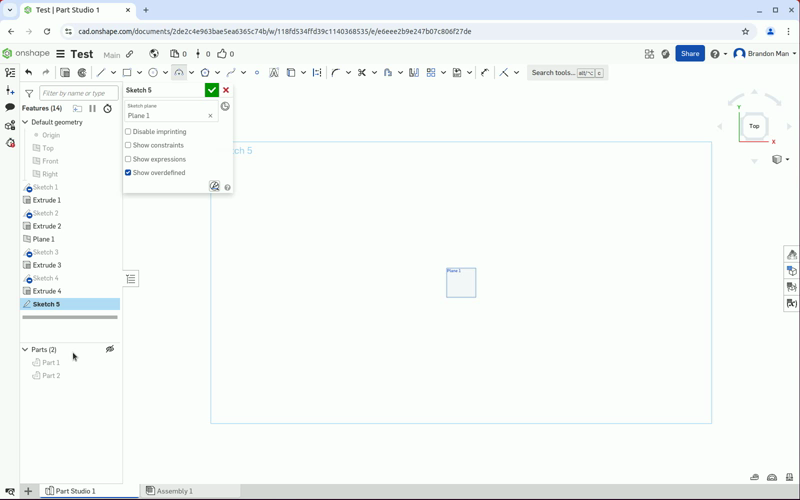
key_down(shift)
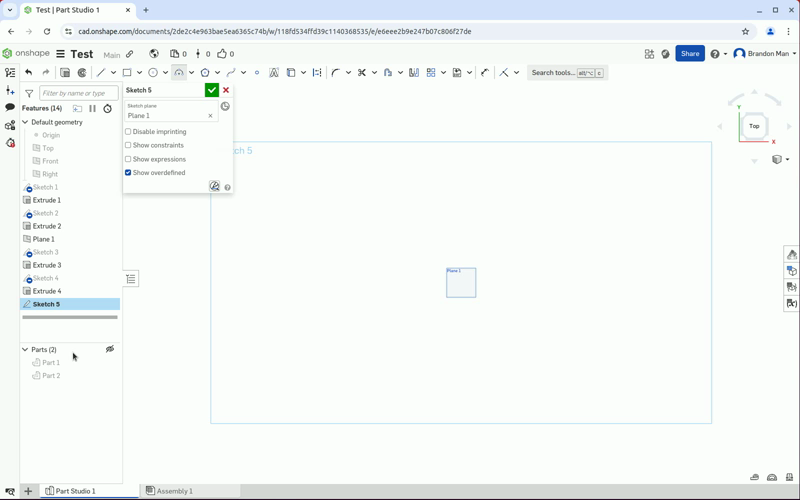
mouse_move(485, 312)
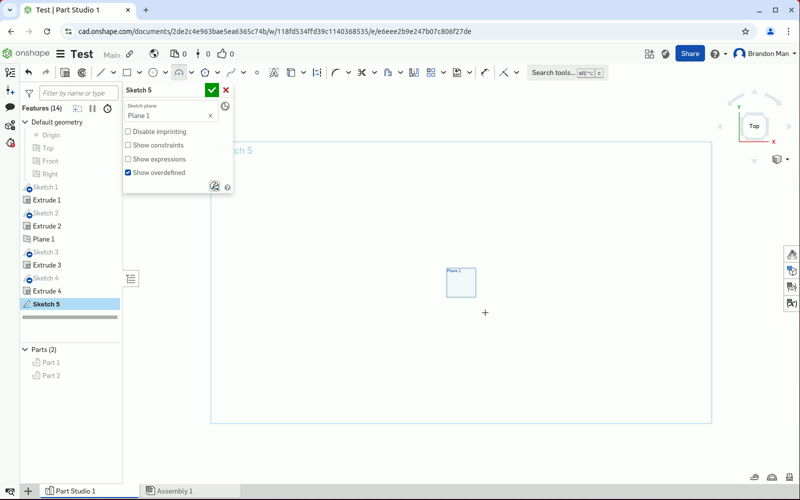
click(485, 312)
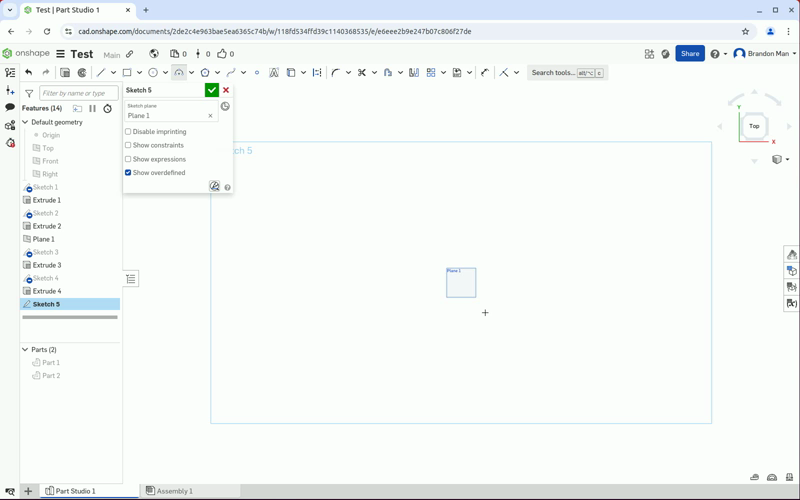
key_up(shift)
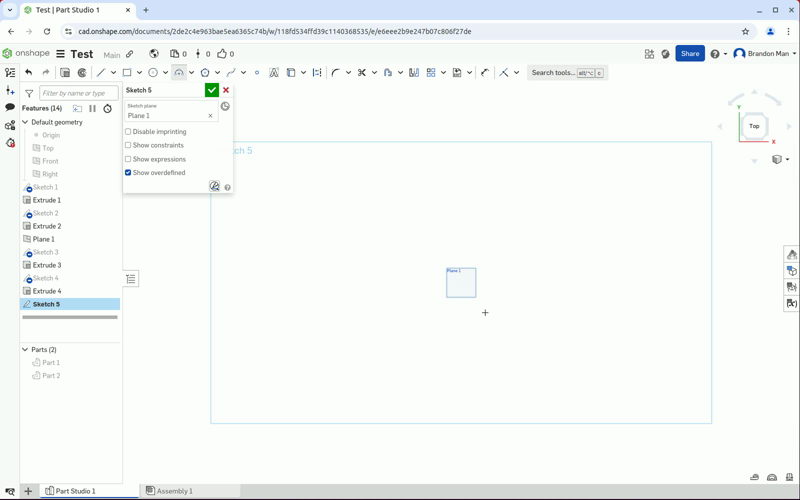
key_down(shift)
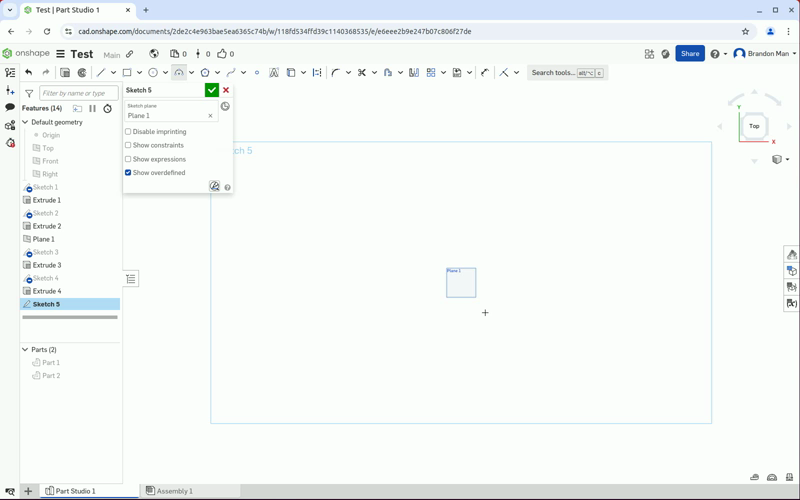
mouse_move(485, 298)
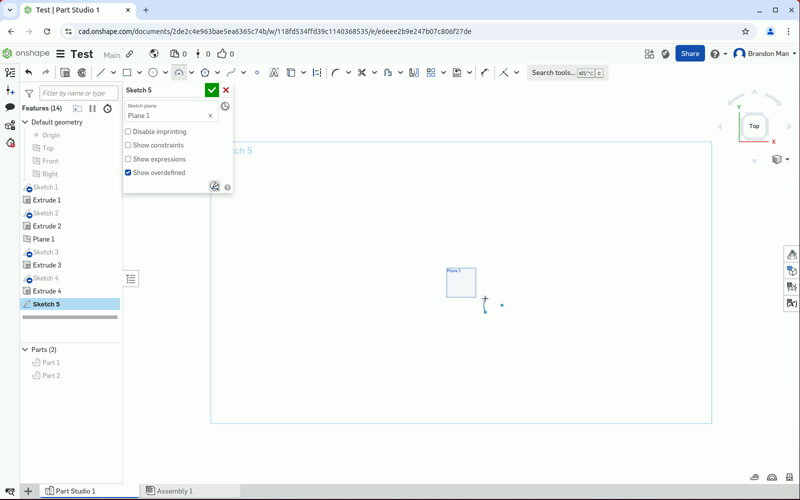
click(485, 298)
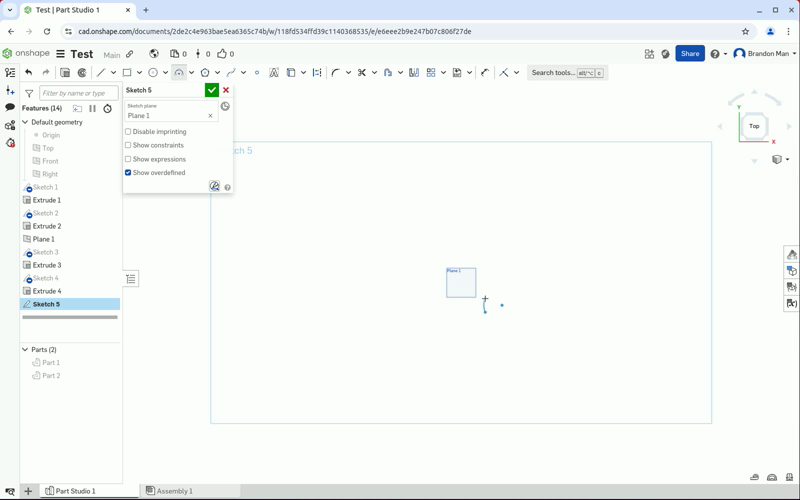
mouse_move(492, 305)
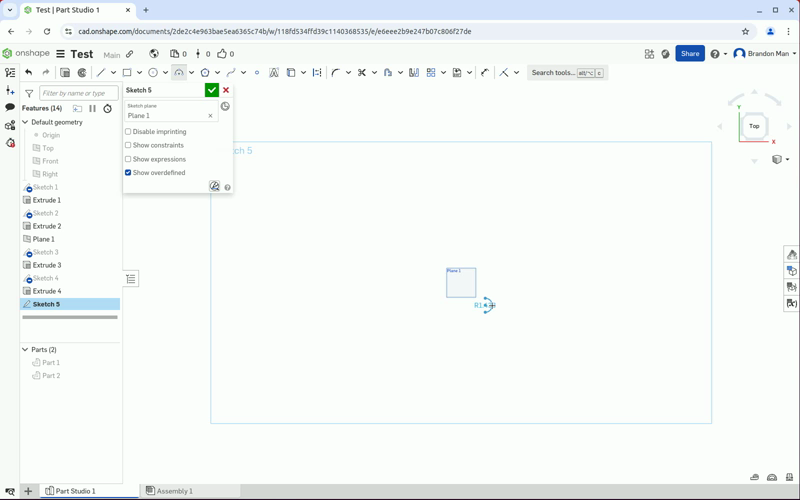
click(492, 305)
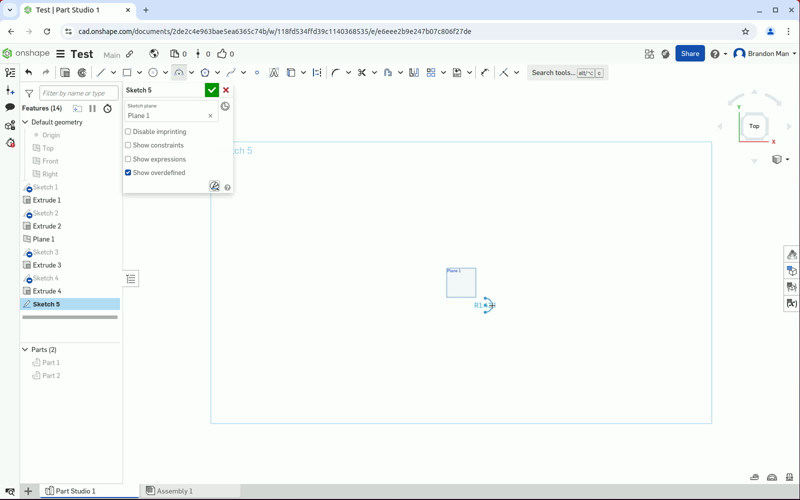
key_up(shift)
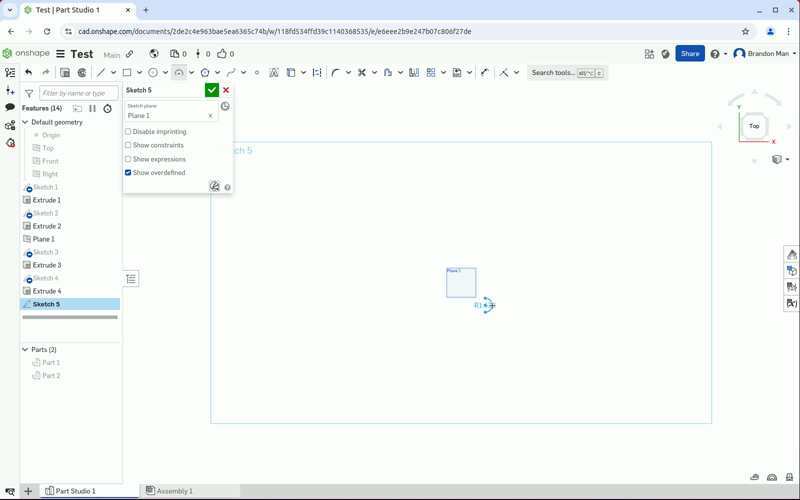
key(esc)
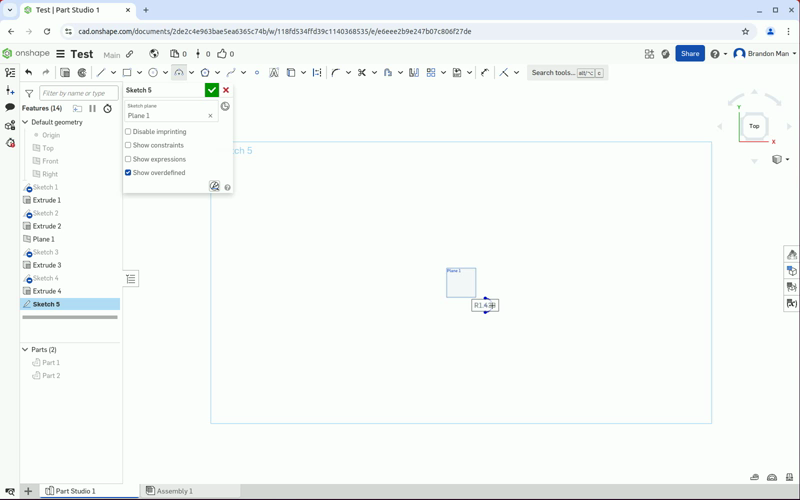
key(l)
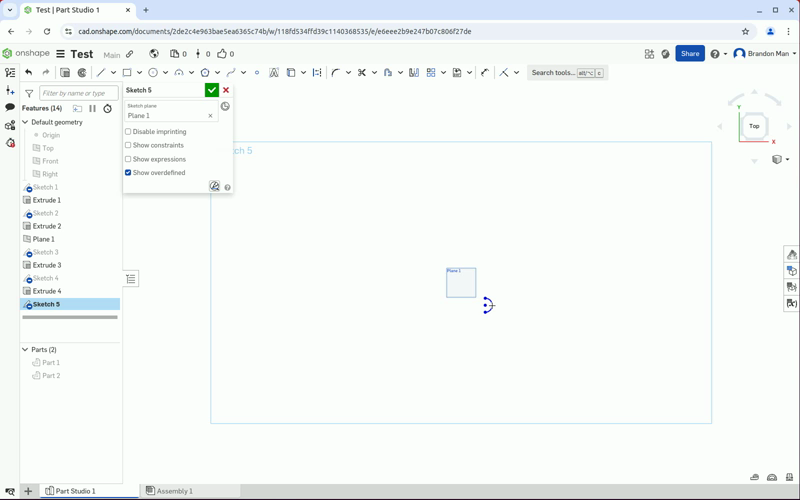
mouse_move(485, 298)
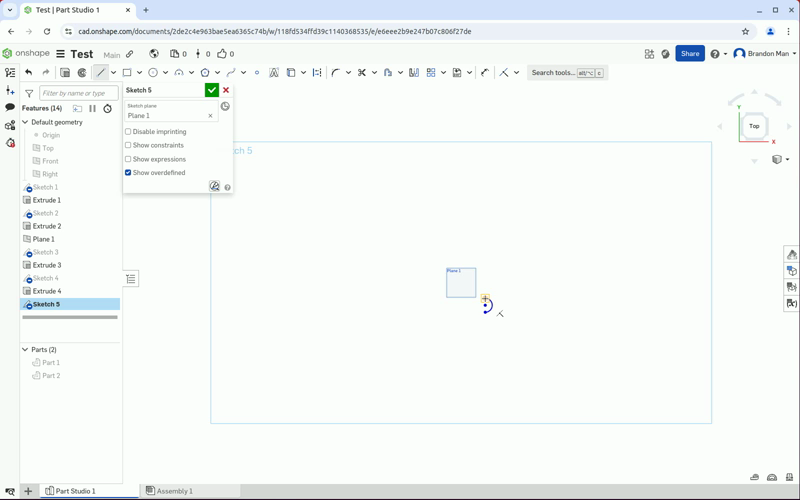
click(485, 298)
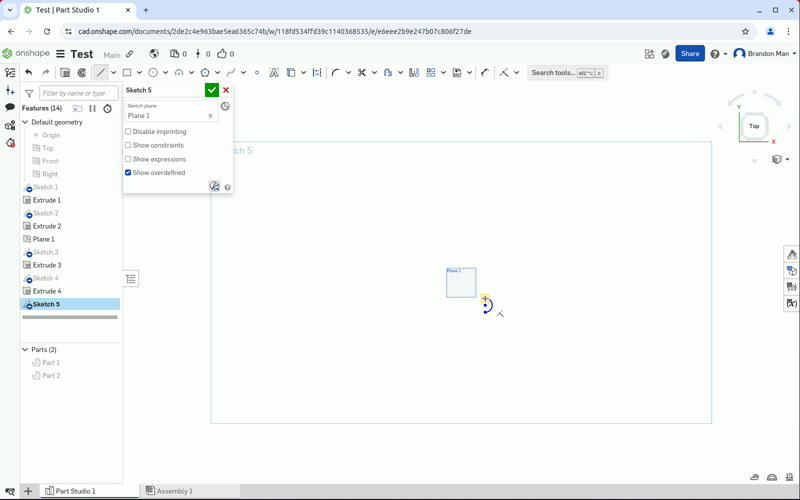
key_down(shift)
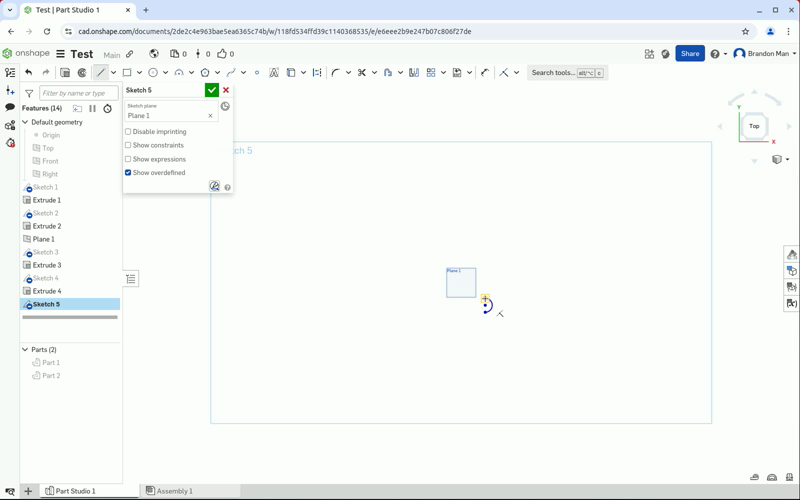
mouse_move(515, 298)
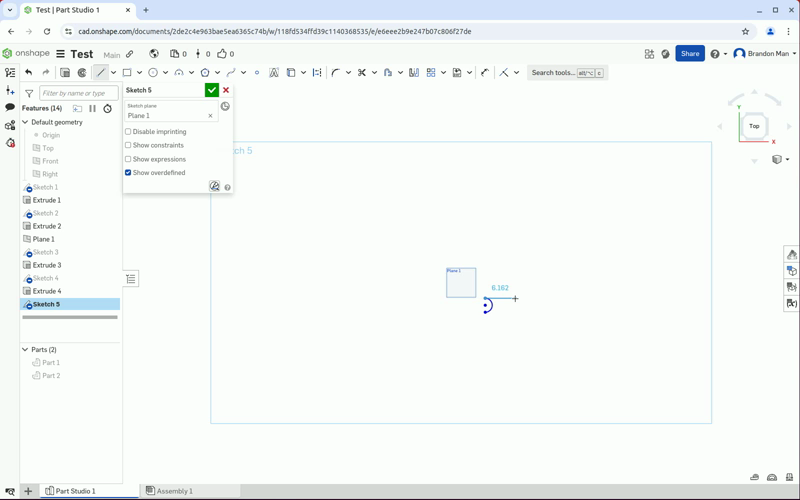
mouse_move(485, 305)
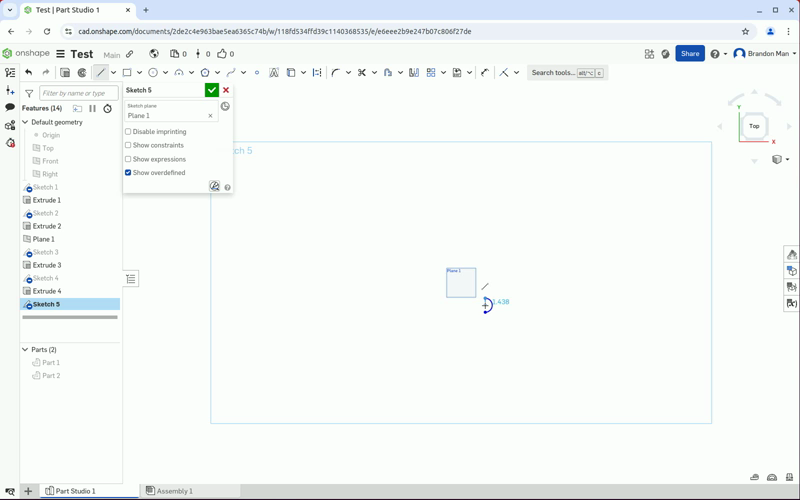
scroll(6)
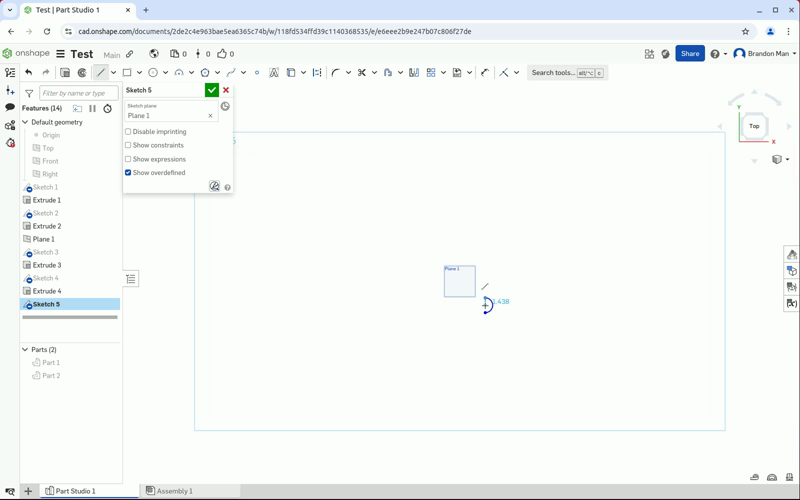
scroll(6)
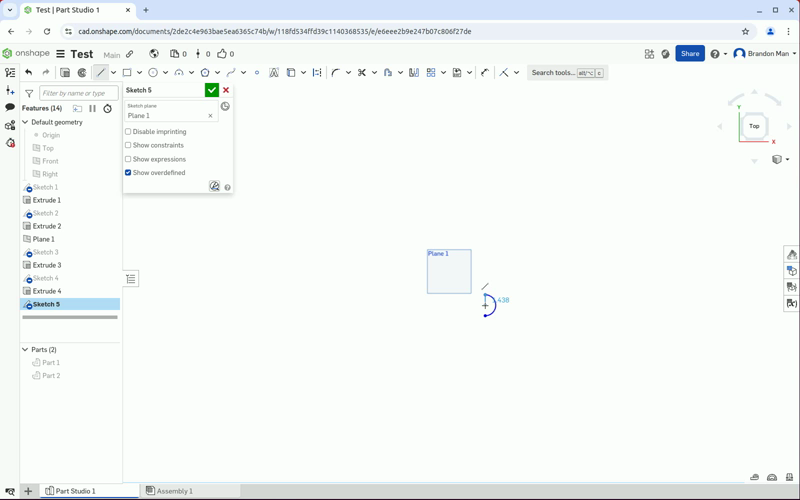
scroll(6)
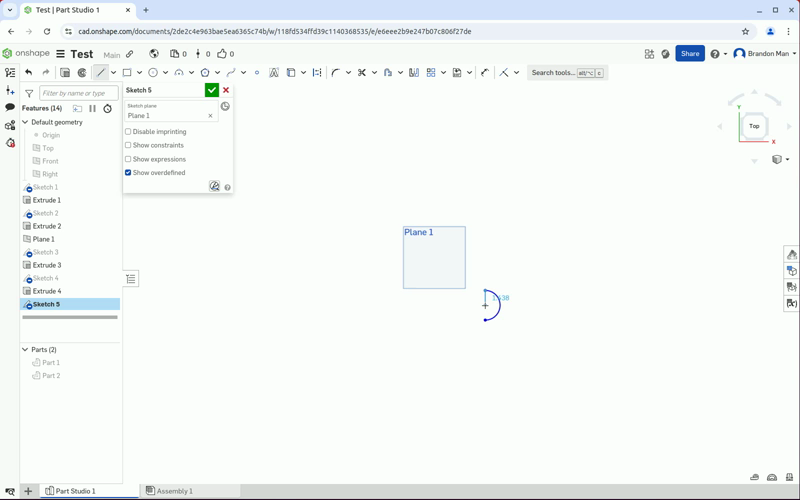
scroll(6)
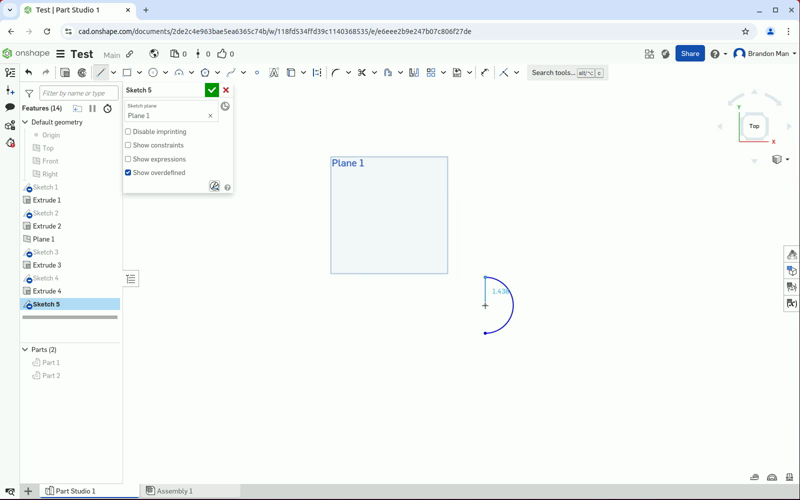
scroll(6)
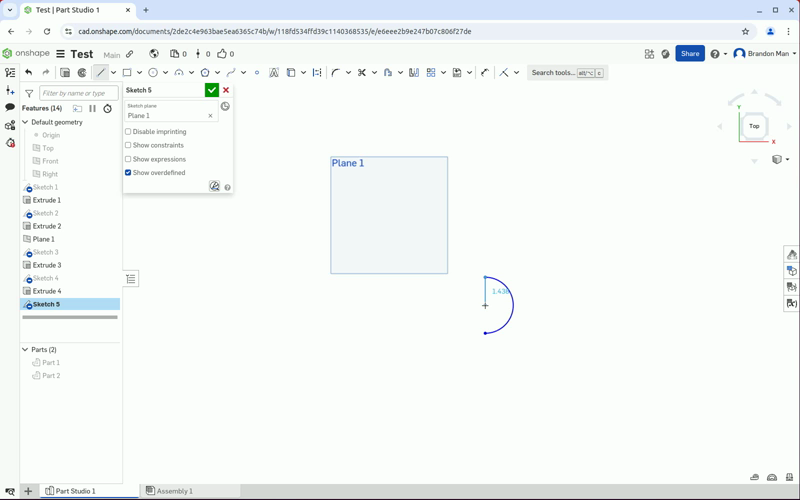
scroll(6)
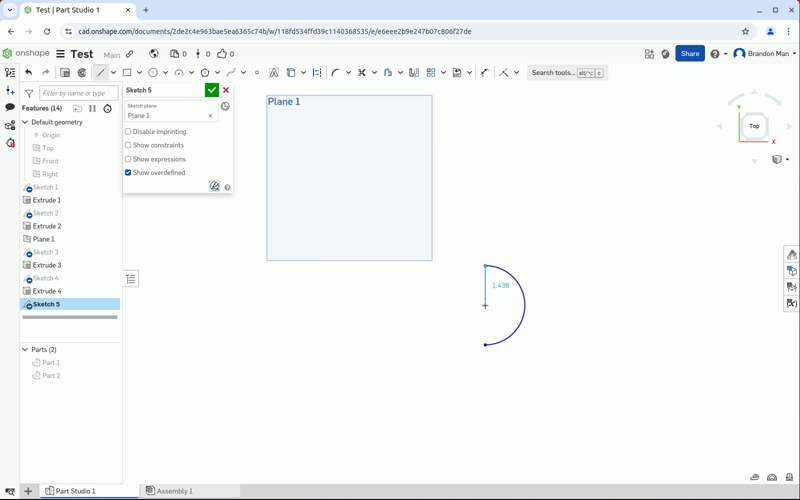
scroll(6)
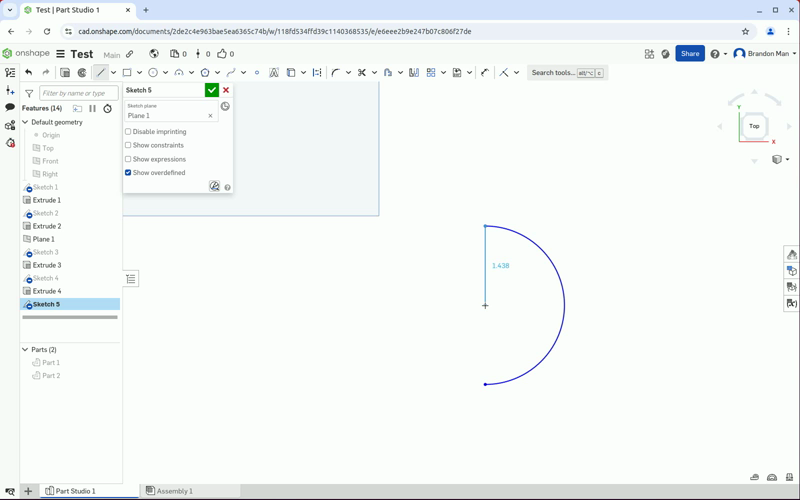
click(485, 305)
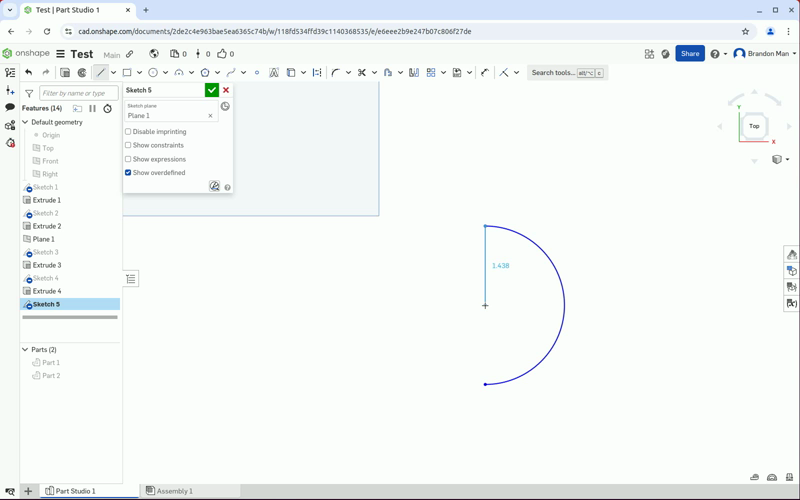
scroll(-6)
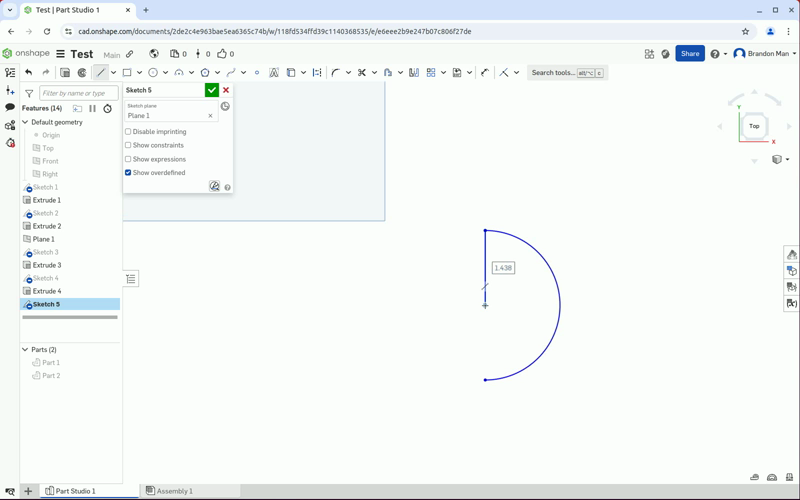
scroll(-6)
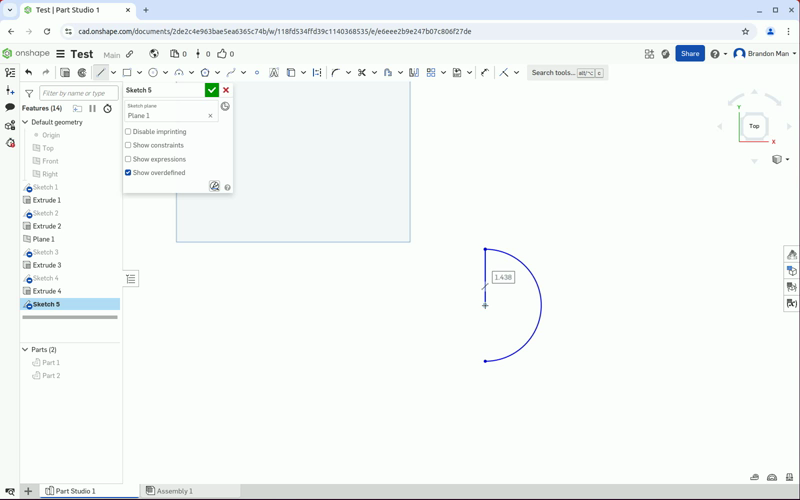
scroll(-6)
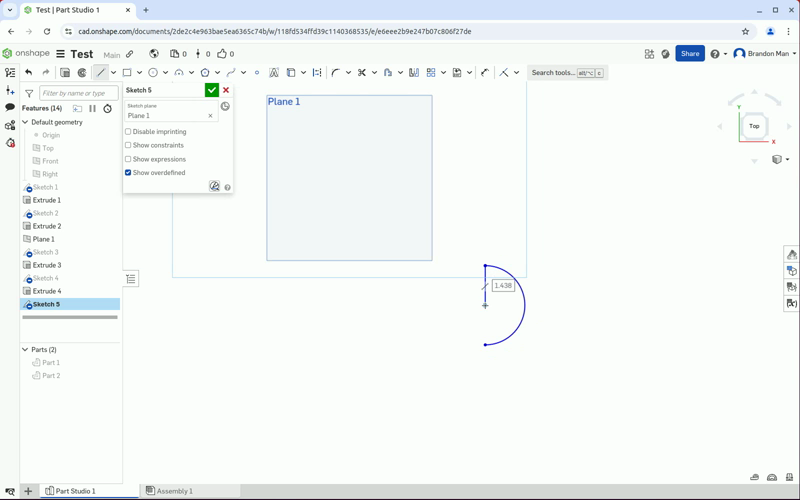
scroll(-6)
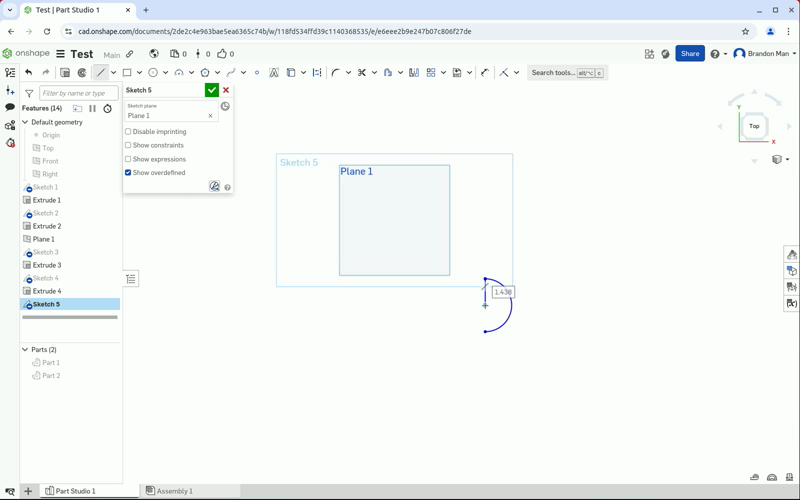
scroll(-6)
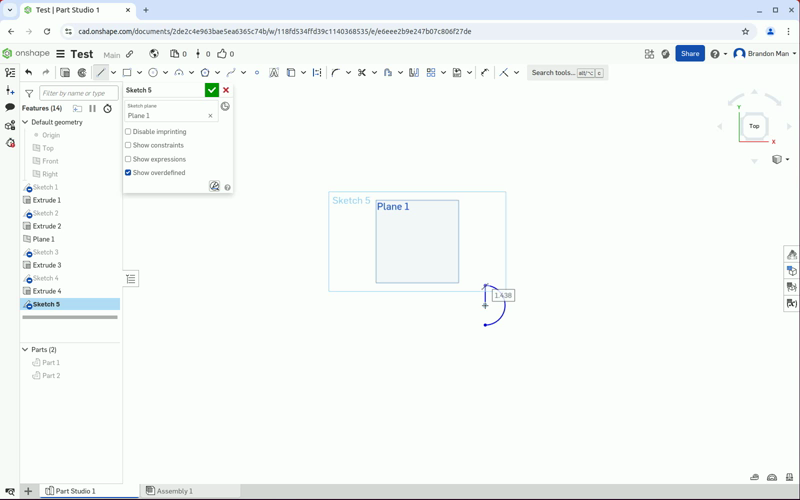
scroll(-6)
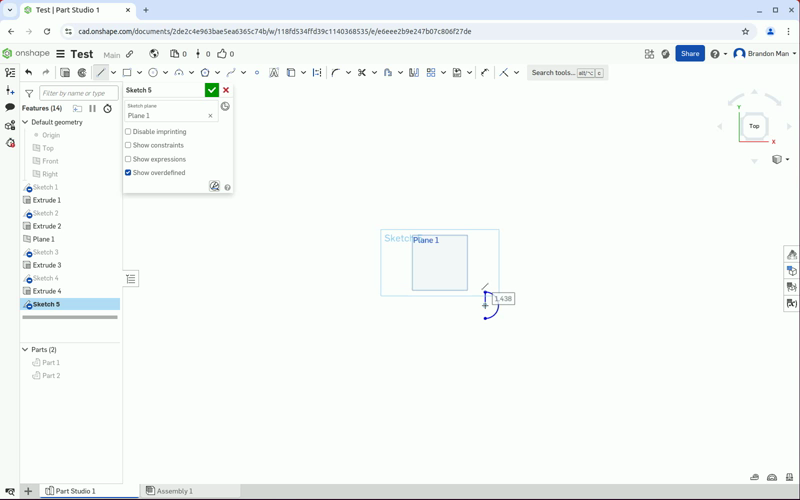
scroll(-6)
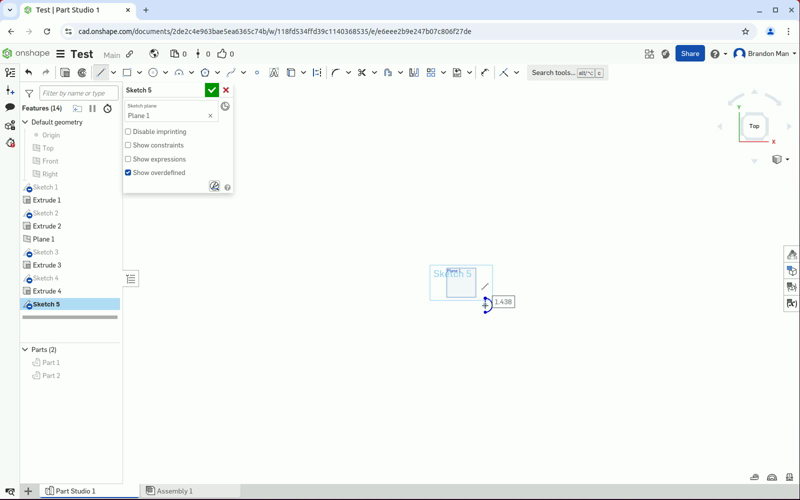
key_up(shift)
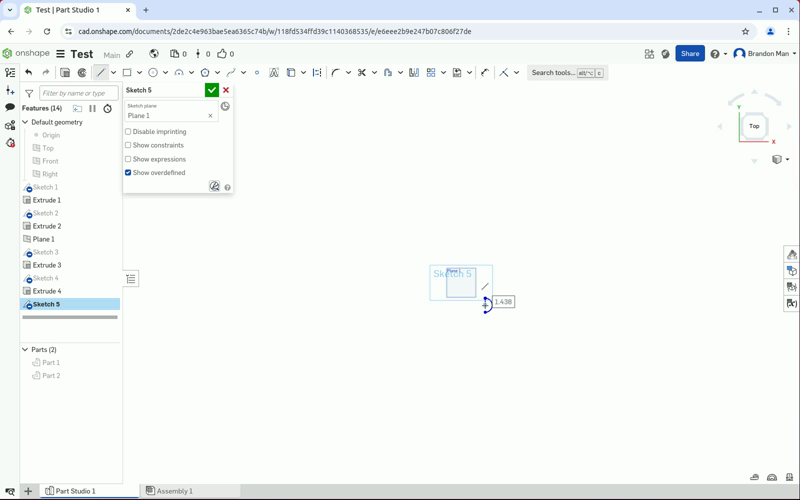
mouse_move(515, 305)
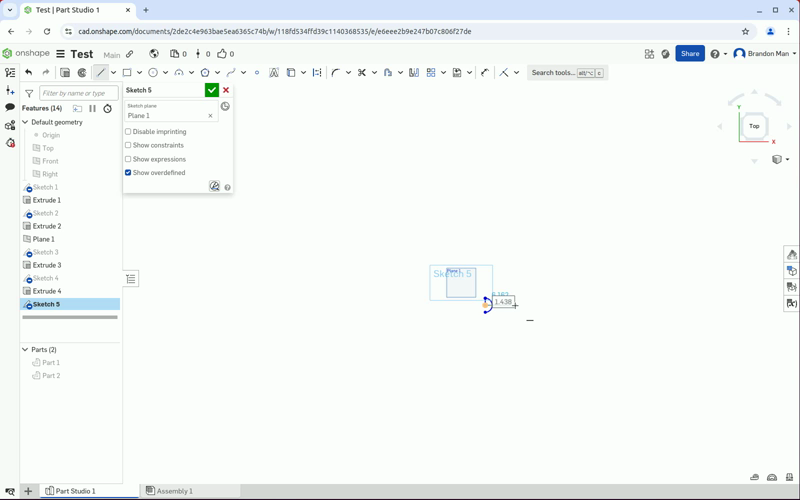
key_down(shift)
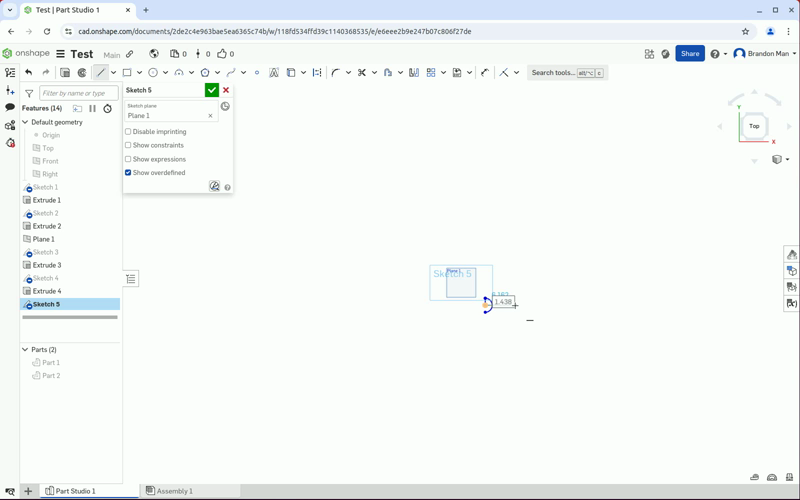
mouse_move(485, 312)
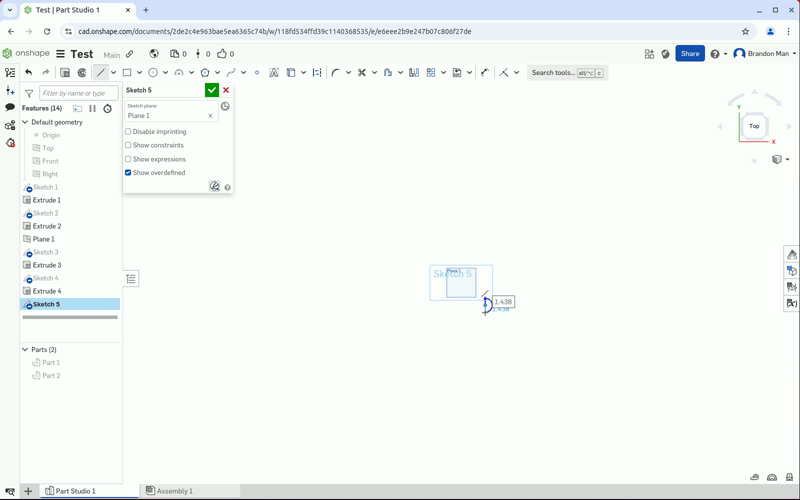
scroll(6)
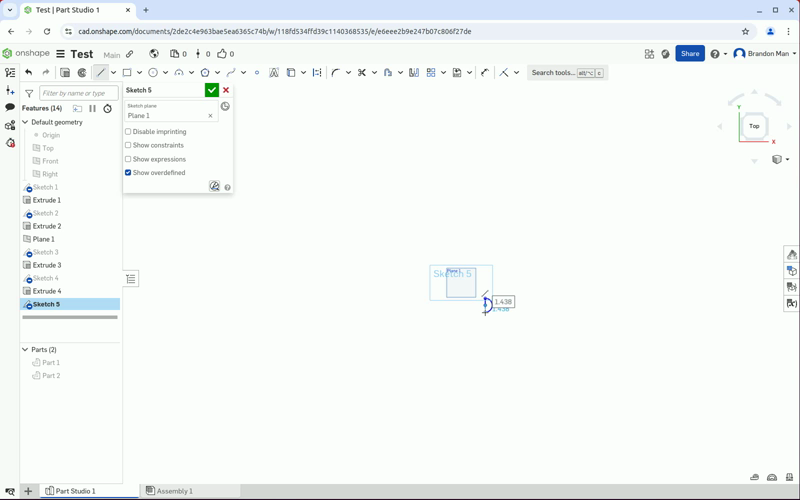
scroll(6)
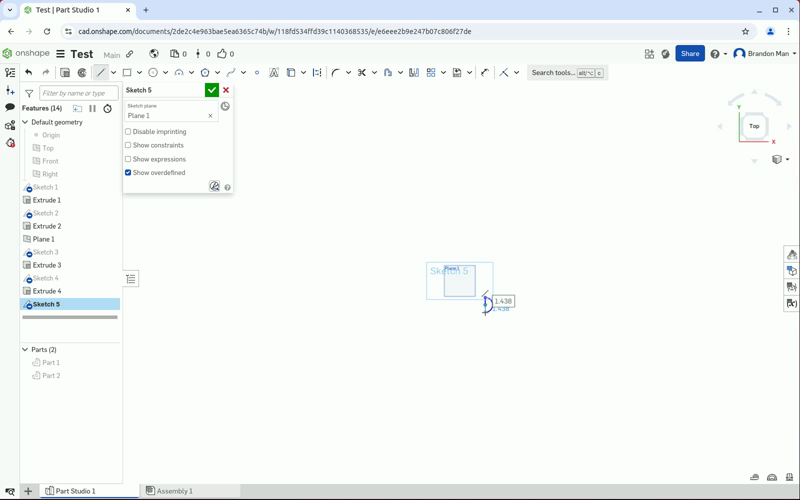
scroll(6)
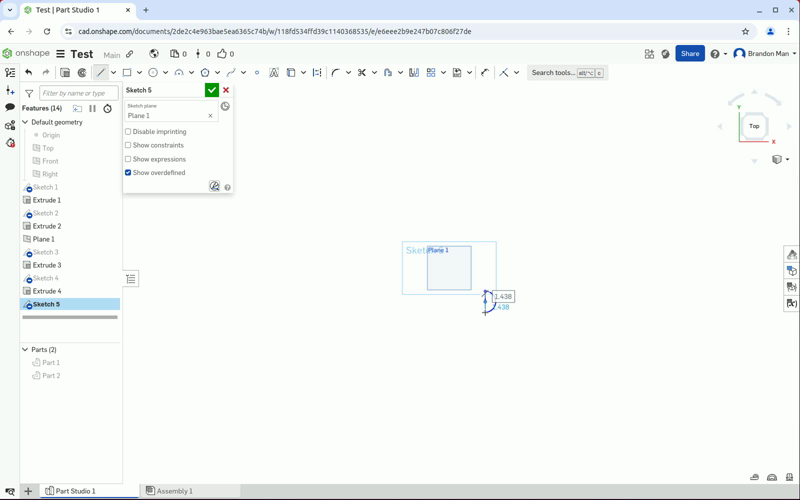
scroll(6)
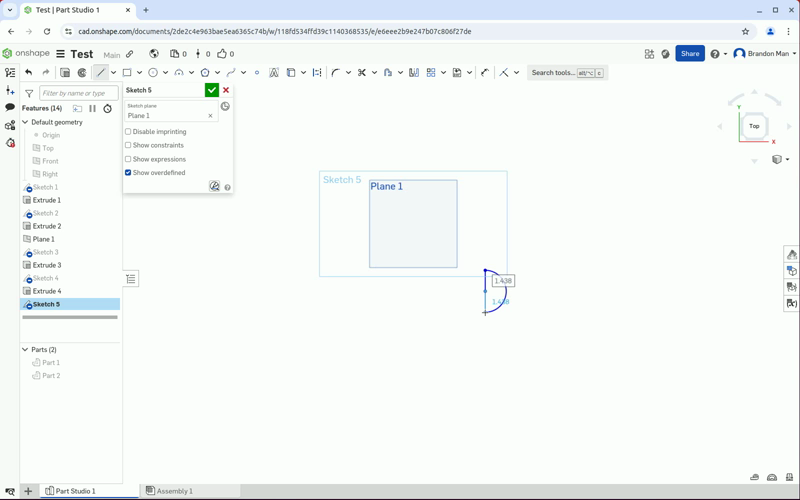
scroll(6)
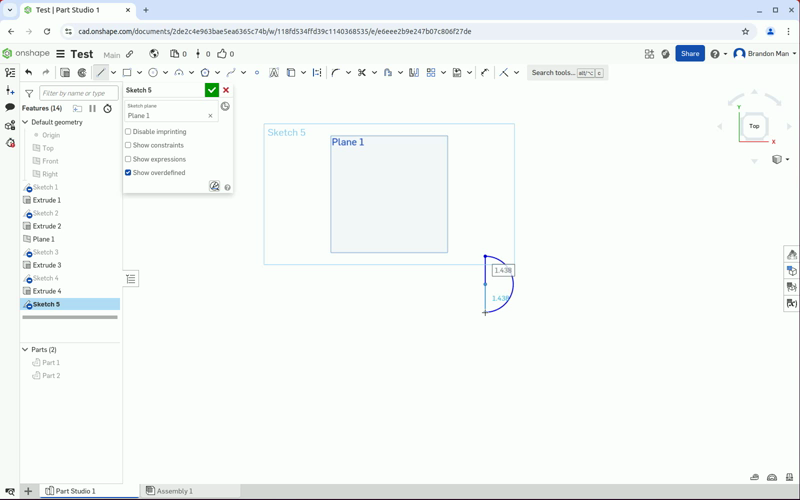
scroll(6)
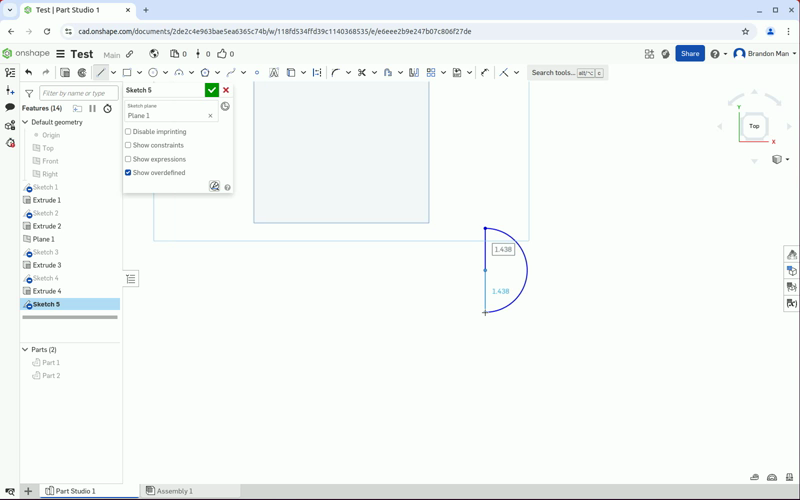
scroll(6)
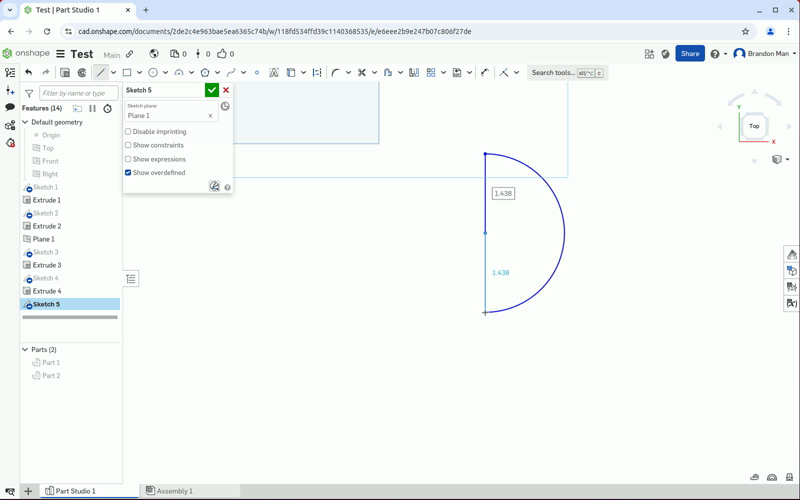
key_up(shift)
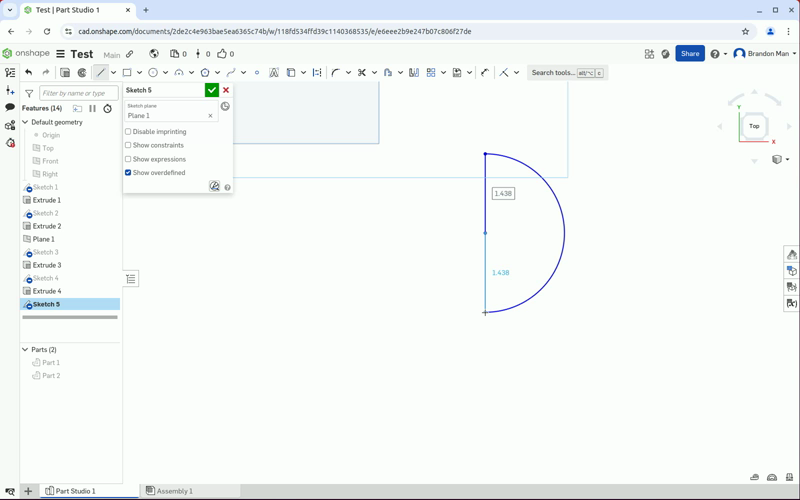
click(485, 312)
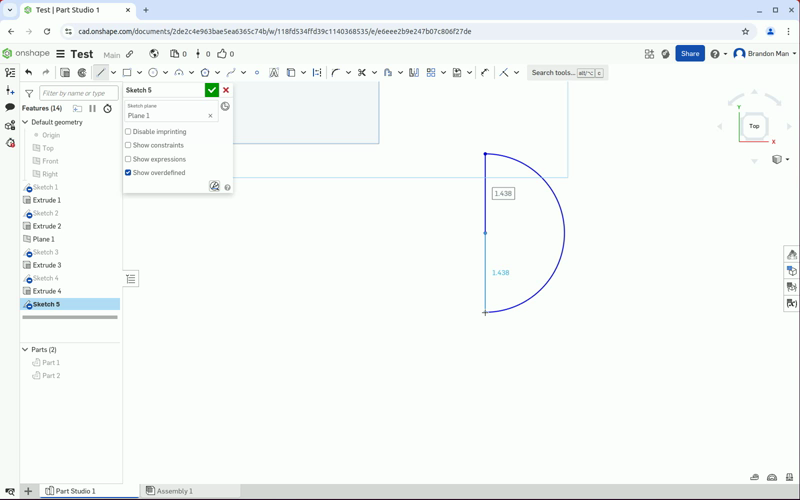
scroll(-6)
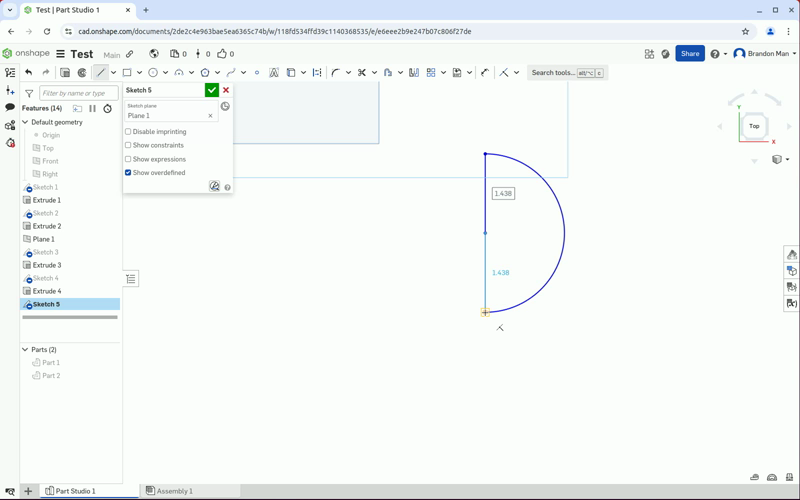
scroll(-6)
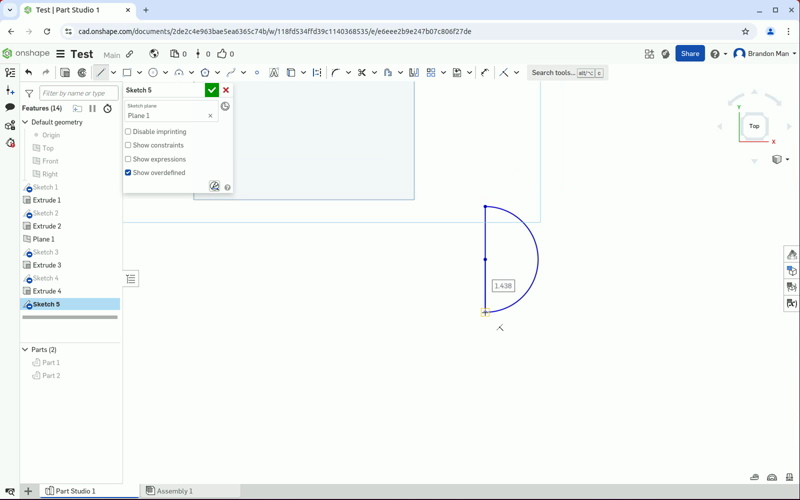
scroll(-6)
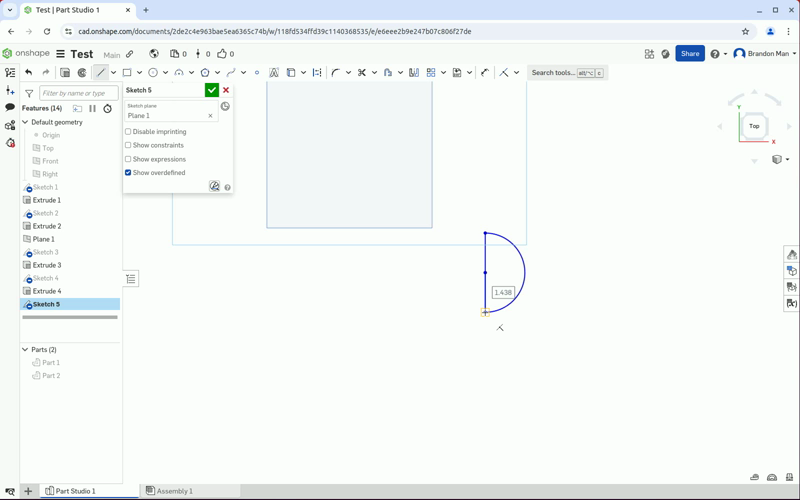
scroll(-6)
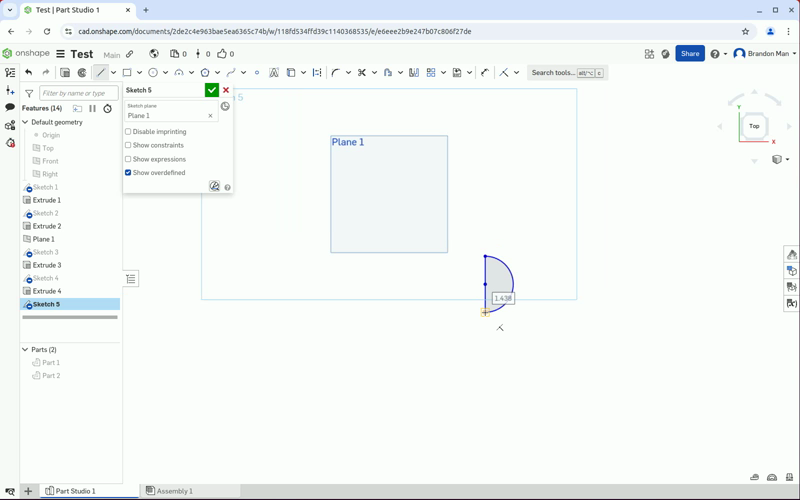
scroll(-6)
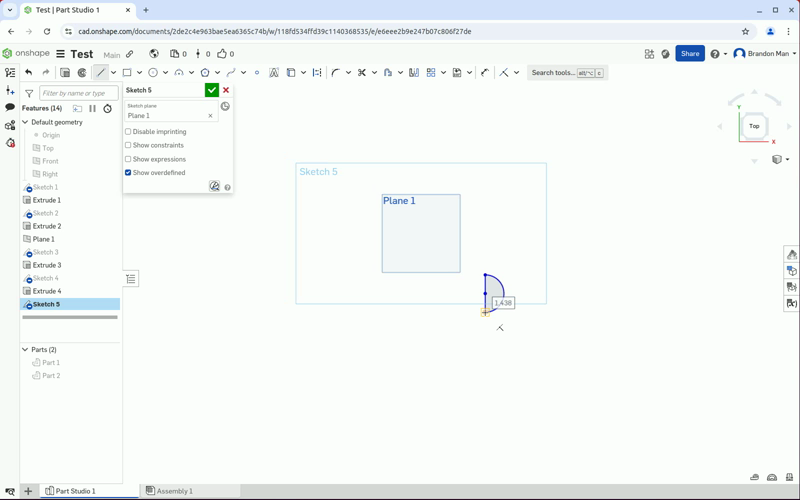
scroll(-6)
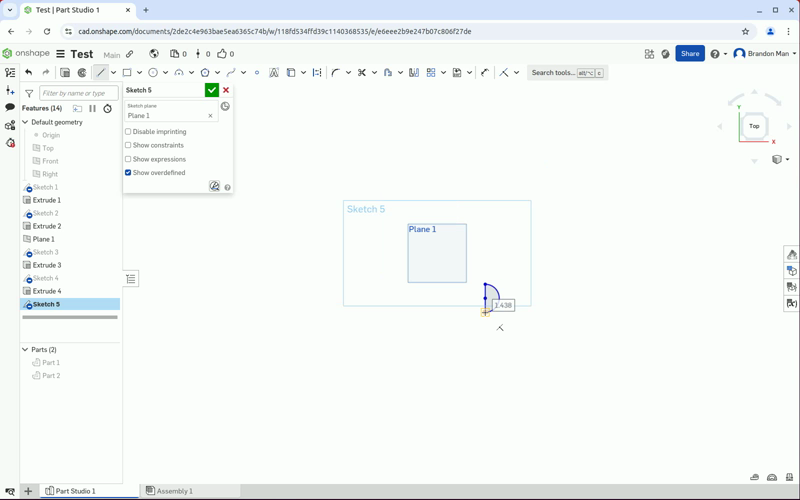
scroll(-6)
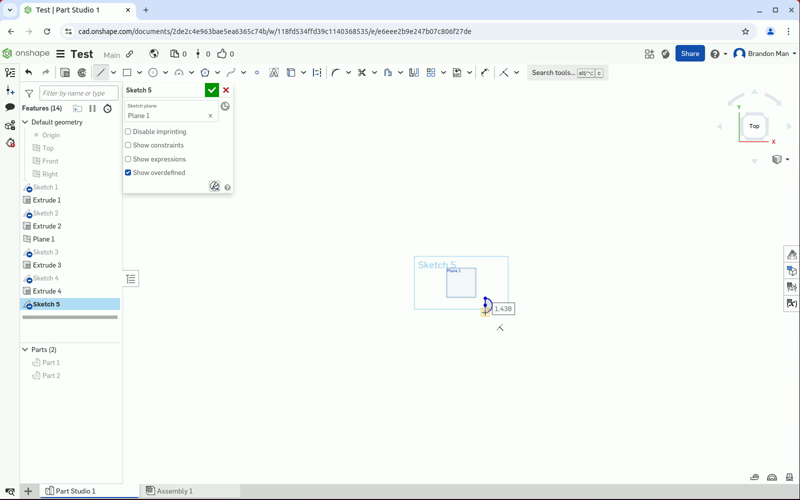
key(esc)
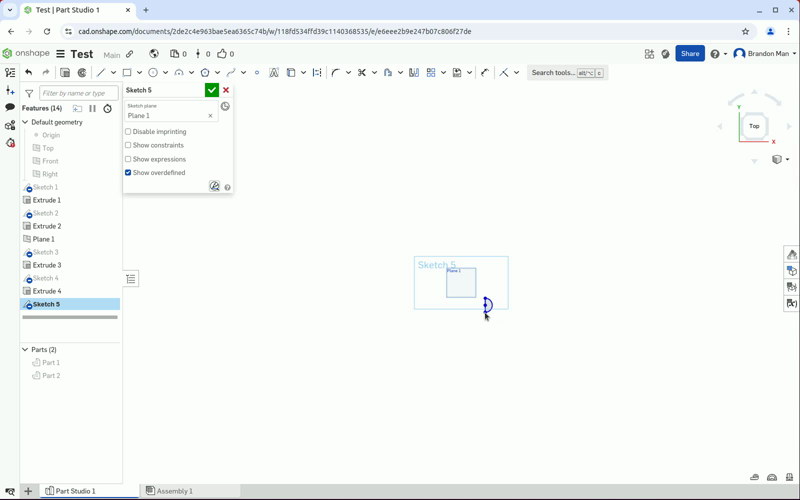
mouse_move(486, 301)
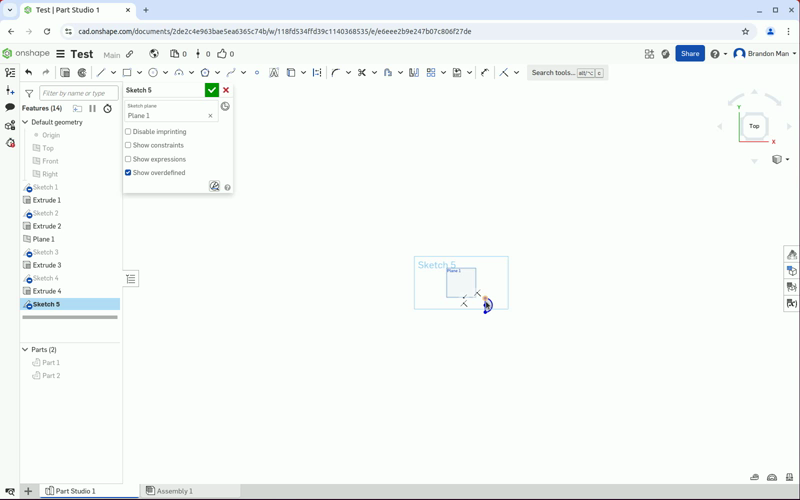
scroll(6)
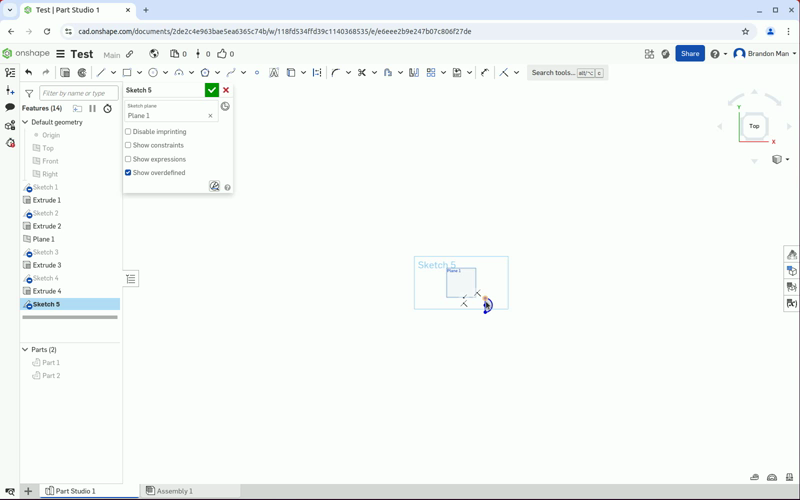
scroll(6)
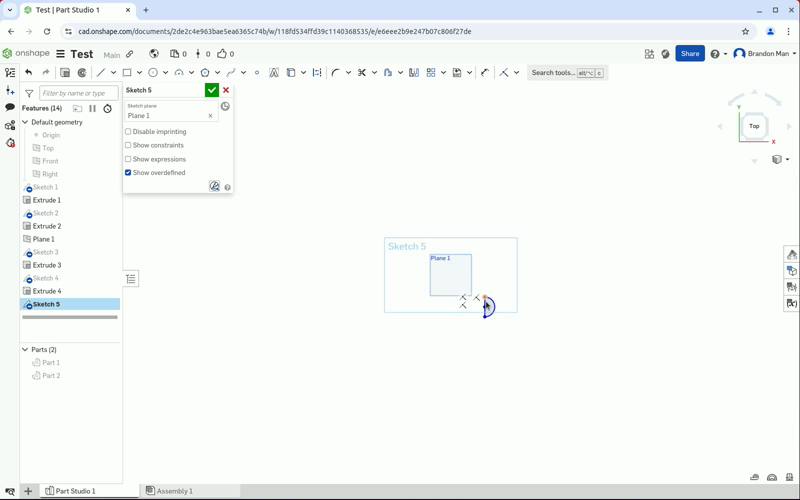
scroll(6)
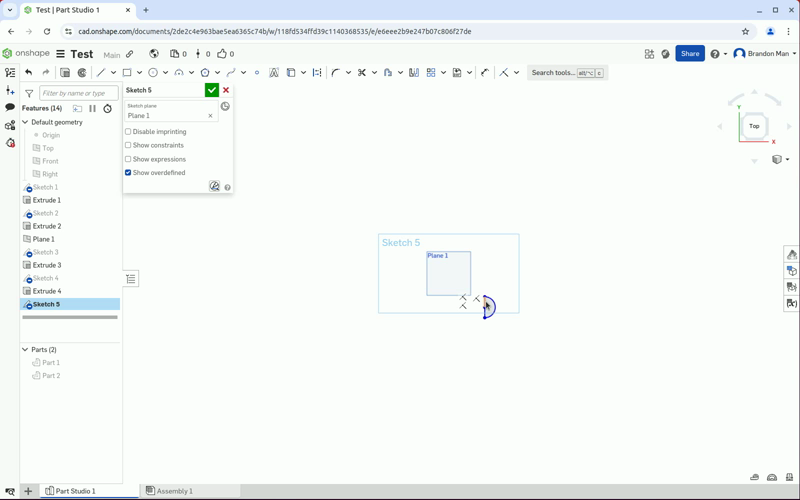
scroll(6)
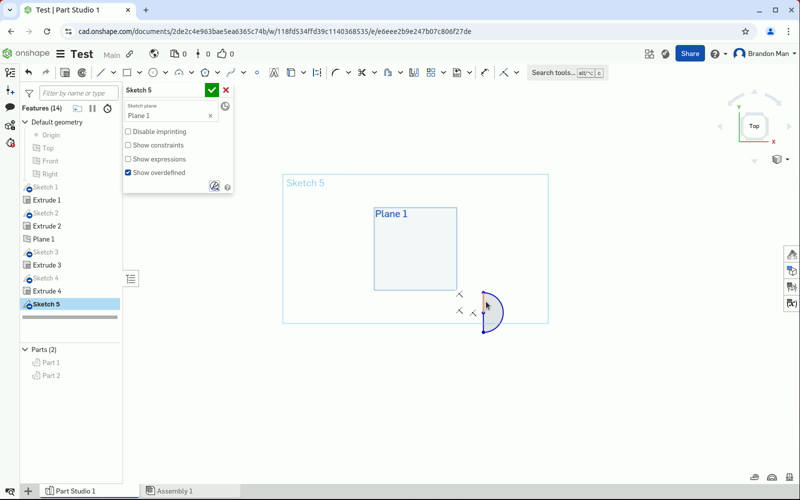
scroll(6)
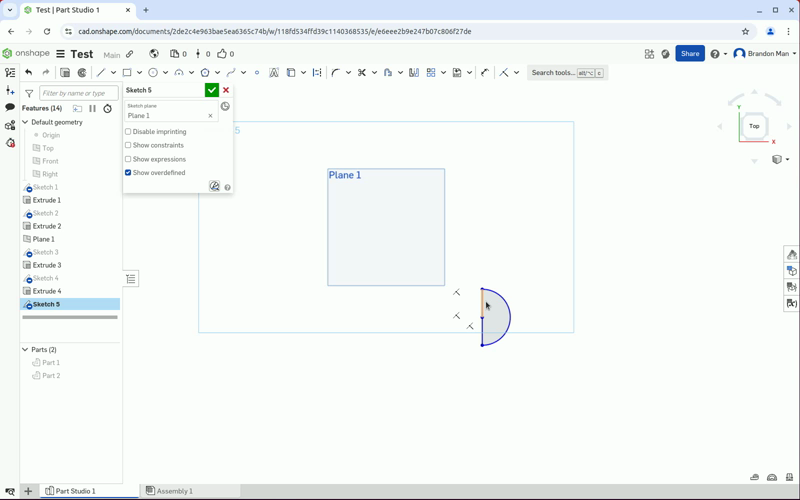
scroll(6)
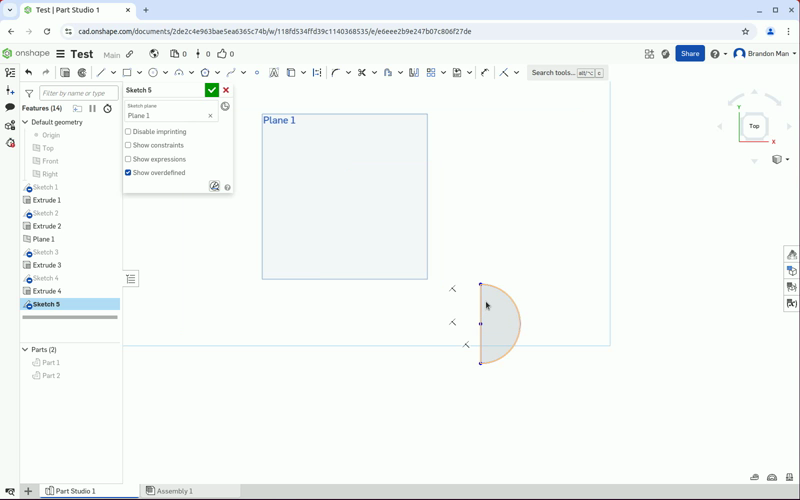
scroll(6)
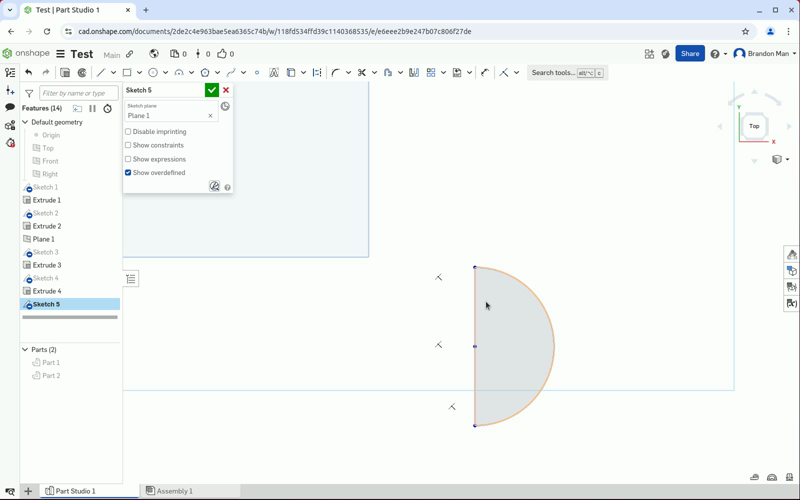
click(486, 301)
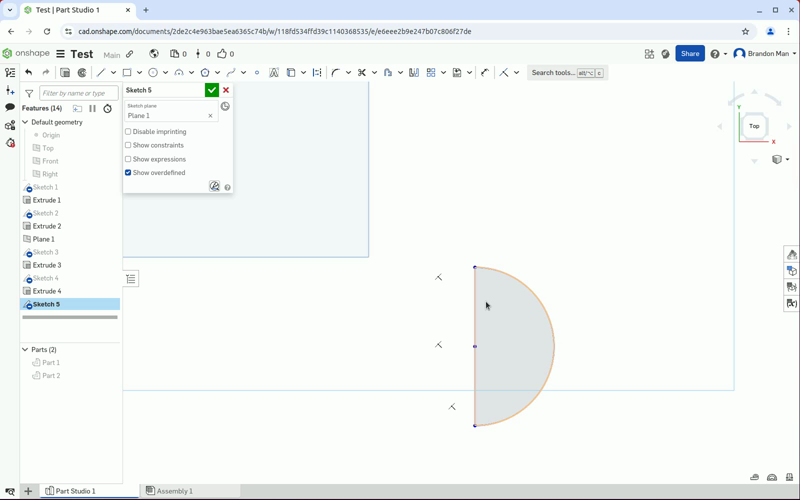
scroll(-6)
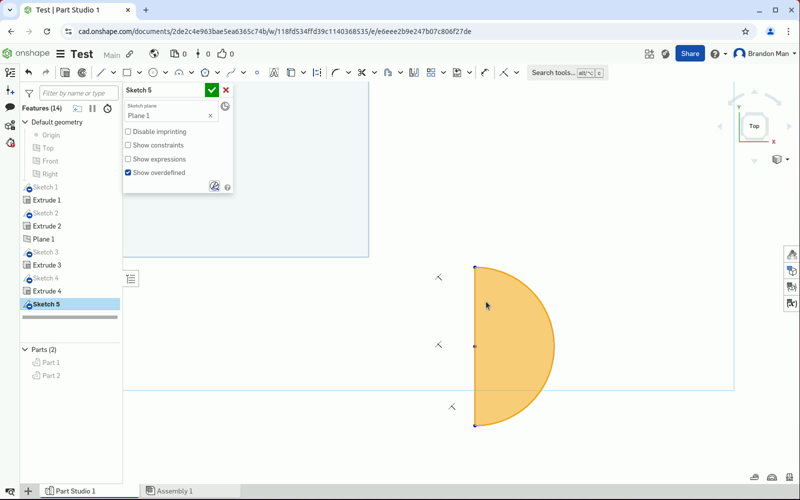
scroll(-6)
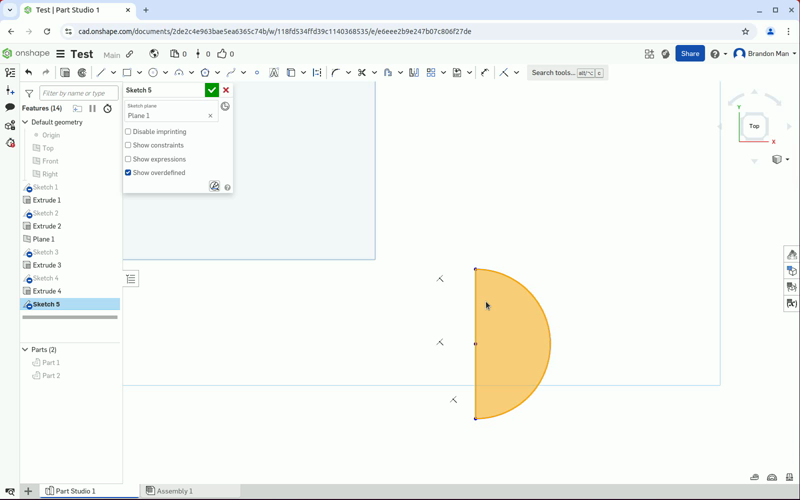
scroll(-6)
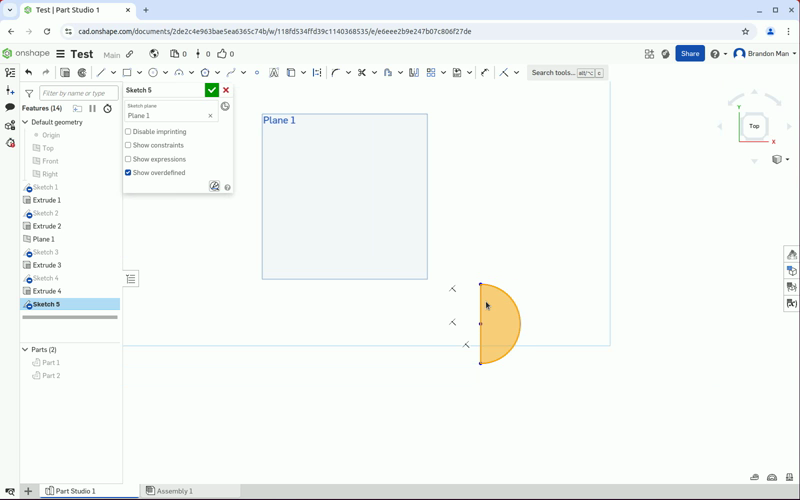
scroll(-6)
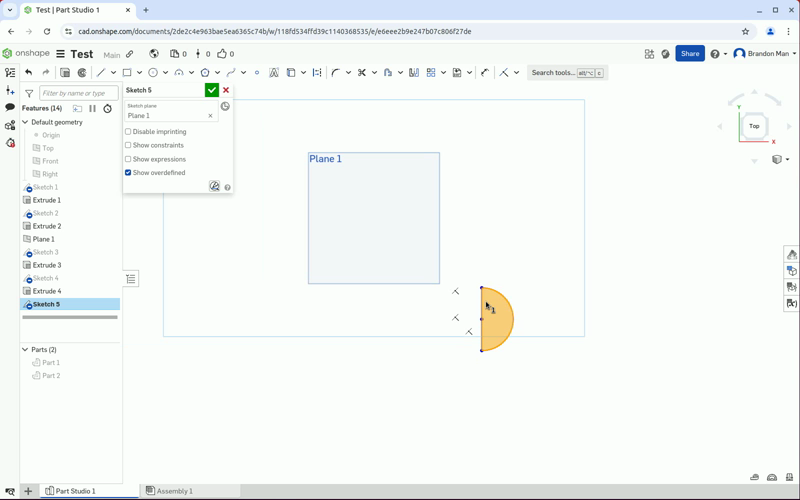
scroll(-6)
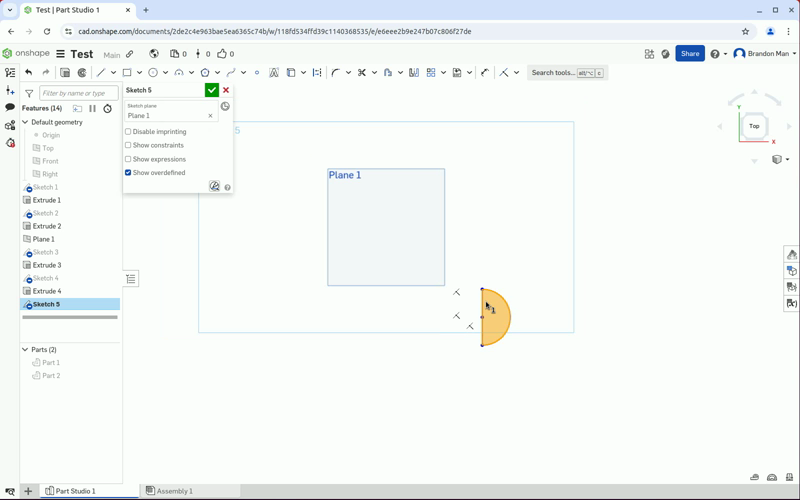
scroll(-6)
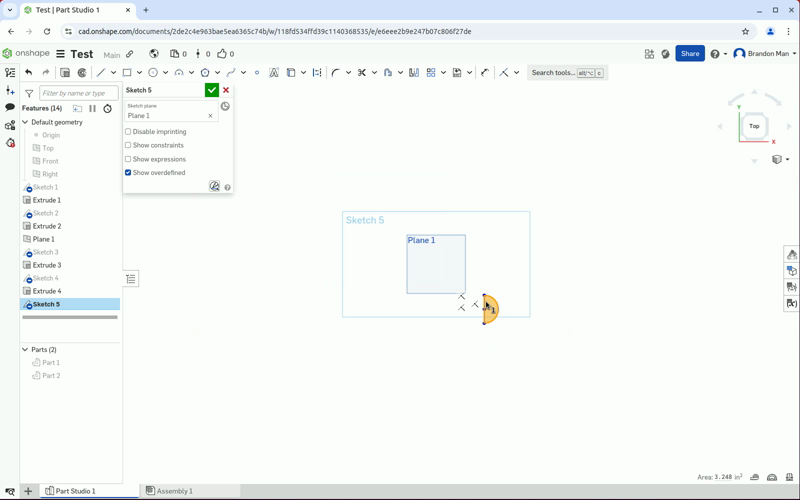
scroll(-6)
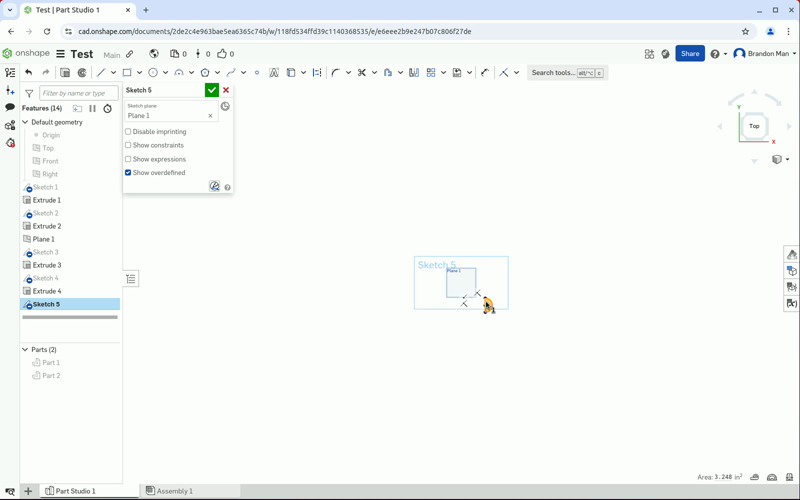
mouse_move(73, 352)
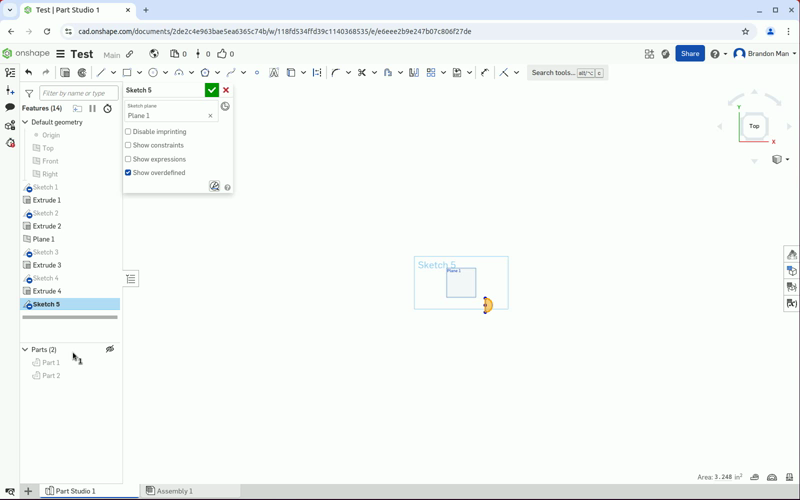
key(shift+y)
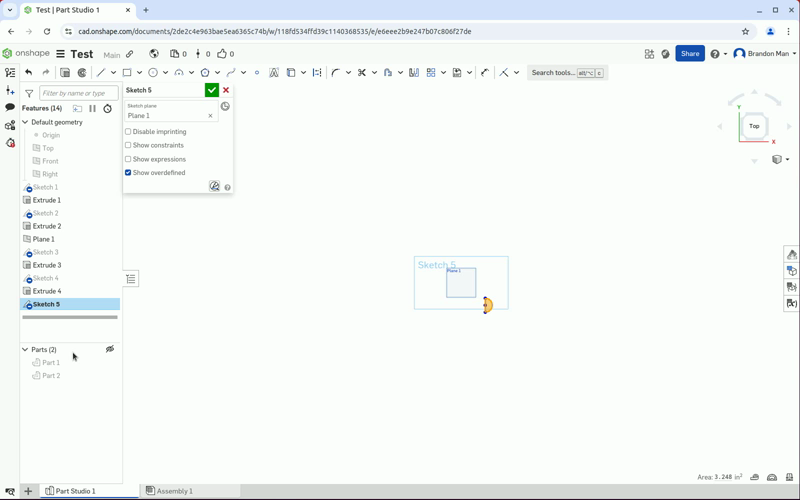
key(shift+e)
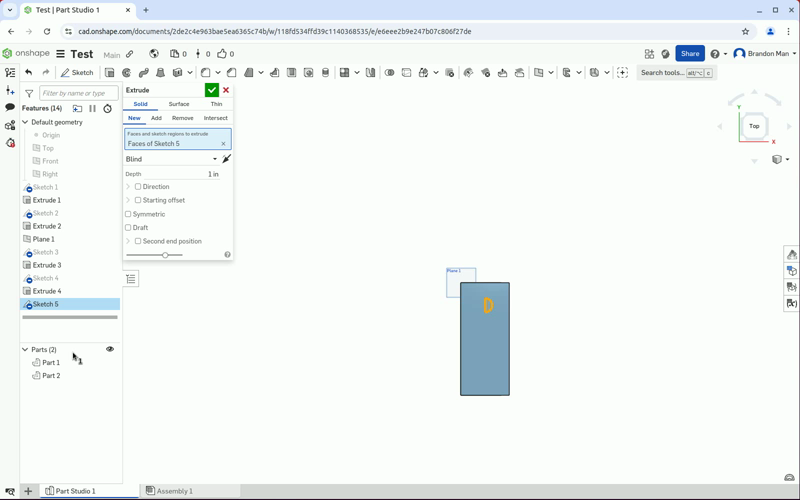
mouse_move(143, 106)
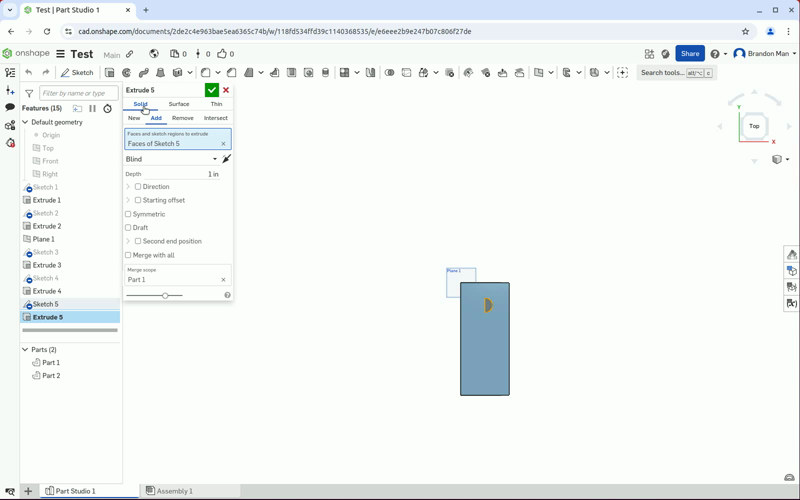
click(143, 106)
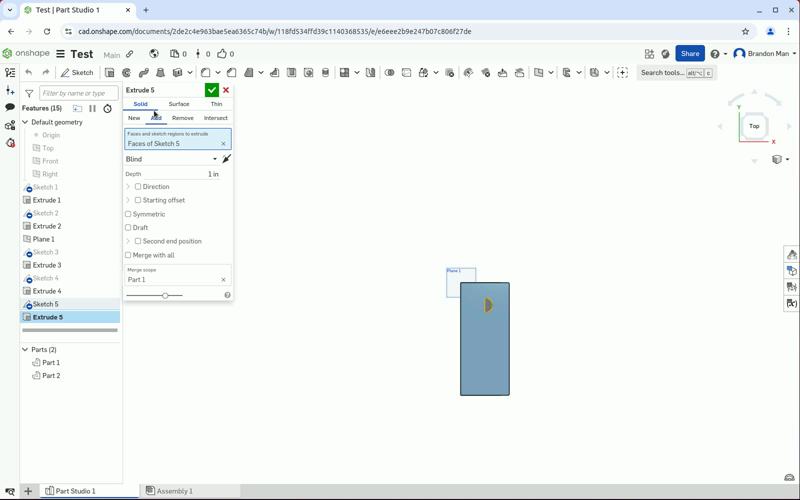
mouse_move(186, 120)
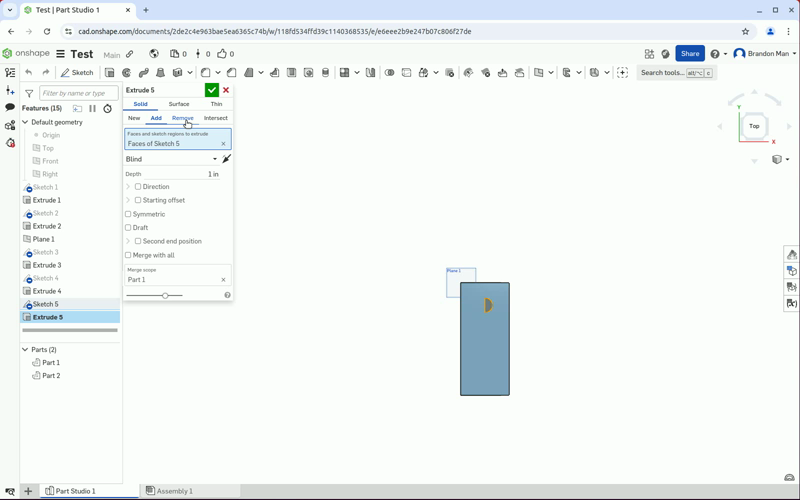
click(186, 120)
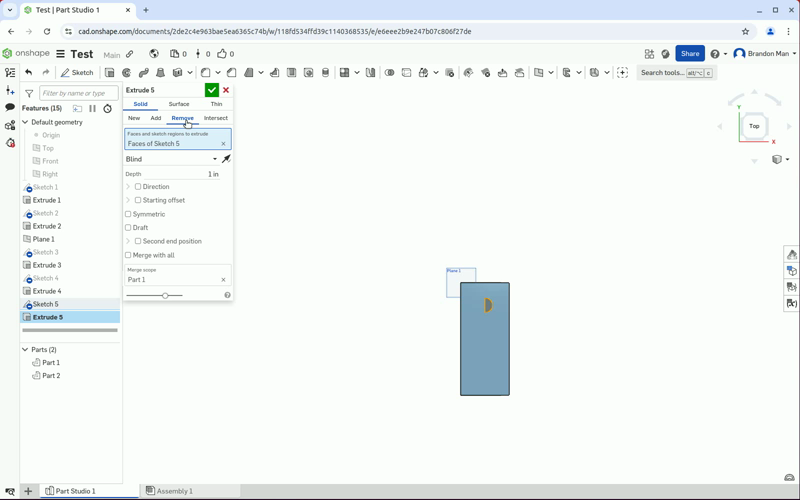
key(tab, 4)
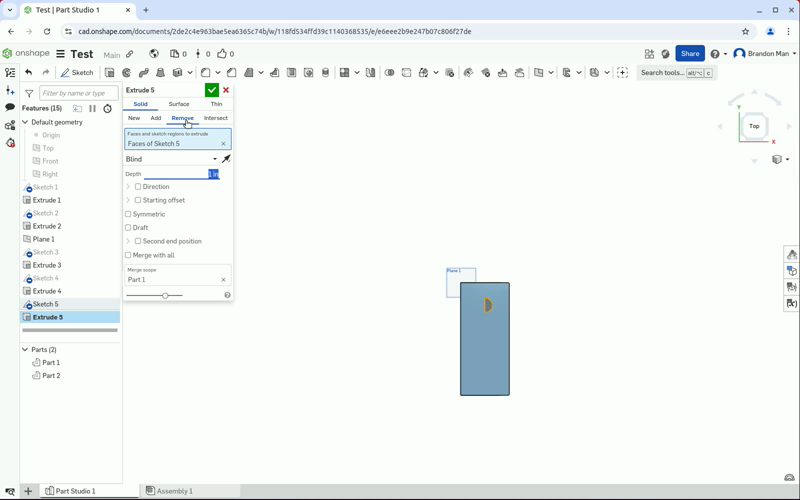
text(1.685)
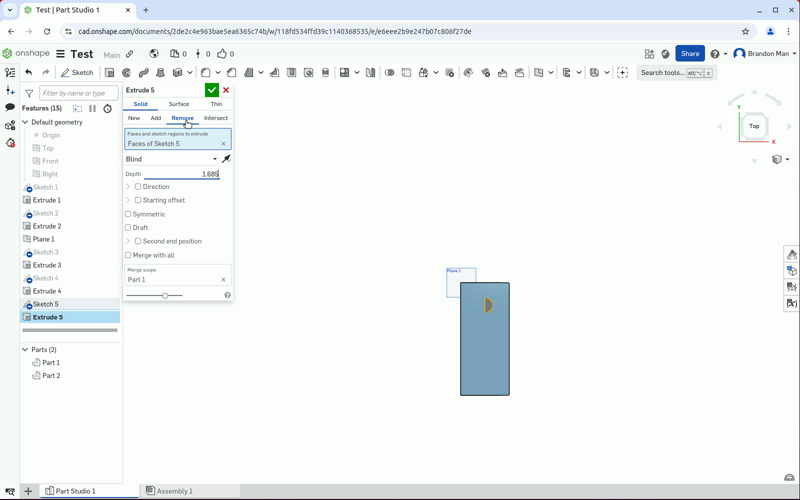
key(tab, 6)
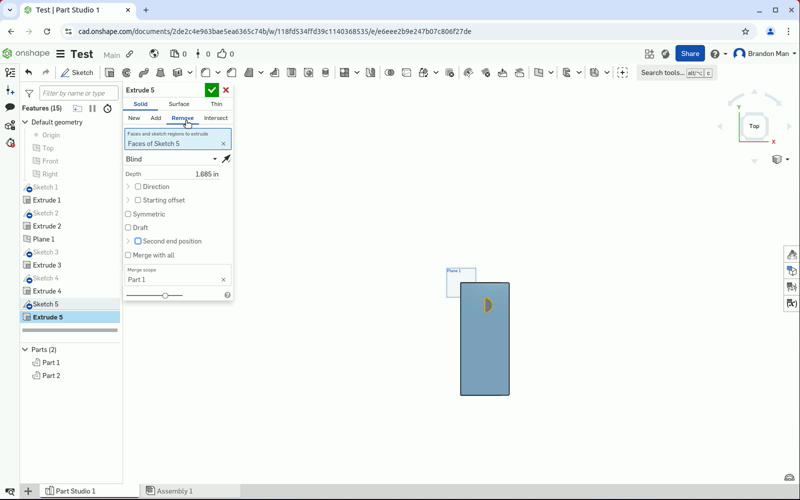
key(space)
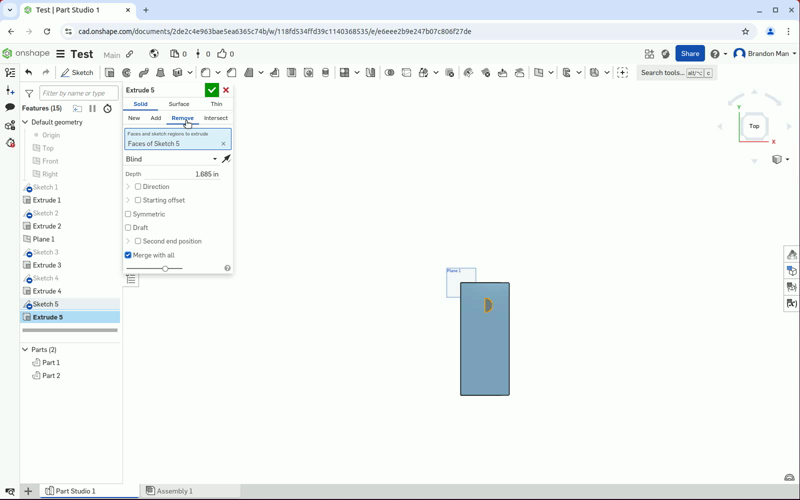
key(enter)
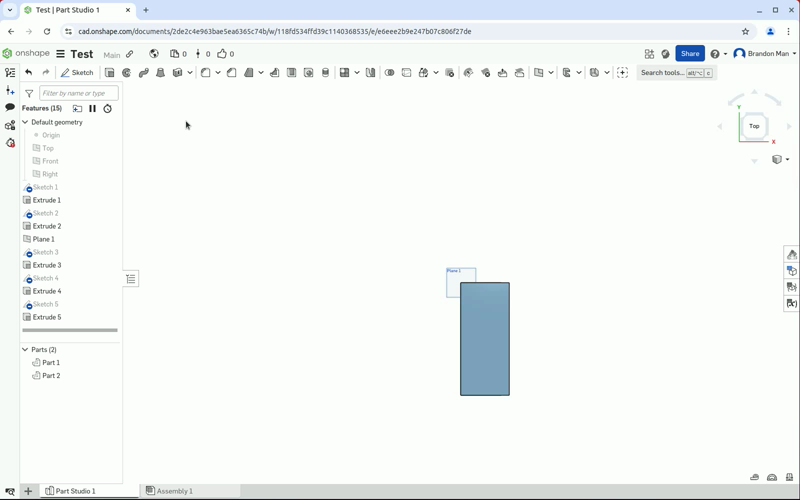
key(shift+h)
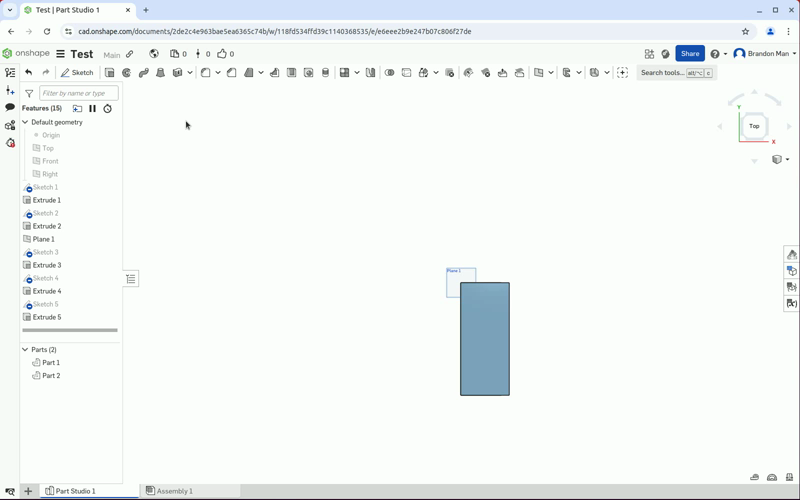
key(shift+h)
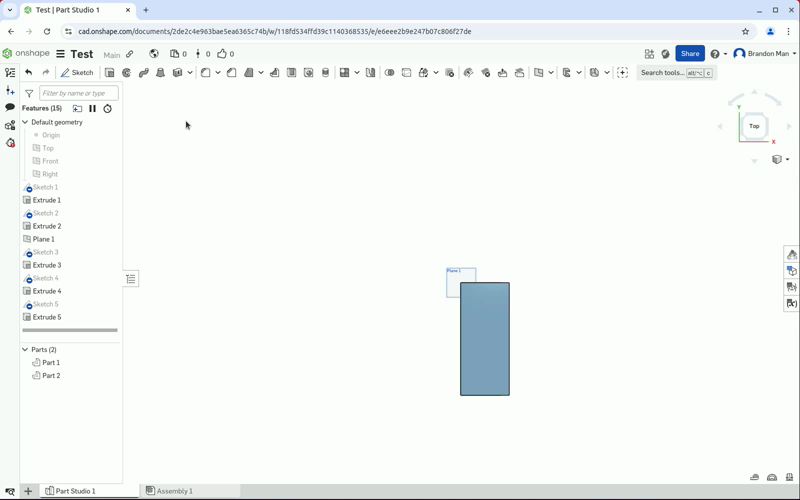
key(shift+7)
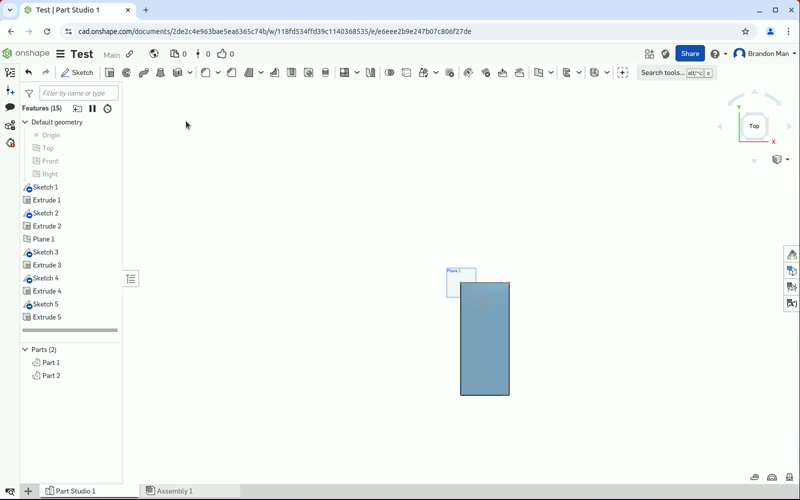
key(up, 3)
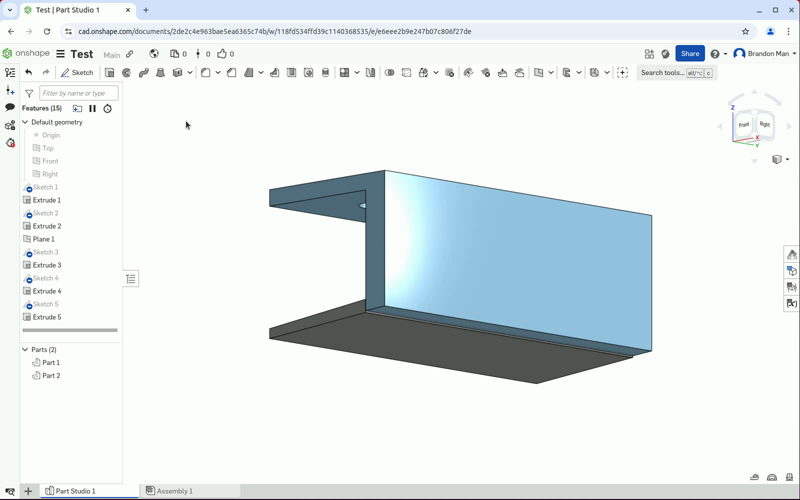
key(left, 3)
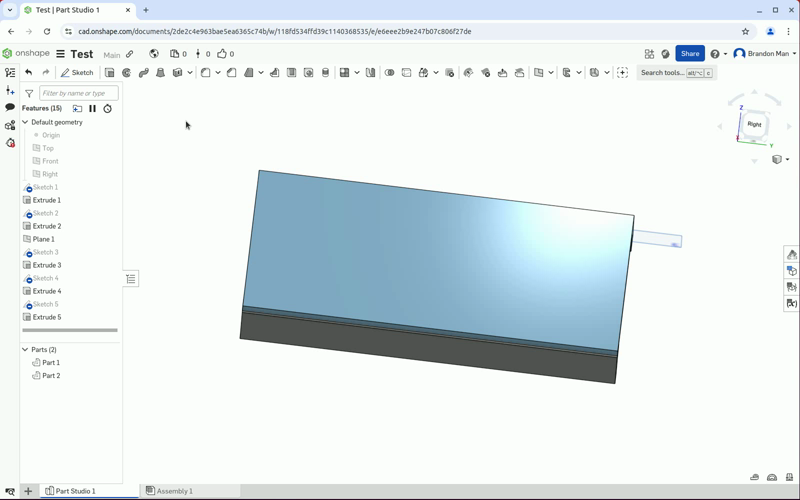
key(right, 3)
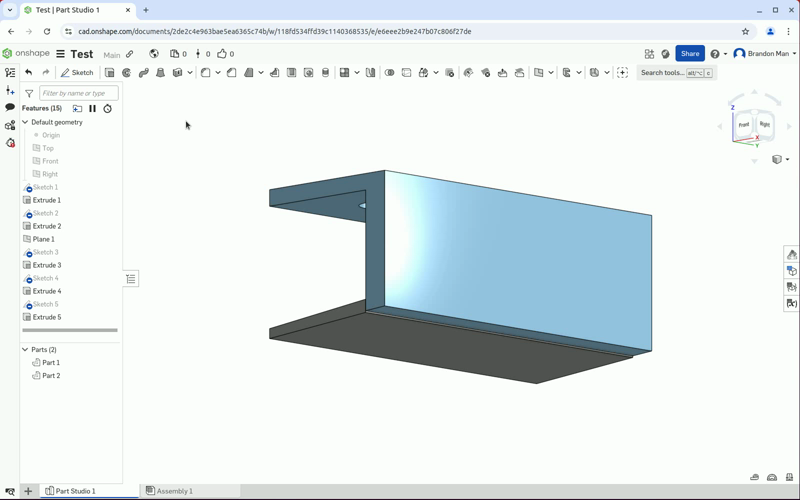
key(down, 3)
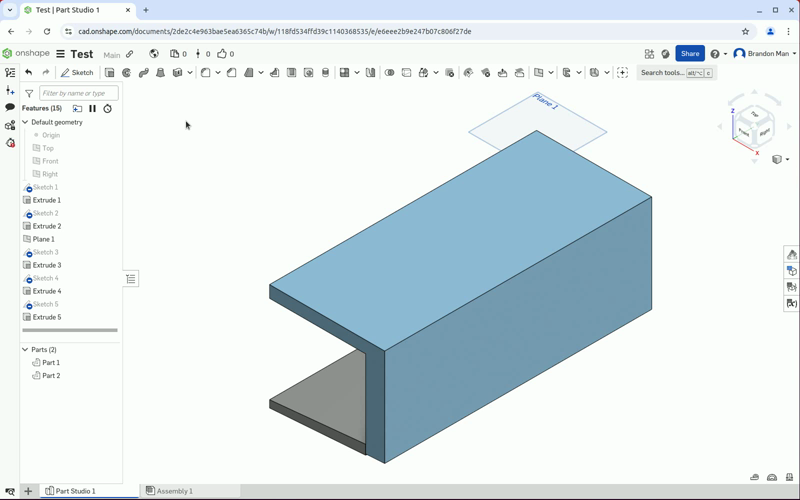
mouse_move(73, 189)
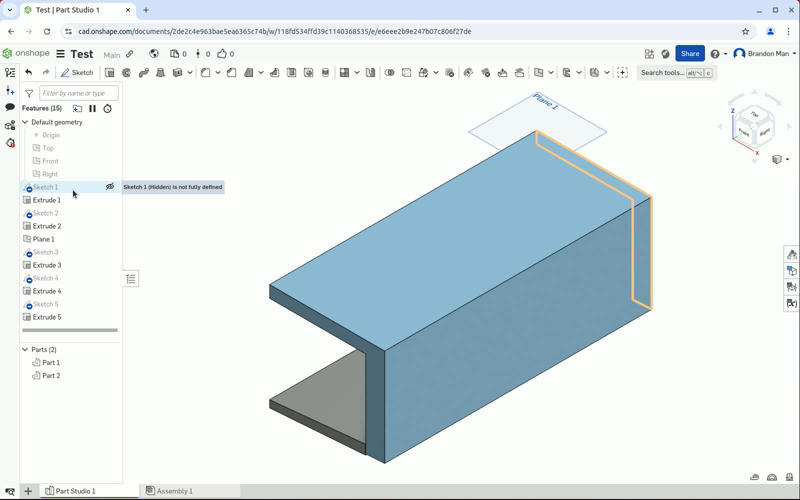
click(73, 189)